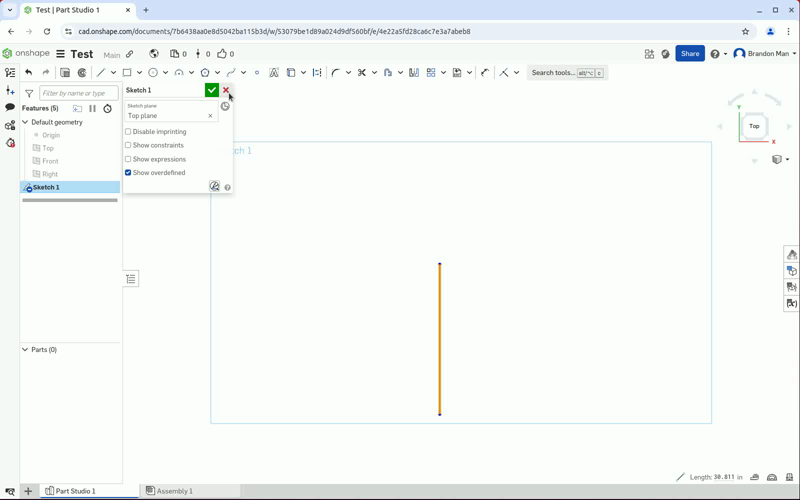
key(shift+h)
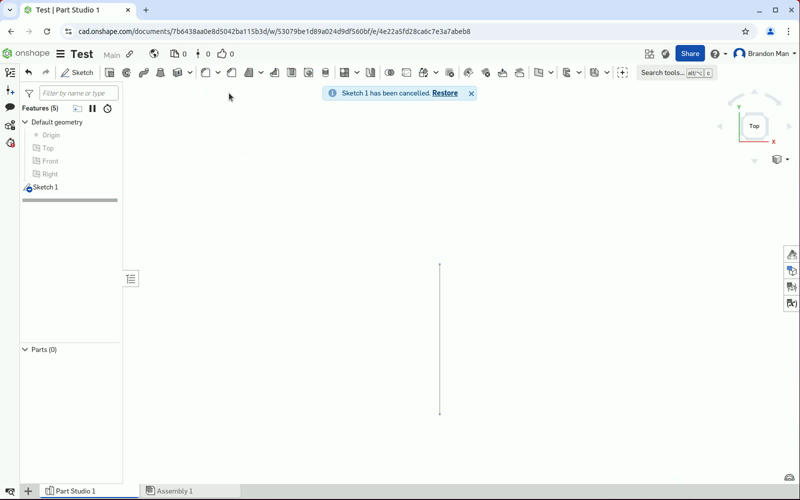
key(shift+s)
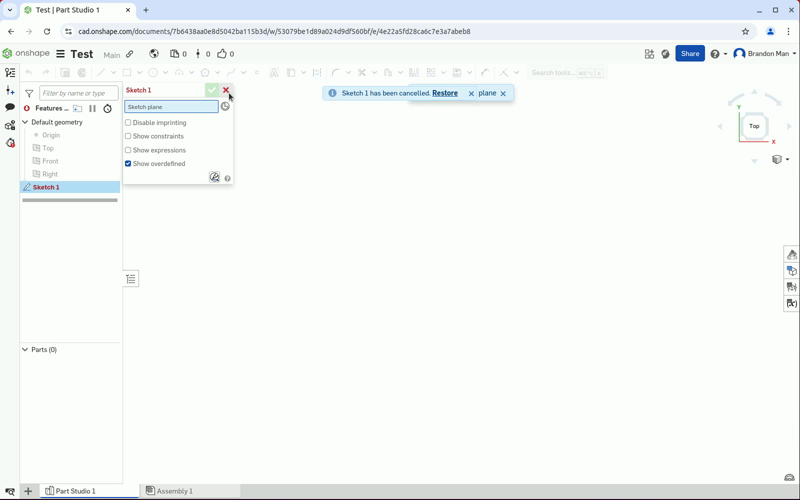
mouse_move(73, 150)
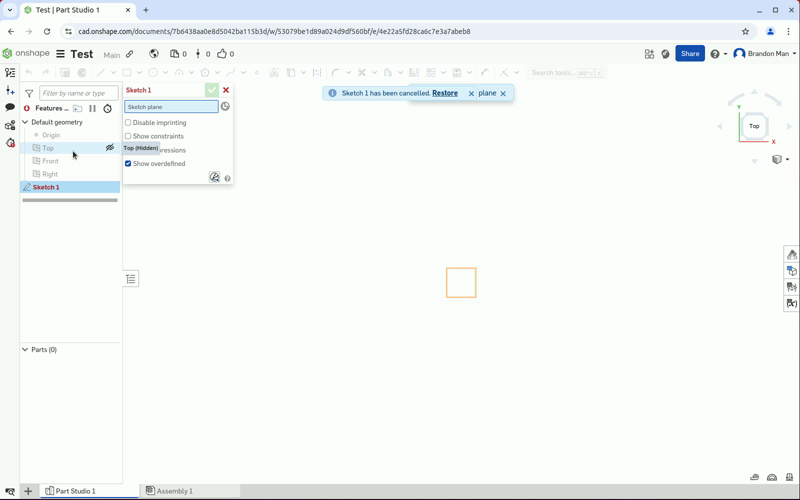
click(73, 150)
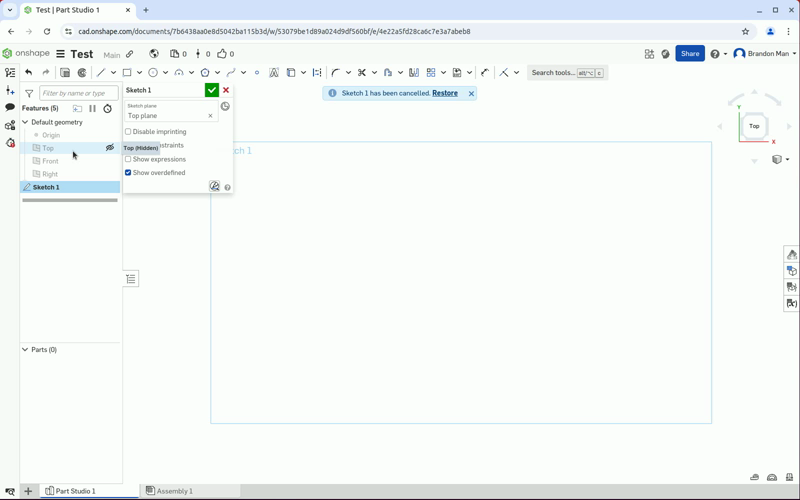
mouse_move(73, 352)
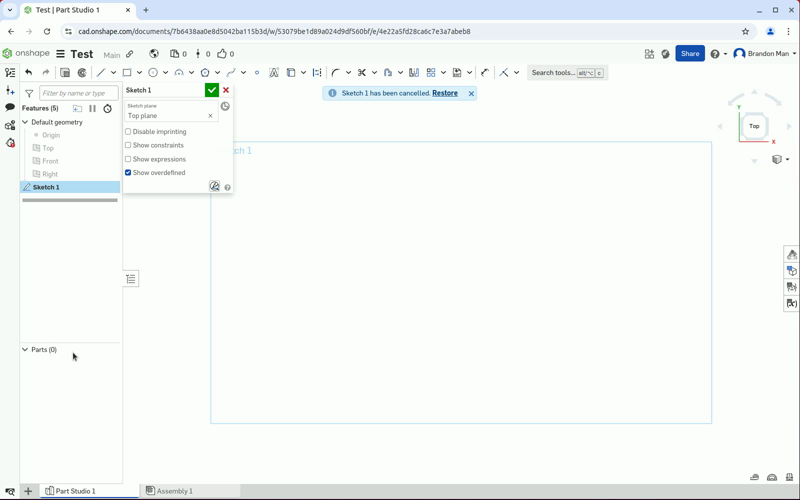
key(y)
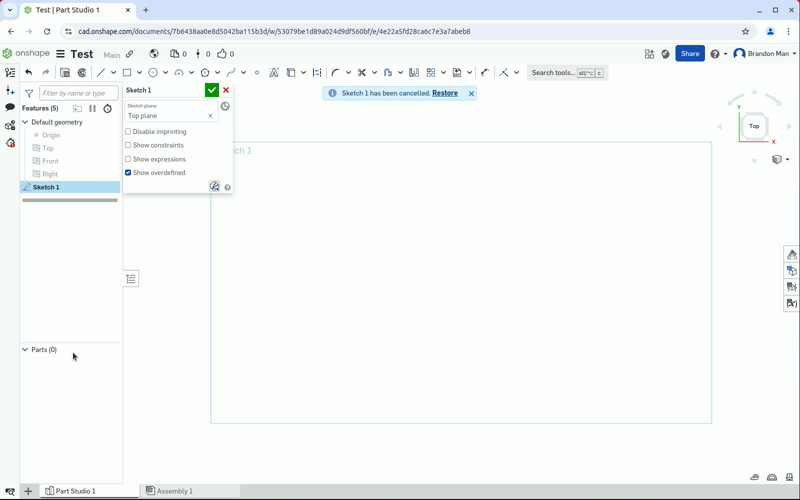
key(a)
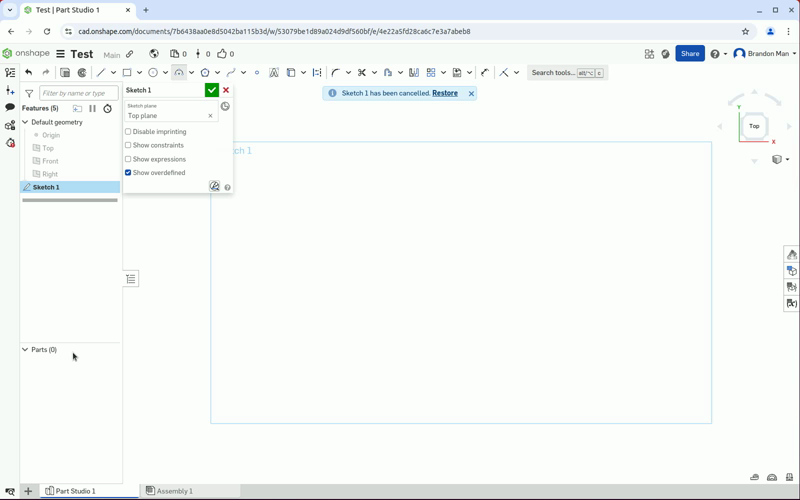
key_down(shift)
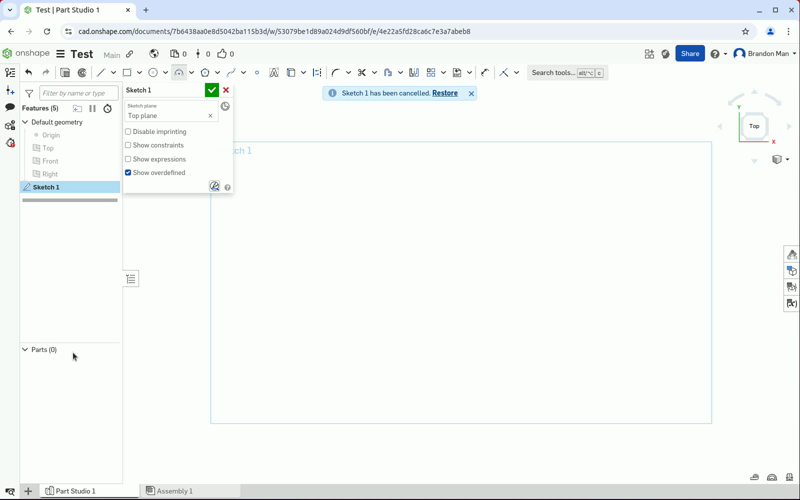
mouse_move(425, 308)
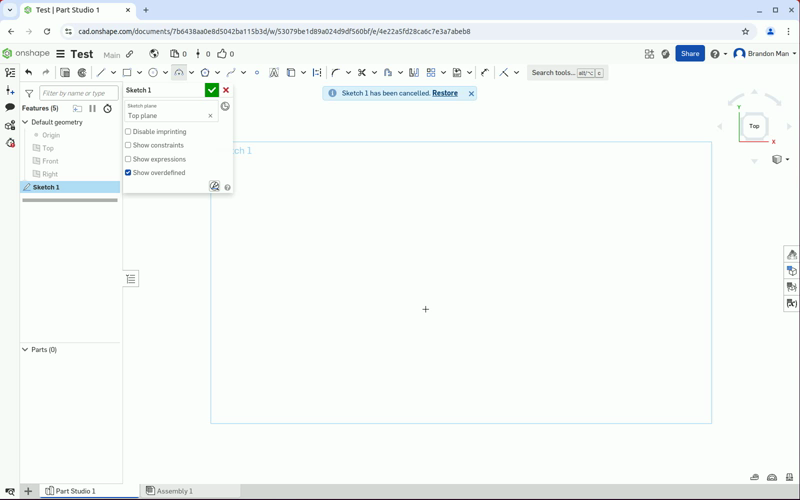
click(425, 308)
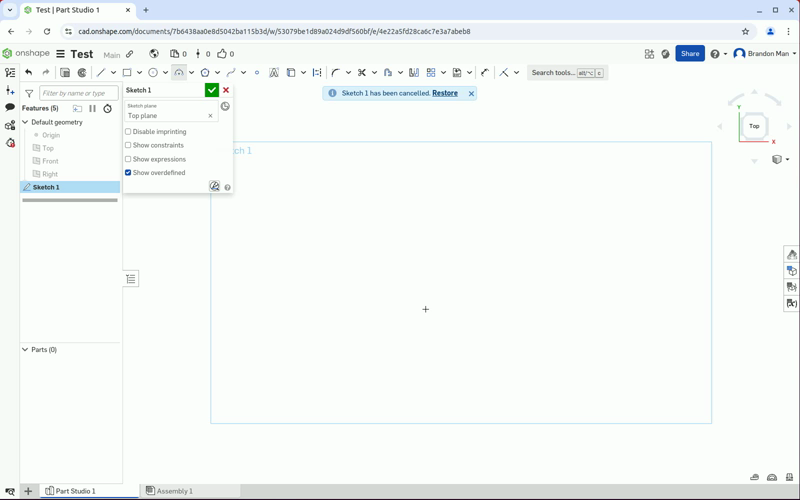
key_up(shift)
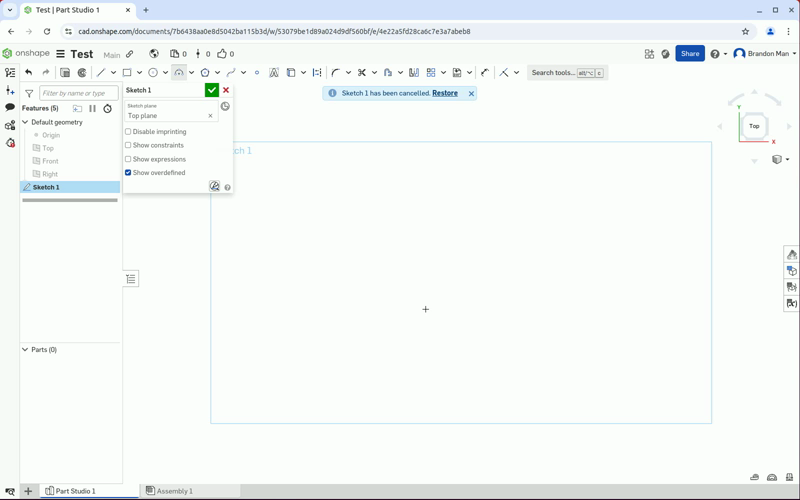
key_down(shift)
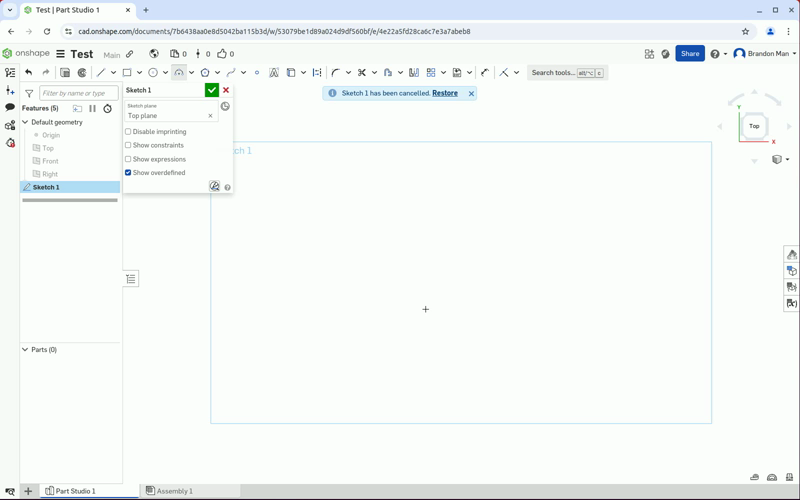
mouse_move(435, 318)
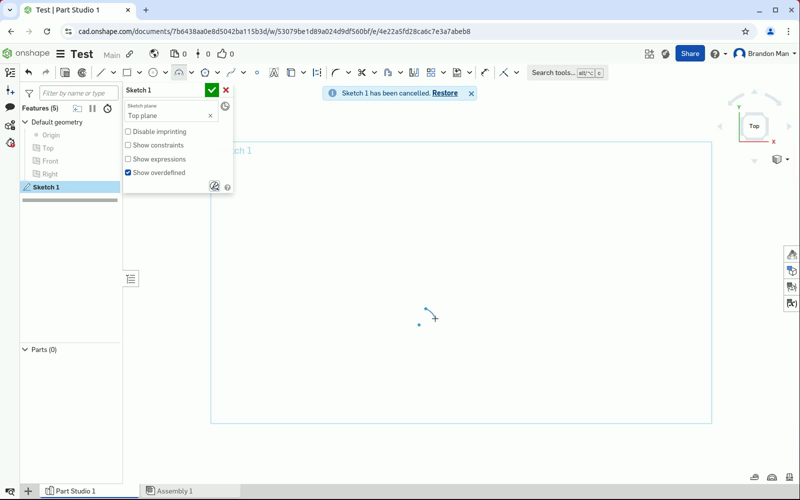
click(435, 318)
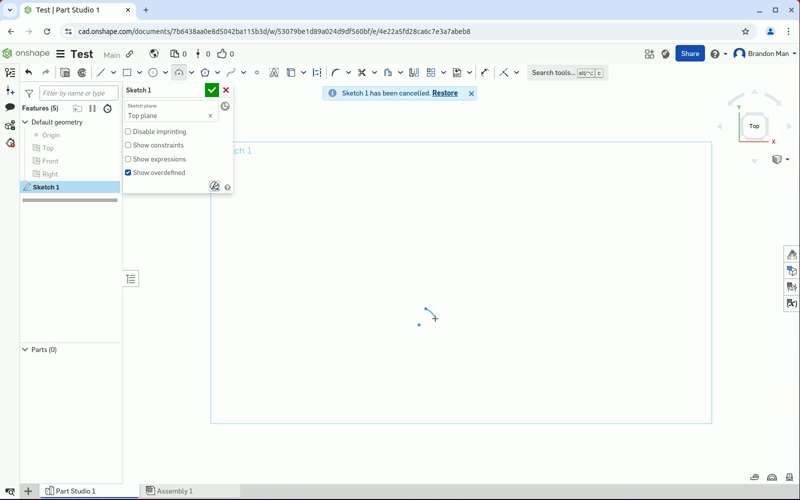
mouse_move(442, 301)
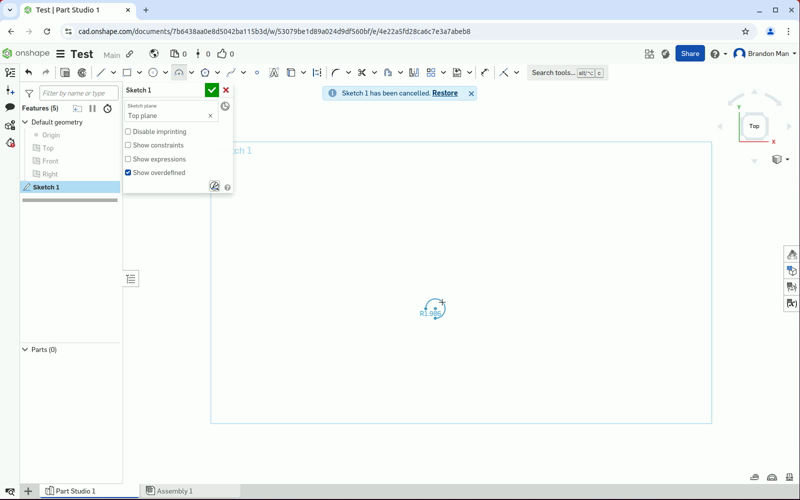
click(442, 301)
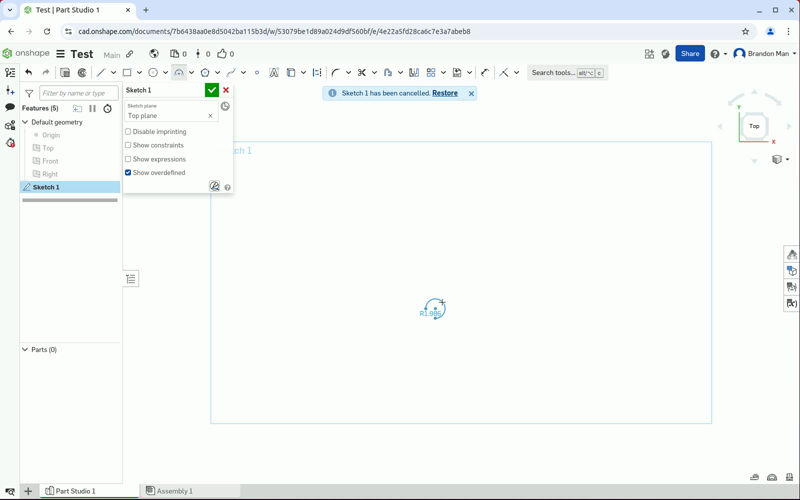
key_up(shift)
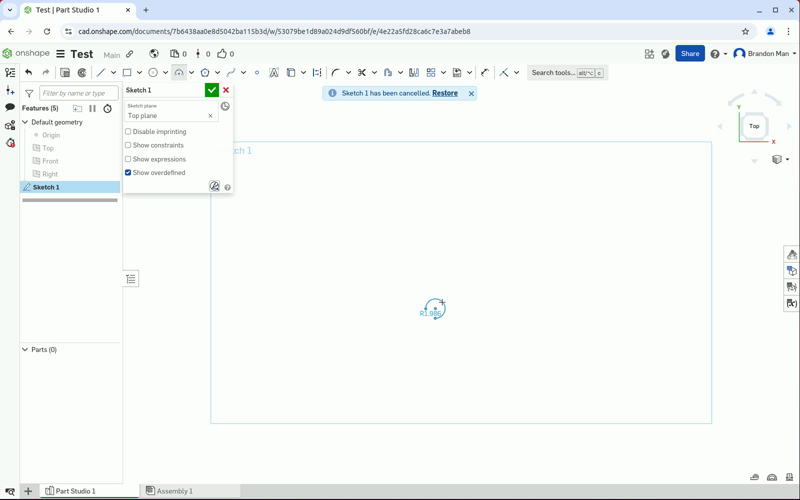
key(esc)
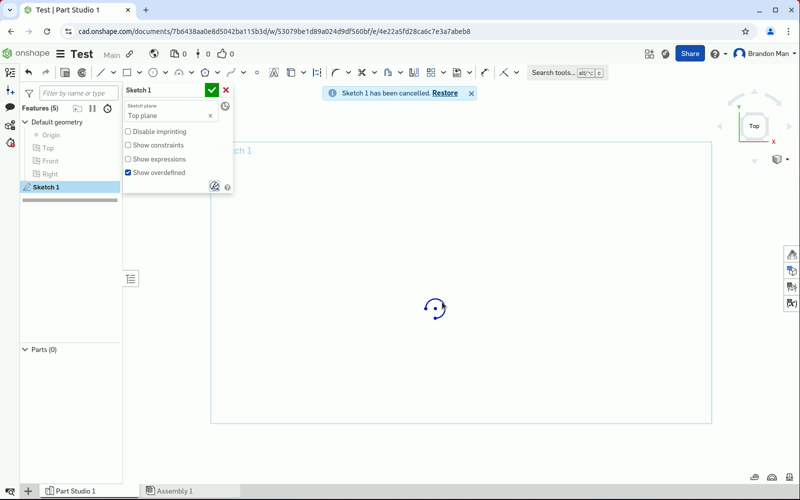
key(l)
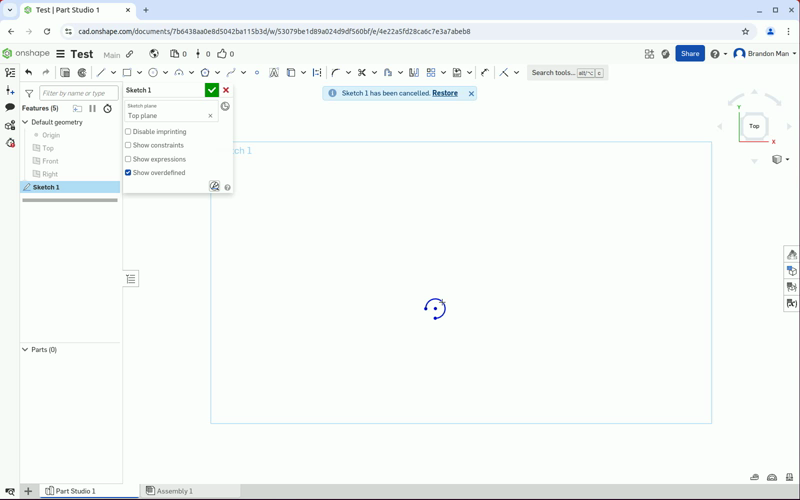
mouse_move(435, 318)
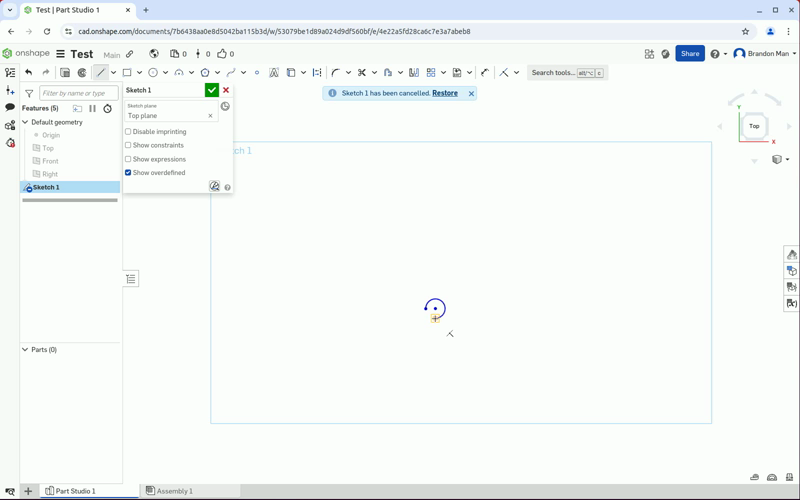
click(435, 318)
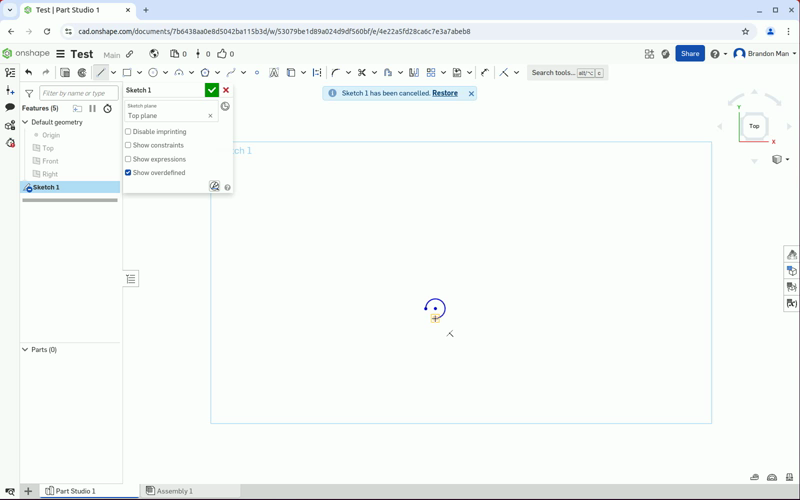
key_down(shift)
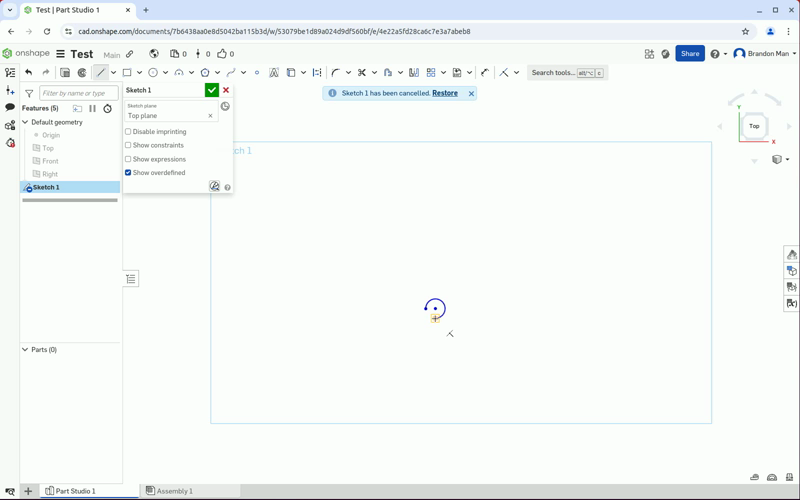
mouse_move(465, 318)
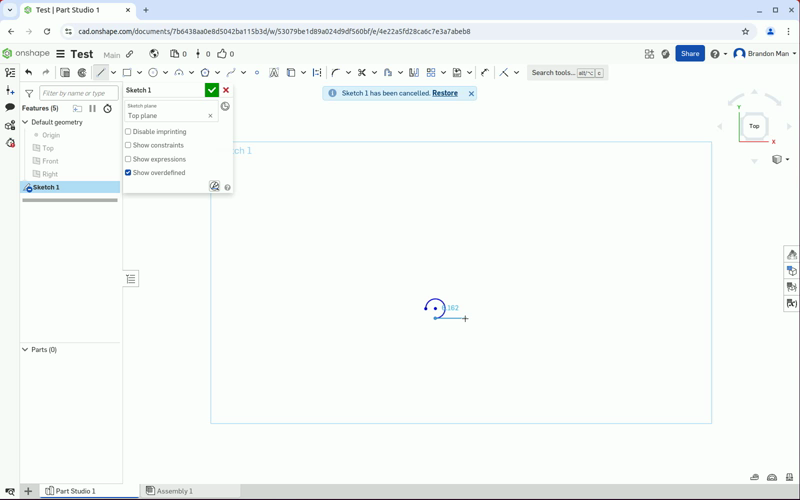
mouse_move(486, 318)
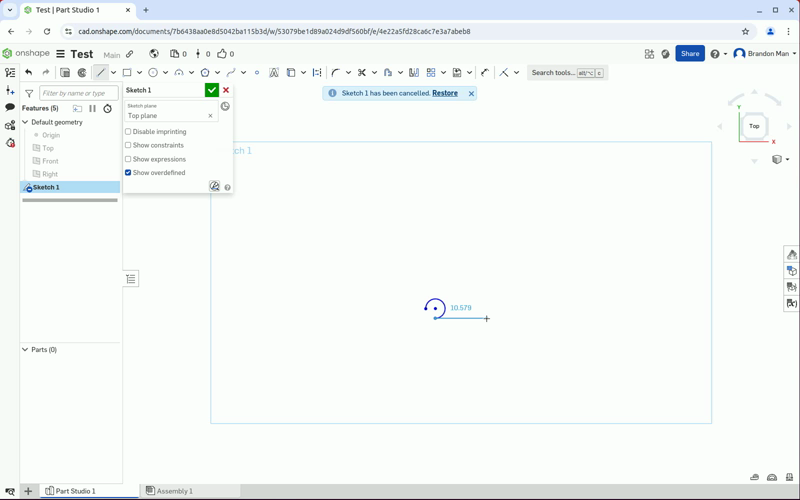
click(486, 318)
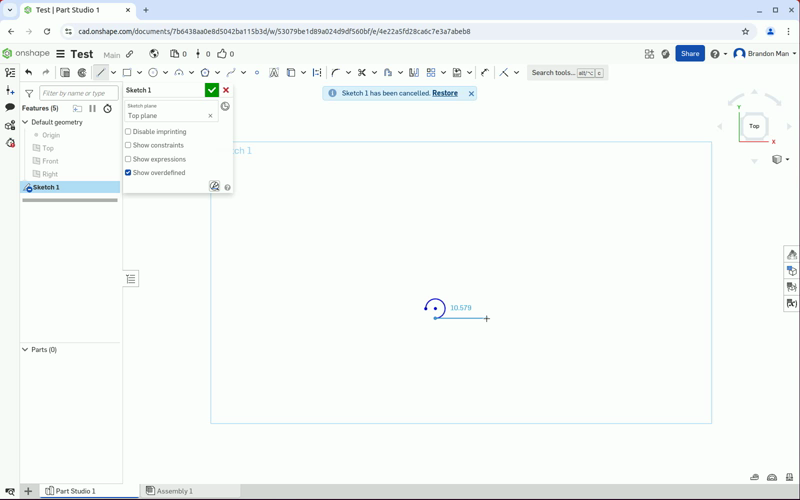
key_up(shift)
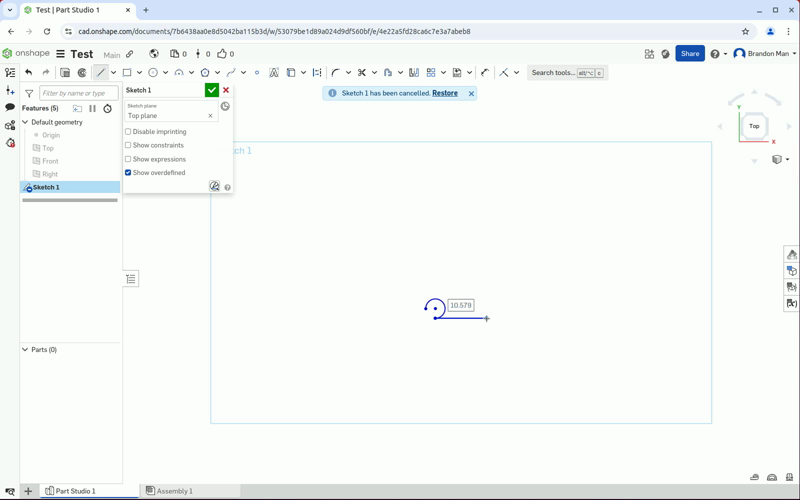
key(esc)
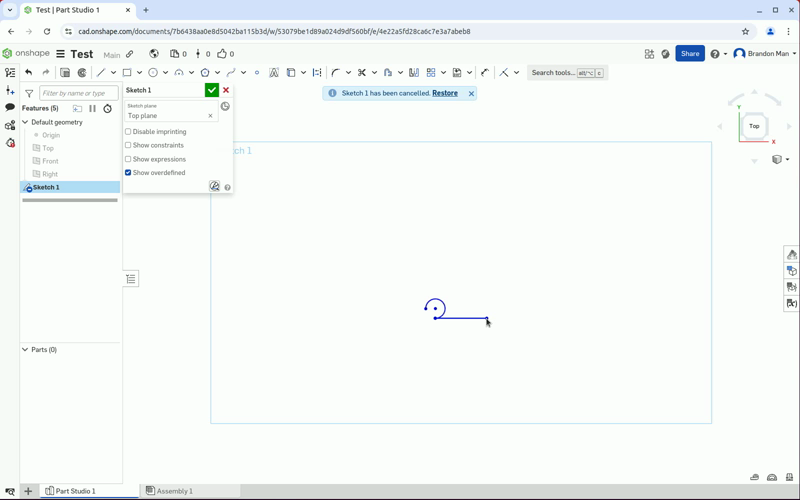
key(a)
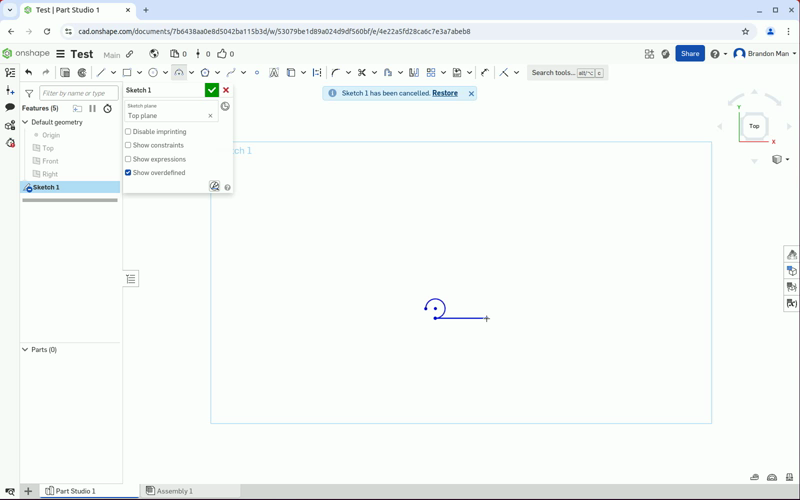
mouse_move(486, 318)
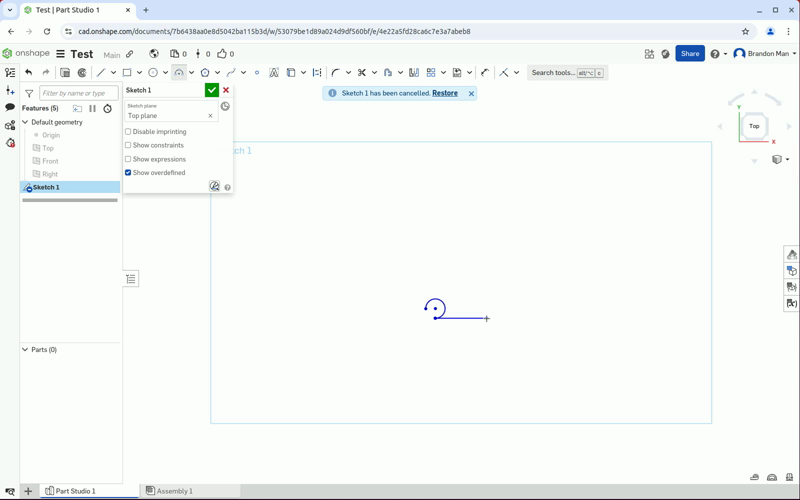
click(486, 318)
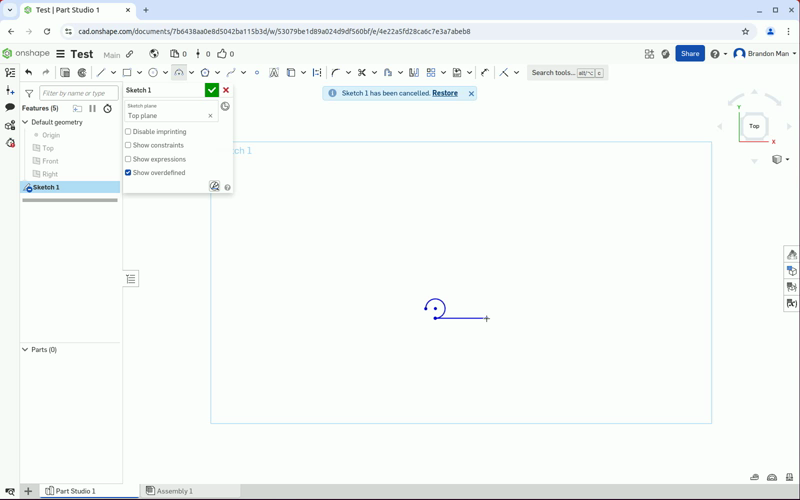
key_down(shift)
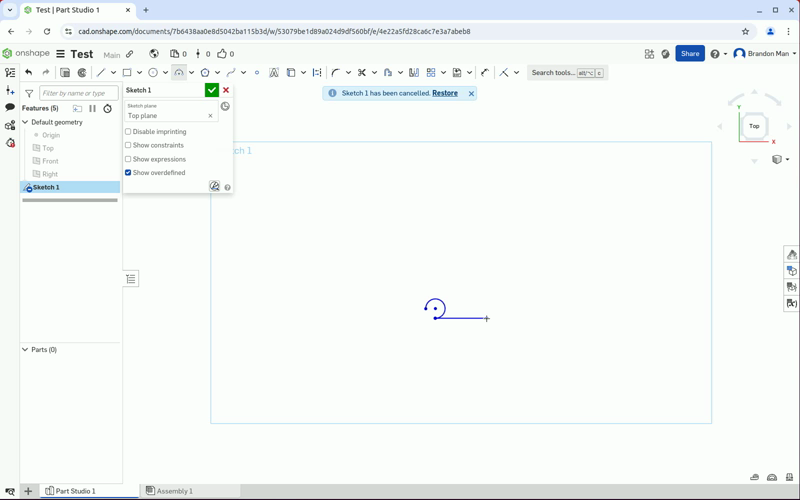
mouse_move(496, 308)
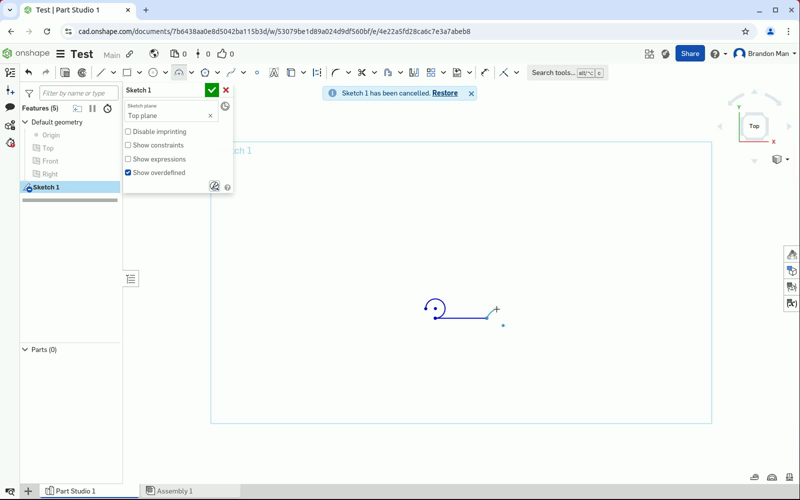
click(496, 308)
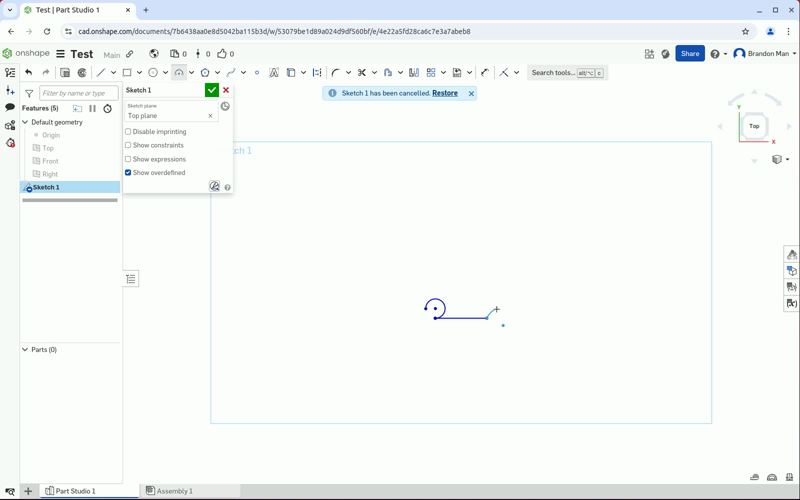
mouse_move(480, 301)
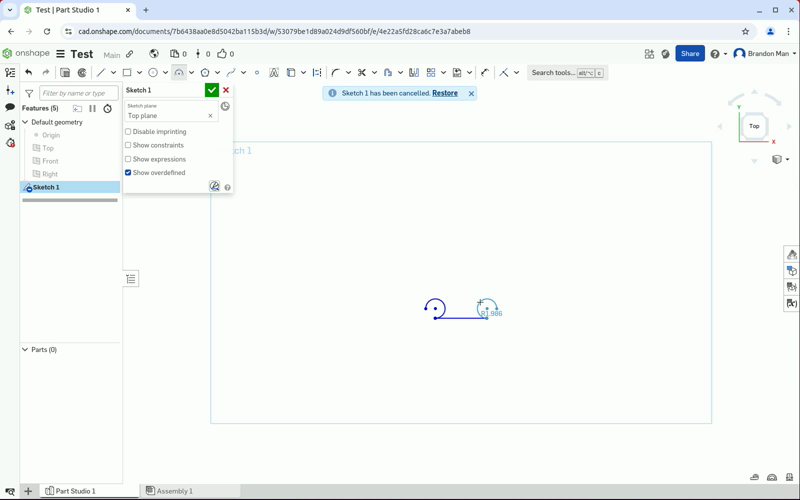
click(480, 301)
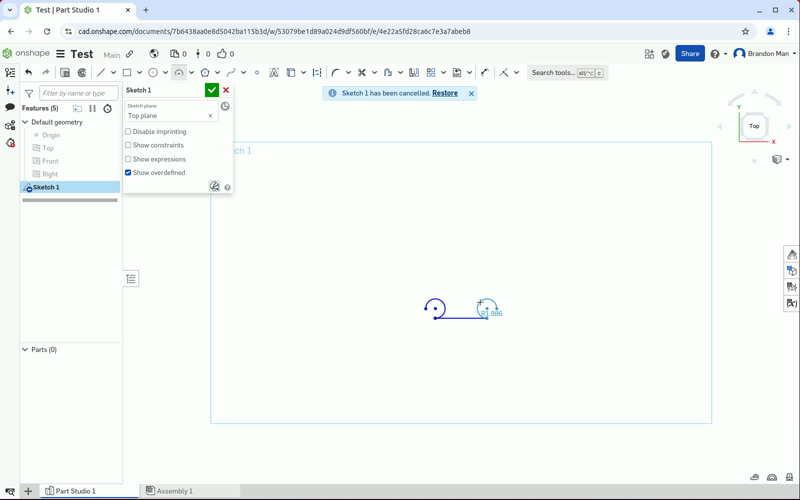
key_up(shift)
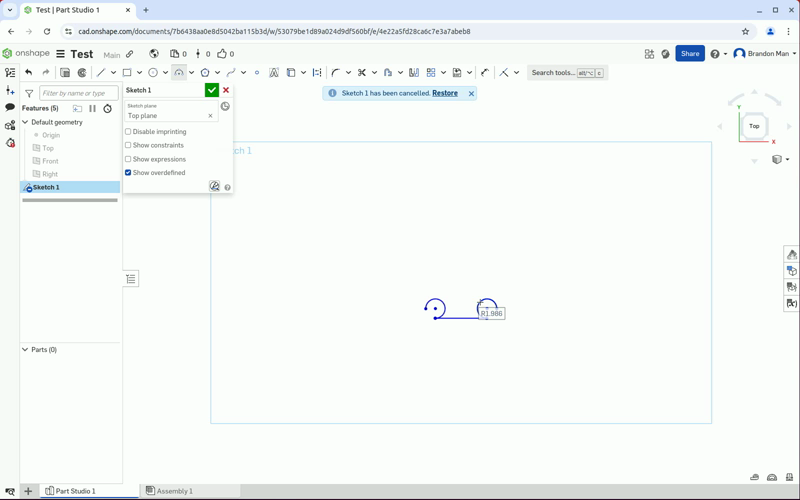
key(esc)
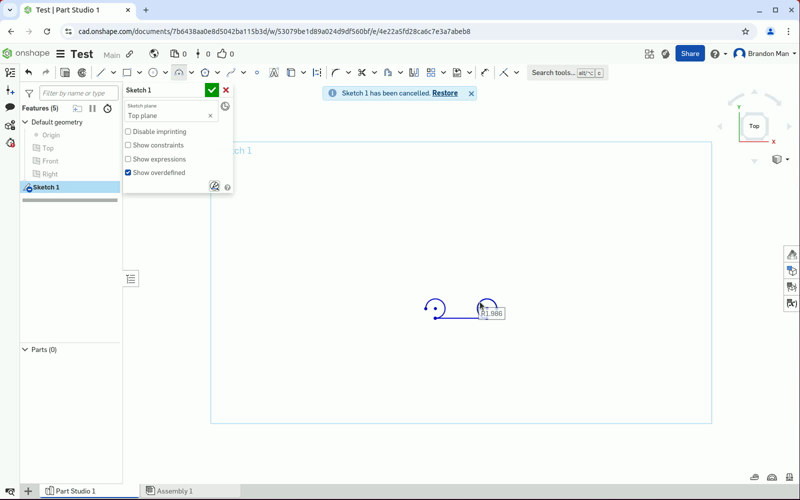
key(l)
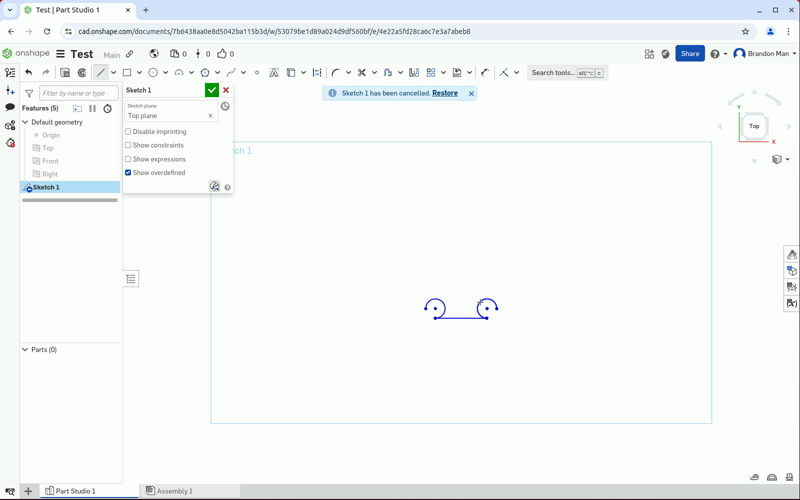
mouse_move(496, 308)
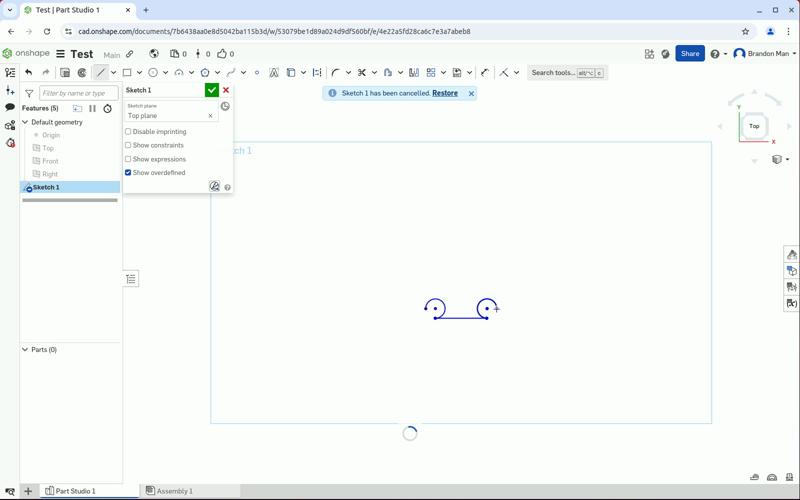
click(496, 308)
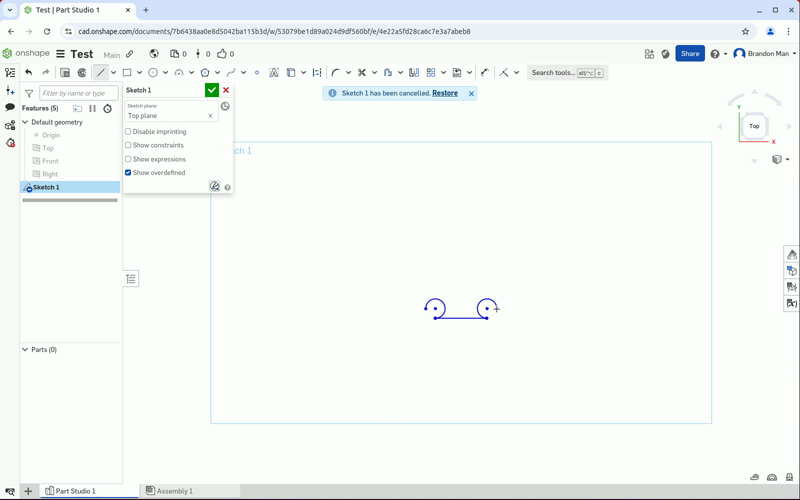
key_down(shift)
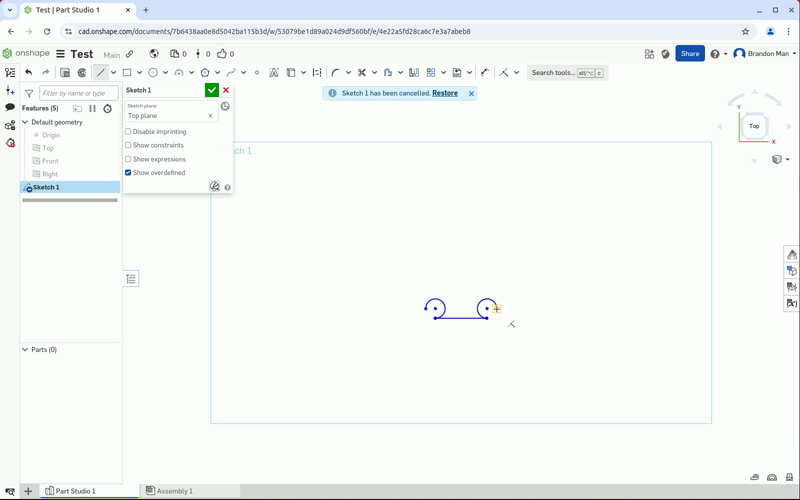
mouse_move(526, 308)
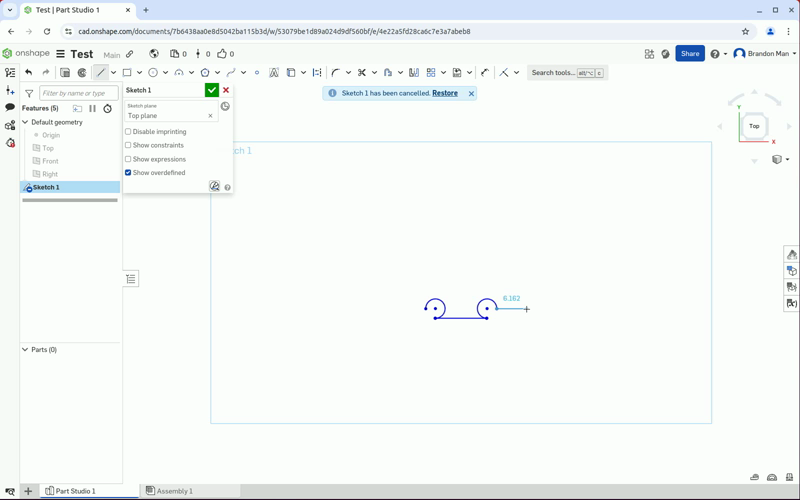
mouse_move(496, 303)
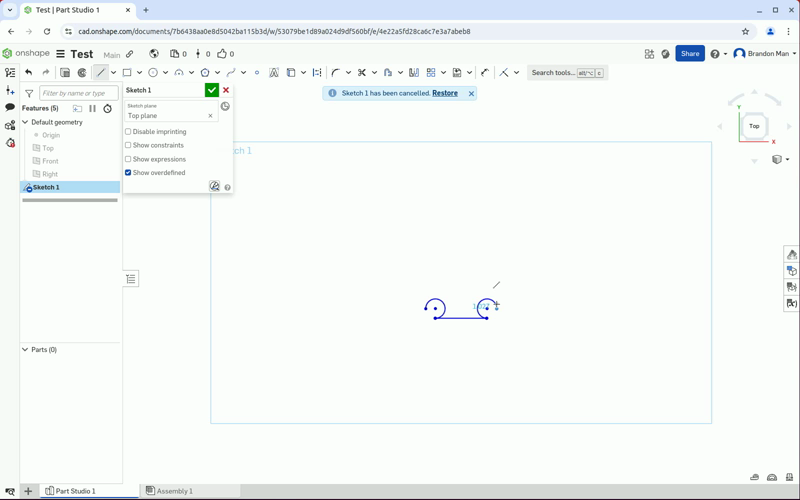
scroll(6)
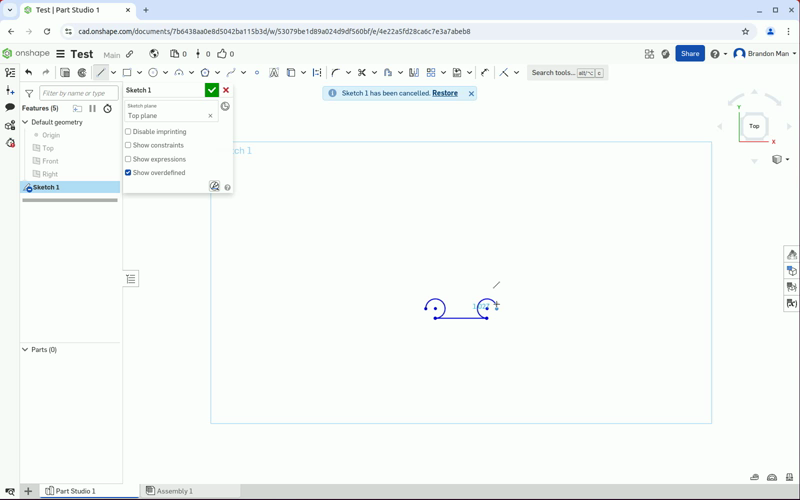
scroll(6)
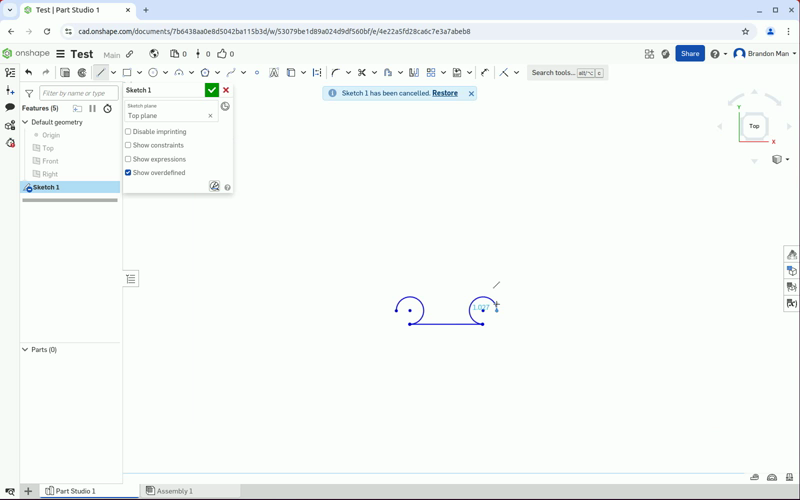
scroll(6)
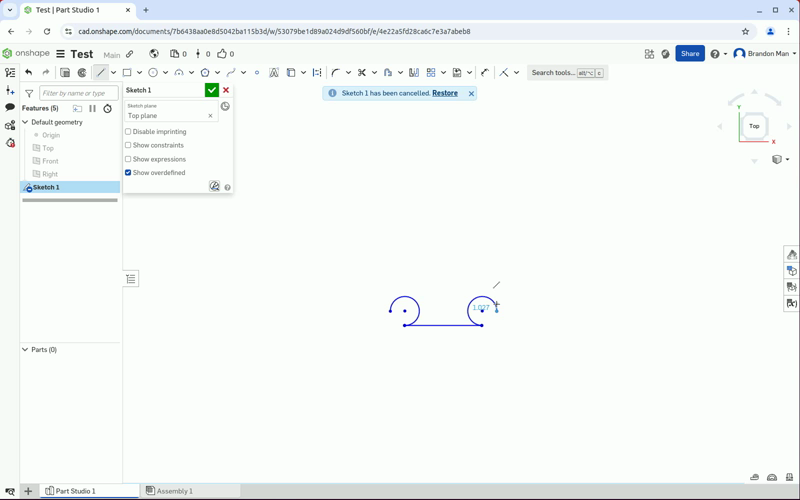
scroll(6)
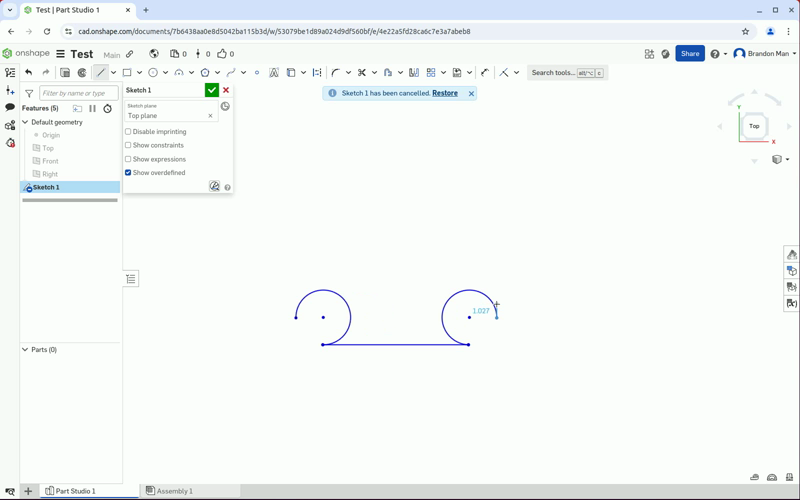
scroll(6)
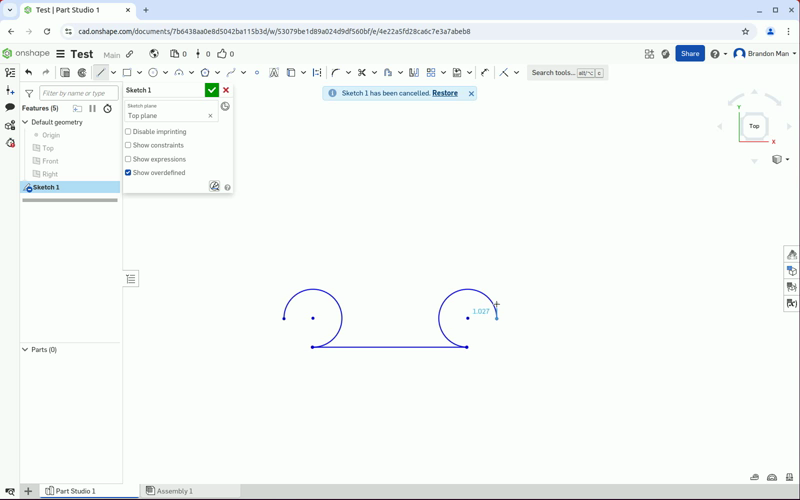
scroll(6)
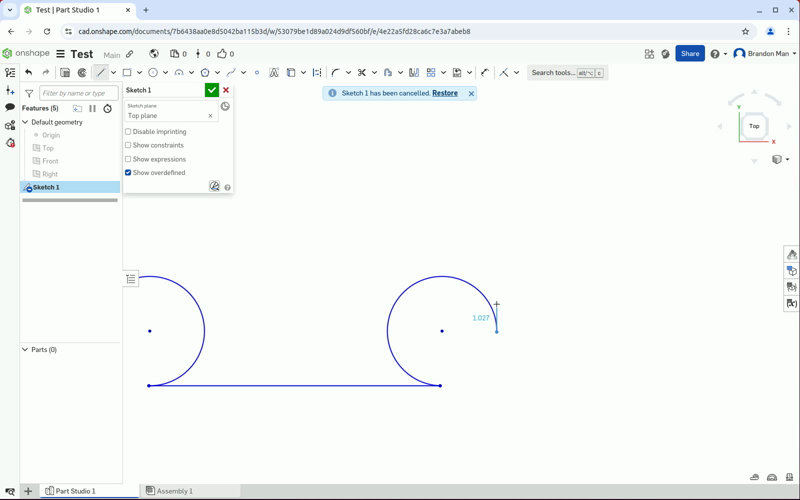
scroll(6)
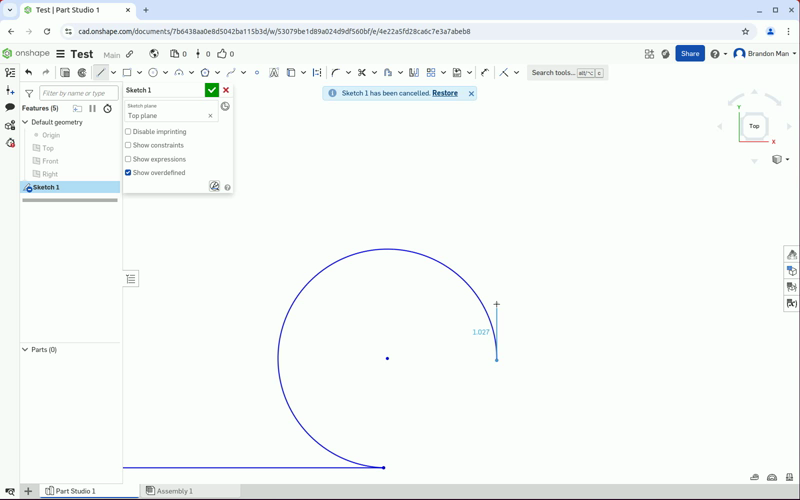
click(496, 303)
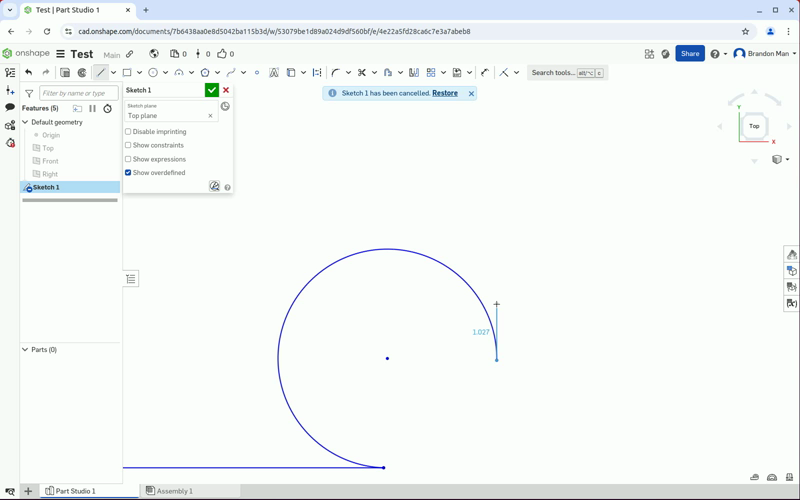
scroll(-6)
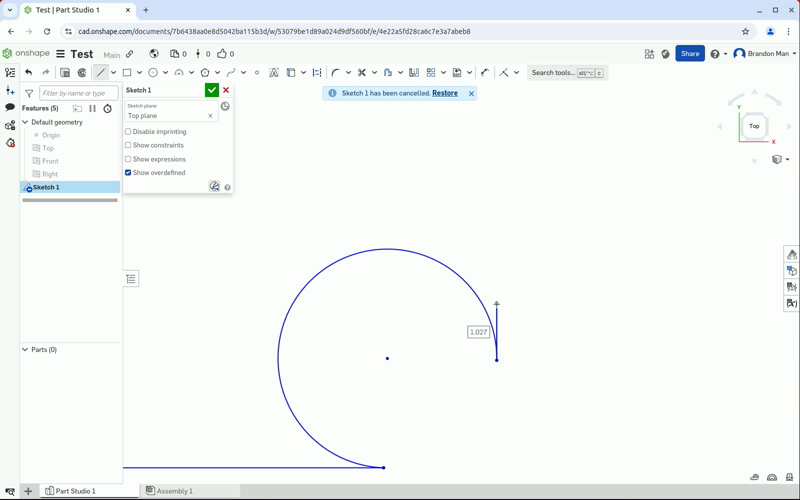
scroll(-6)
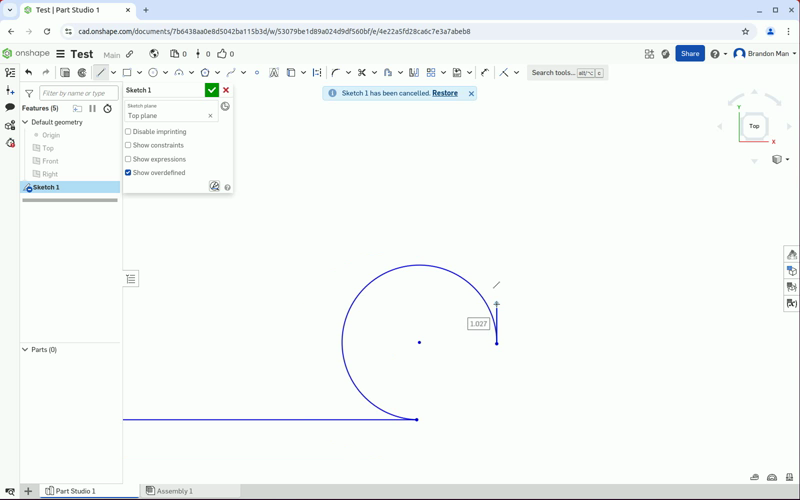
scroll(-6)
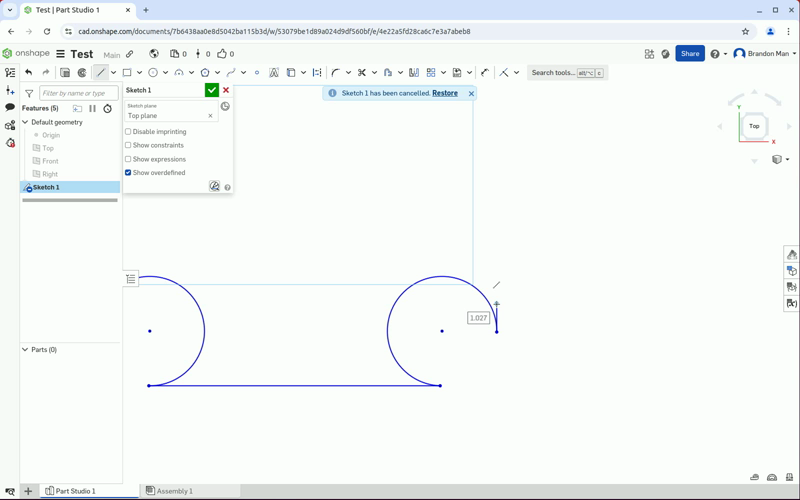
scroll(-6)
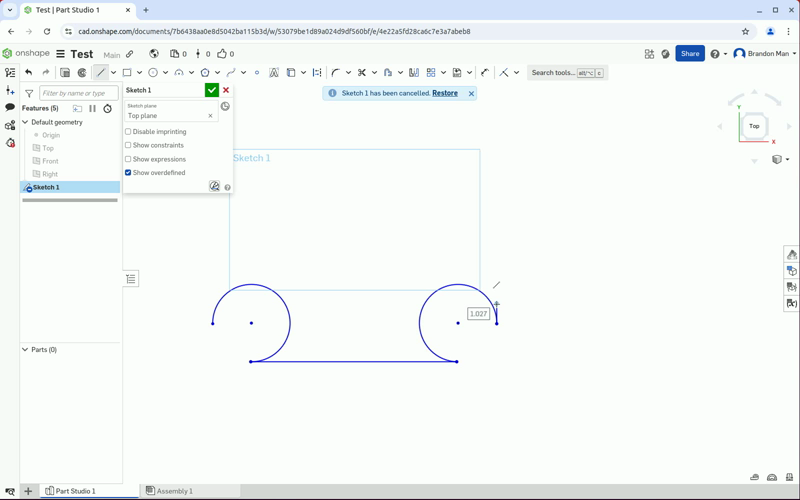
scroll(-6)
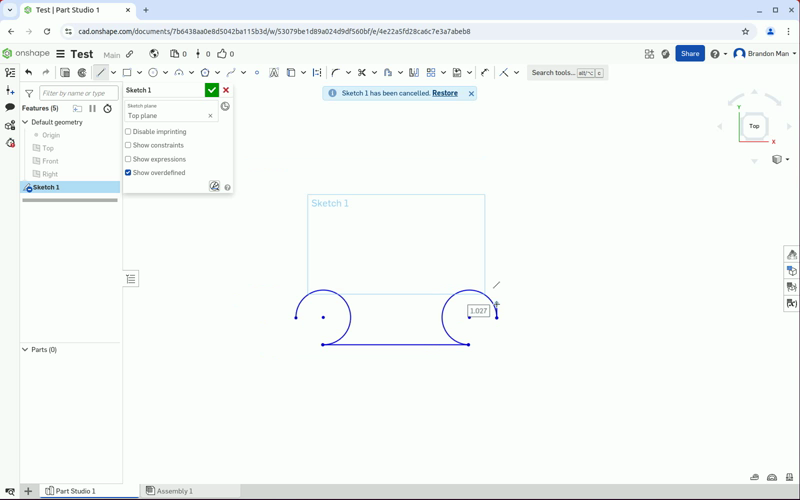
scroll(-6)
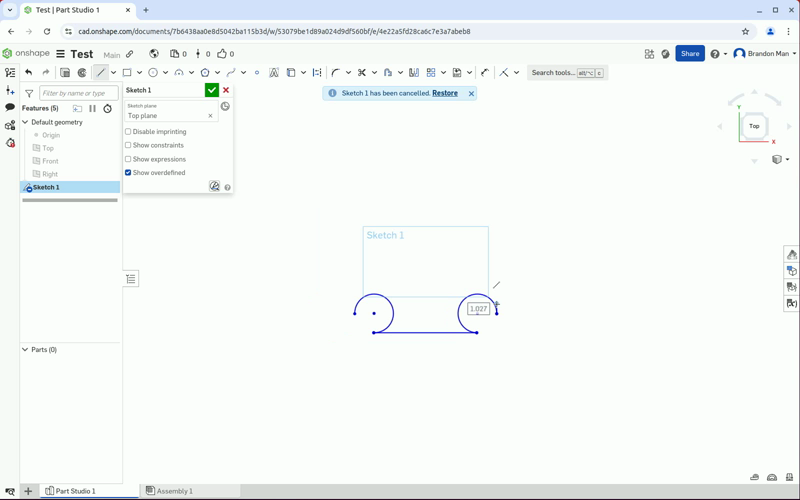
scroll(-6)
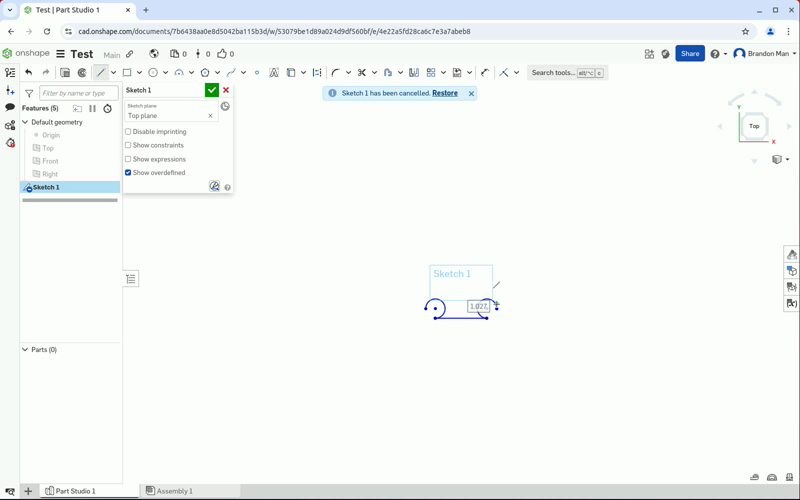
key_up(shift)
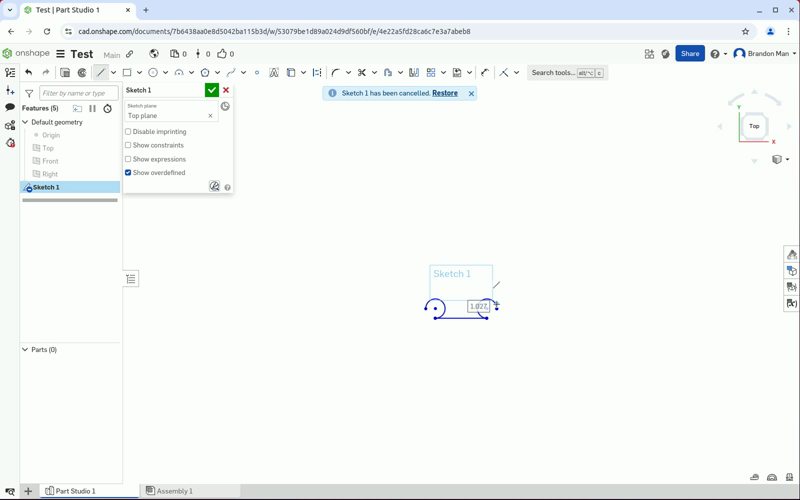
key_down(shift)
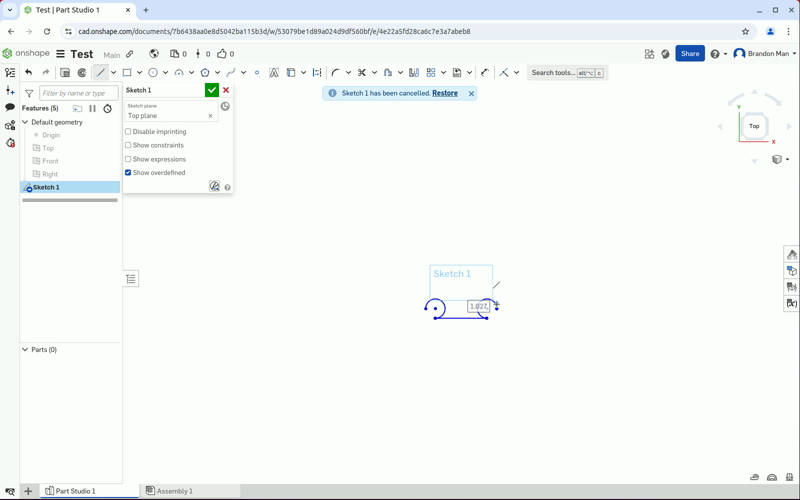
mouse_move(526, 303)
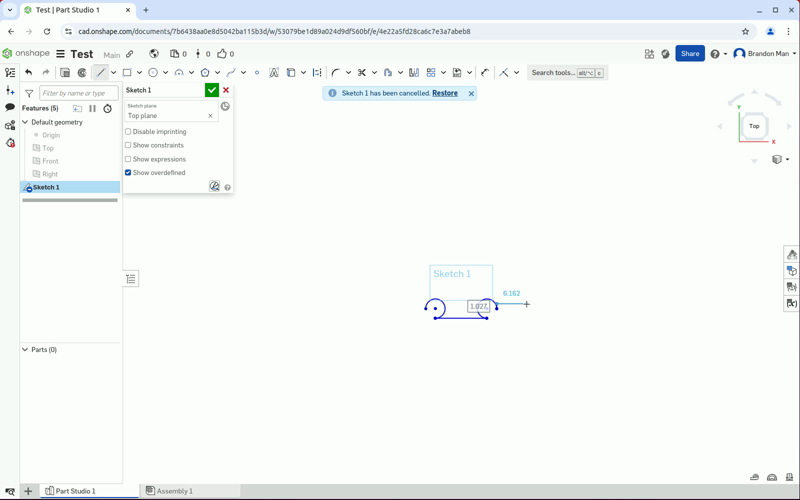
mouse_move(496, 261)
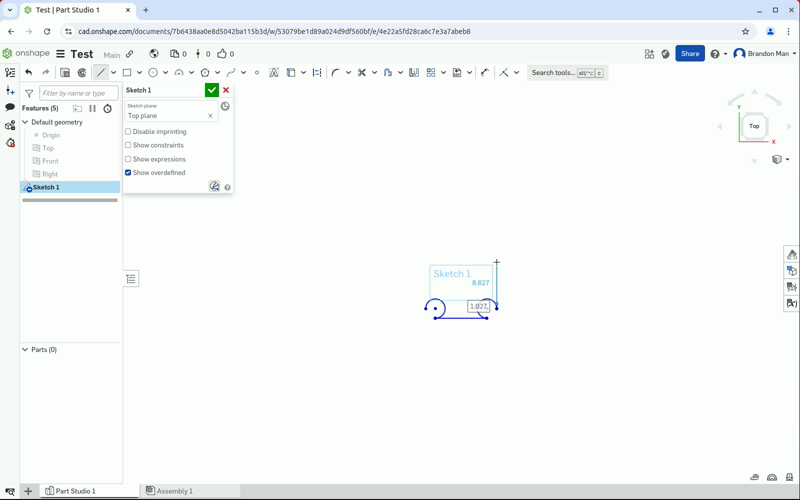
click(496, 261)
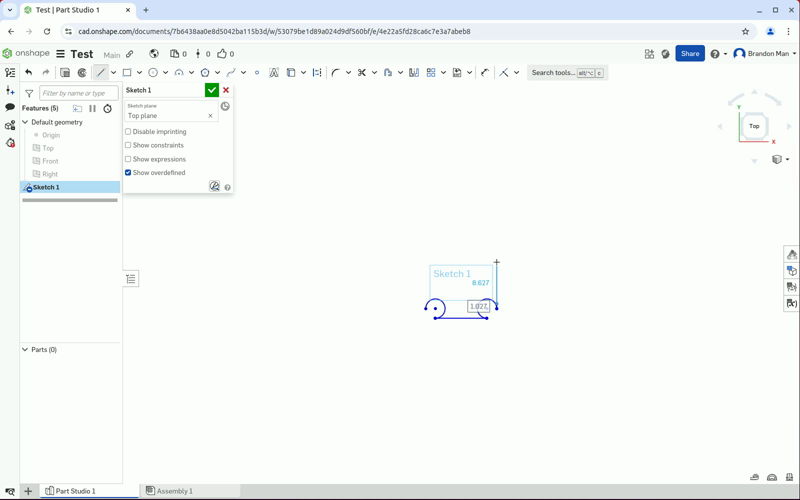
key_up(shift)
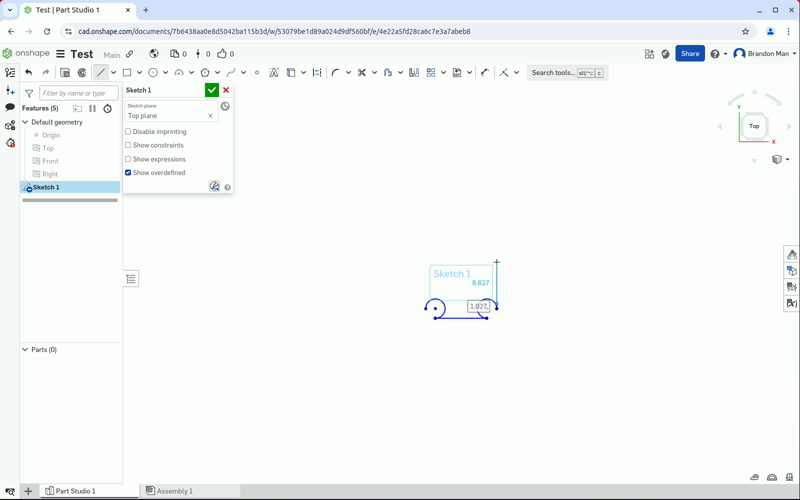
key_down(shift)
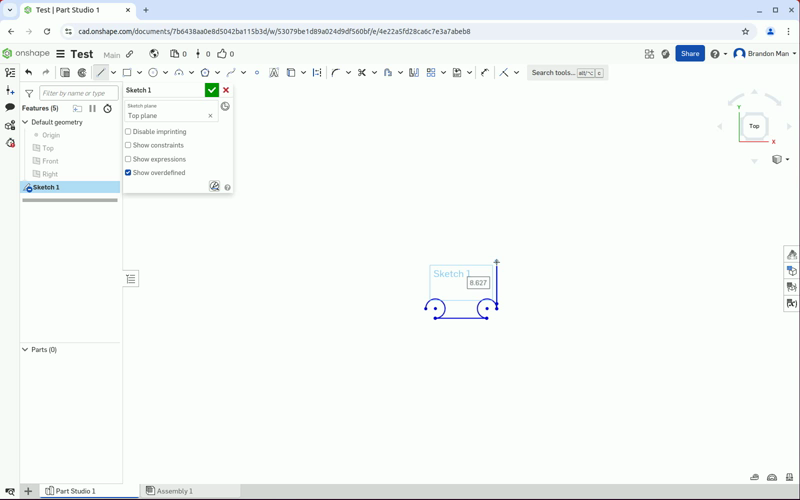
mouse_move(526, 261)
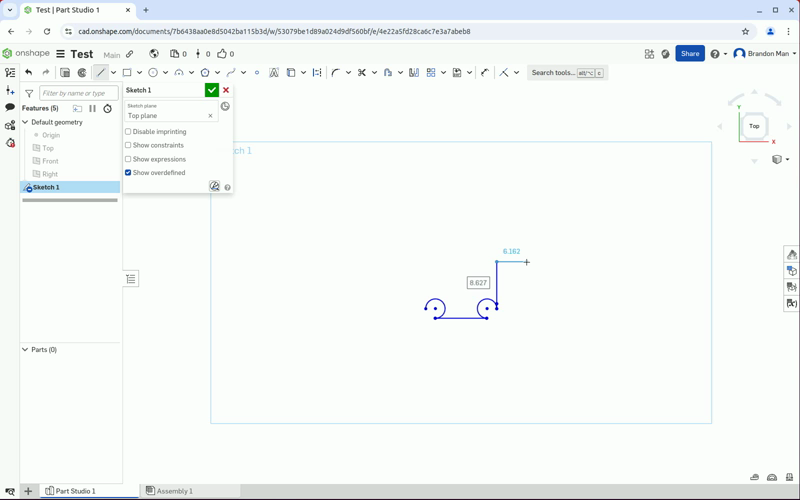
mouse_move(496, 257)
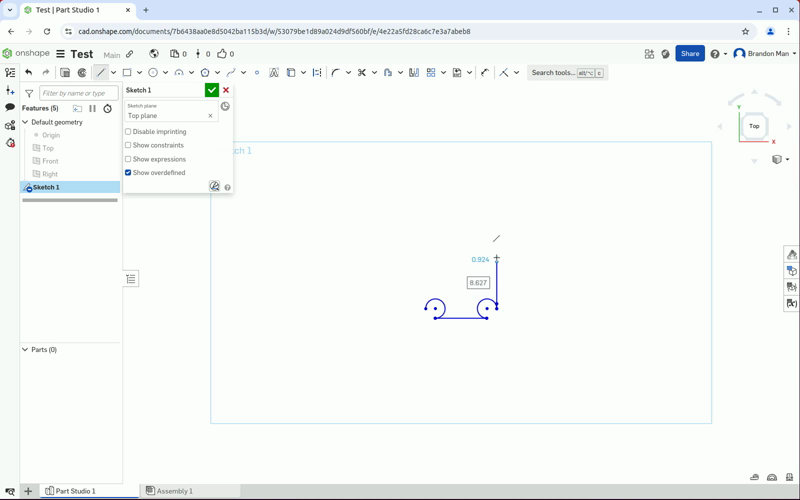
scroll(6)
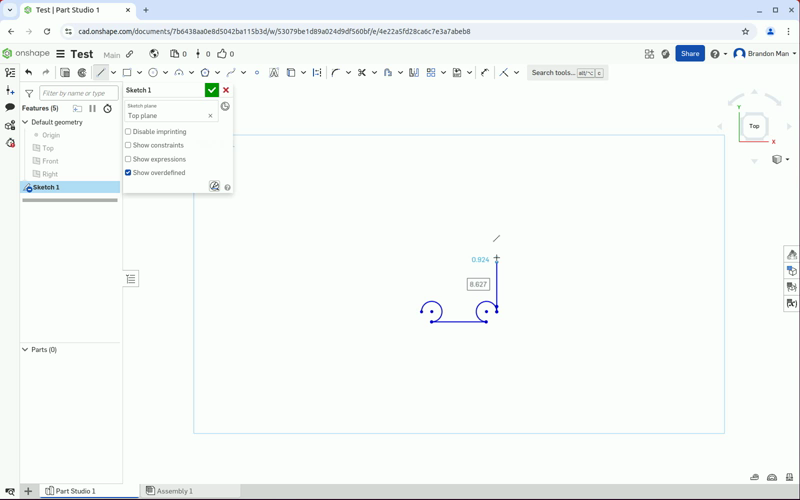
scroll(6)
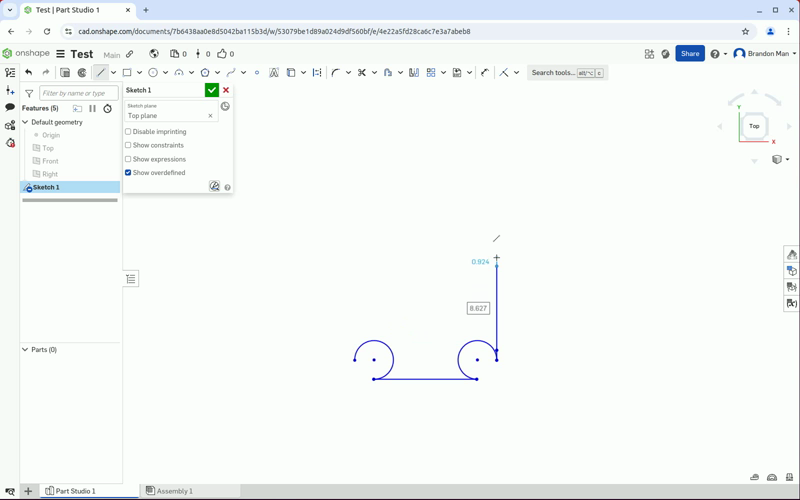
scroll(6)
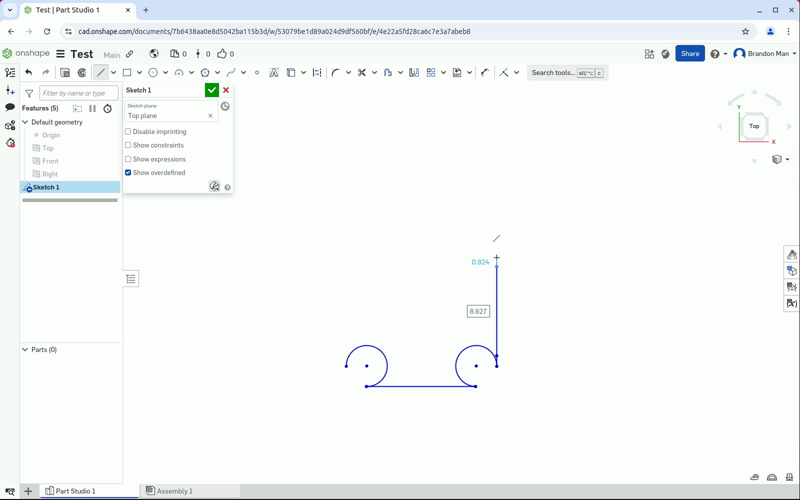
scroll(6)
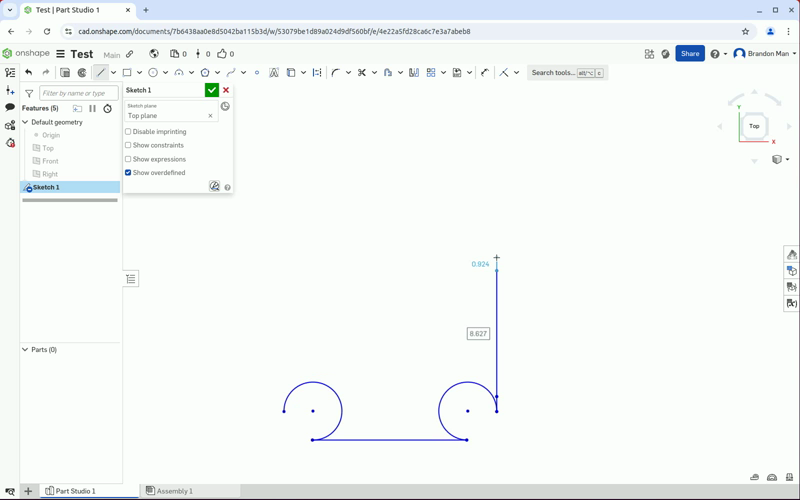
scroll(6)
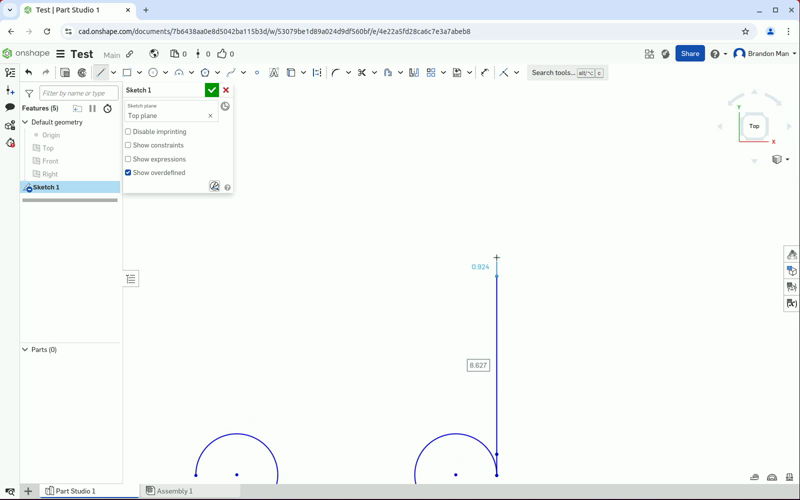
scroll(6)
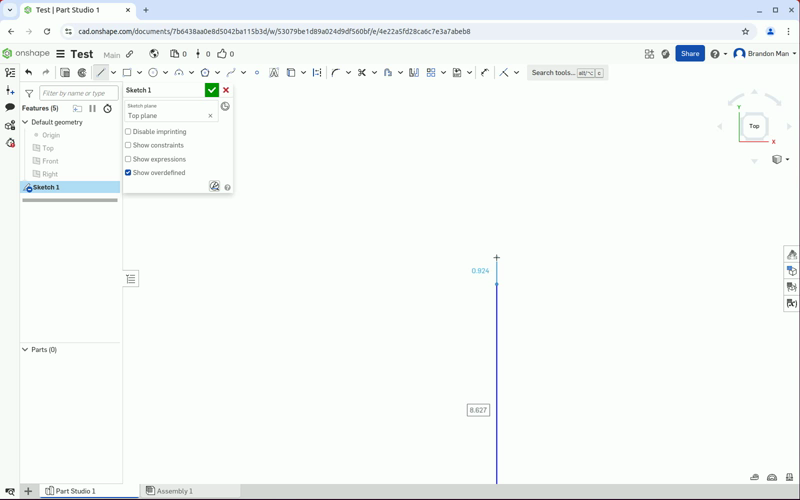
scroll(6)
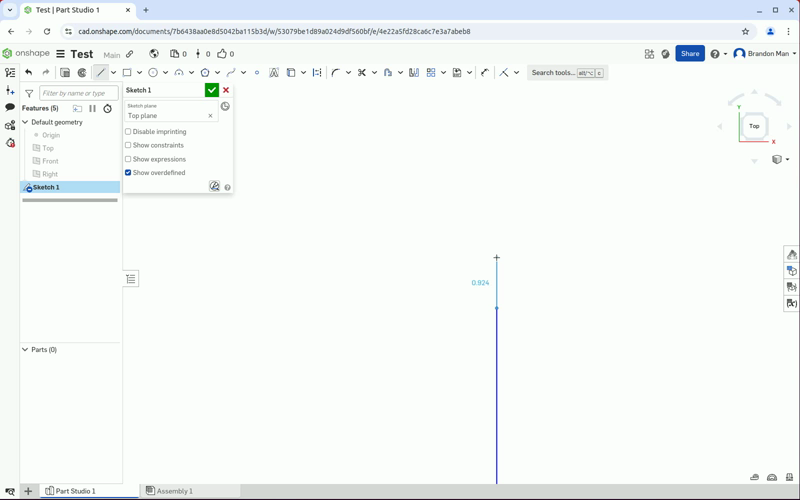
click(496, 257)
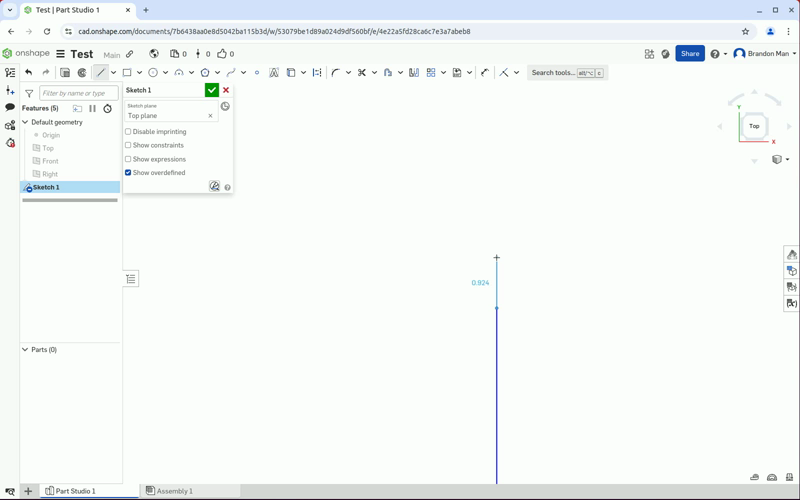
scroll(-6)
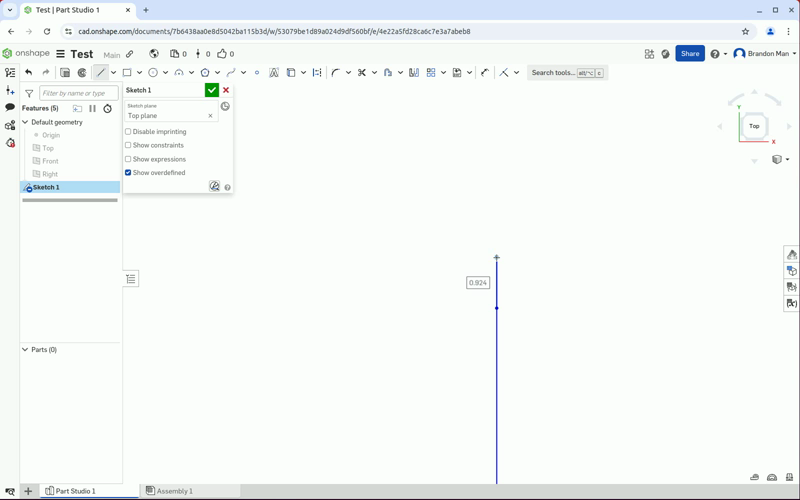
scroll(-6)
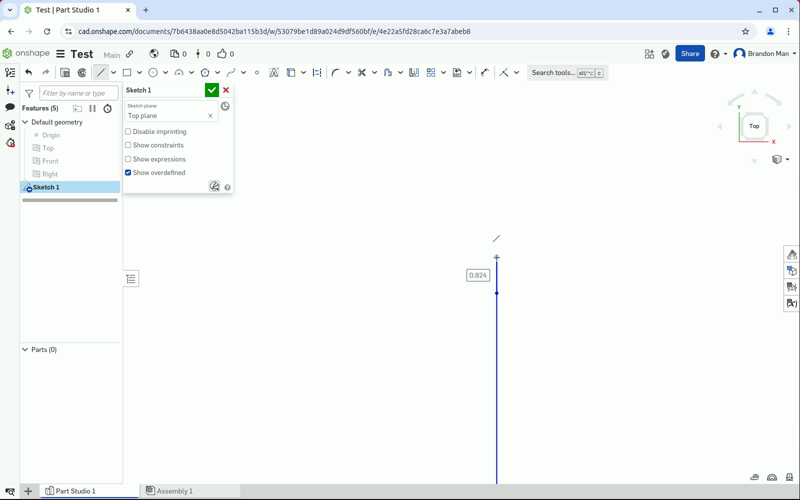
scroll(-6)
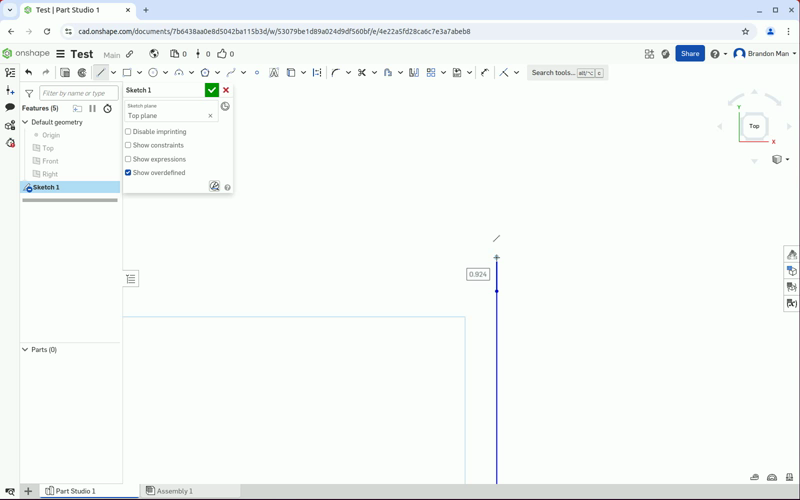
scroll(-6)
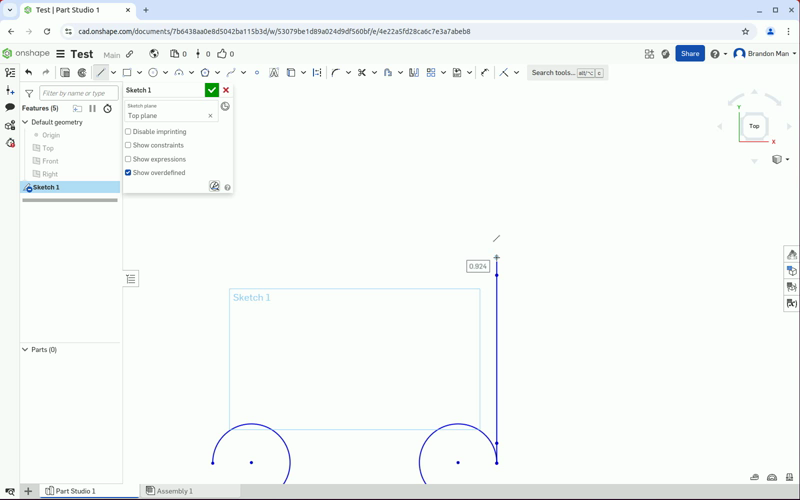
scroll(-6)
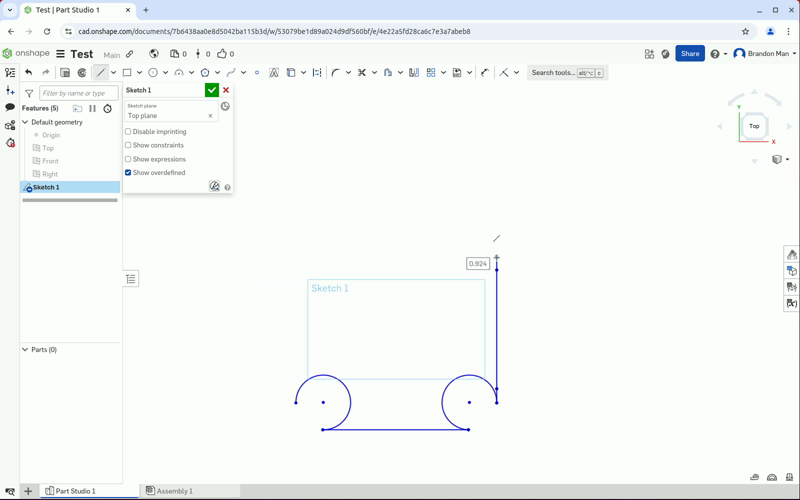
scroll(-6)
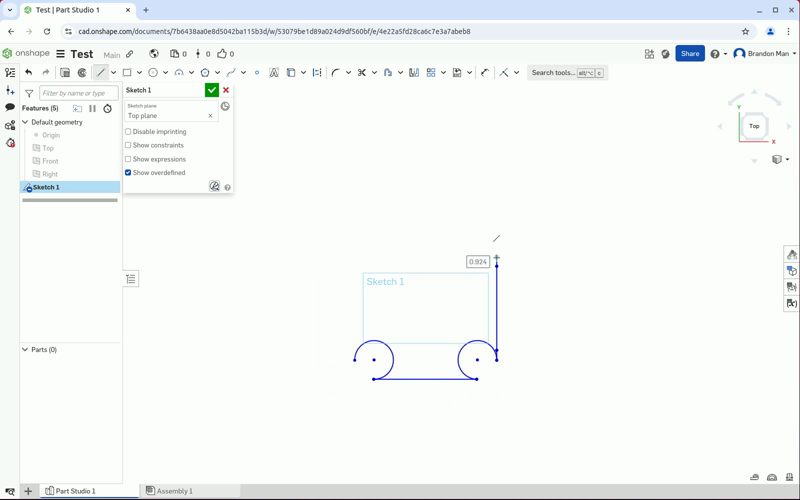
scroll(-6)
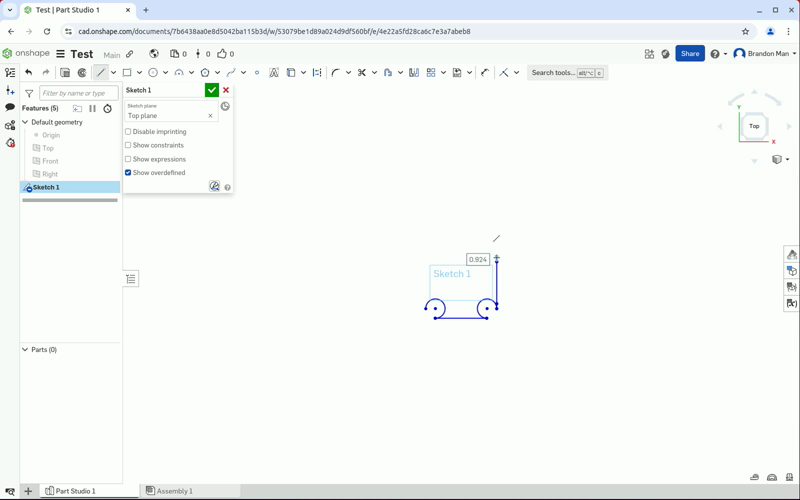
key_up(shift)
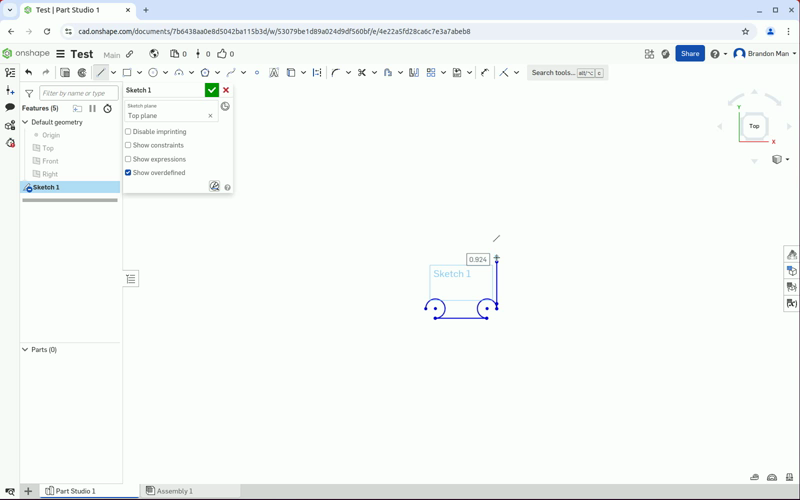
key(esc)
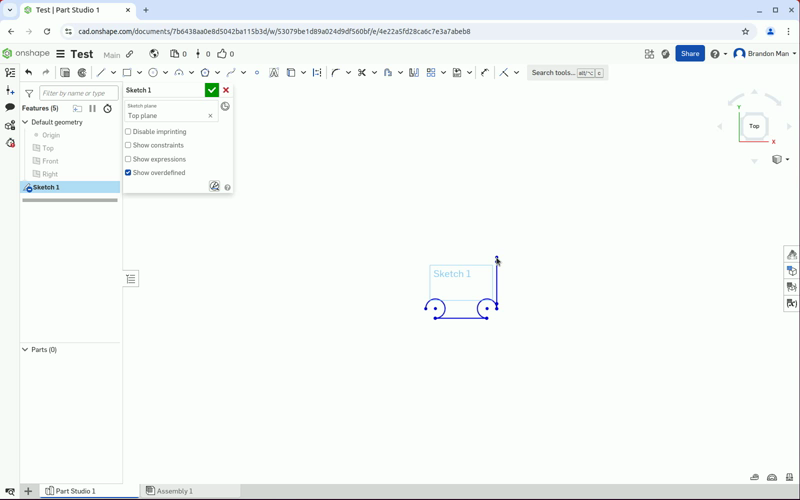
key(a)
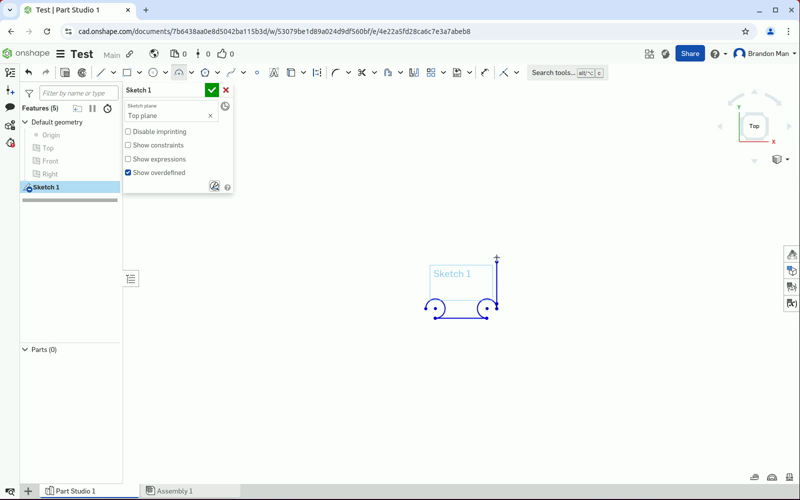
mouse_move(496, 257)
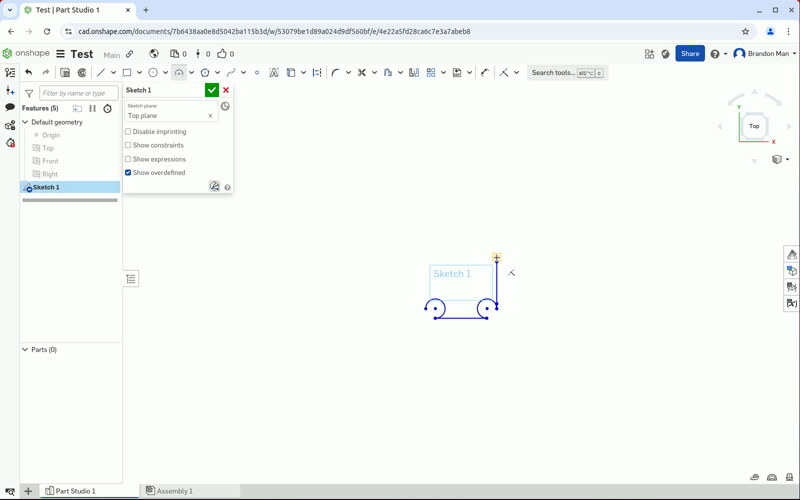
click(496, 257)
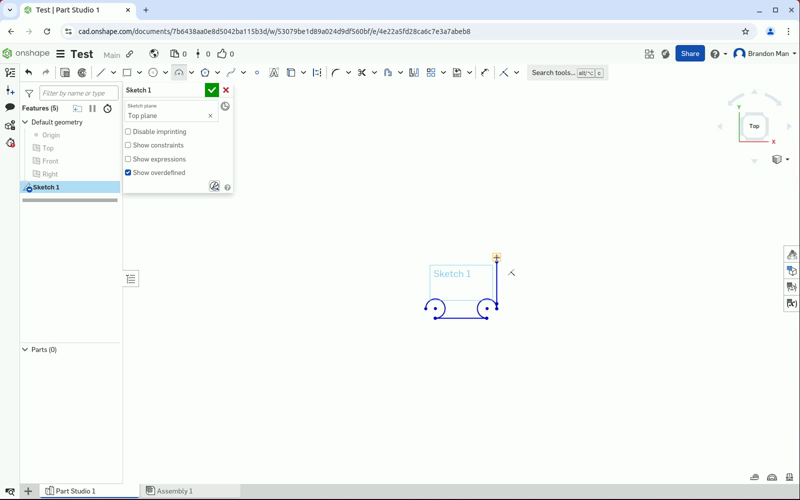
key_down(shift)
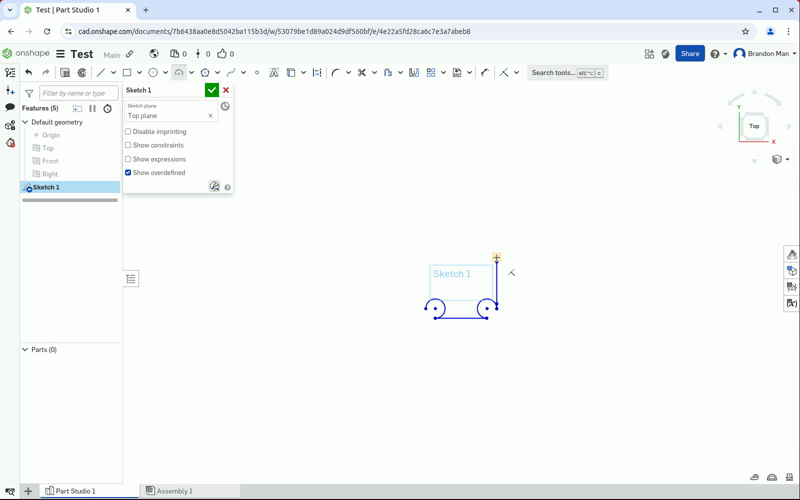
mouse_move(486, 247)
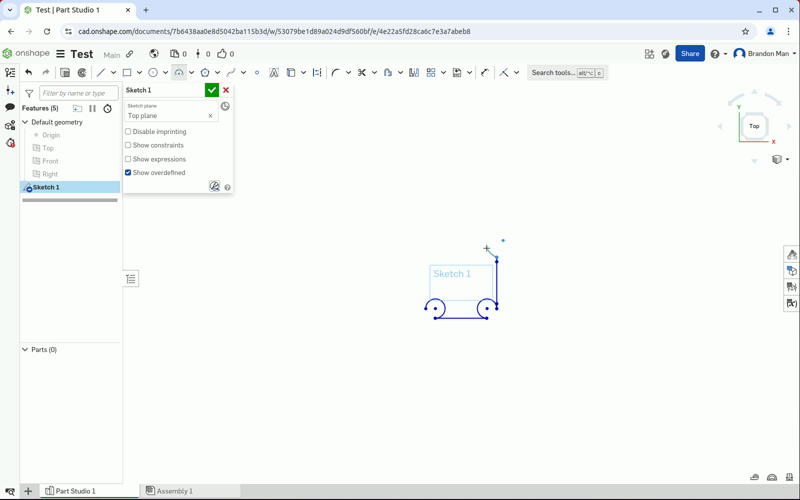
click(486, 247)
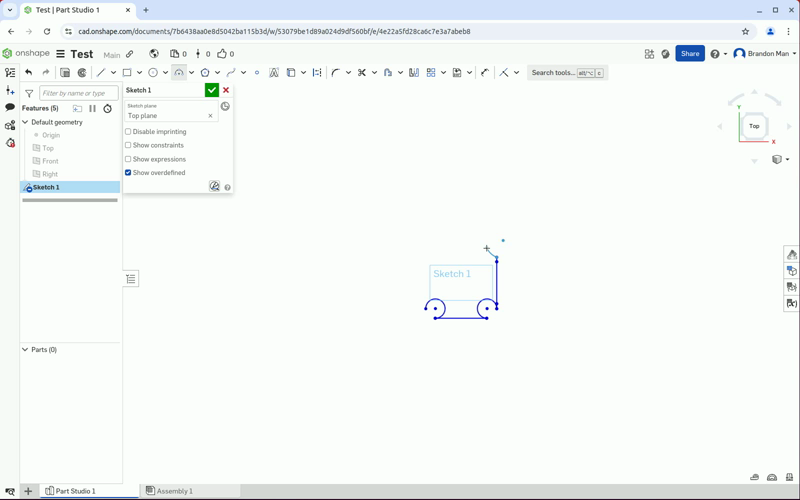
mouse_move(480, 264)
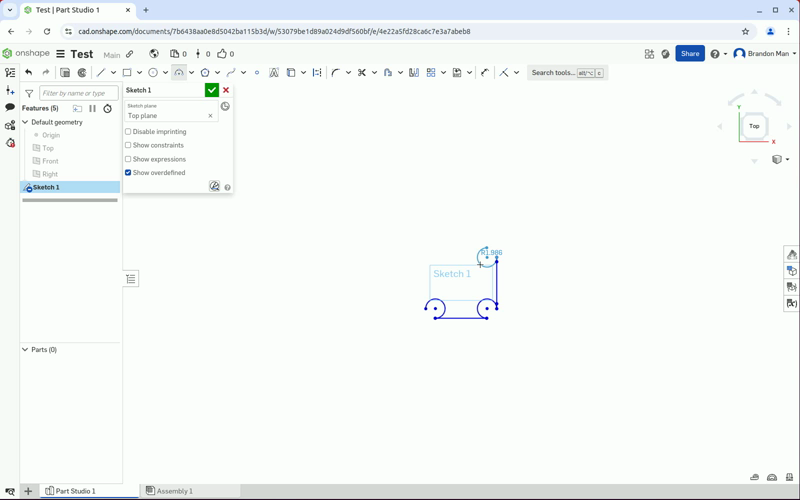
click(480, 264)
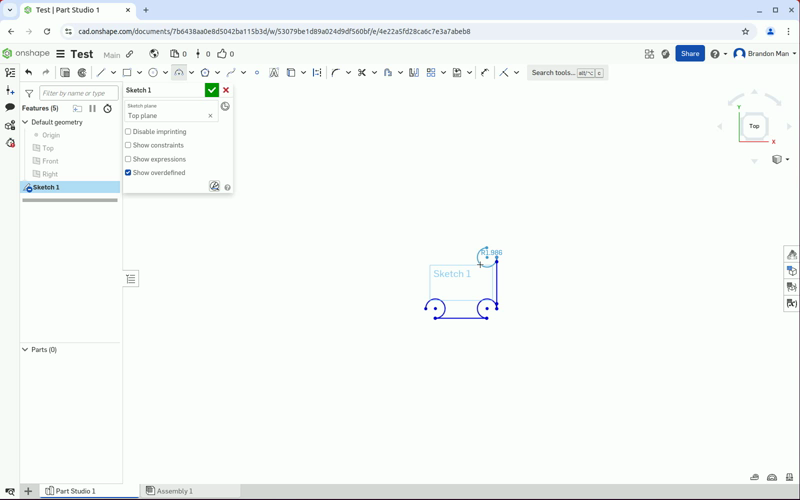
key_up(shift)
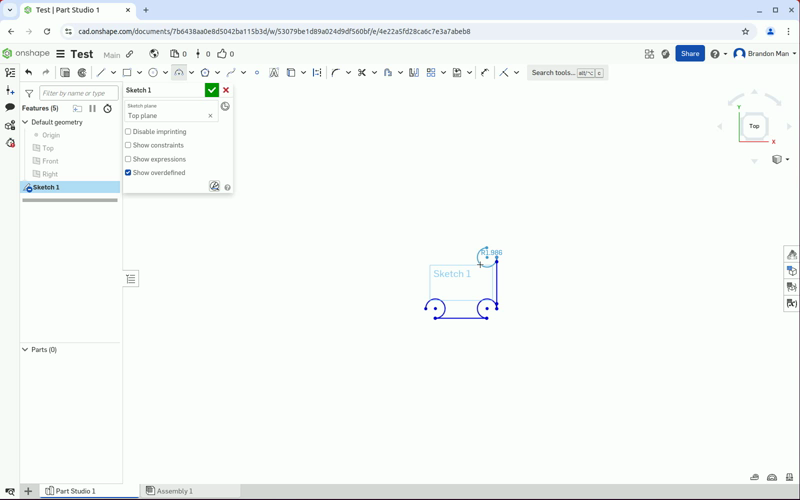
key(esc)
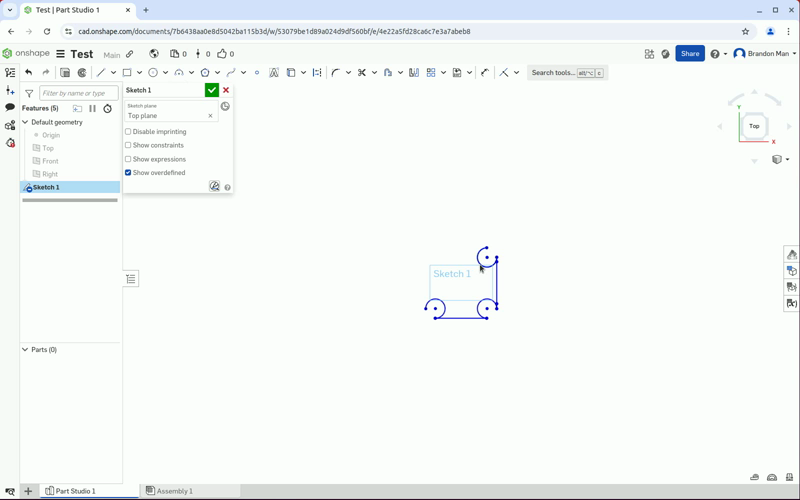
key(l)
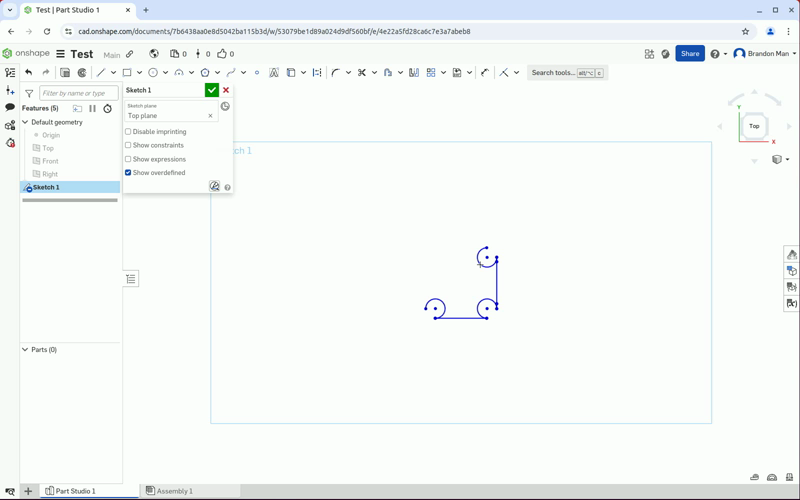
mouse_move(486, 247)
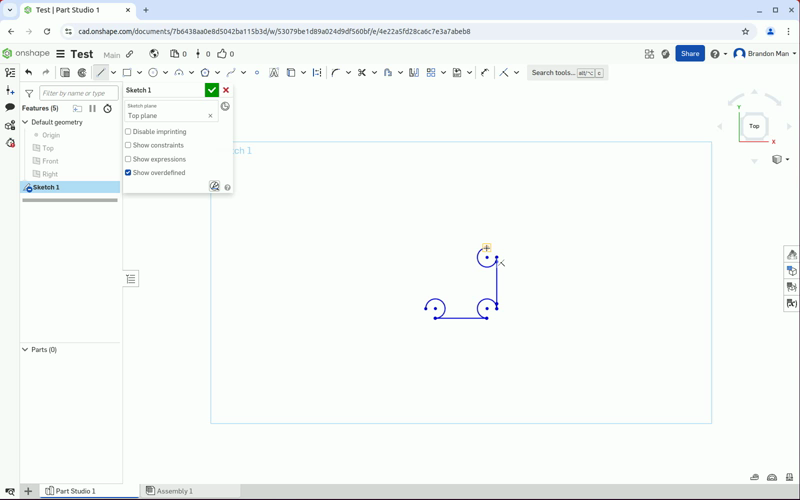
click(486, 247)
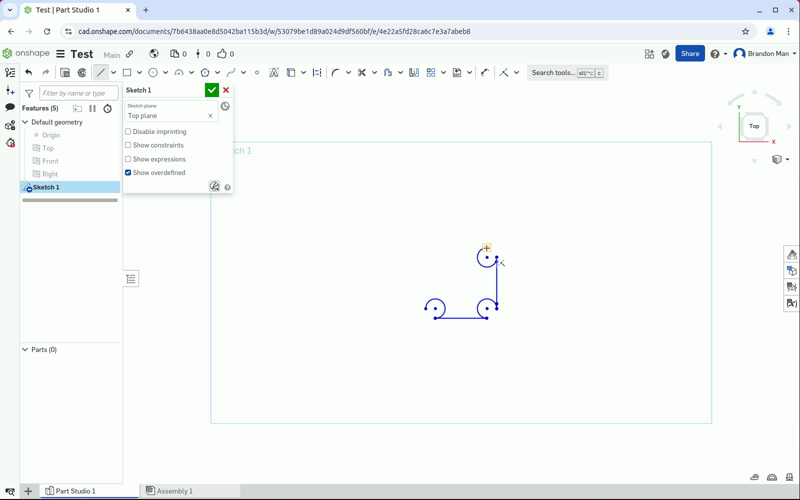
key_down(shift)
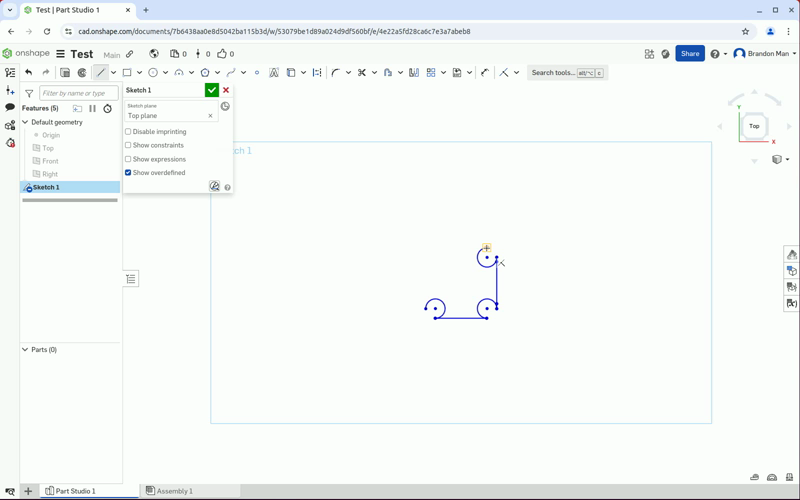
mouse_move(516, 247)
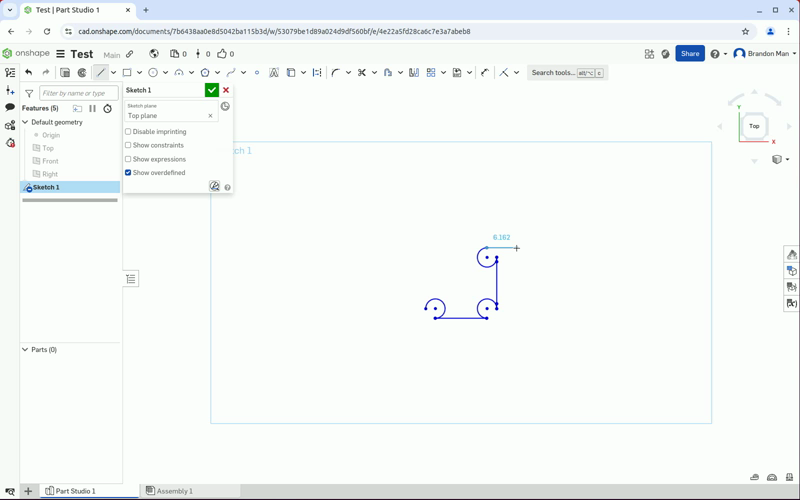
mouse_move(435, 247)
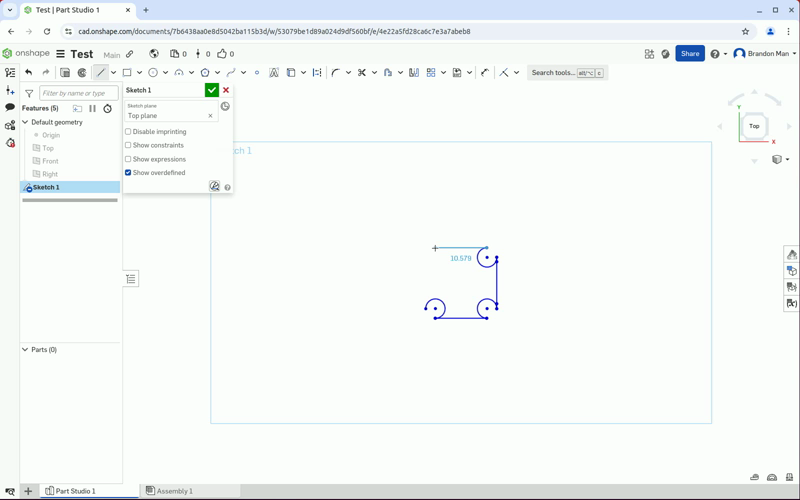
click(435, 247)
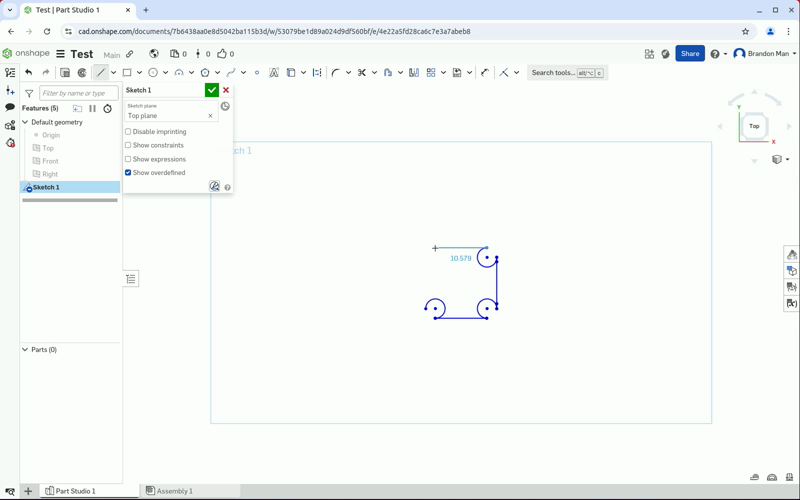
key_up(shift)
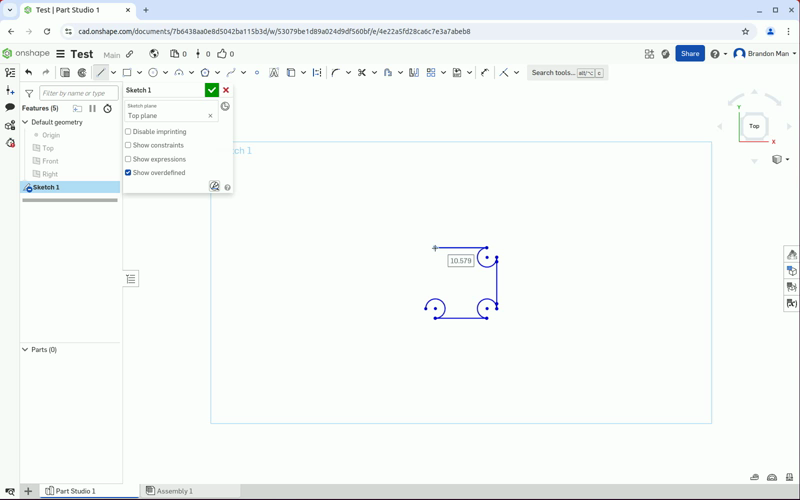
key(esc)
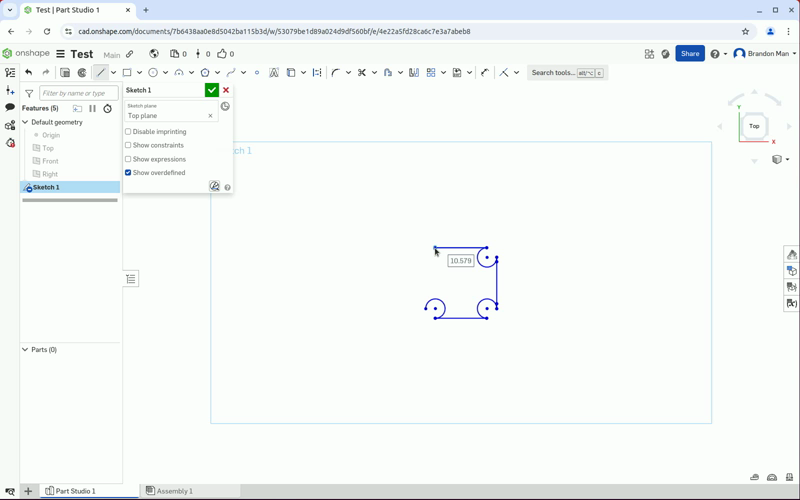
key(a)
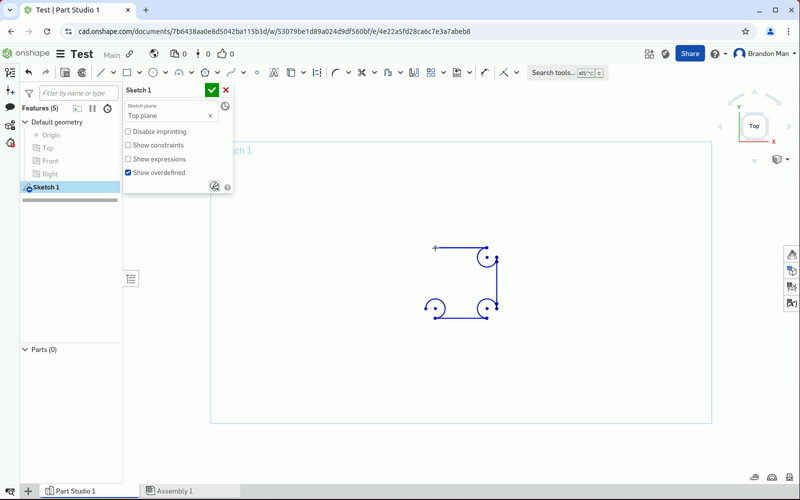
mouse_move(435, 247)
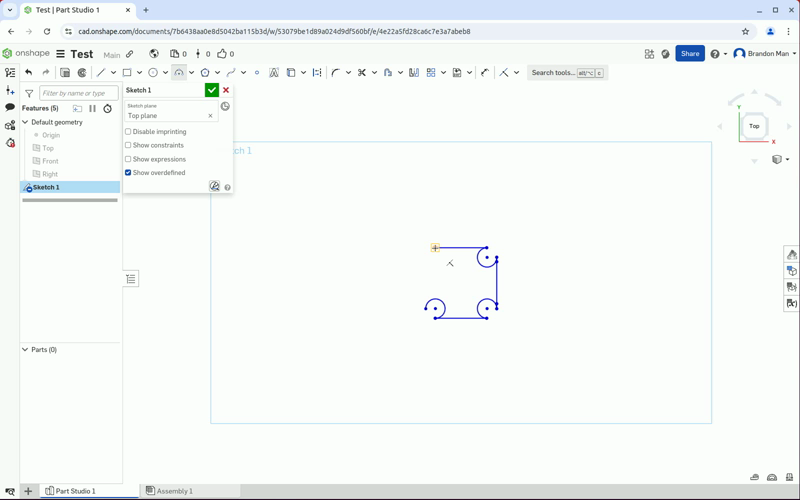
click(435, 247)
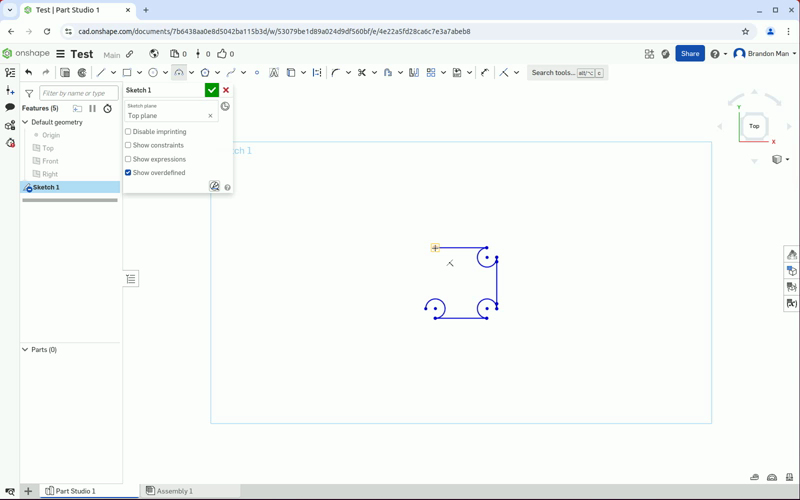
key_down(shift)
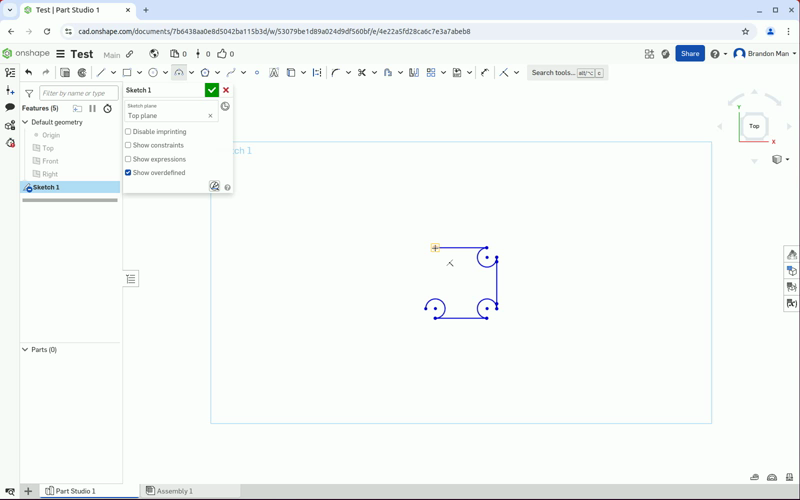
mouse_move(425, 257)
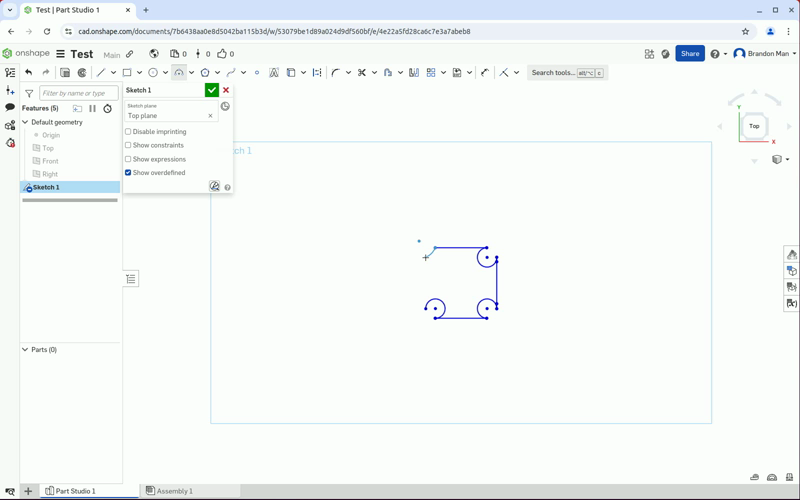
click(425, 257)
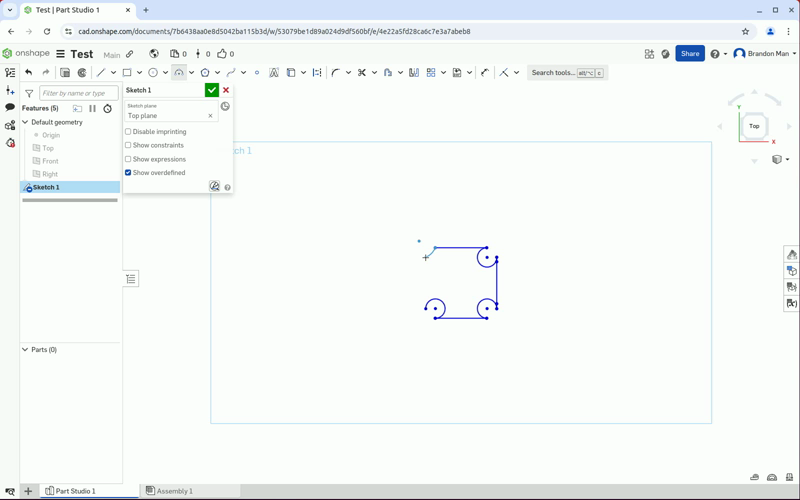
mouse_move(442, 264)
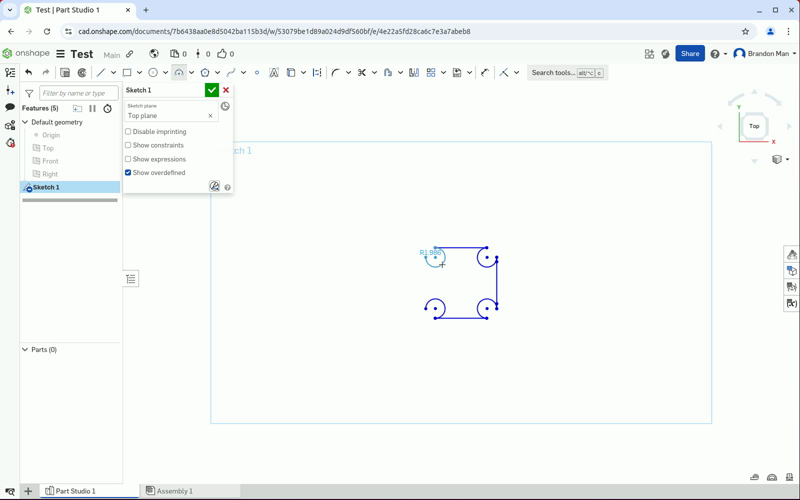
click(442, 264)
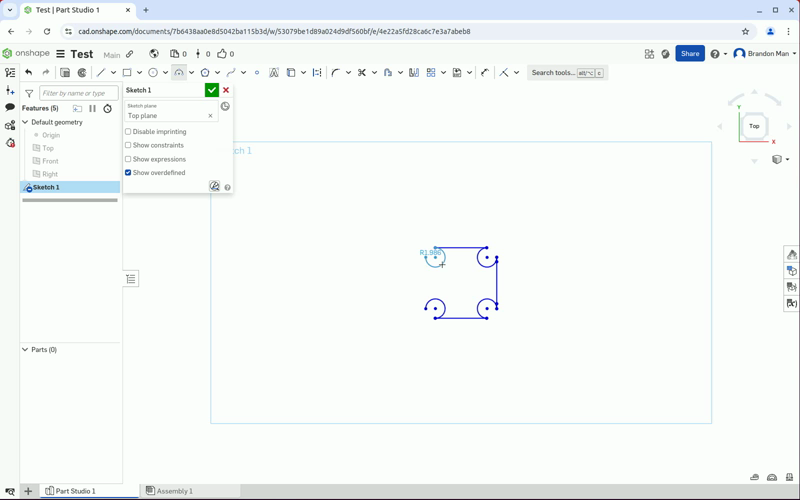
key_up(shift)
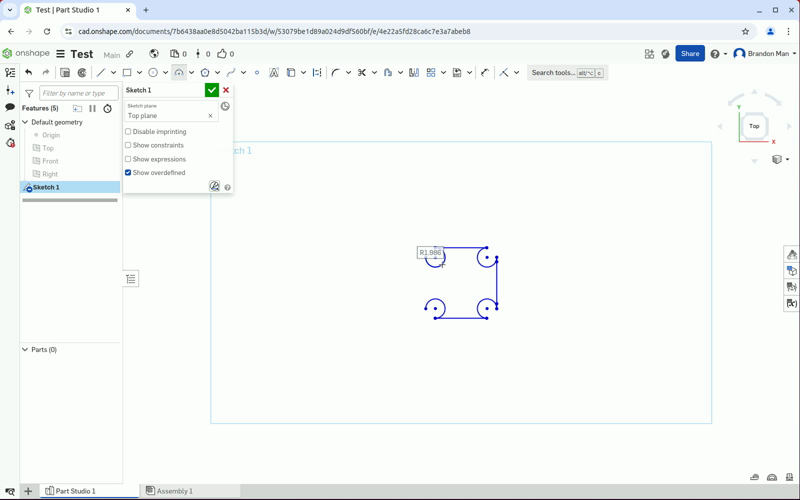
key(esc)
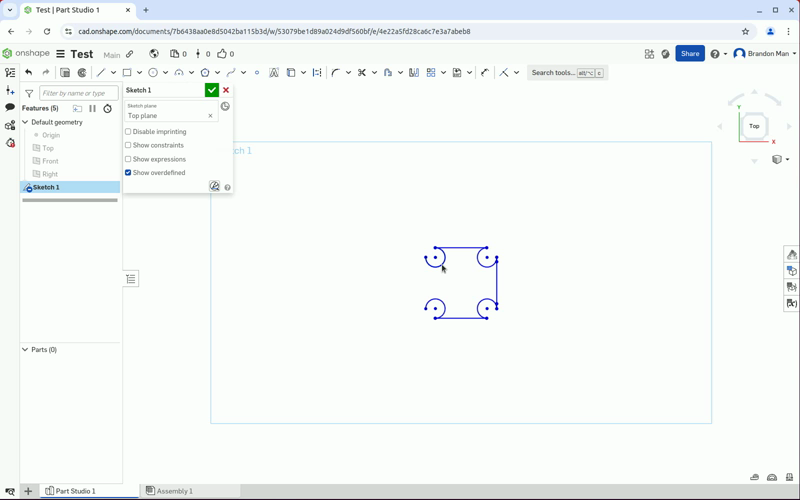
key(l)
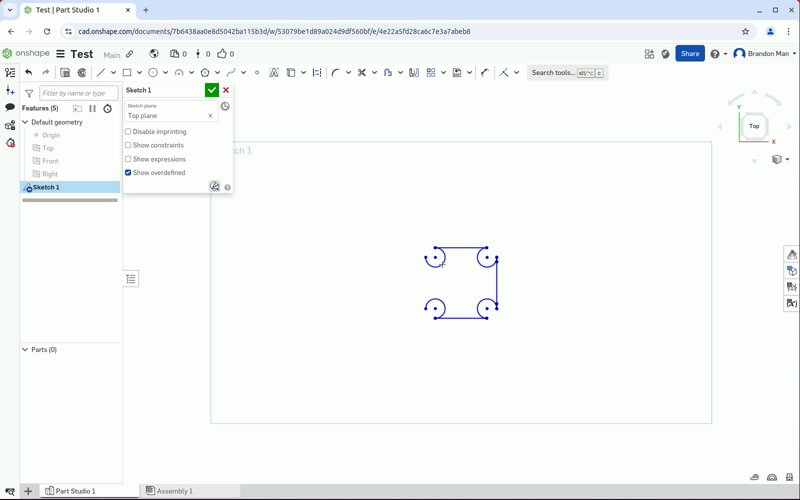
mouse_move(425, 257)
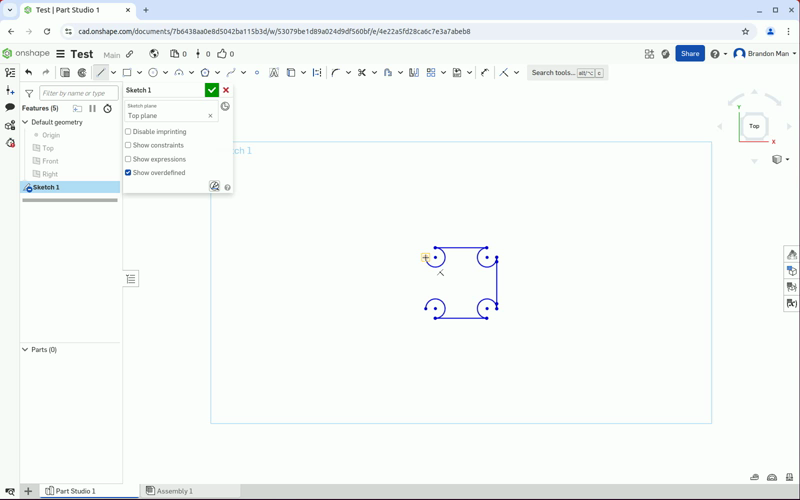
click(425, 257)
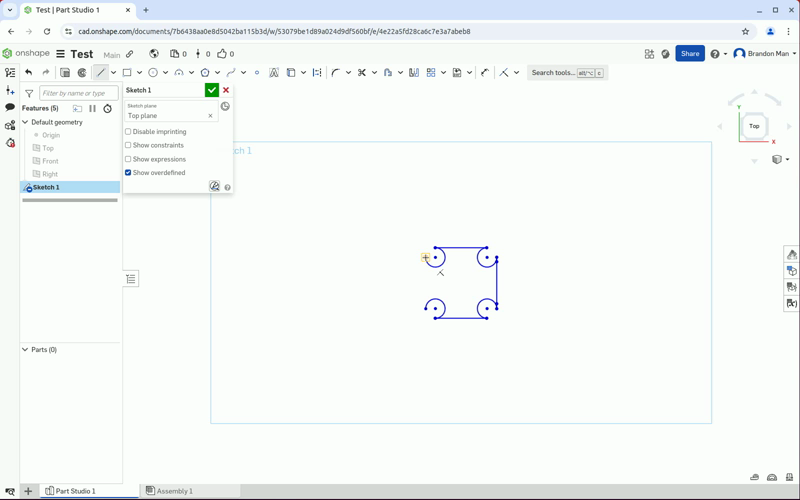
mouse_move(455, 257)
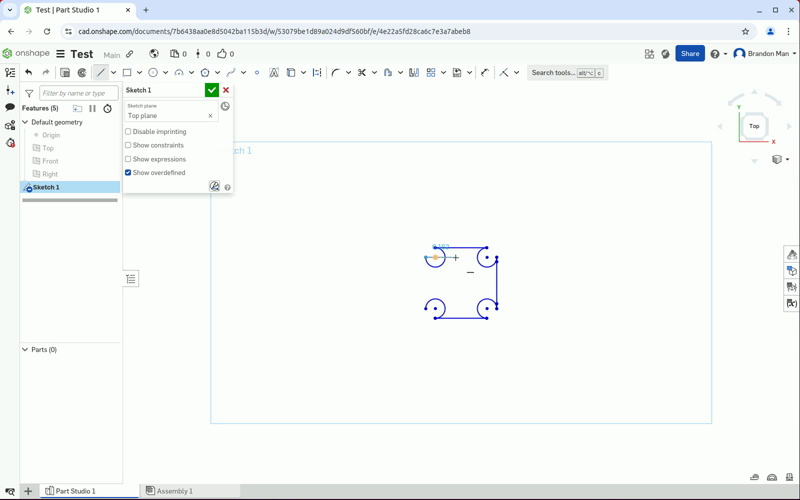
key_down(shift)
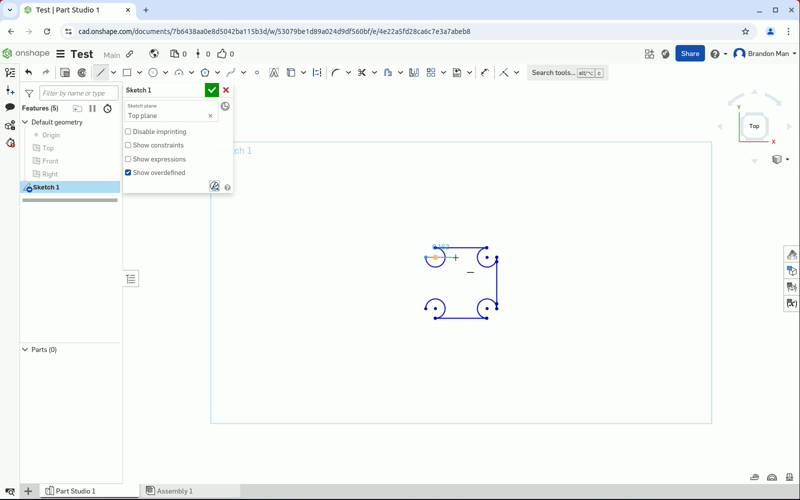
mouse_move(425, 308)
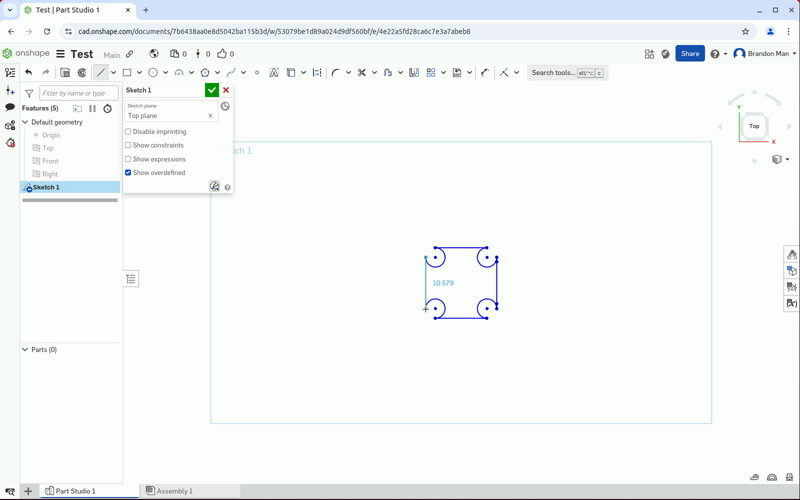
key_up(shift)
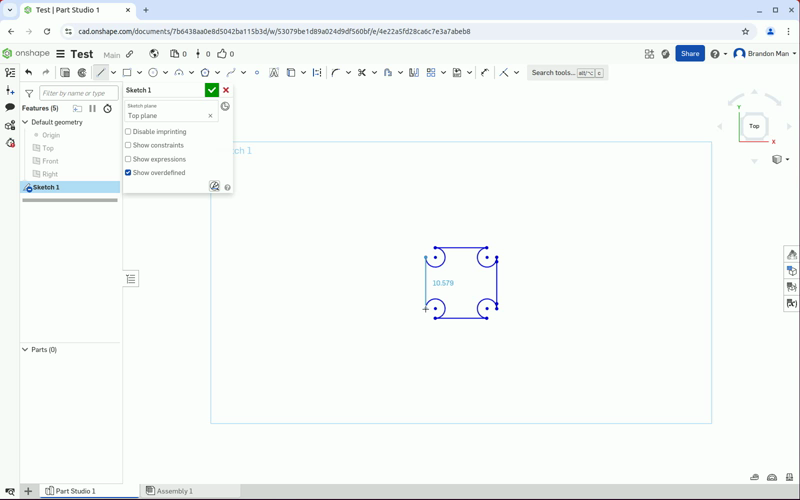
click(425, 308)
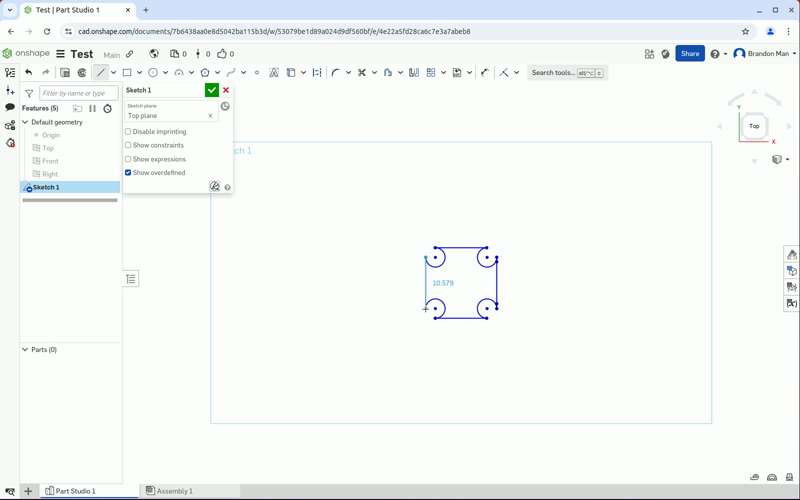
key(esc)
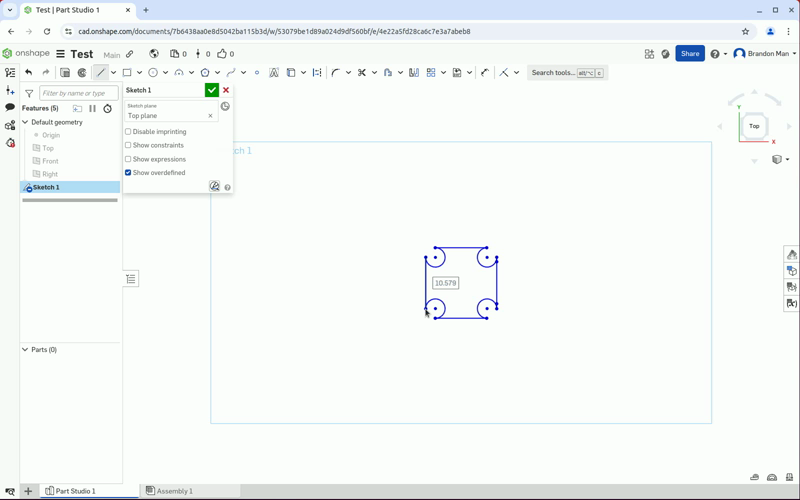
key(c)
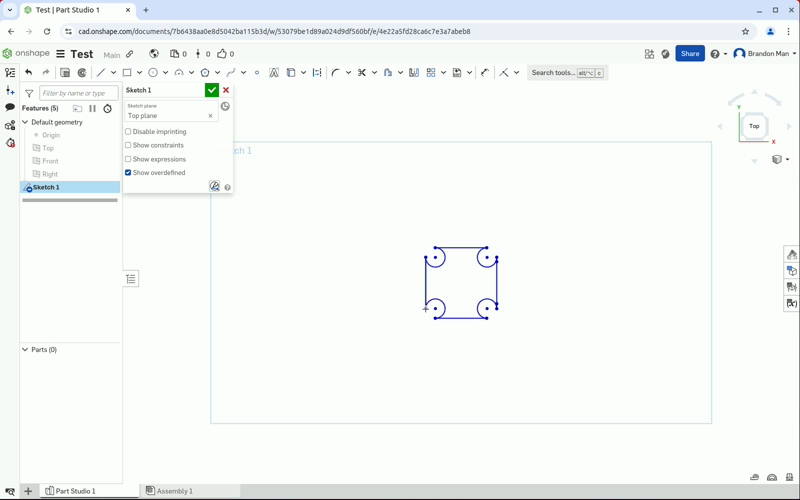
key_down(shift)
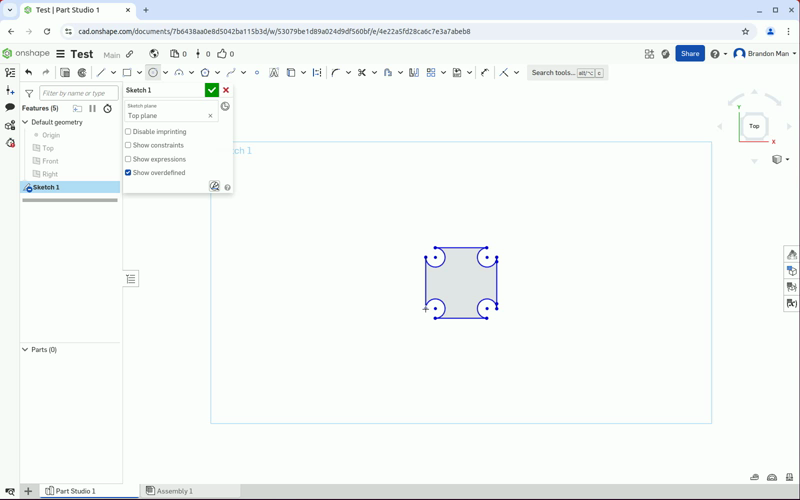
mouse_move(461, 282)
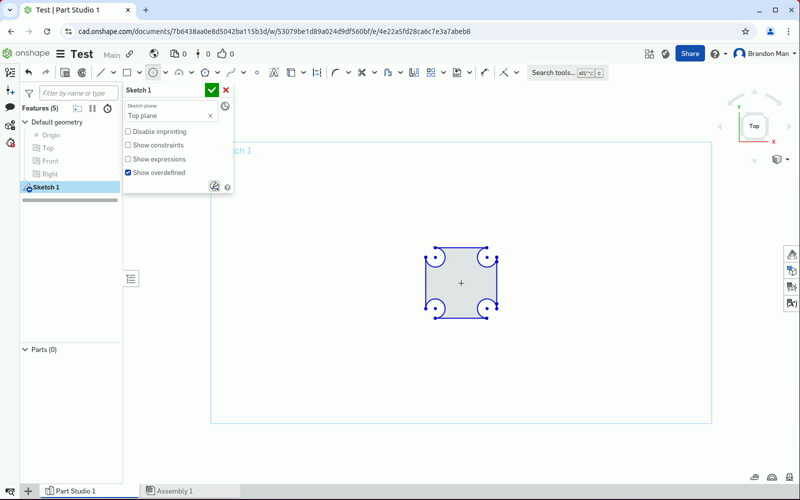
click(461, 282)
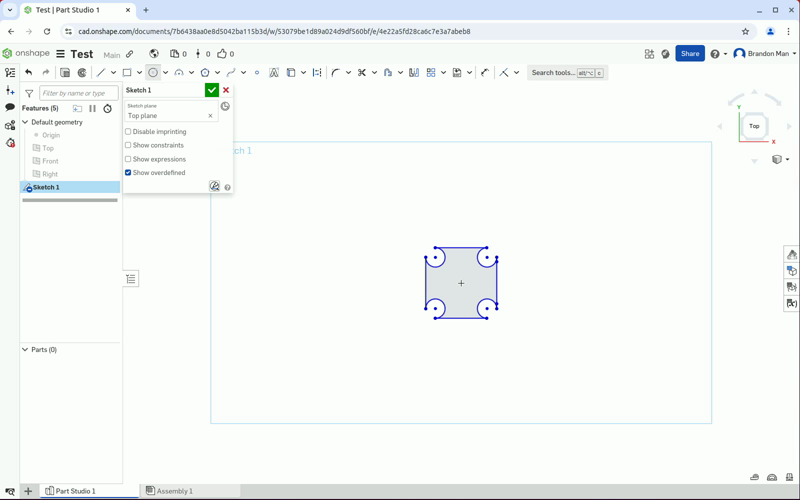
key_up(shift)
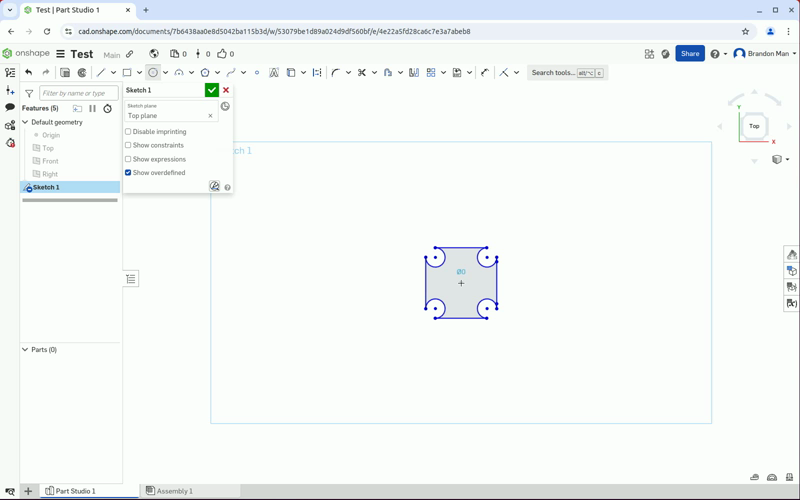
mouse_move(480, 282)
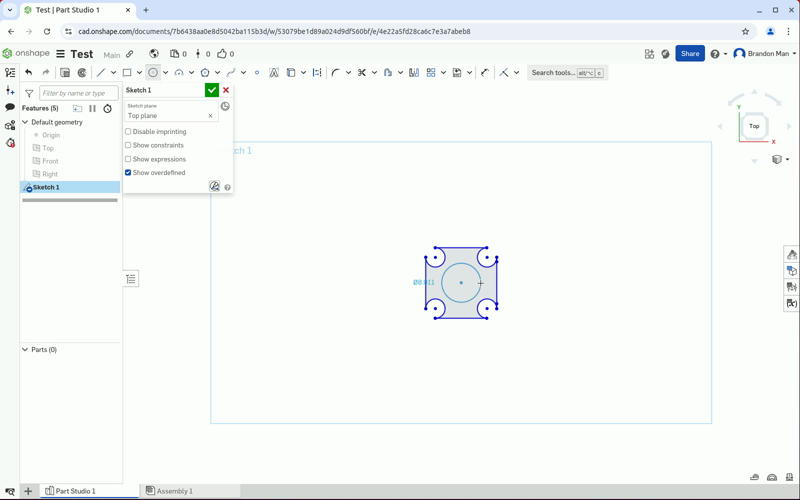
click(480, 282)
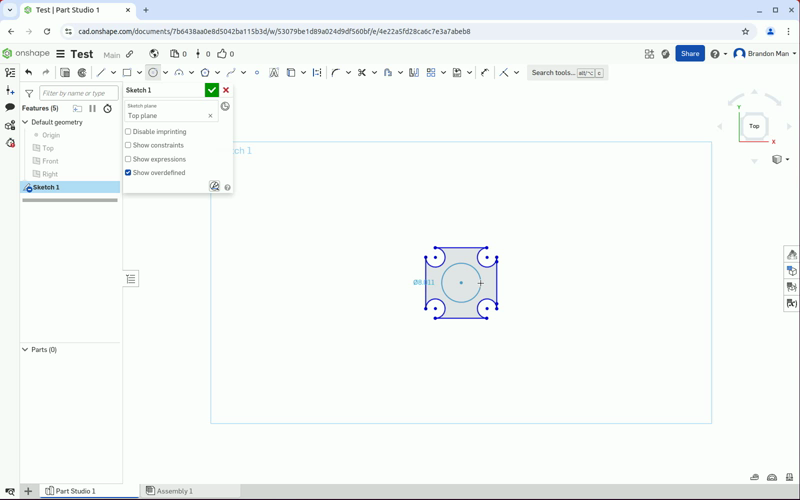
key(esc)
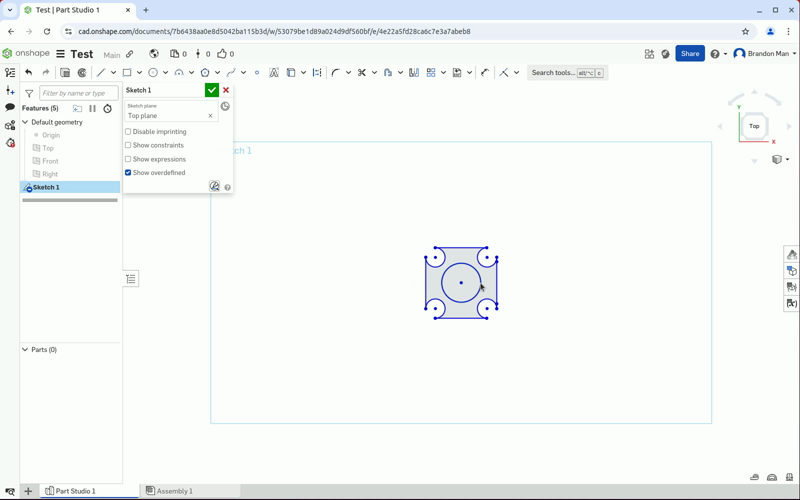
mouse_move(494, 277)
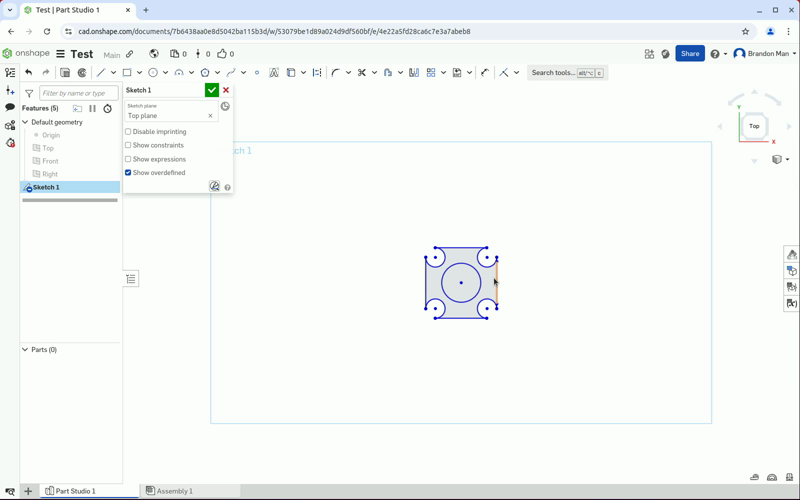
click(494, 277)
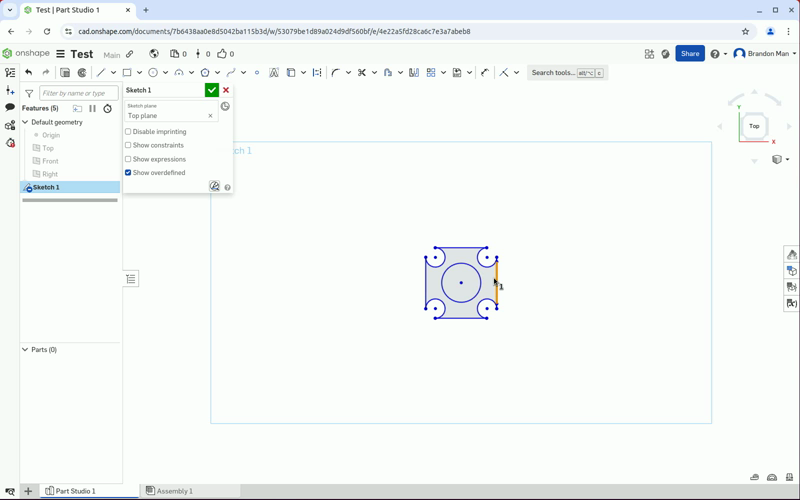
mouse_move(73, 352)
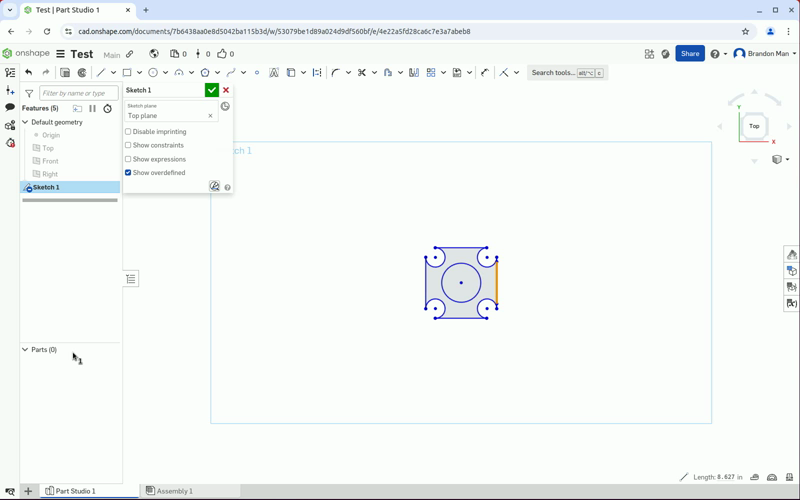
key(shift+y)
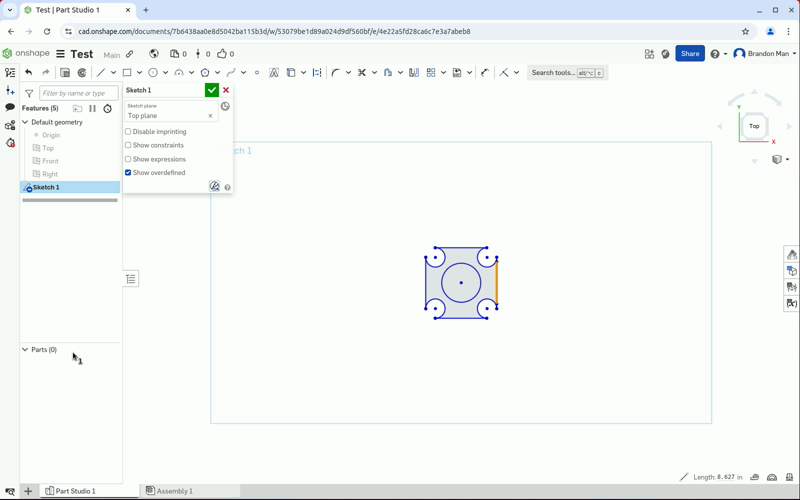
key(shift+e)
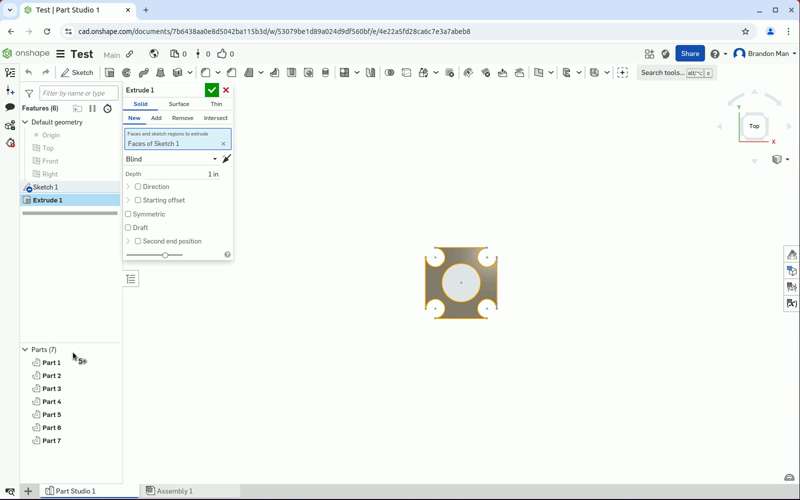
mouse_move(143, 106)
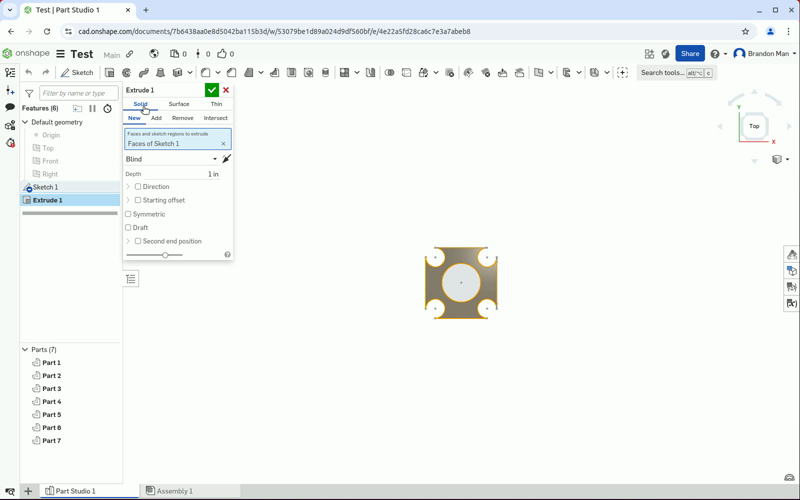
click(143, 106)
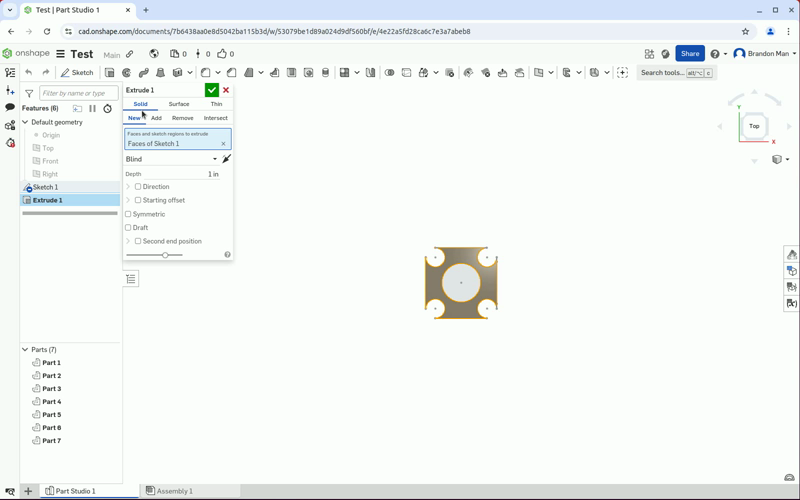
mouse_move(137, 120)
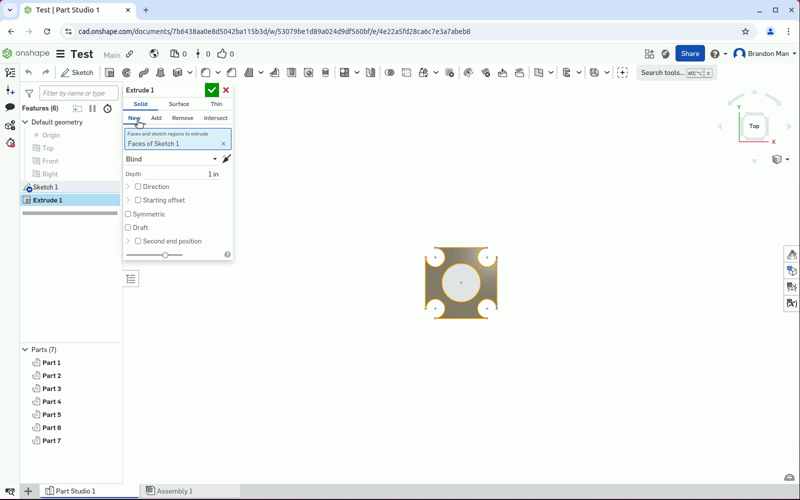
click(137, 120)
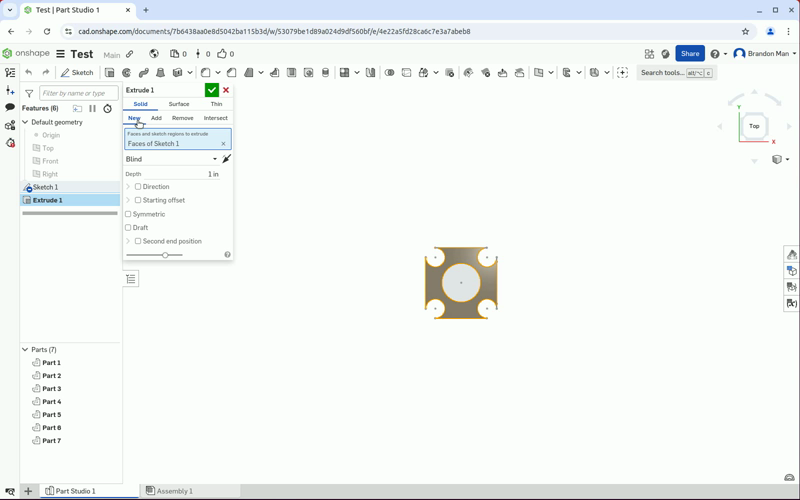
key(tab, 4)
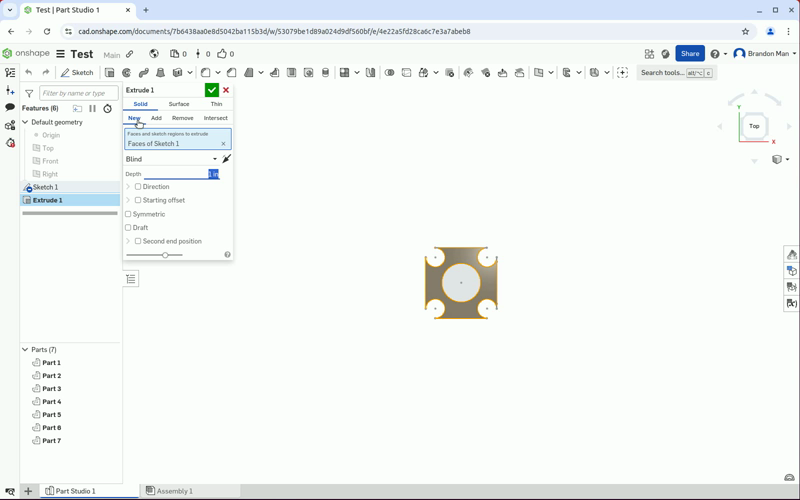
text(3.37)
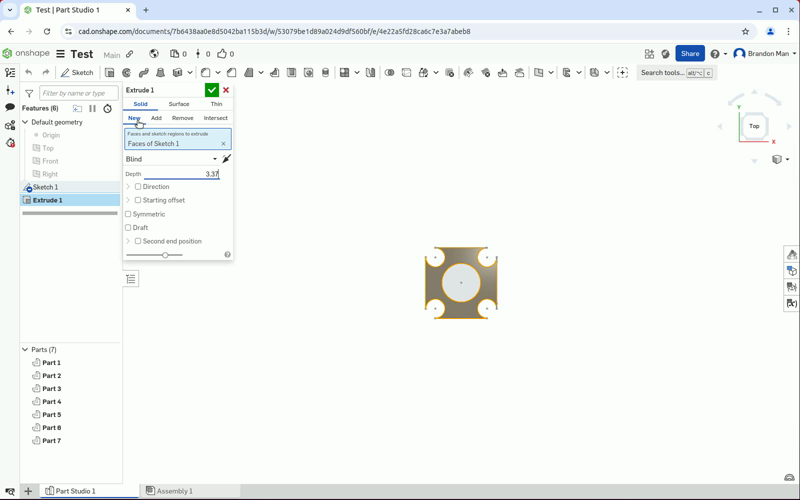
key(enter)
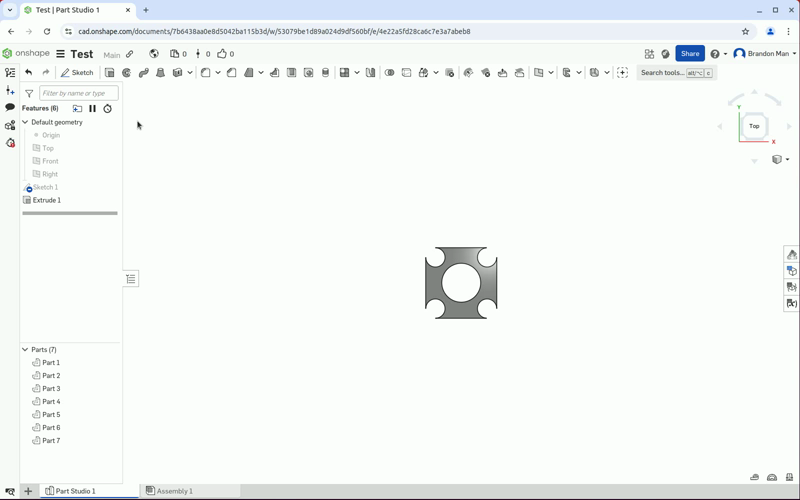
key(shift+h)
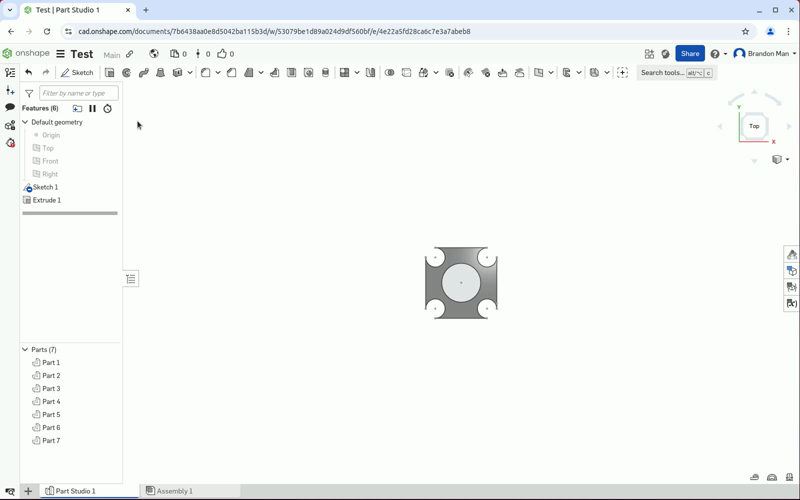
key(shift+h)
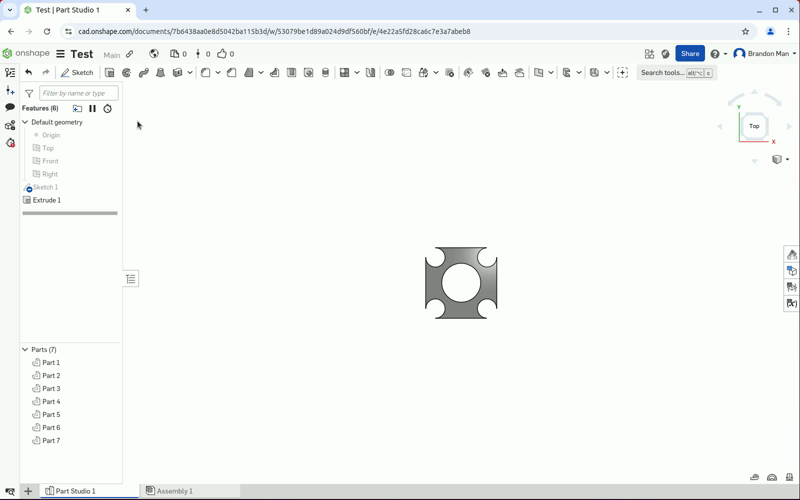
mouse_move(73, 189)
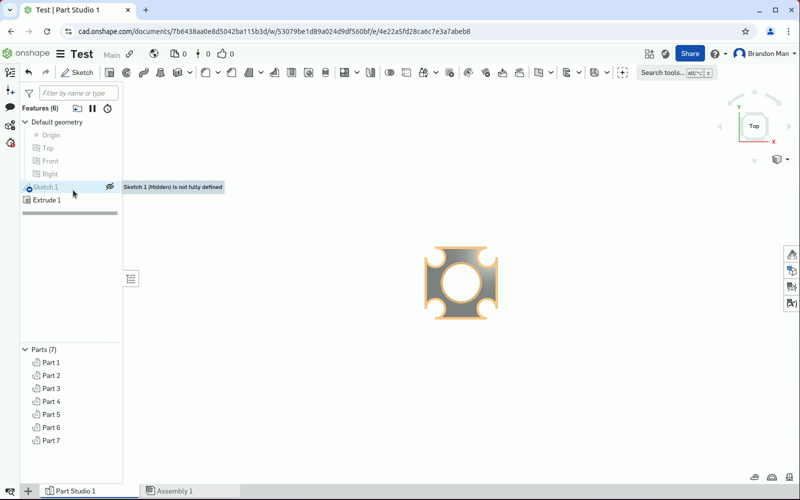
click(73, 189)
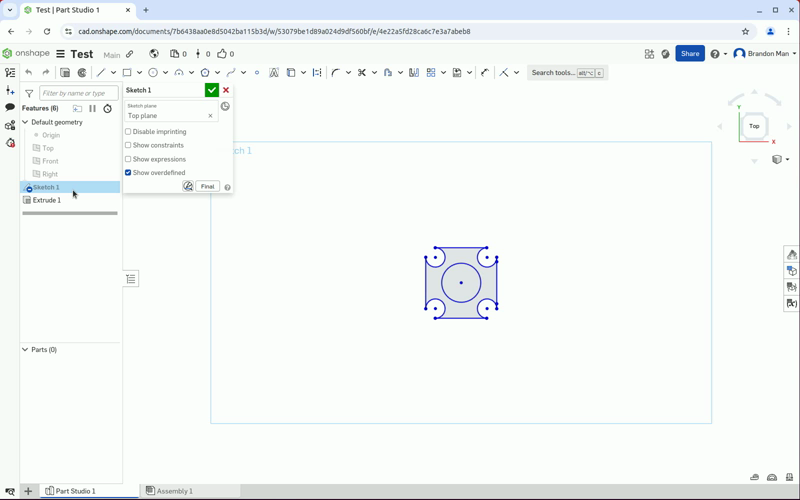
mouse_move(229, 92)
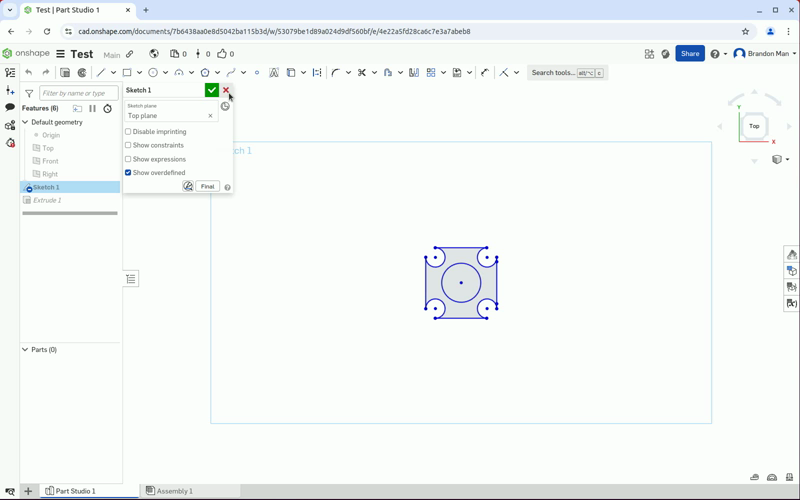
click(229, 92)
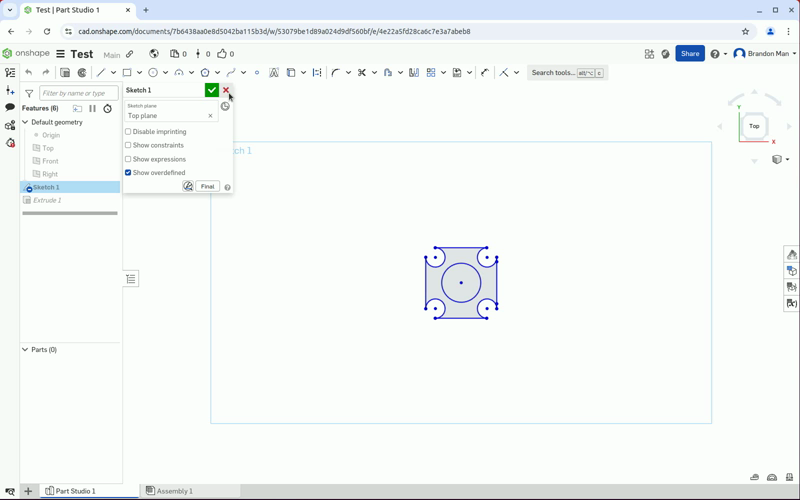
key(shift+s)
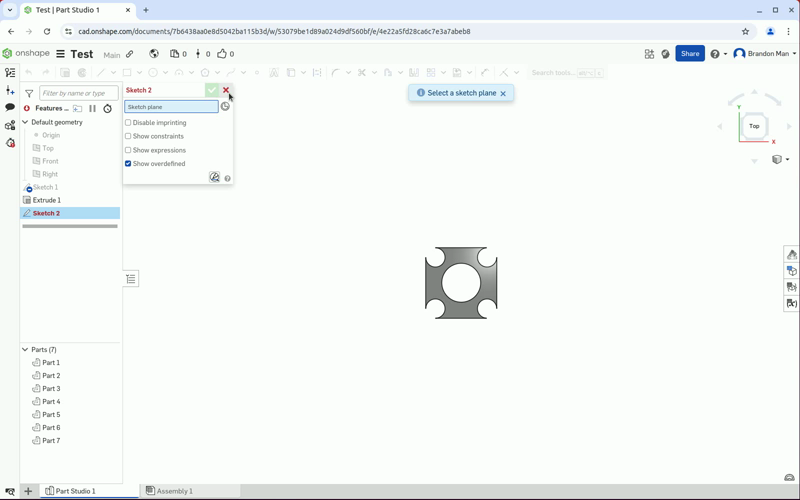
mouse_move(73, 150)
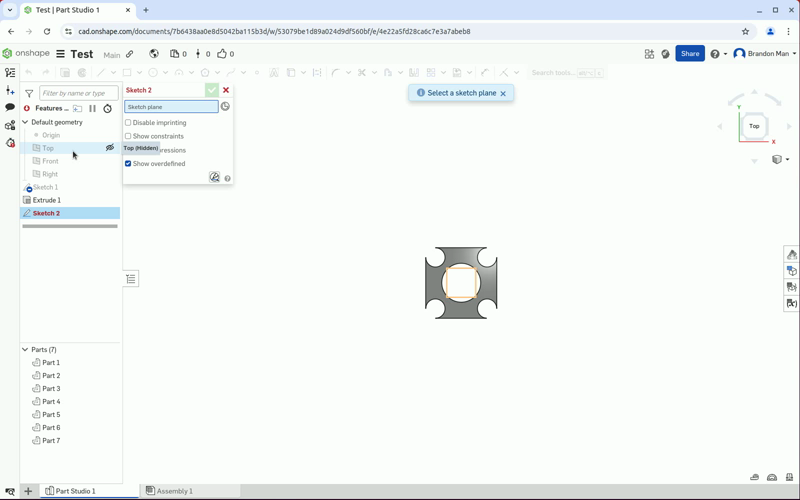
click(73, 150)
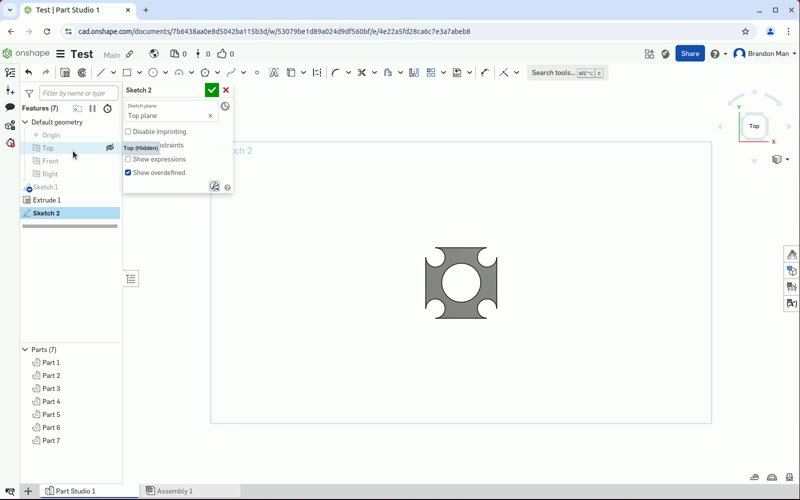
mouse_move(73, 352)
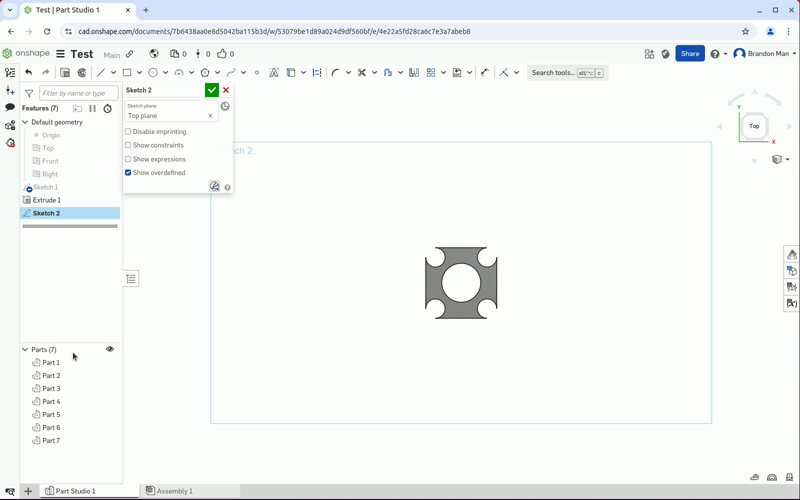
key(y)
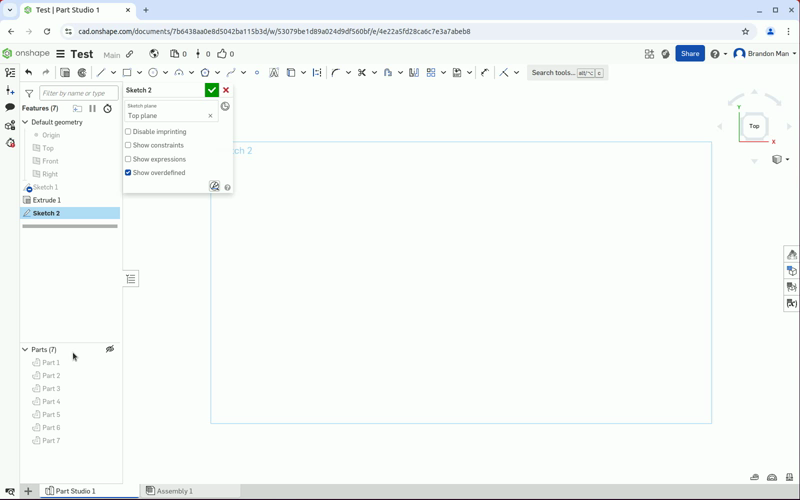
key(c)
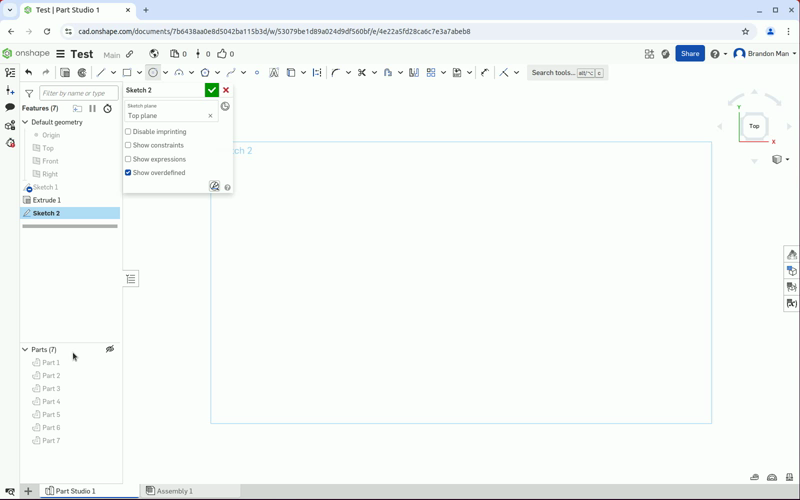
key_down(shift)
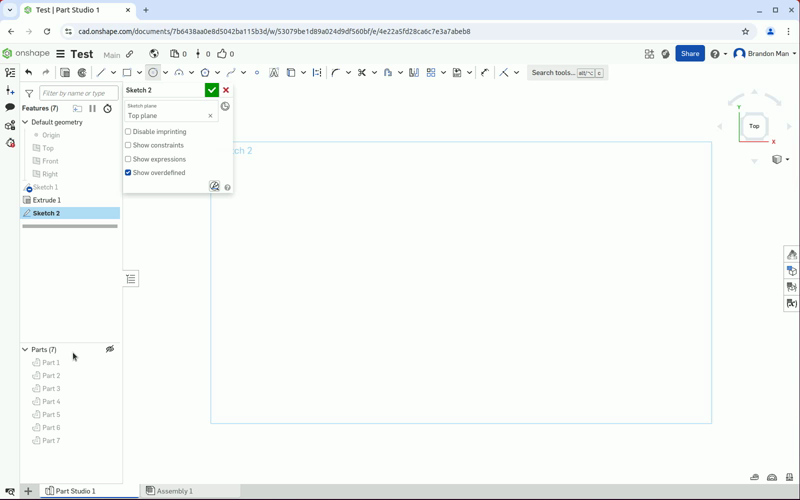
mouse_move(435, 308)
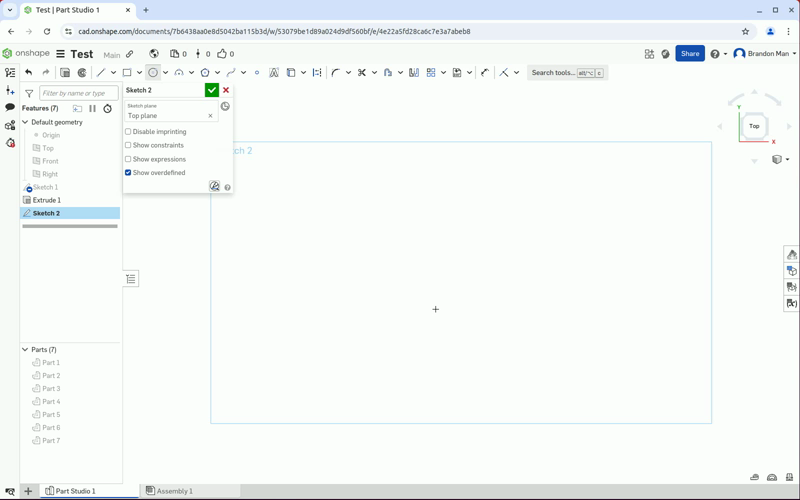
click(435, 308)
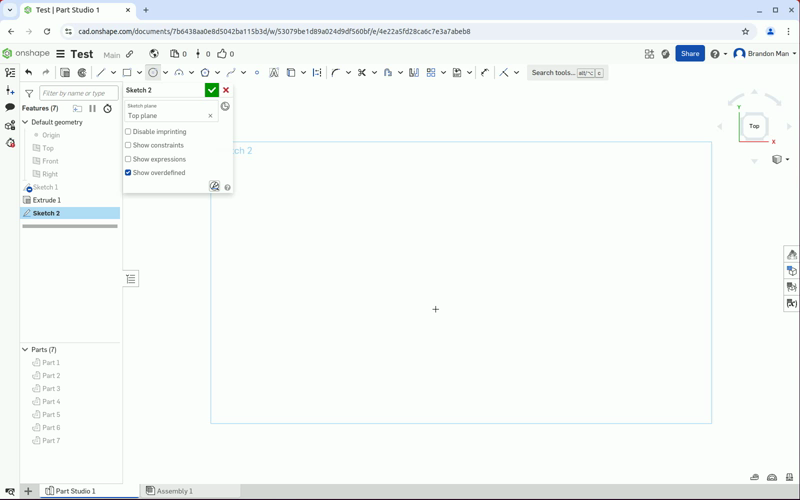
key_up(shift)
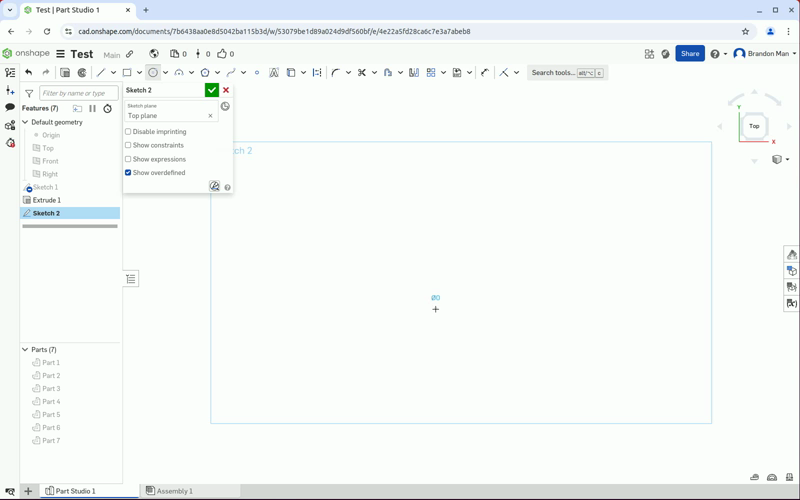
mouse_move(445, 308)
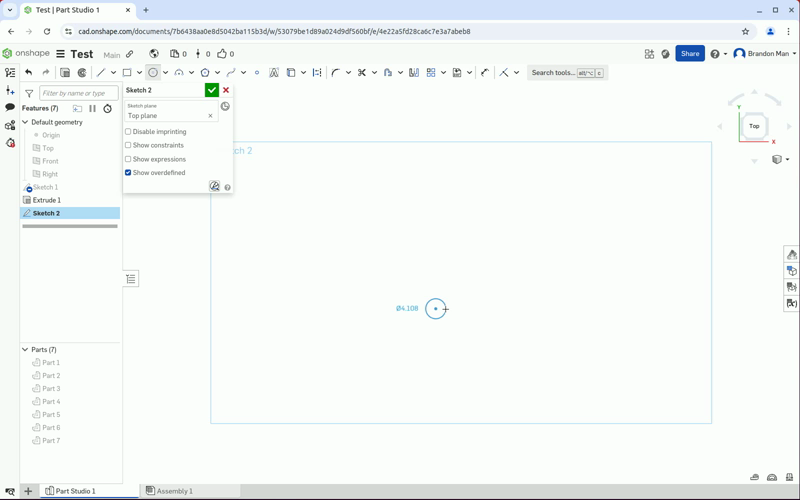
click(445, 308)
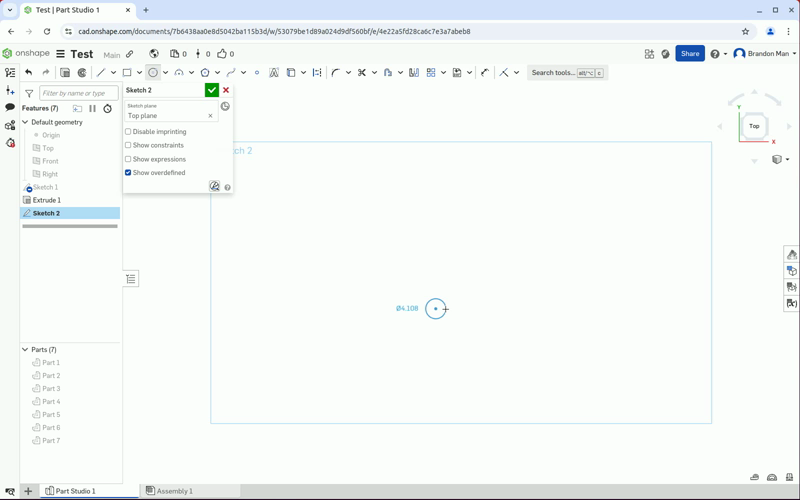
key(esc)
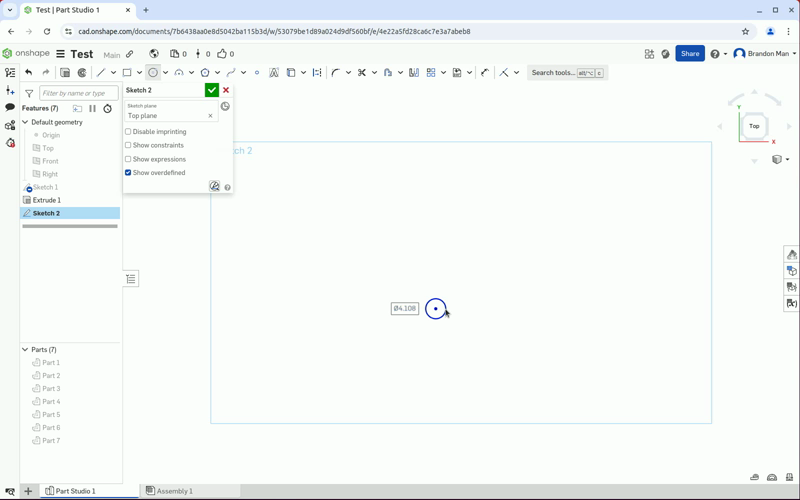
key(c)
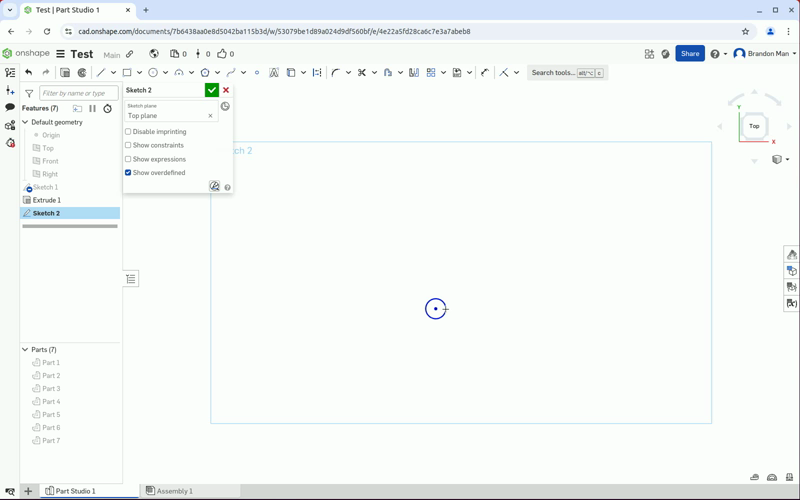
key_down(shift)
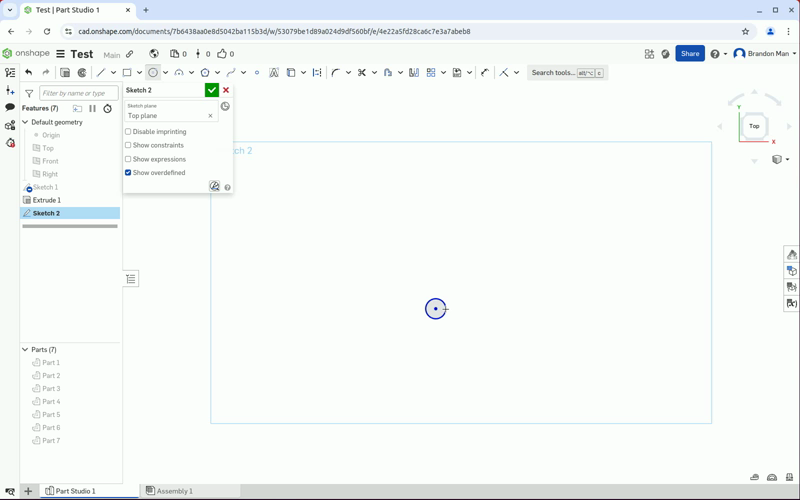
mouse_move(435, 308)
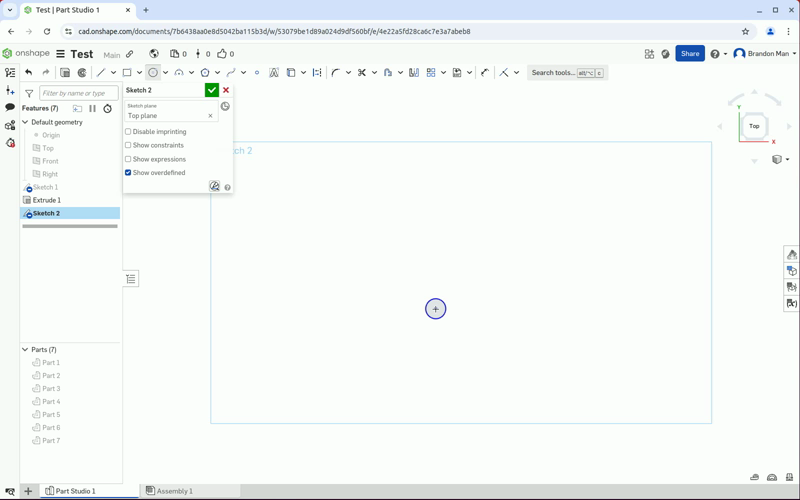
click(435, 308)
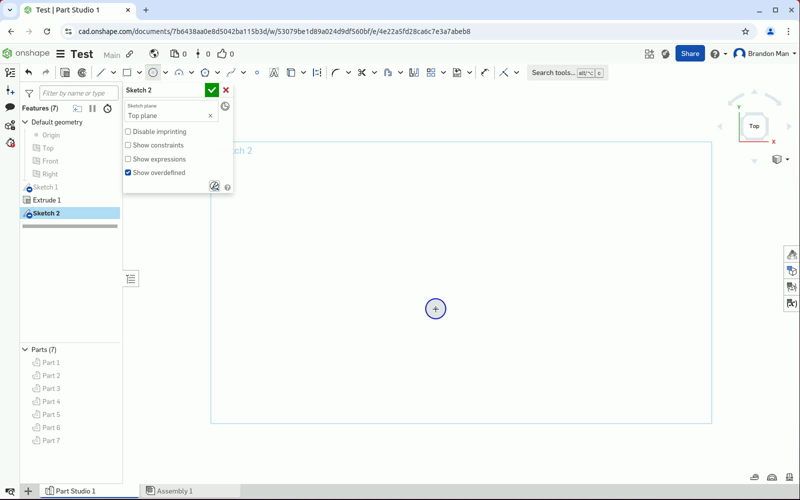
key_up(shift)
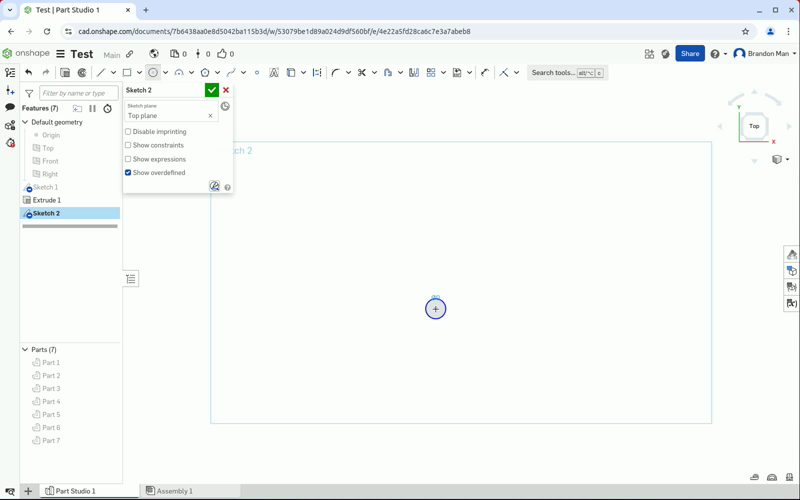
mouse_move(438, 308)
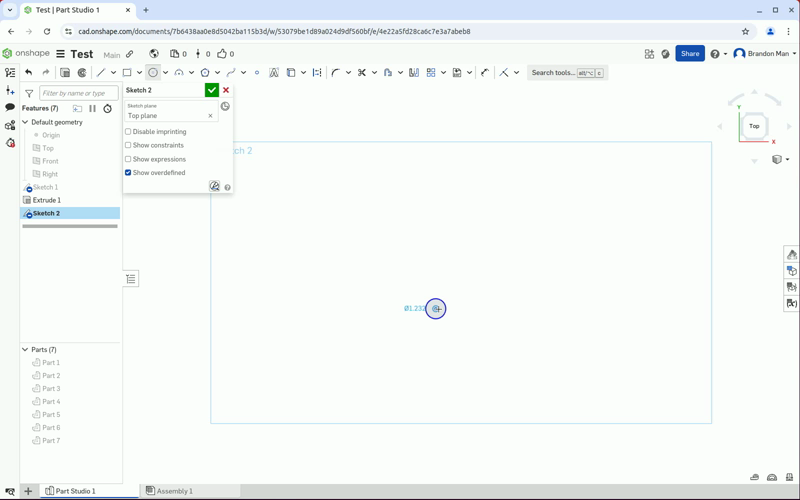
scroll(6)
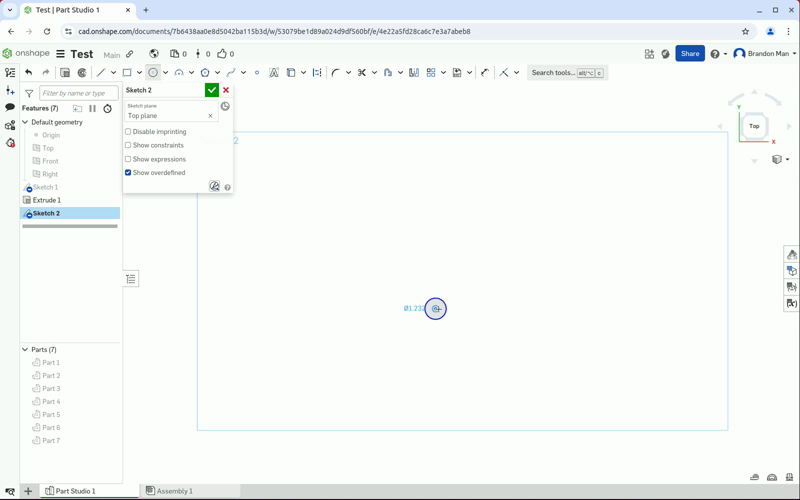
scroll(6)
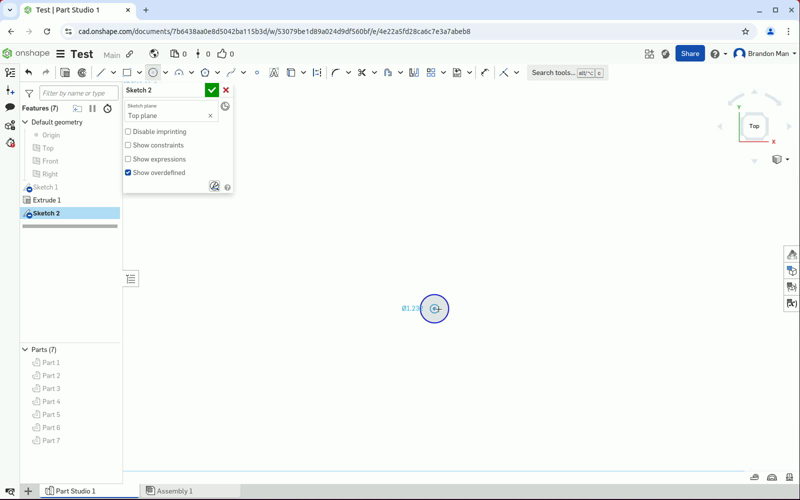
scroll(6)
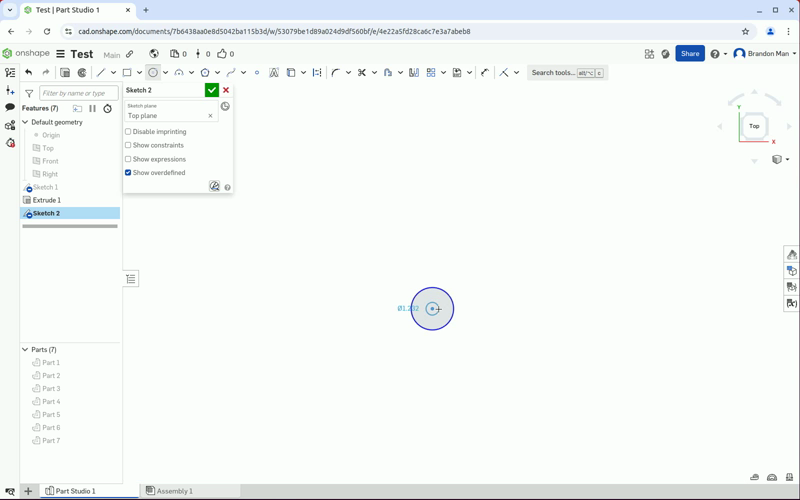
scroll(6)
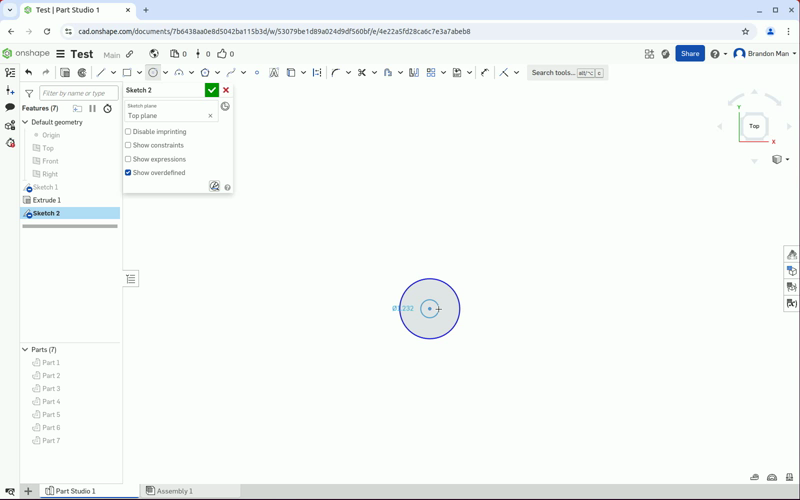
scroll(6)
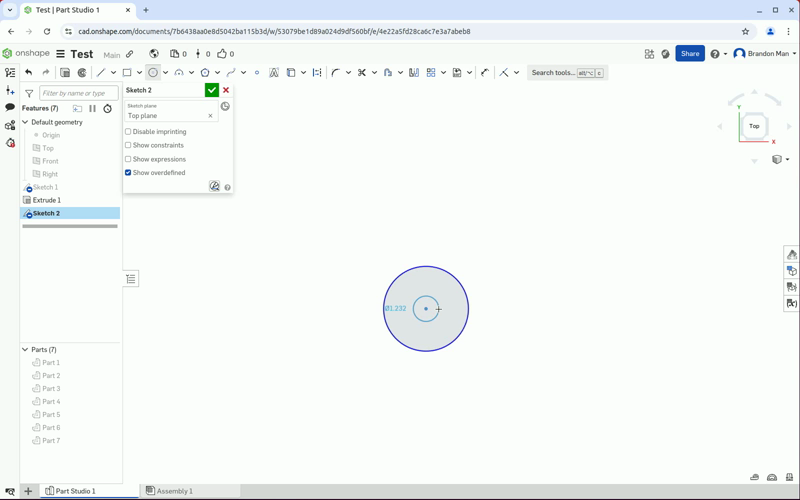
scroll(6)
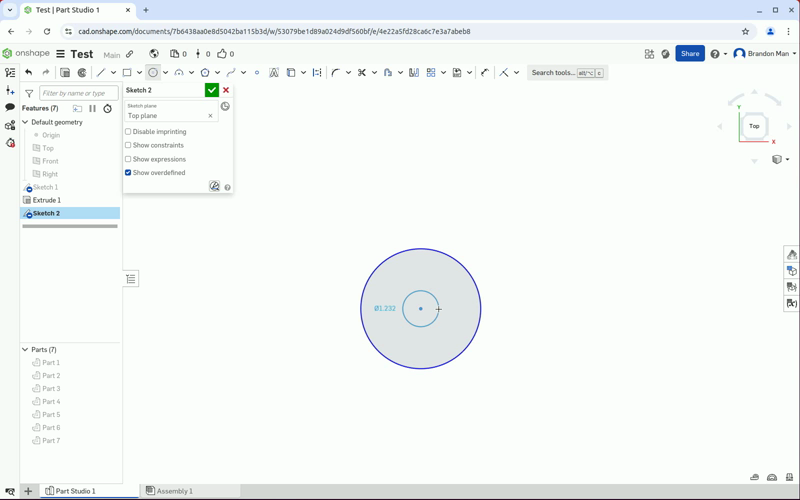
scroll(6)
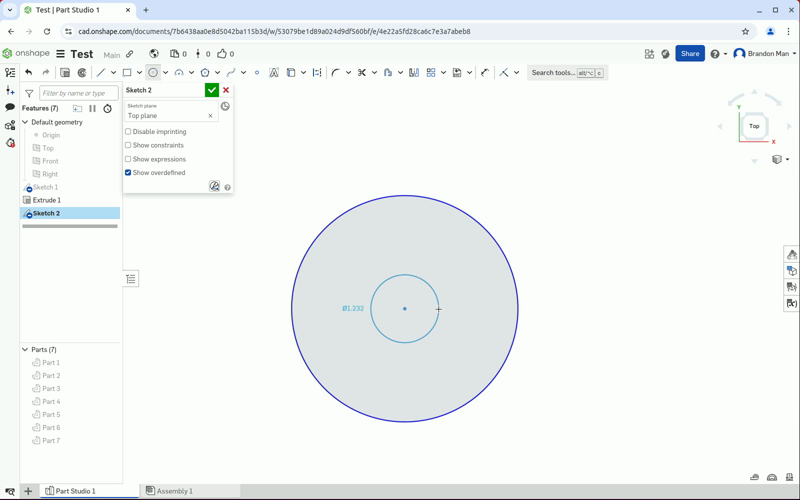
click(438, 308)
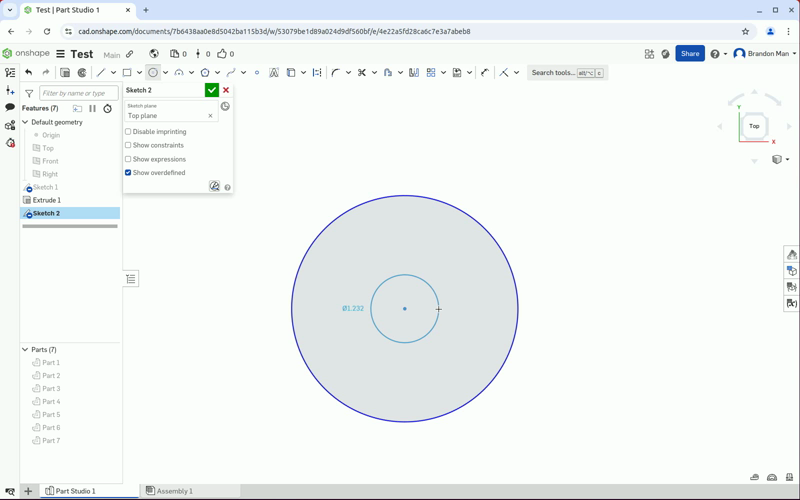
scroll(-6)
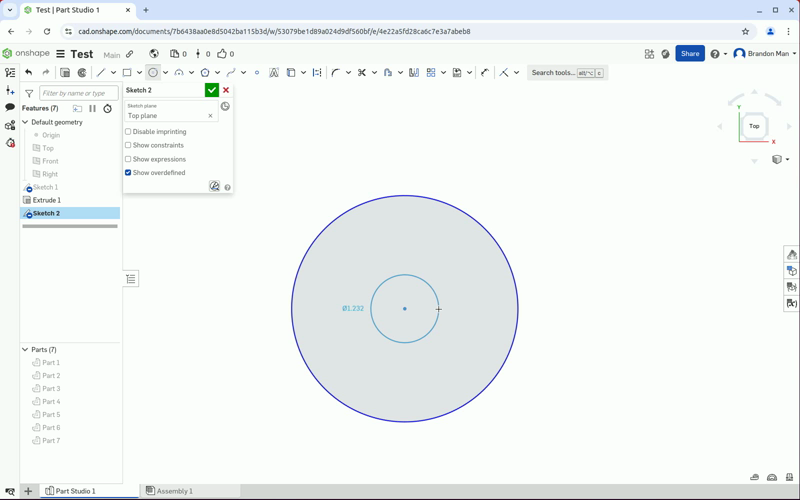
scroll(-6)
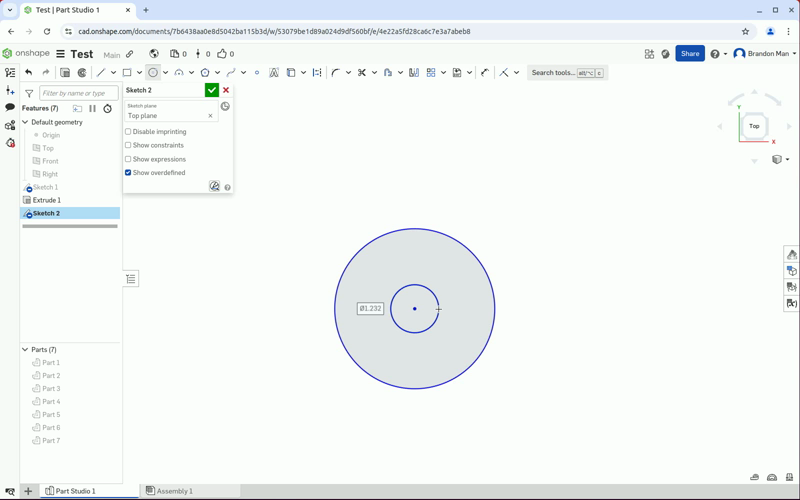
scroll(-6)
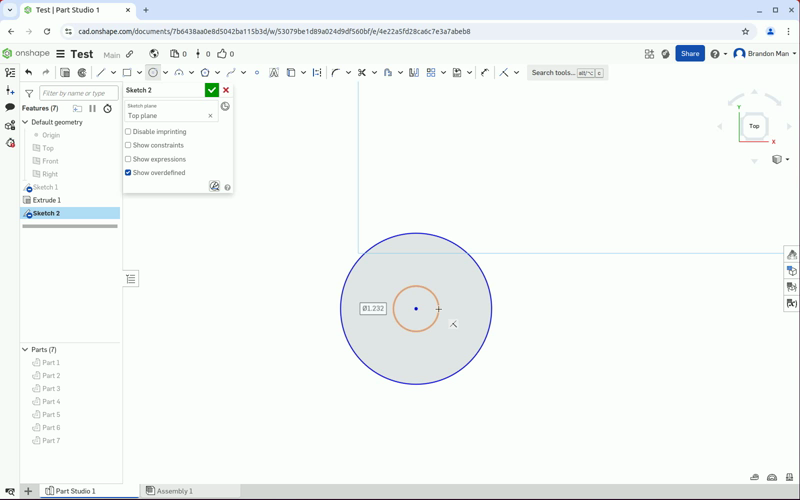
scroll(-6)
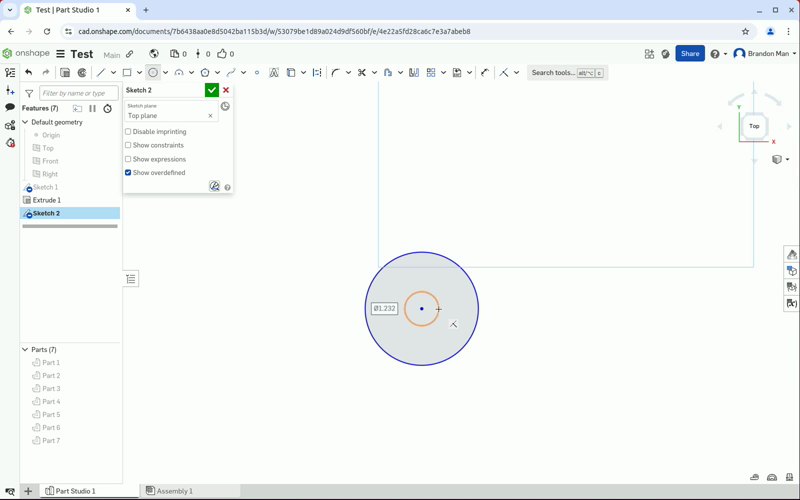
scroll(-6)
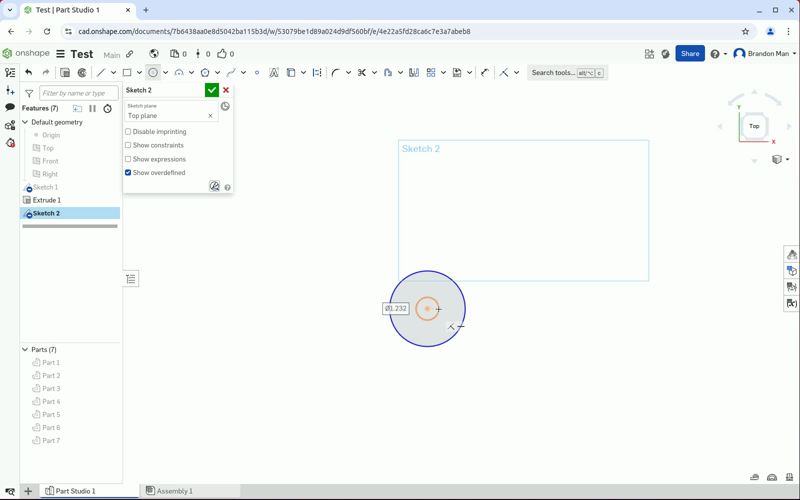
scroll(-6)
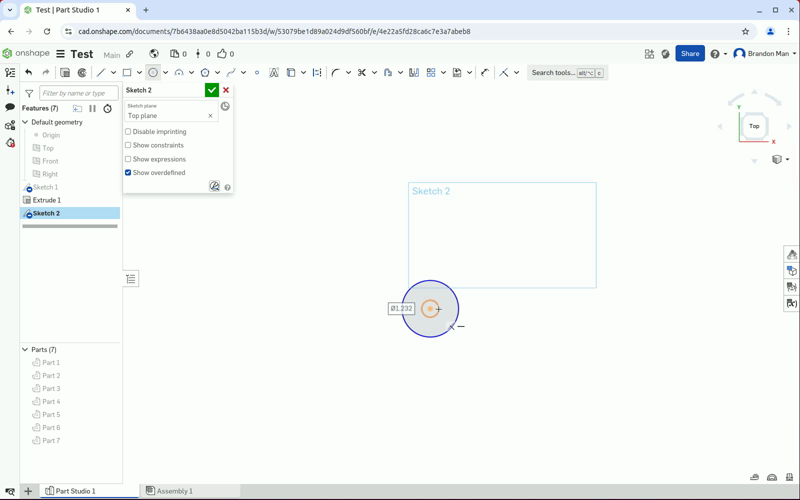
scroll(-6)
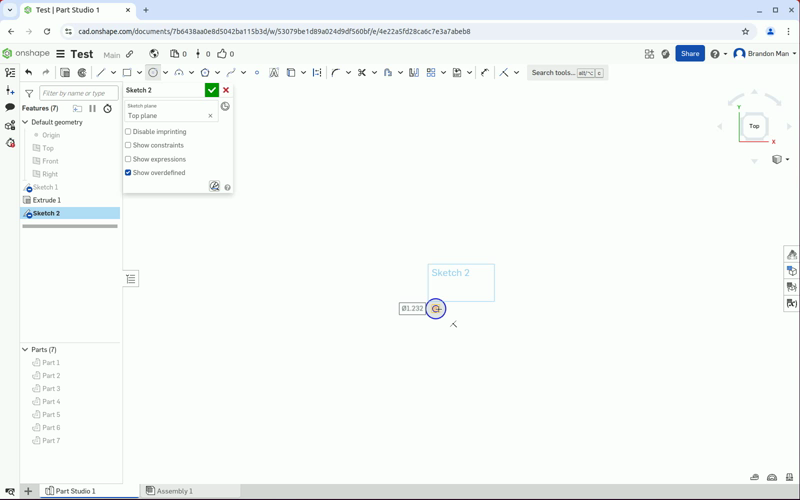
key(esc)
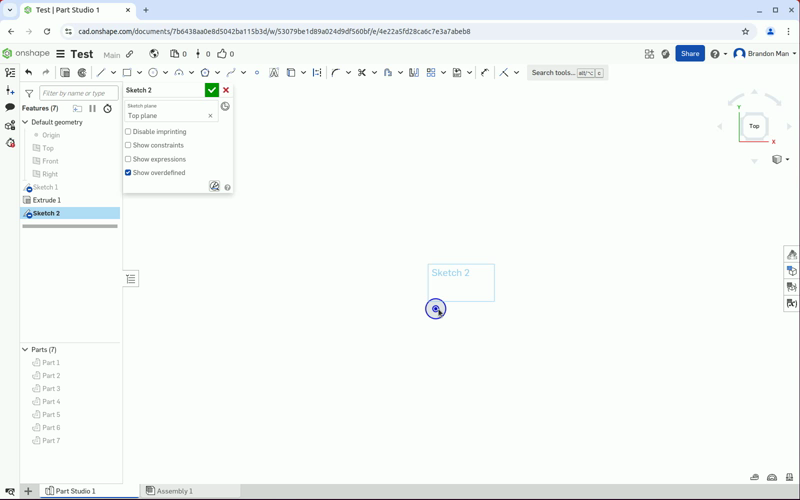
mouse_move(428, 305)
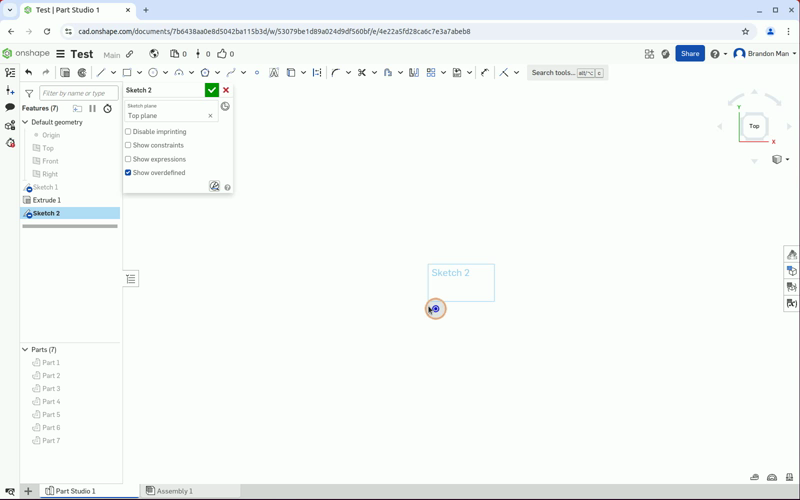
scroll(6)
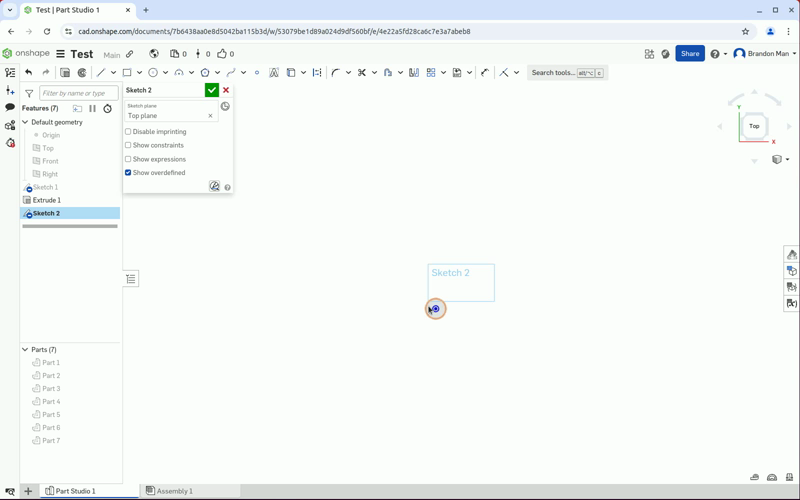
scroll(6)
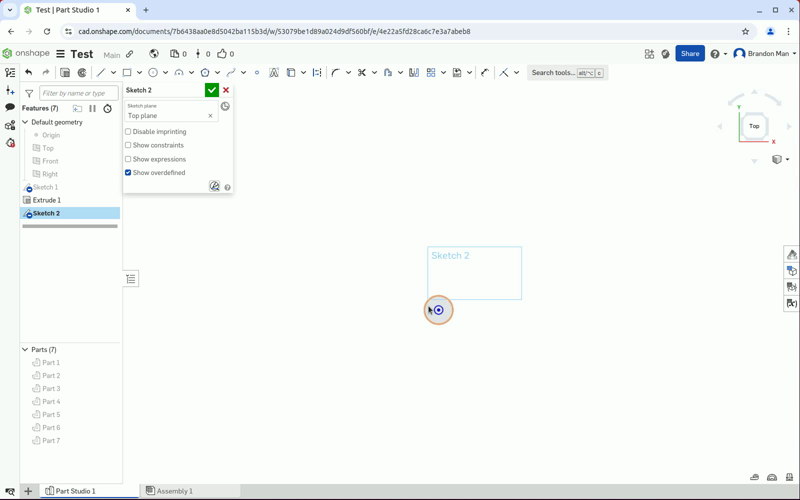
scroll(6)
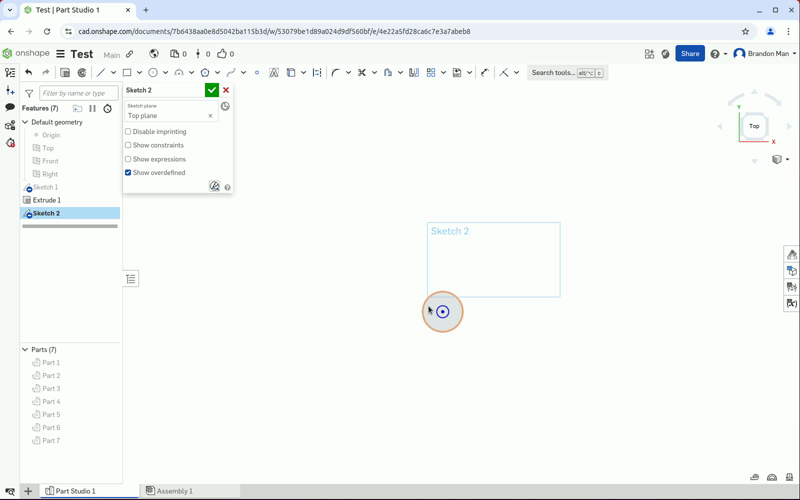
scroll(6)
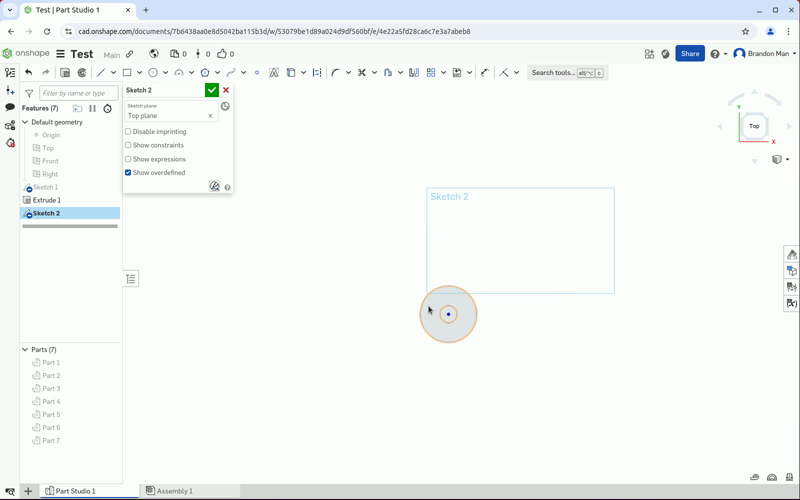
scroll(6)
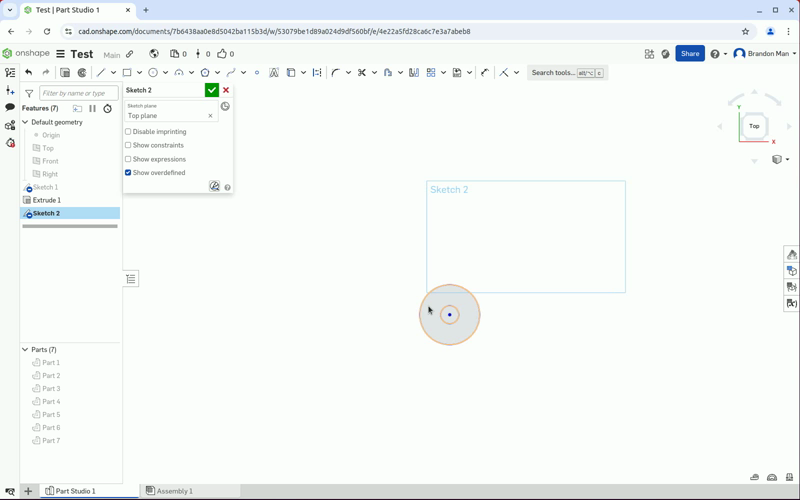
scroll(6)
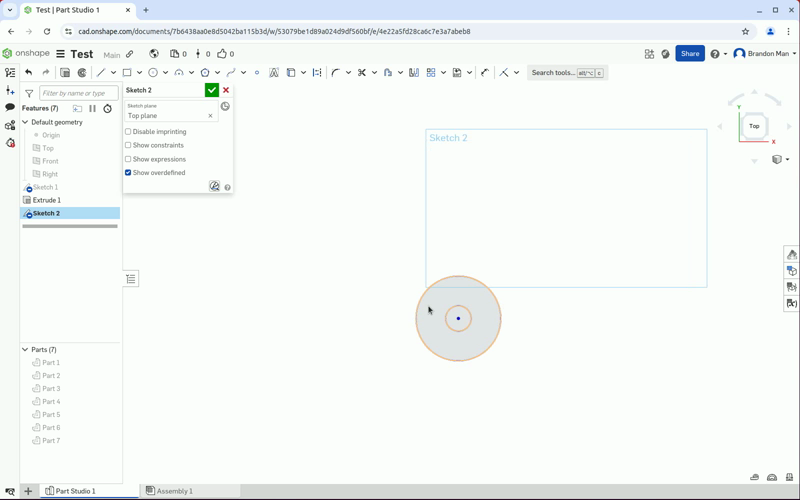
scroll(6)
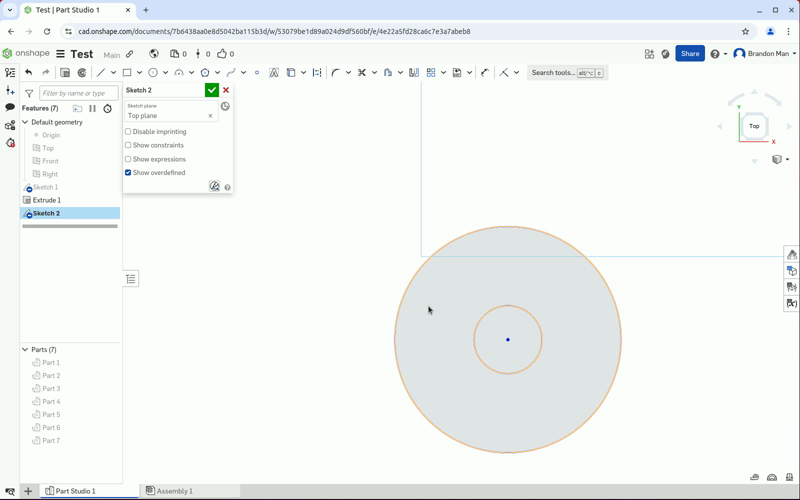
click(428, 305)
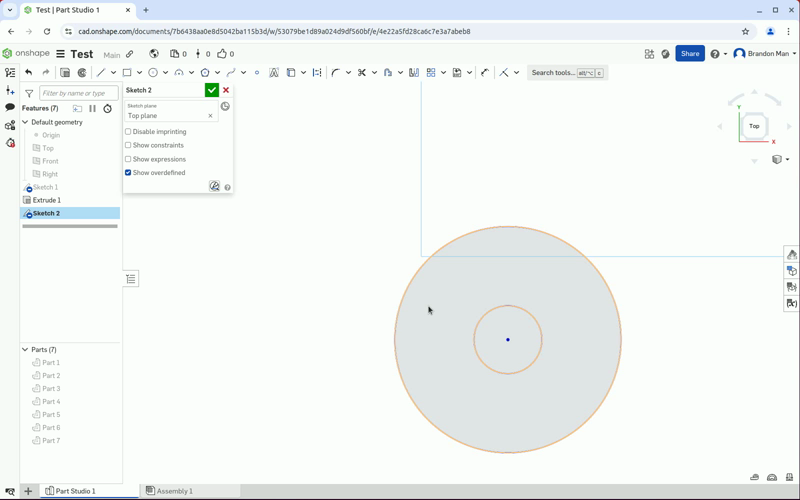
scroll(-6)
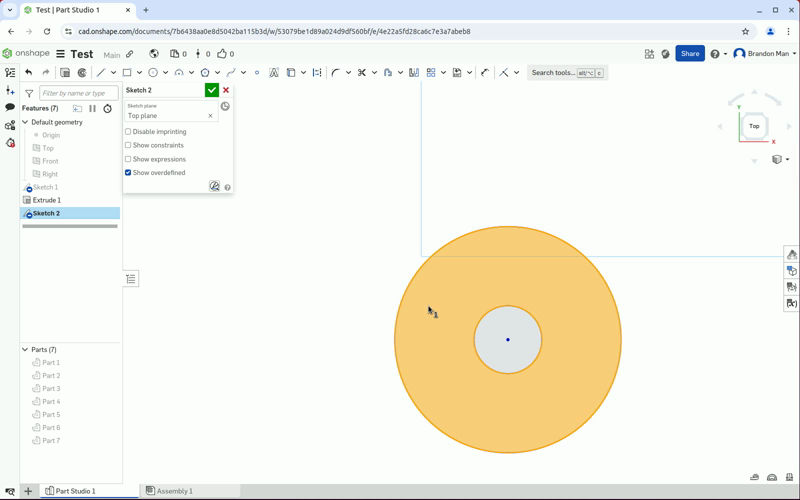
scroll(-6)
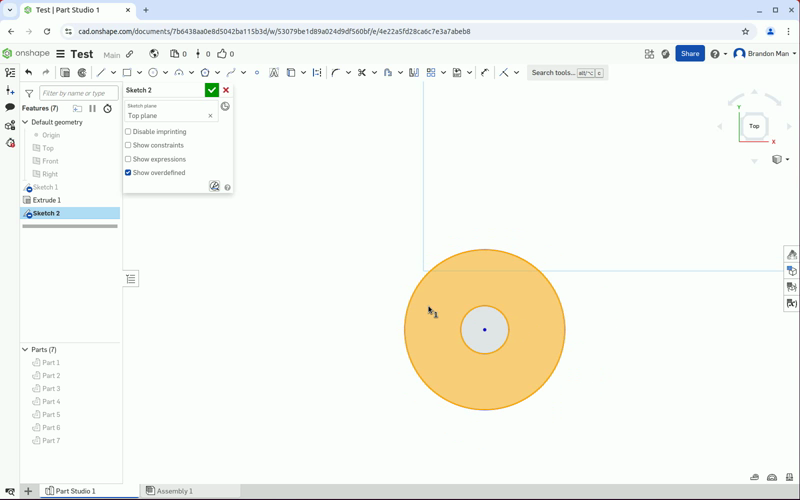
scroll(-6)
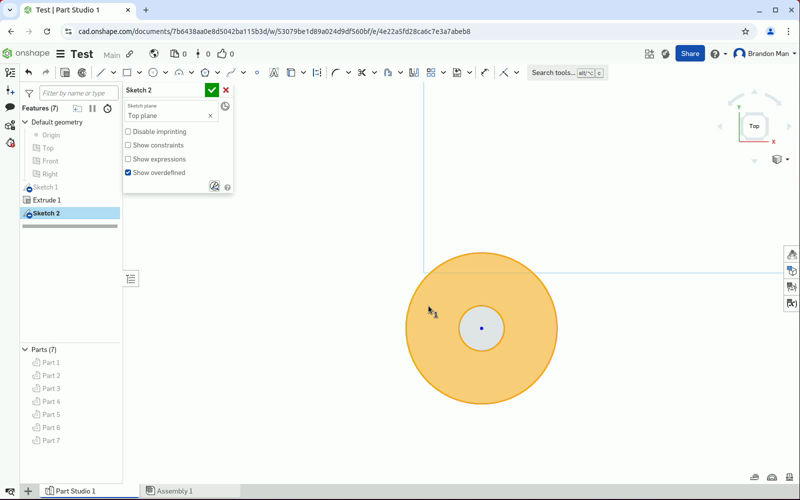
scroll(-6)
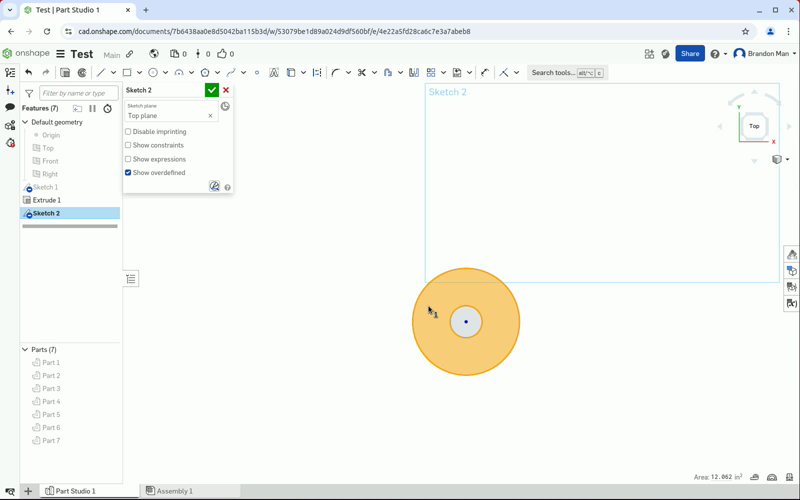
scroll(-6)
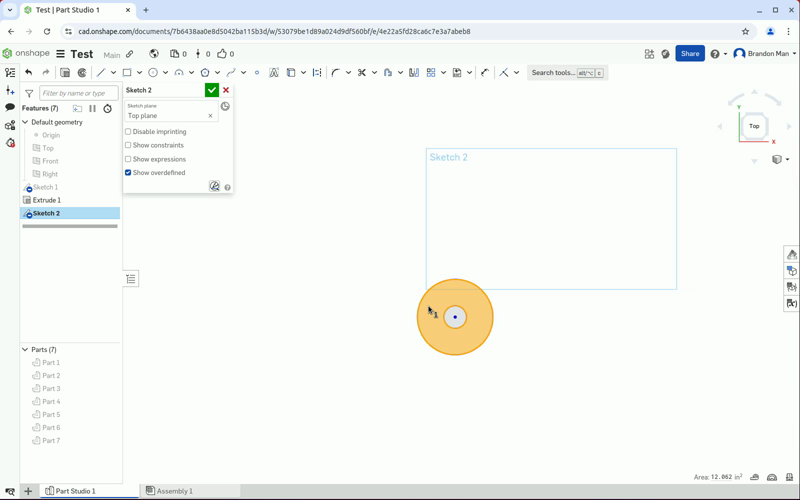
scroll(-6)
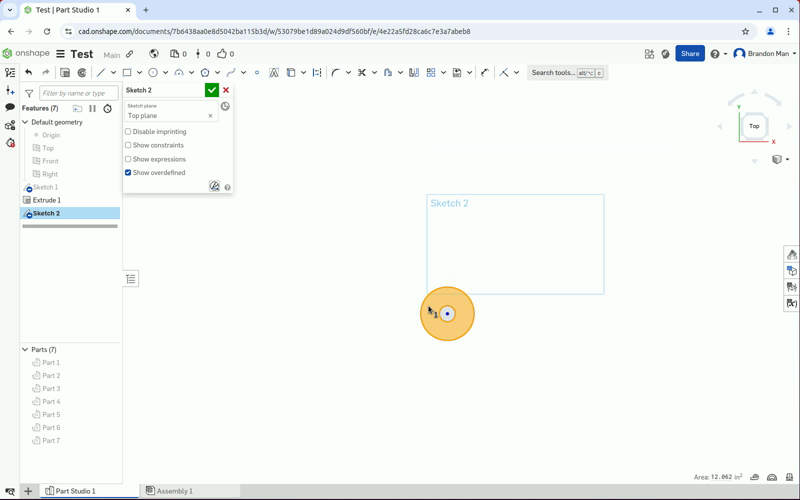
scroll(-6)
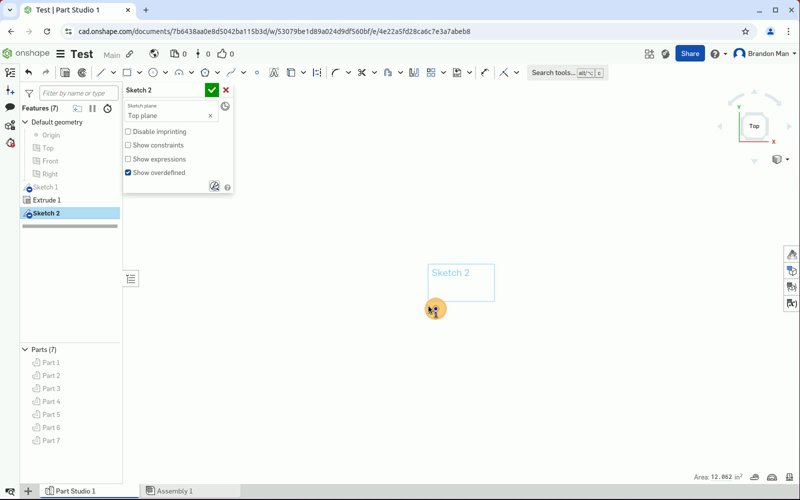
mouse_move(73, 352)
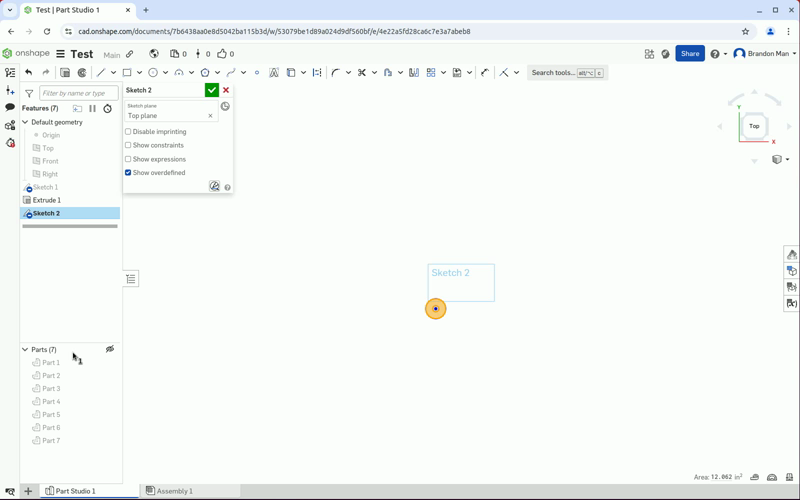
key(shift+y)
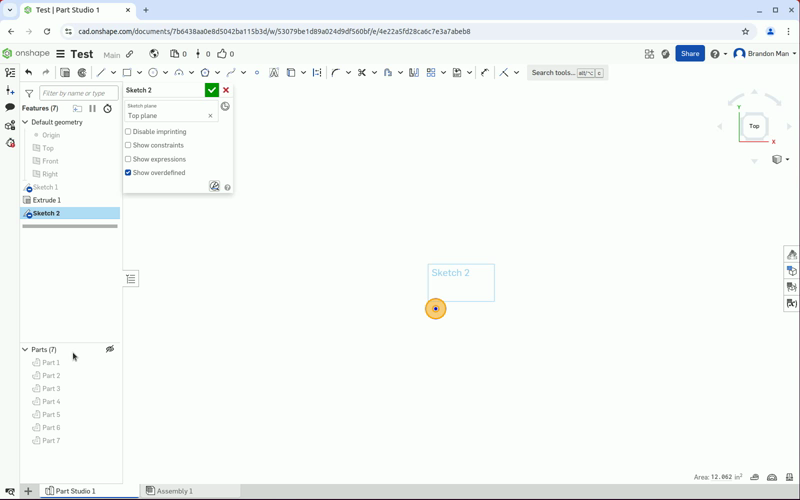
key(shift+e)
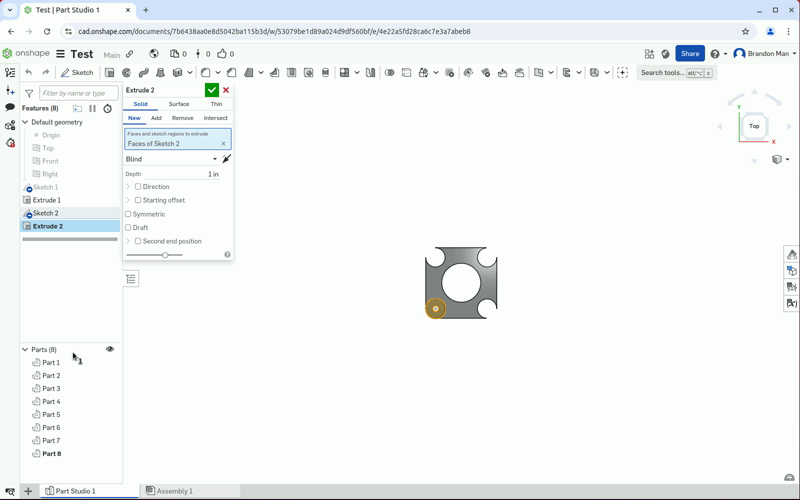
mouse_move(143, 106)
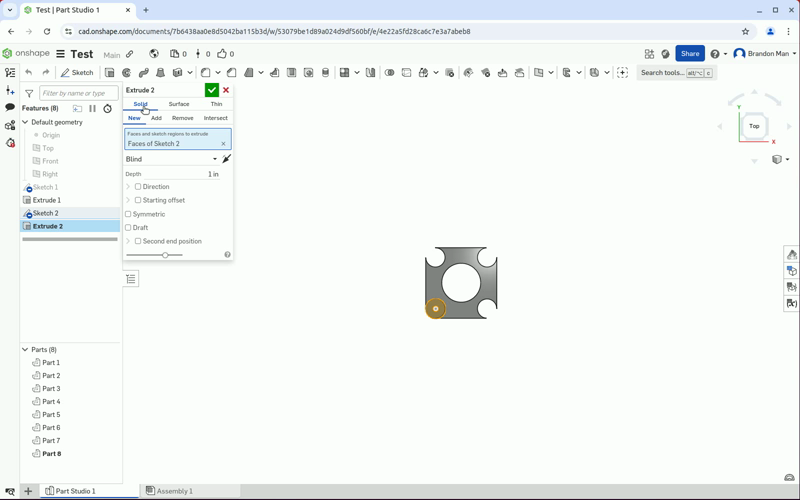
click(143, 106)
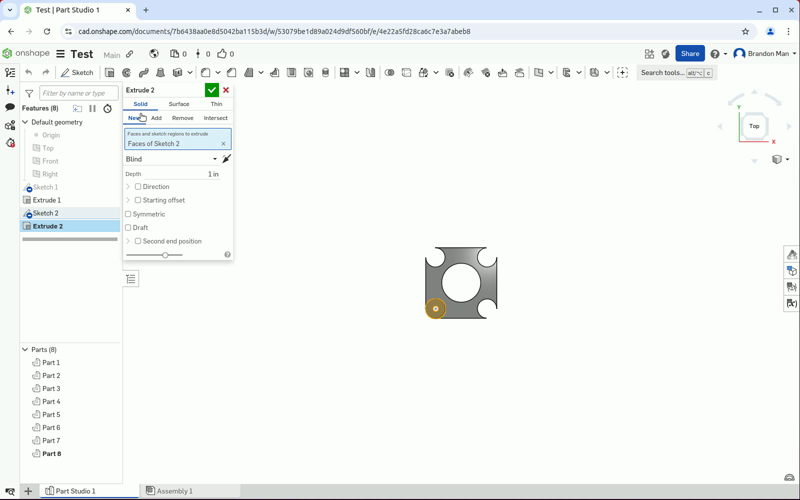
mouse_move(137, 120)
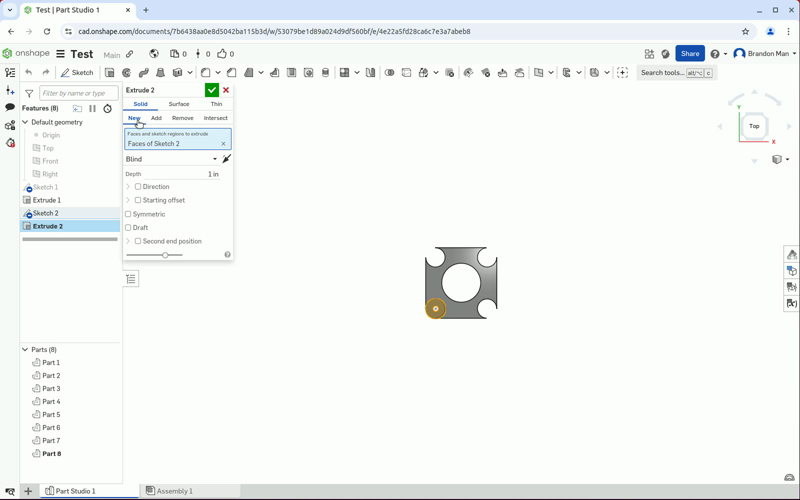
click(137, 120)
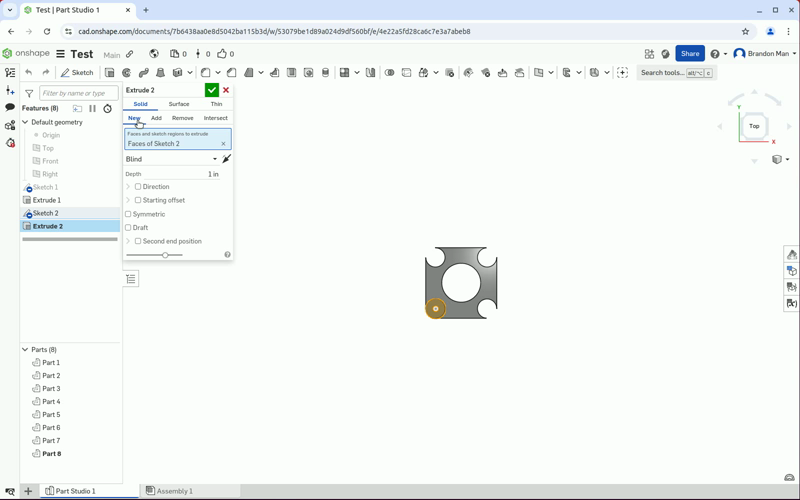
key(tab, 4)
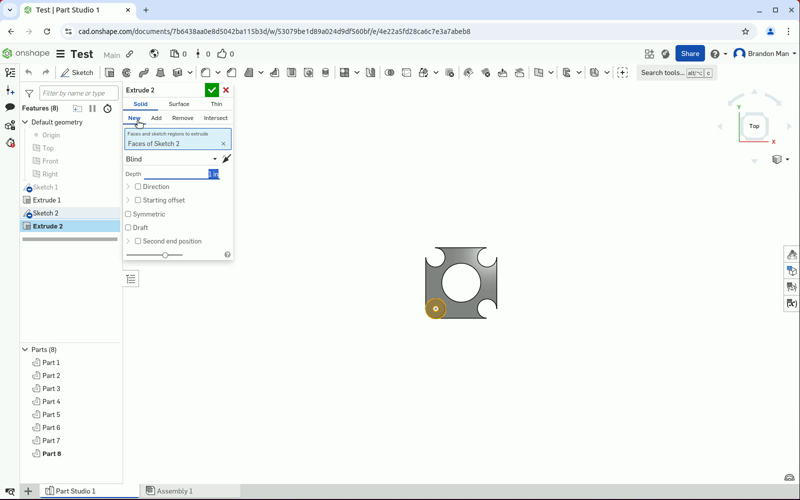
text(3.37)
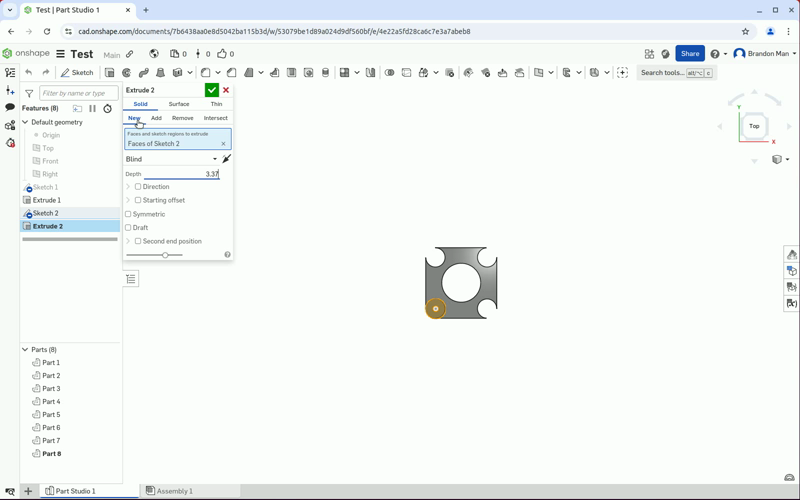
key(enter)
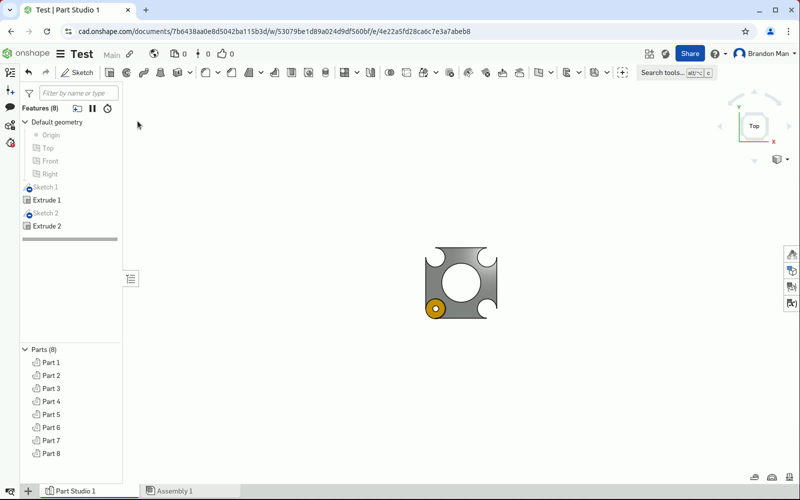
key(shift+h)
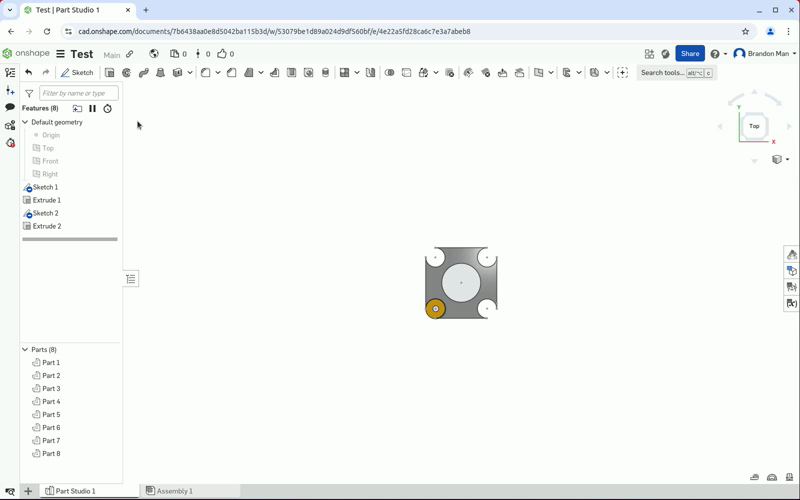
key(shift+h)
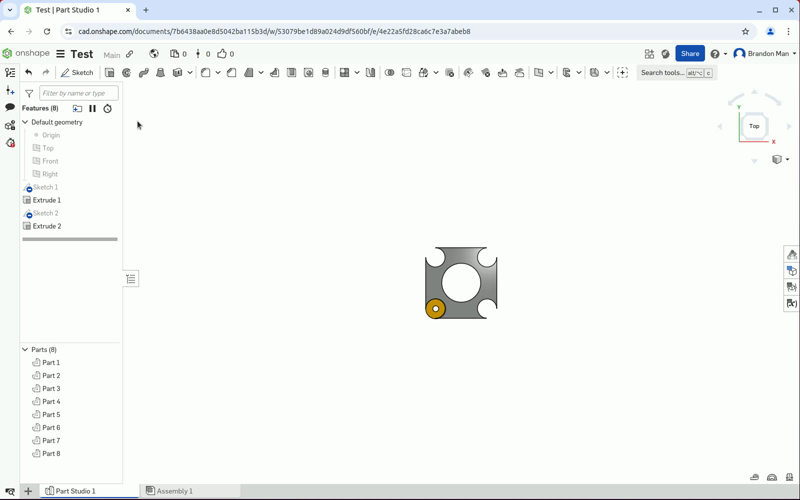
mouse_move(73, 189)
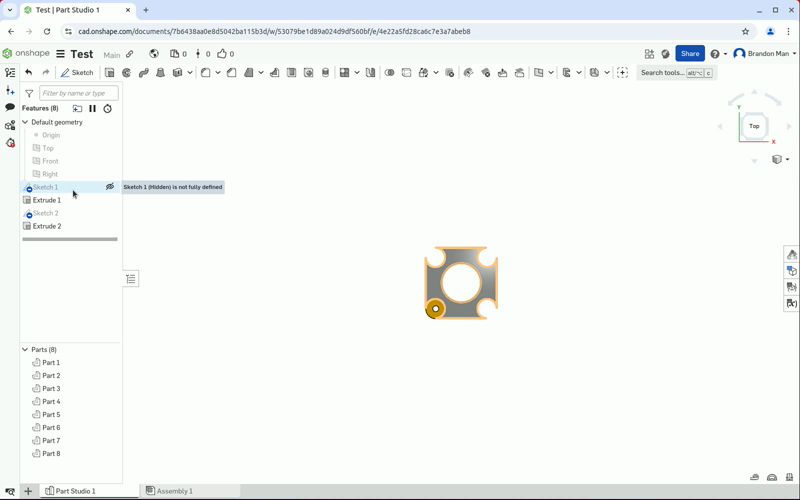
click(73, 189)
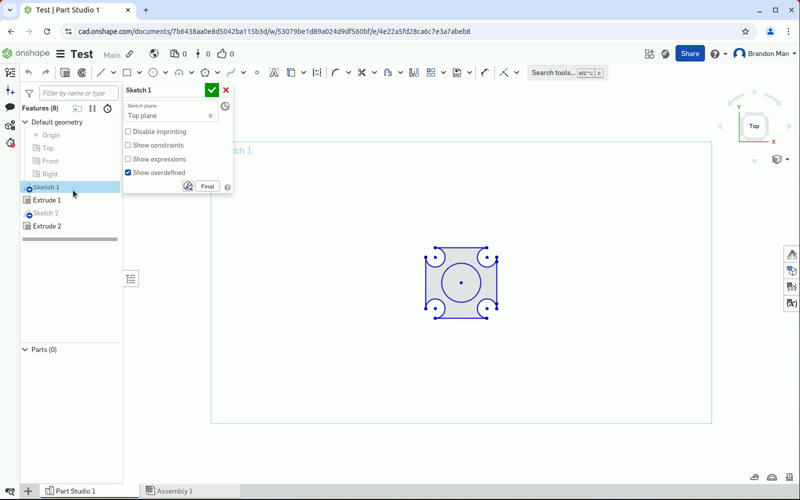
mouse_move(229, 92)
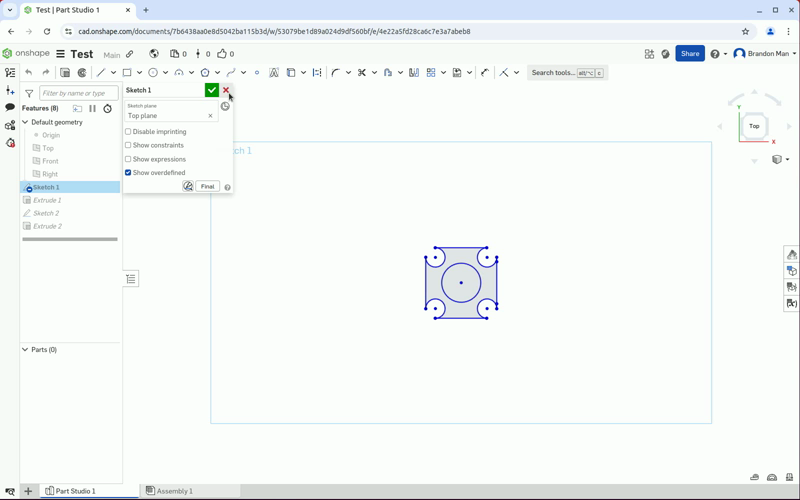
click(229, 92)
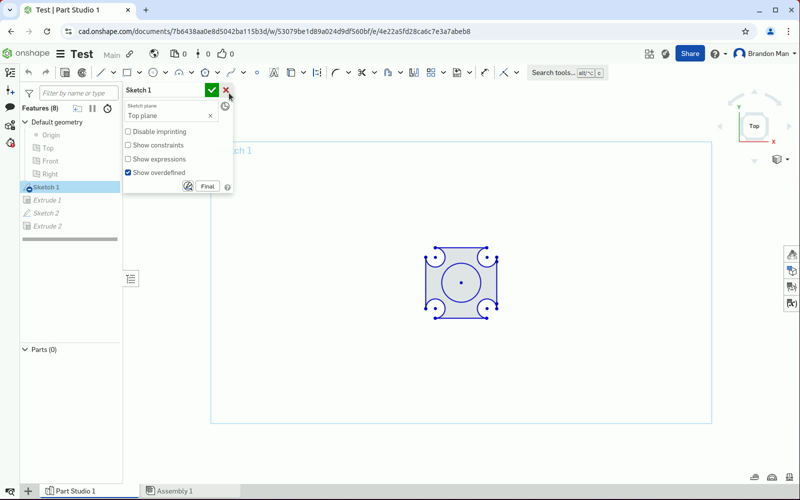
key(shift+s)
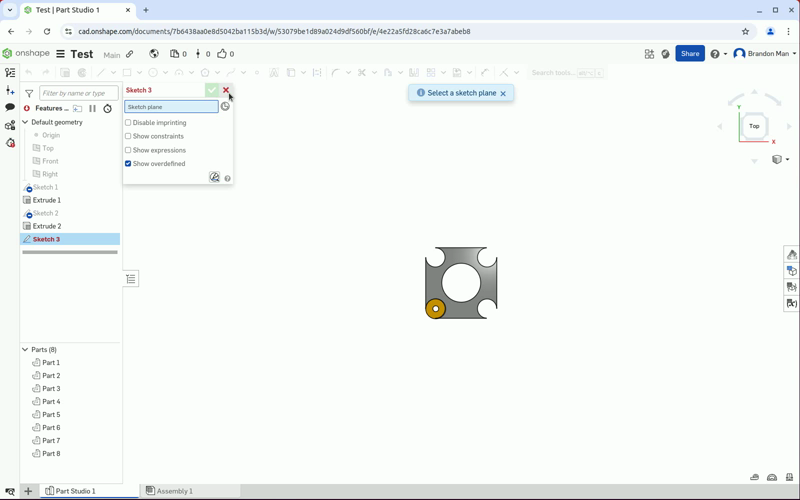
mouse_move(73, 150)
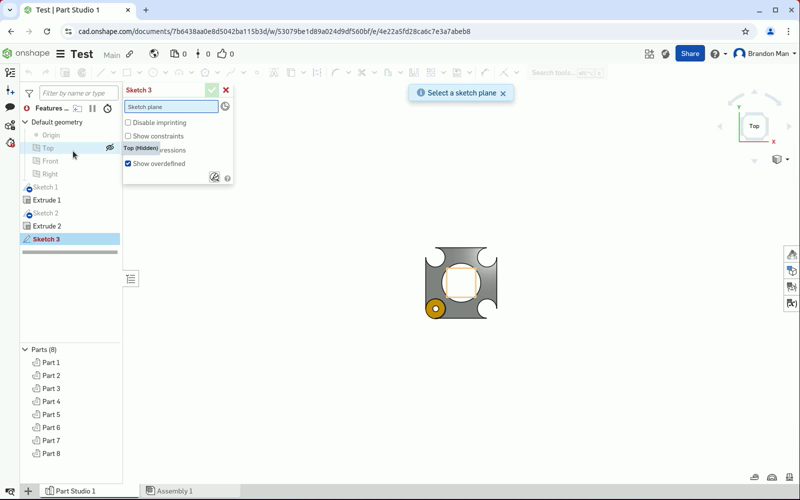
click(73, 150)
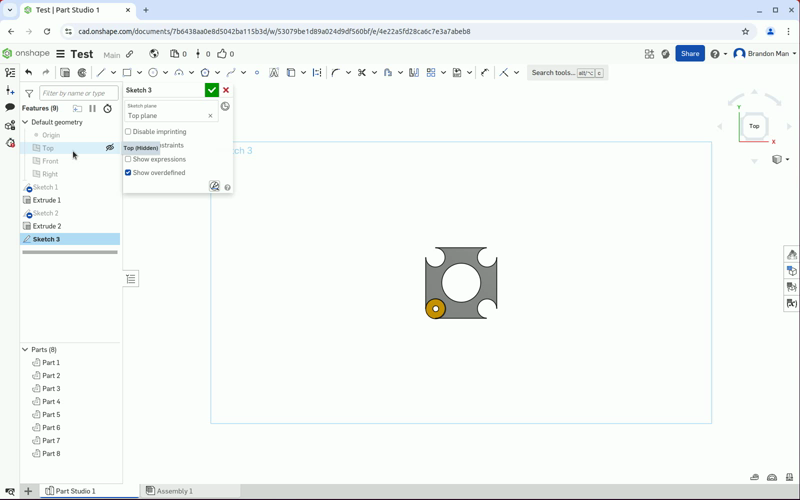
mouse_move(73, 352)
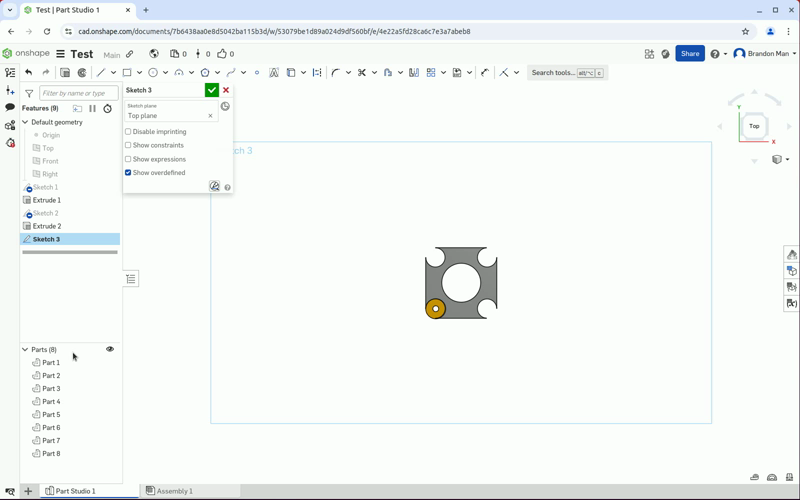
key(y)
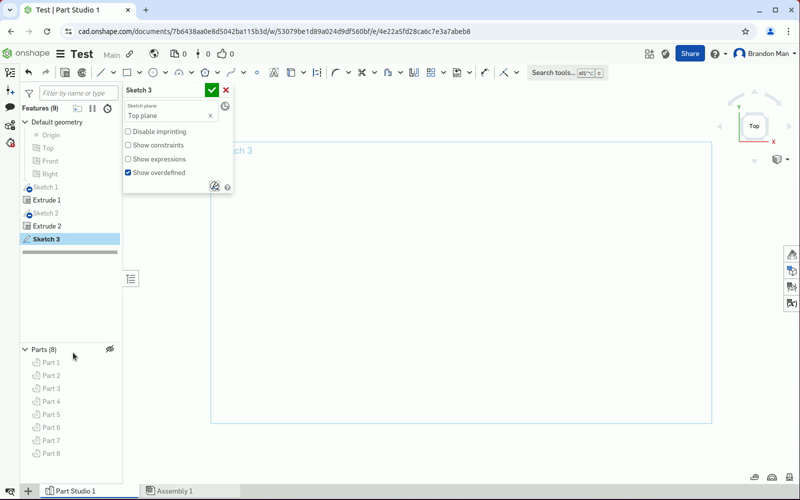
key(c)
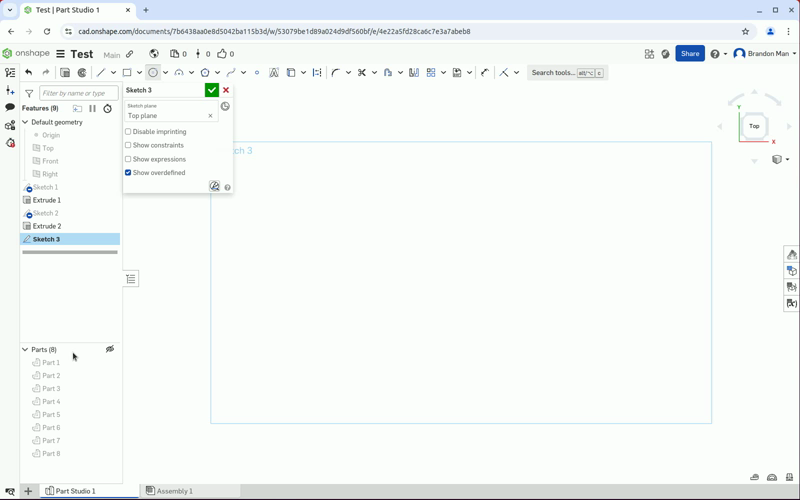
key_down(shift)
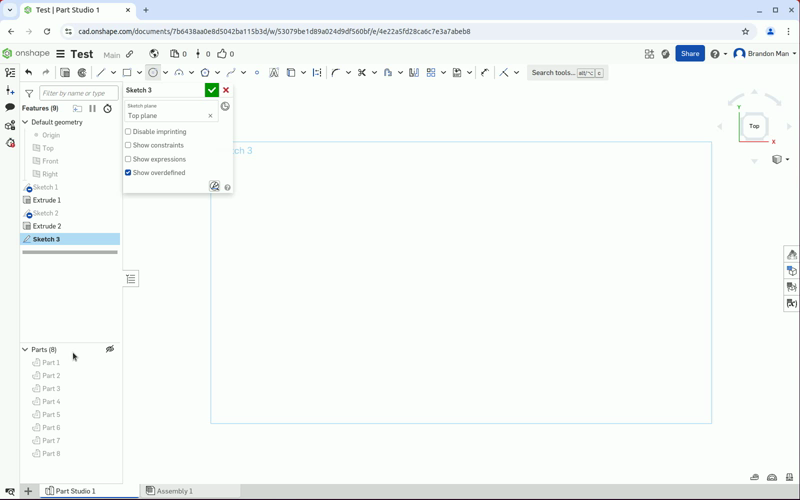
mouse_move(435, 257)
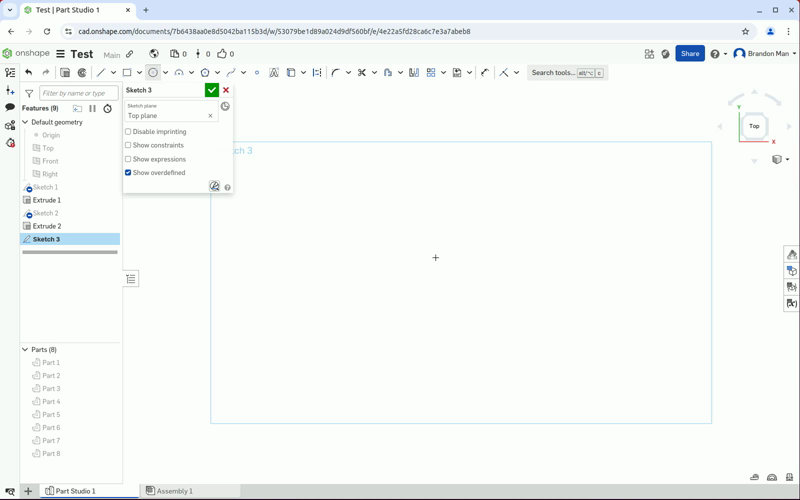
click(435, 257)
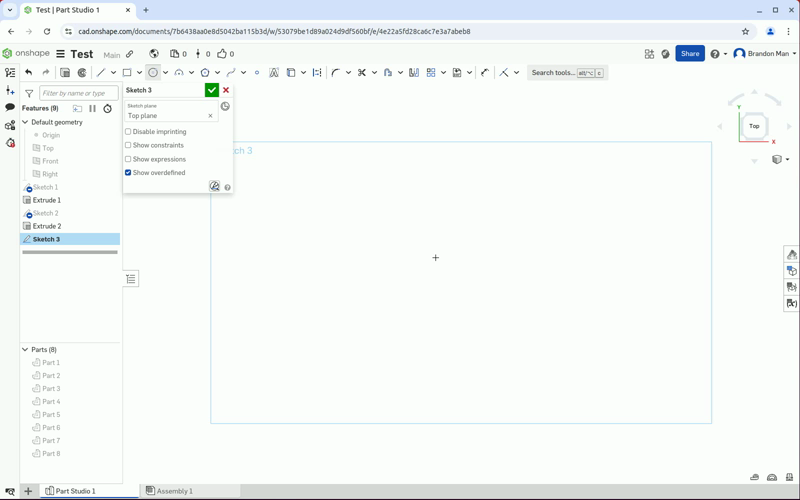
key_up(shift)
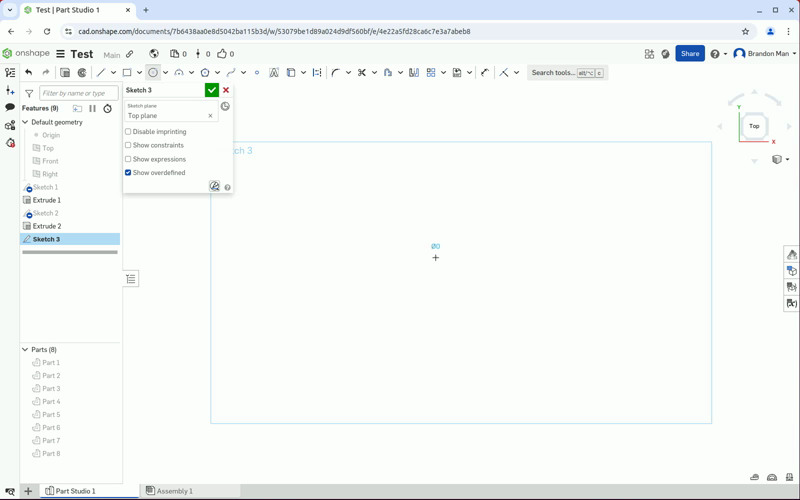
mouse_move(445, 257)
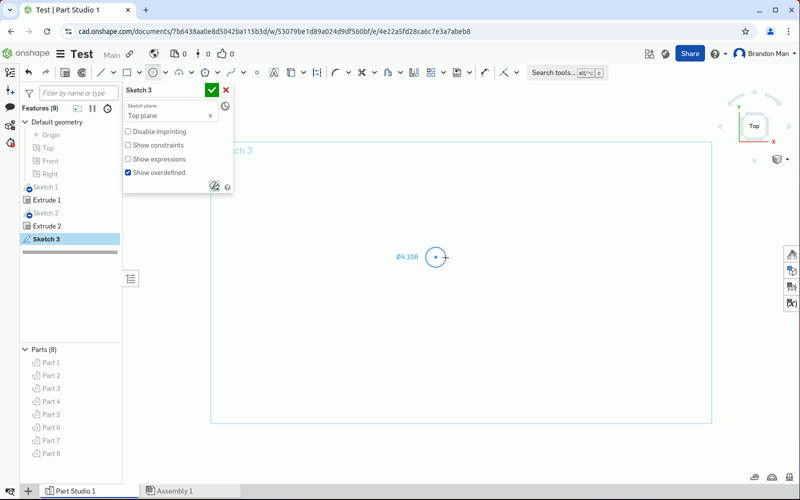
click(445, 257)
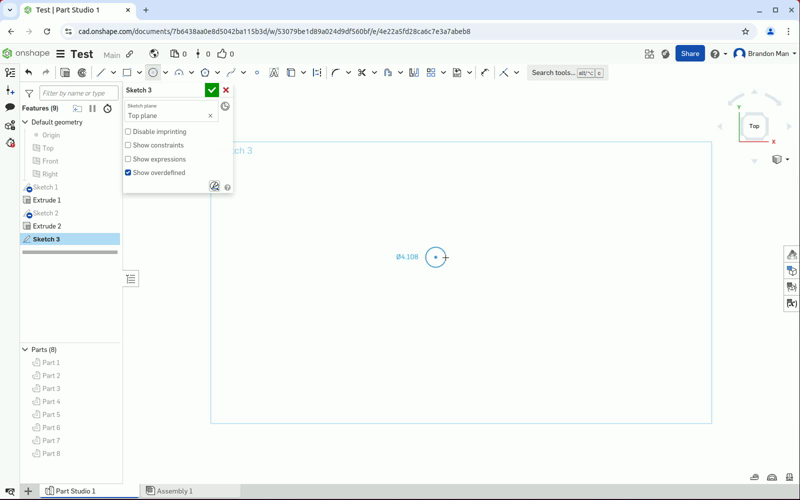
key(esc)
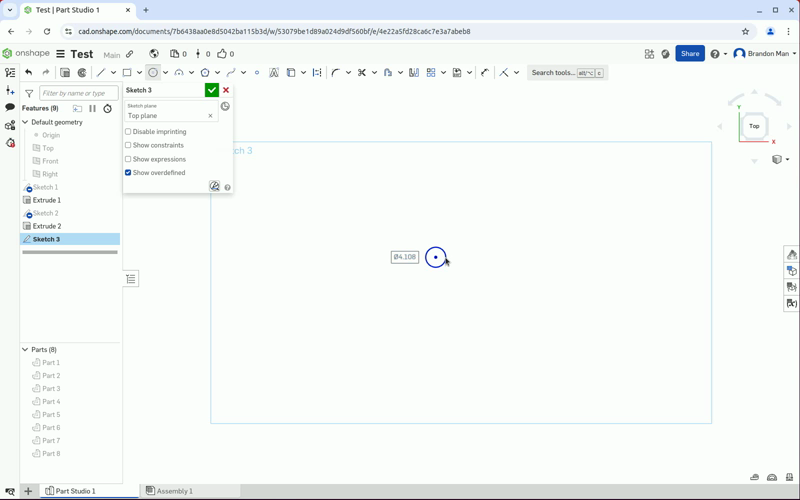
key(c)
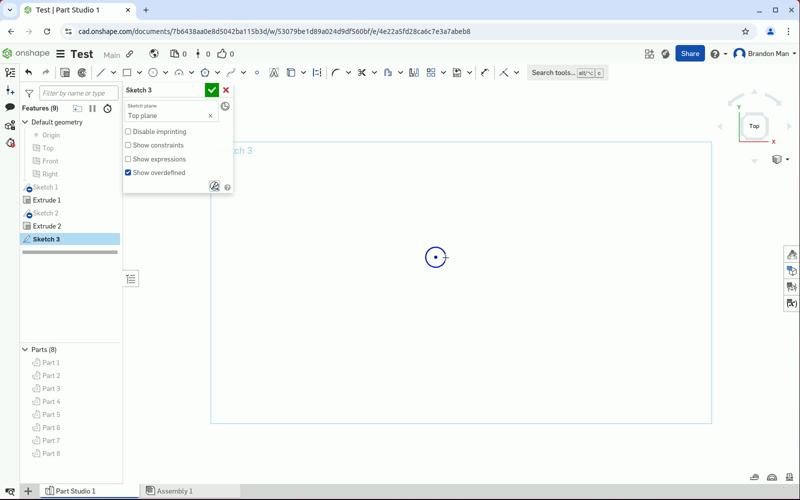
key_down(shift)
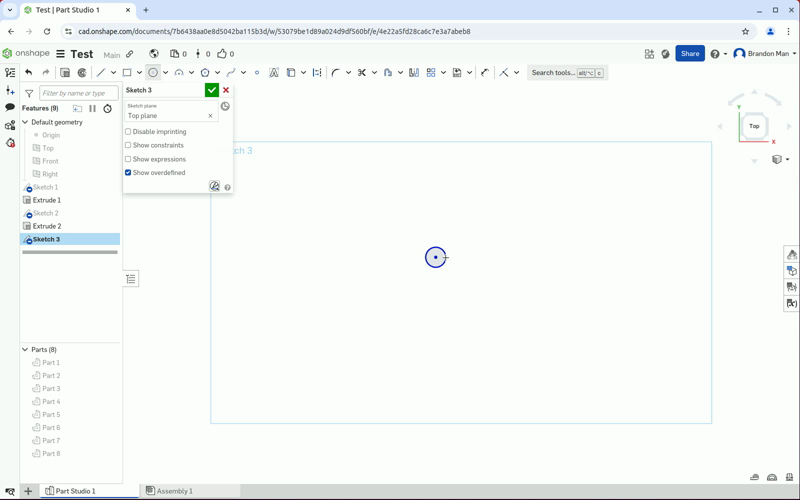
mouse_move(435, 257)
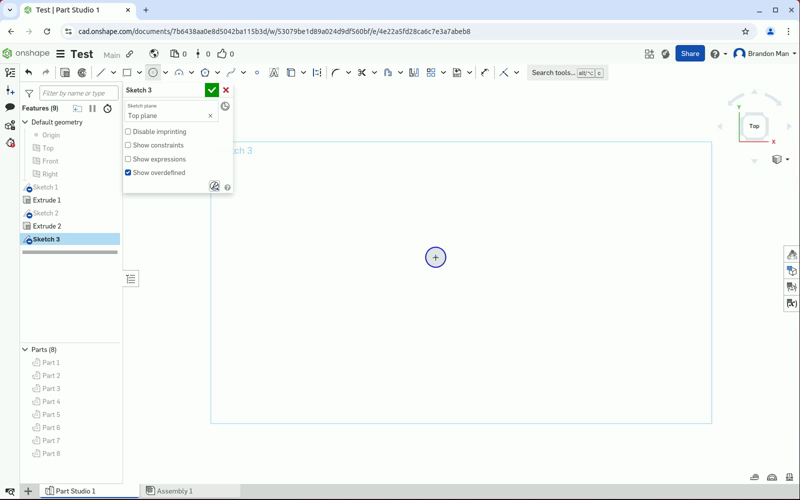
click(435, 257)
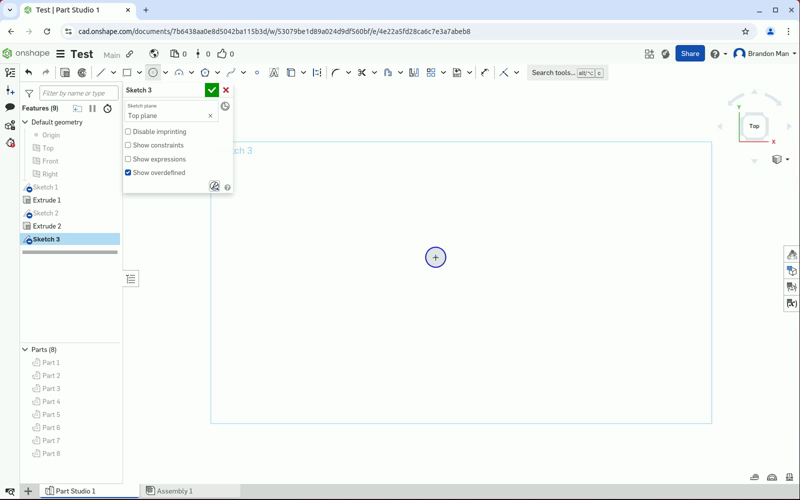
key_up(shift)
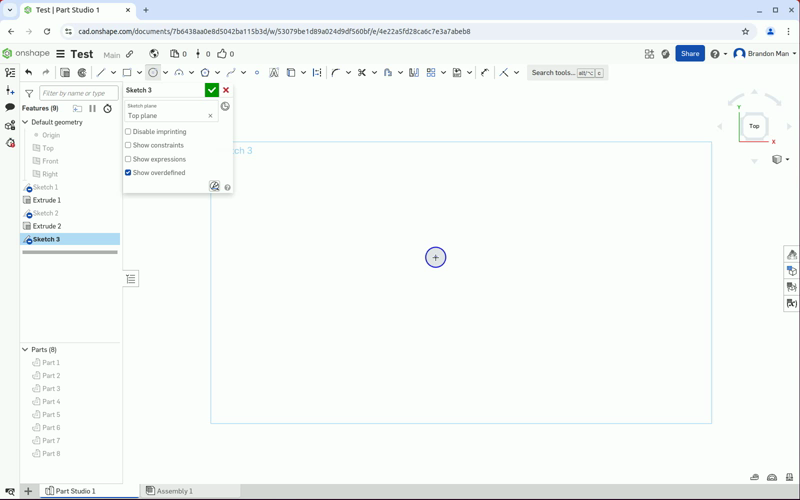
mouse_move(438, 257)
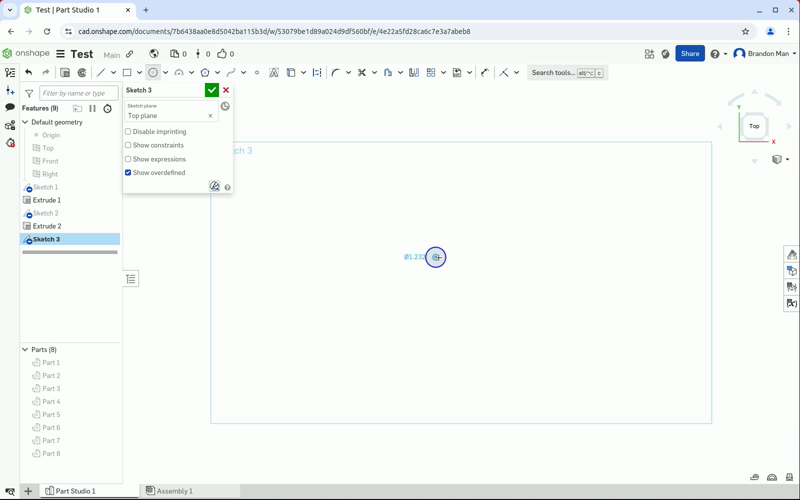
scroll(6)
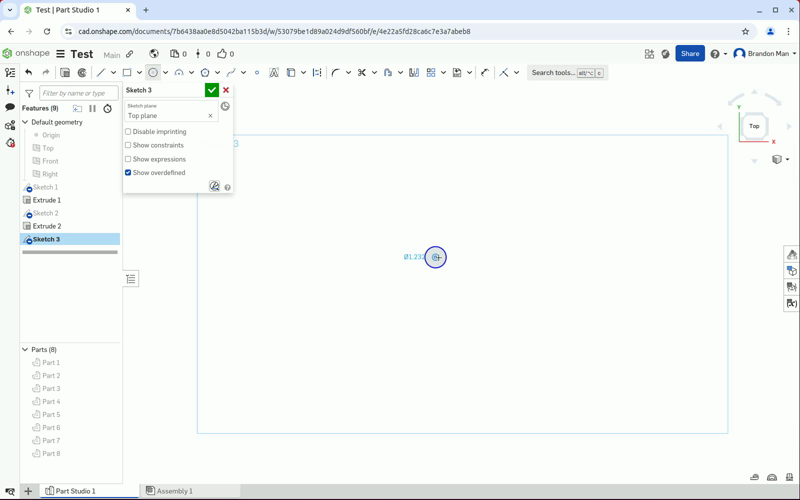
scroll(6)
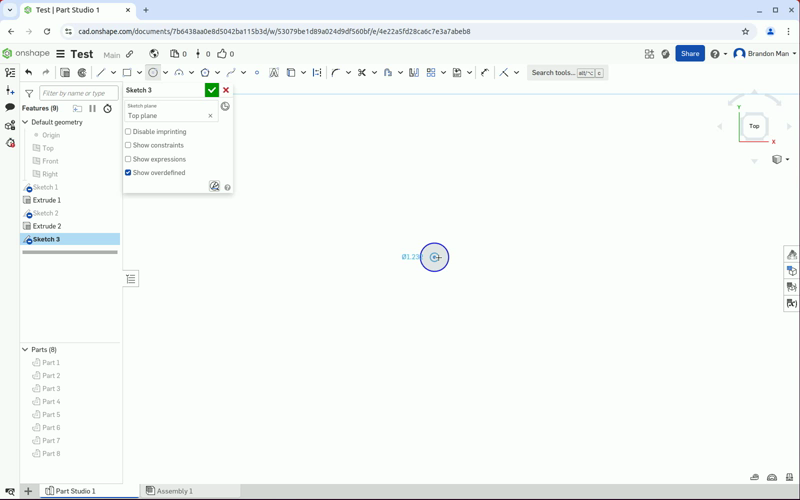
scroll(6)
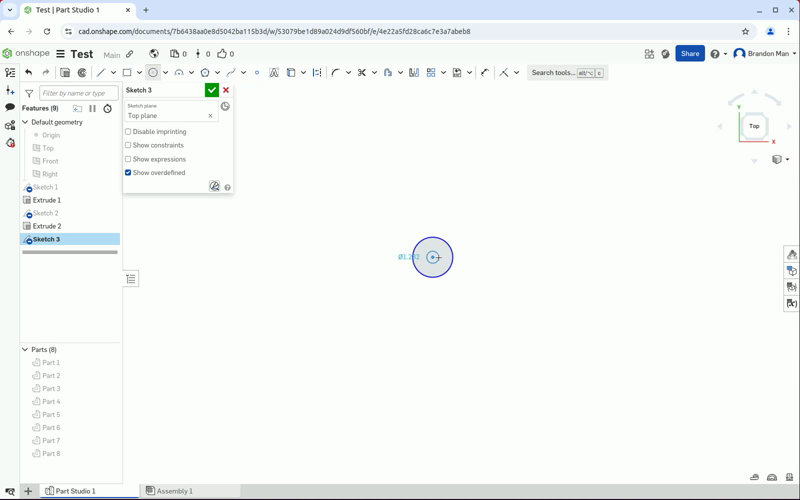
scroll(6)
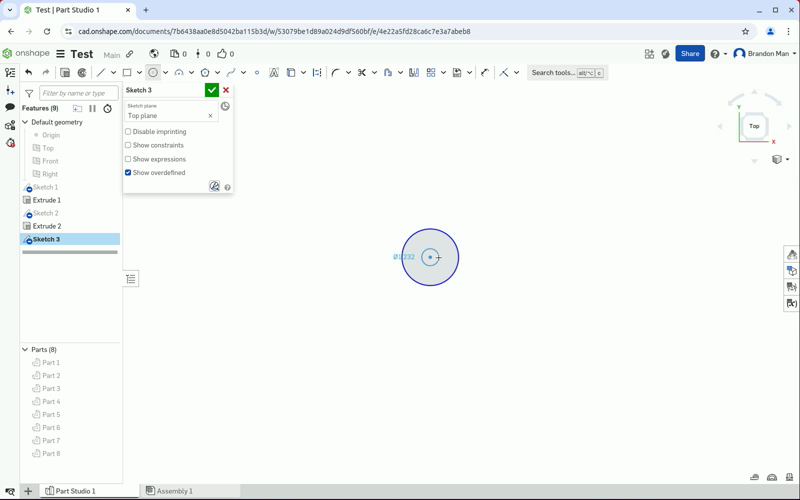
scroll(6)
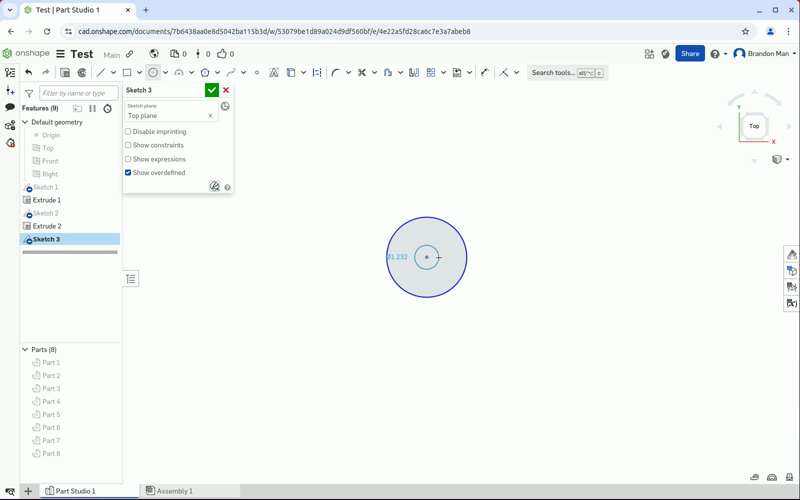
scroll(6)
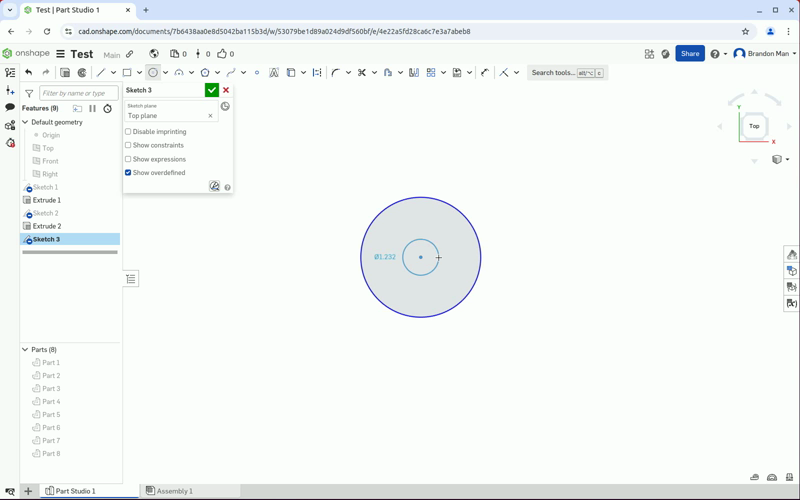
scroll(6)
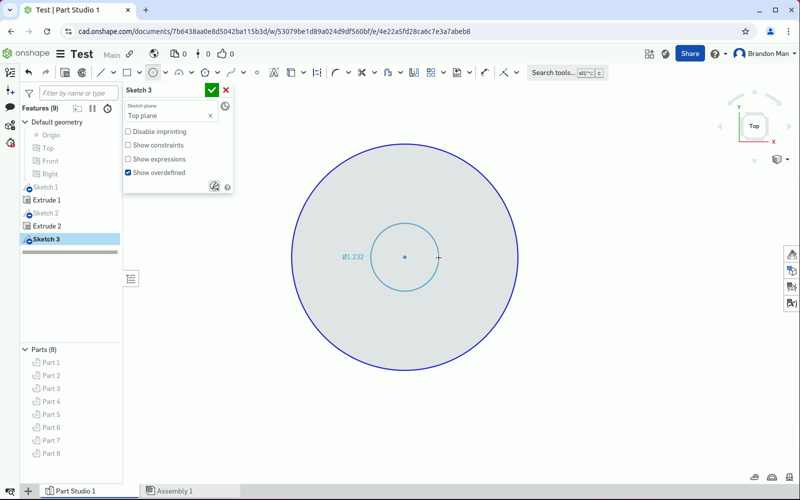
click(438, 257)
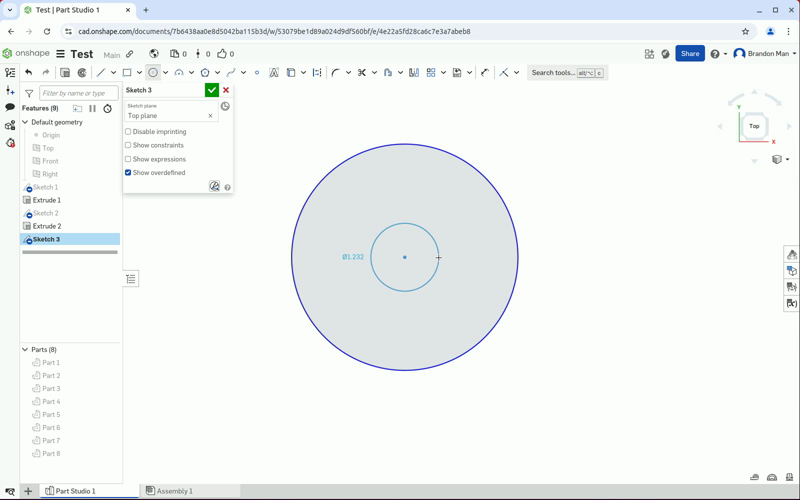
scroll(-6)
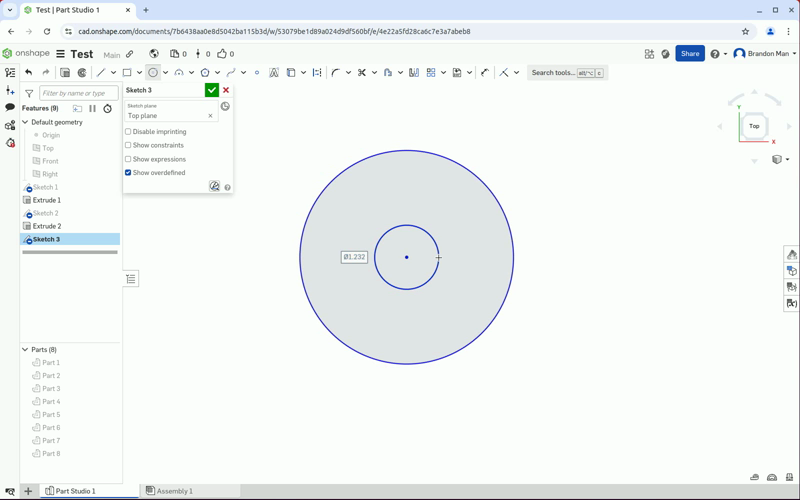
scroll(-6)
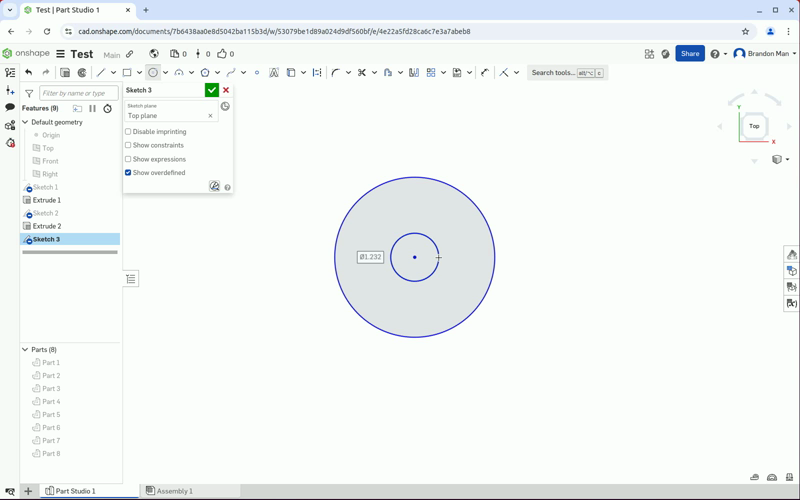
scroll(-6)
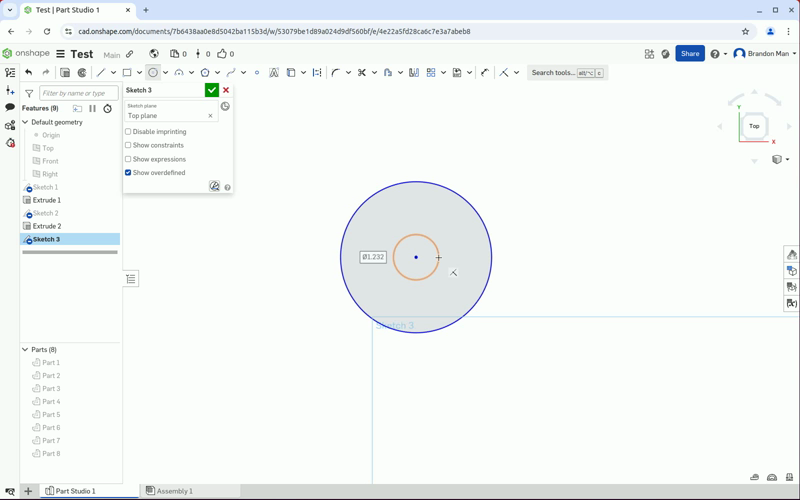
scroll(-6)
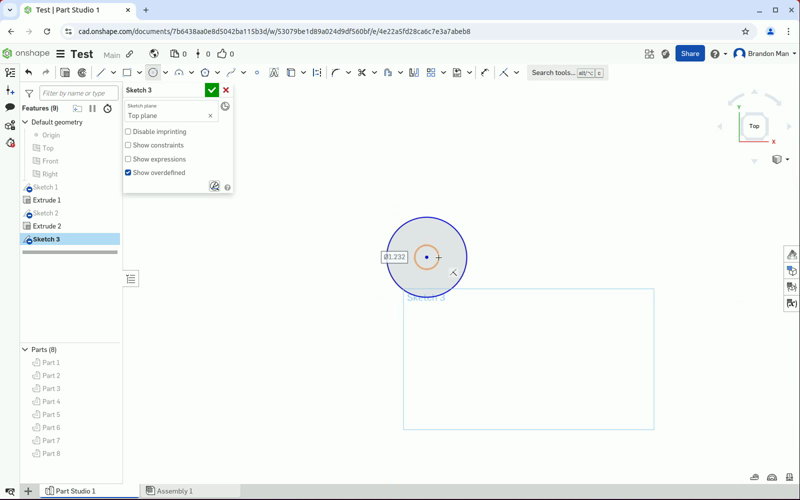
scroll(-6)
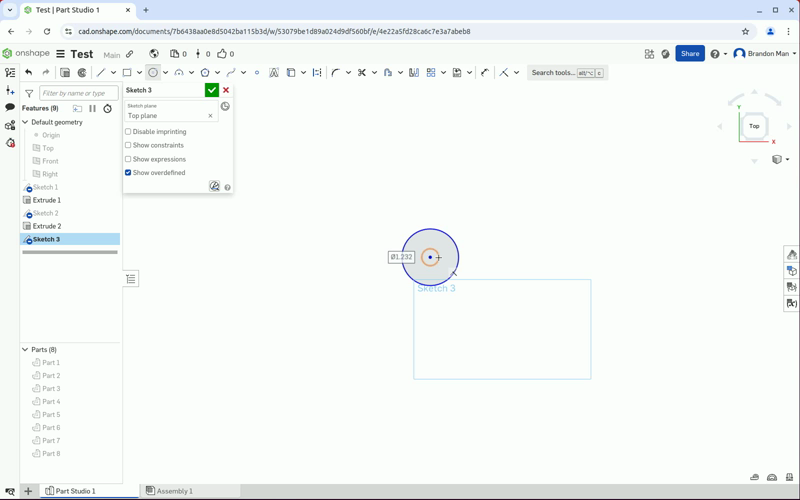
scroll(-6)
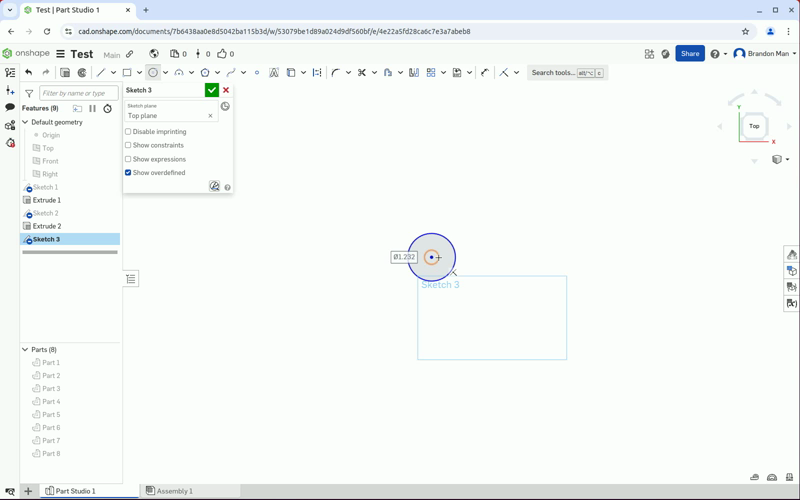
scroll(-6)
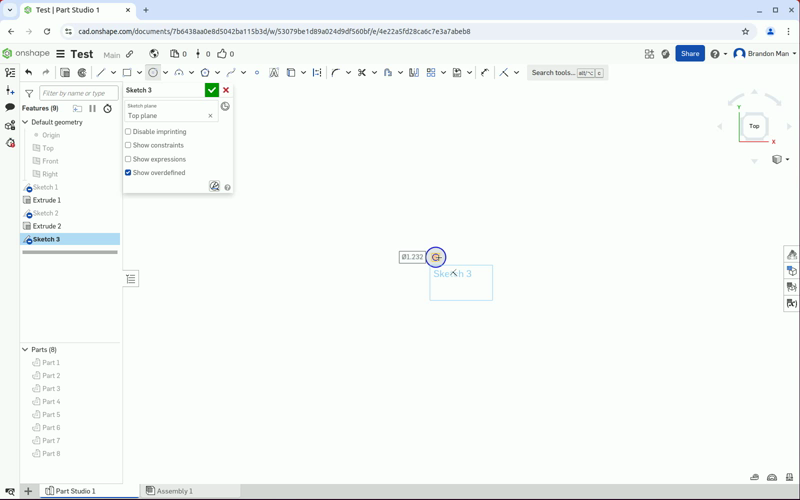
key(esc)
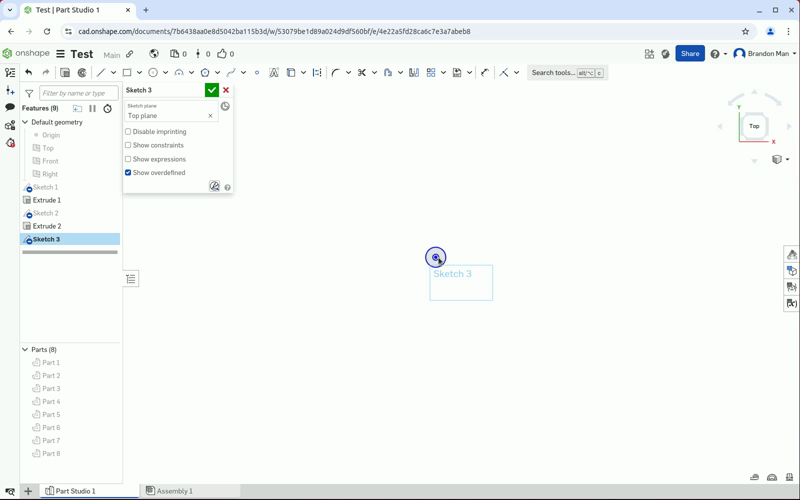
mouse_move(435, 251)
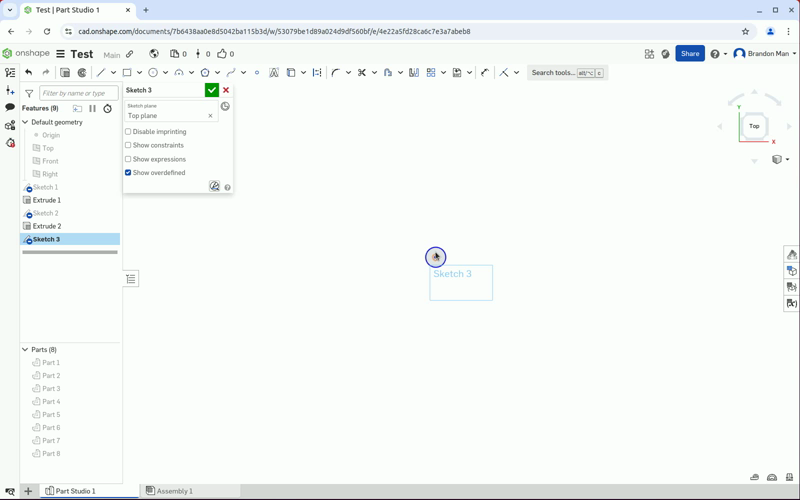
scroll(6)
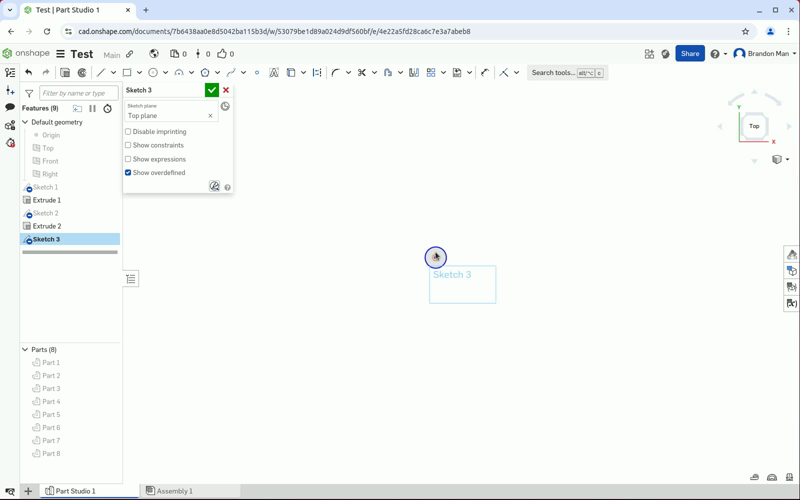
scroll(6)
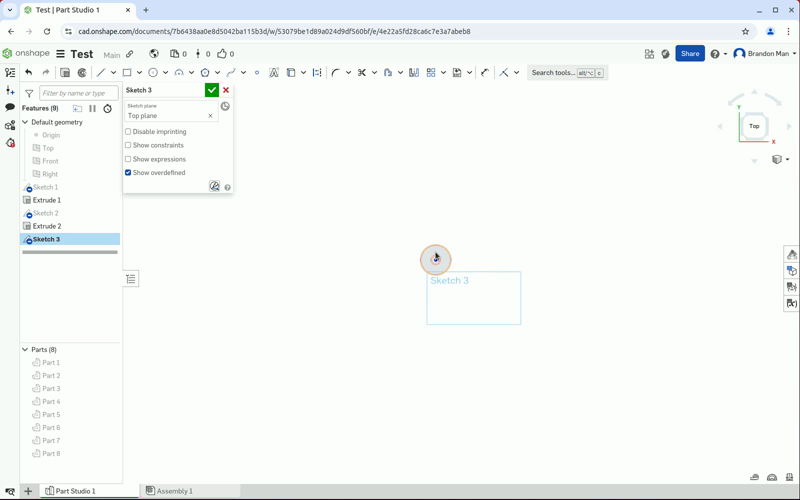
scroll(6)
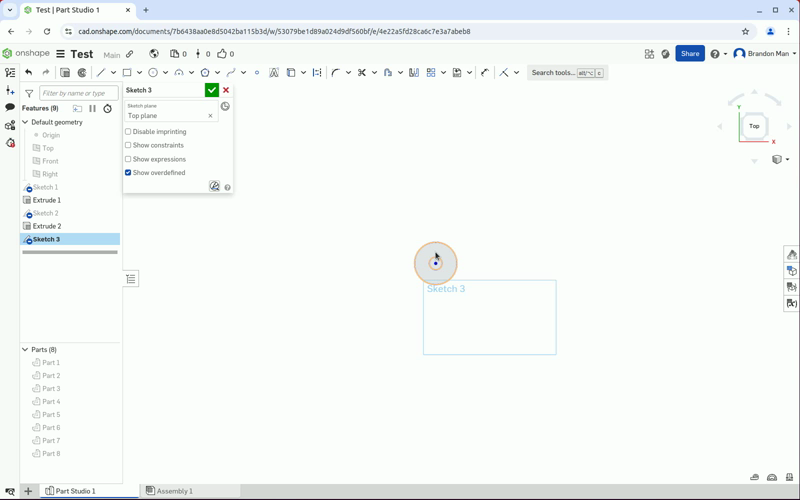
scroll(6)
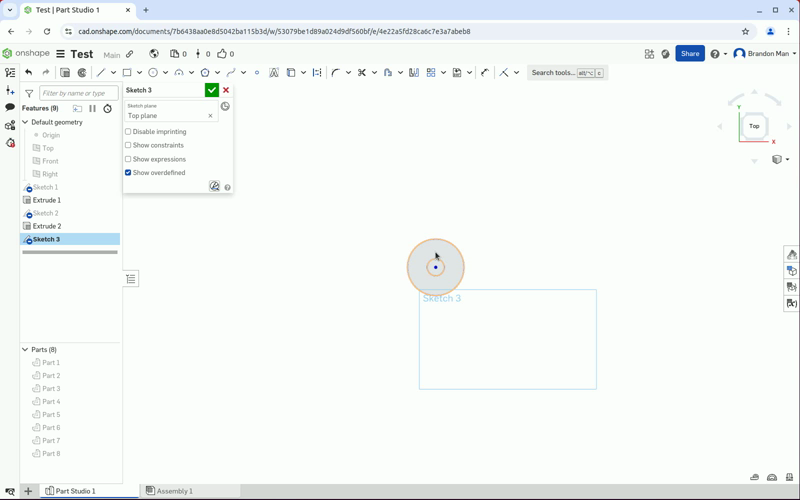
scroll(6)
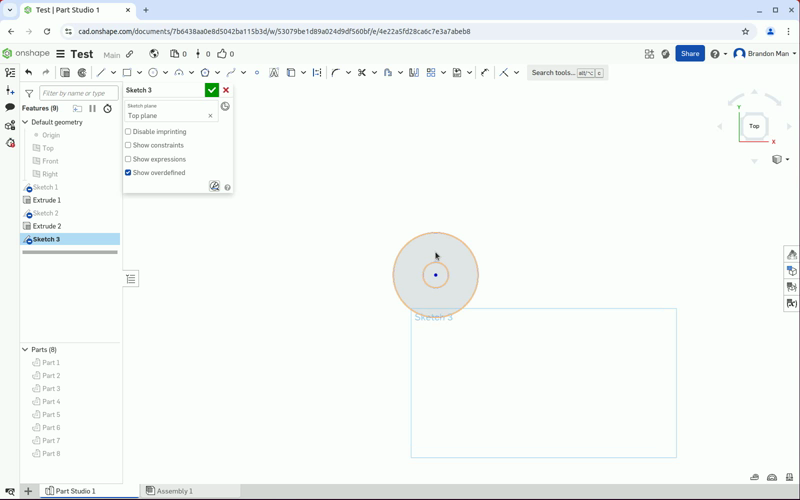
scroll(6)
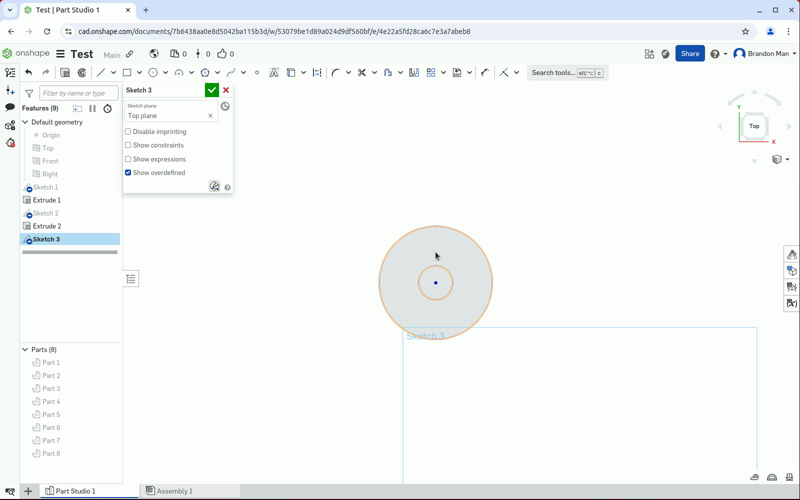
scroll(6)
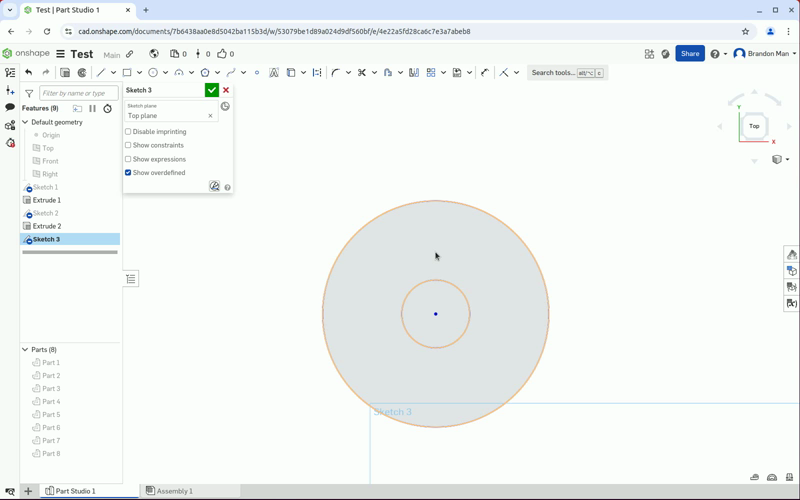
click(435, 251)
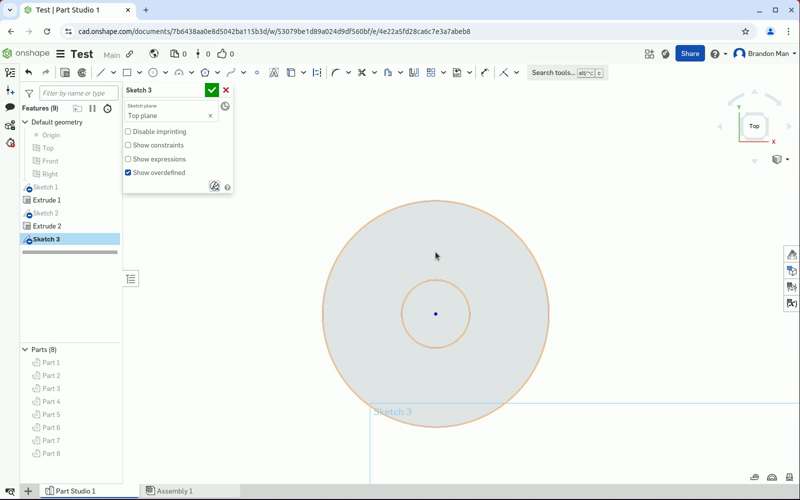
scroll(-6)
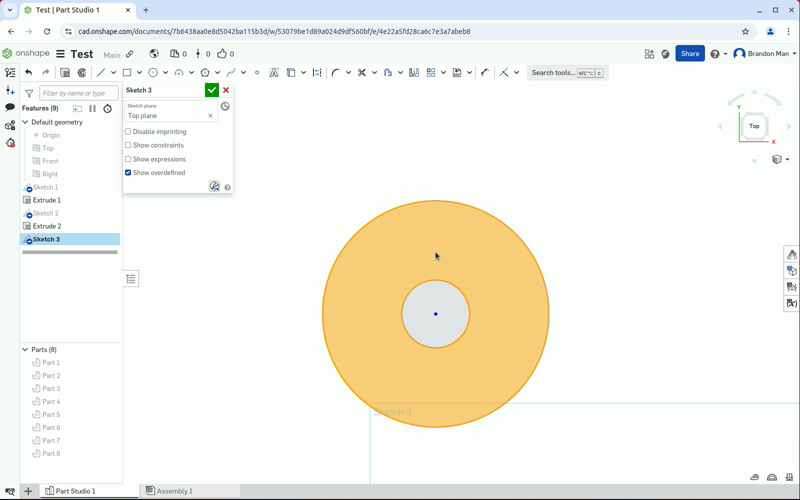
scroll(-6)
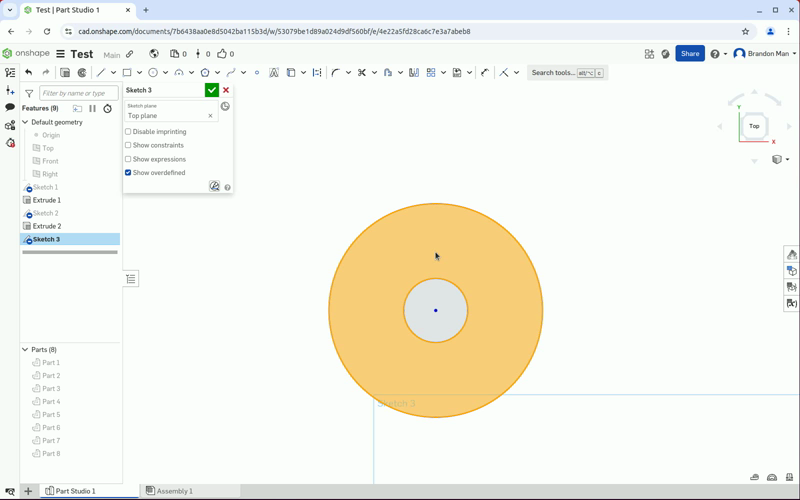
scroll(-6)
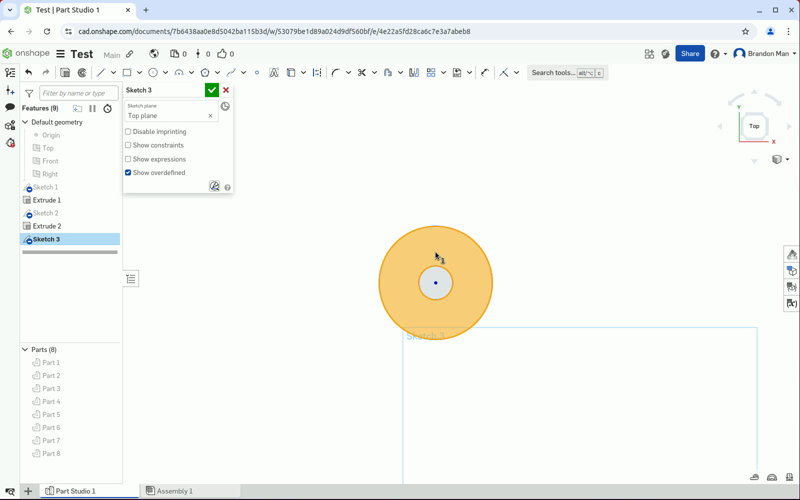
scroll(-6)
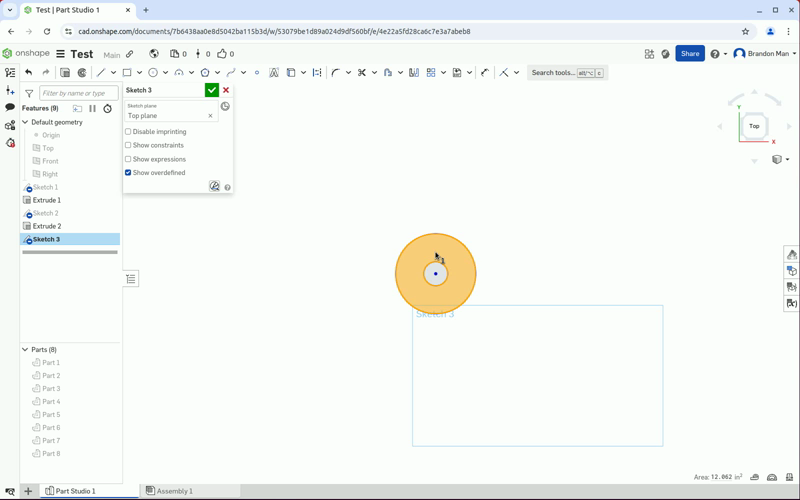
scroll(-6)
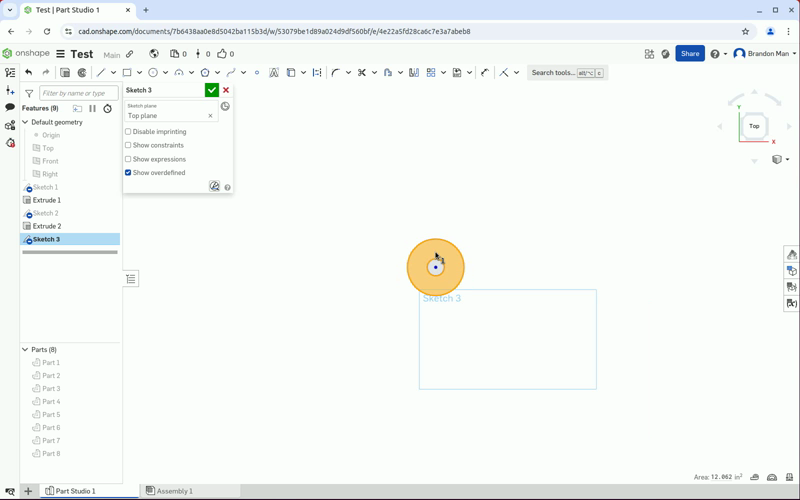
scroll(-6)
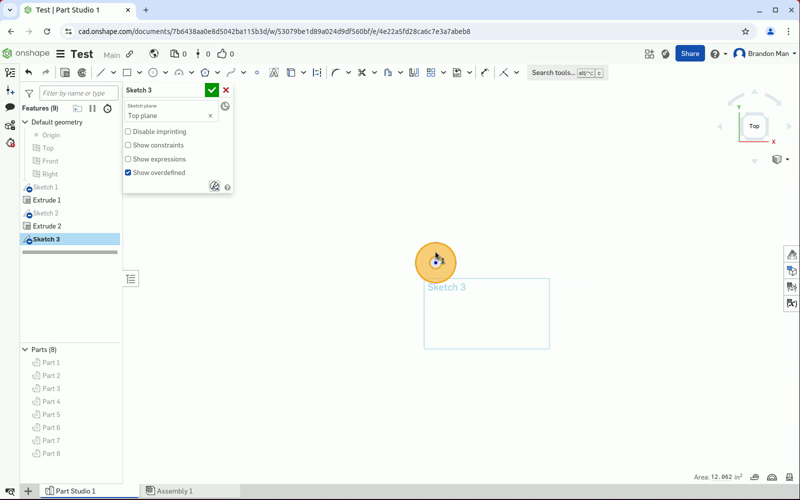
scroll(-6)
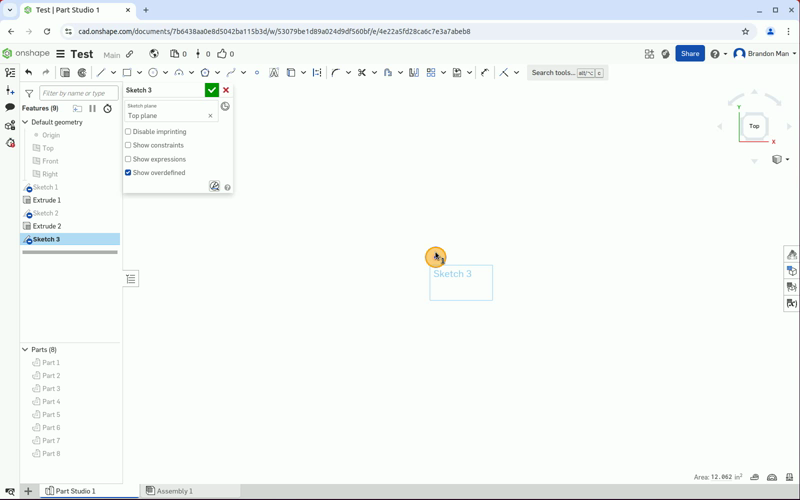
mouse_move(73, 352)
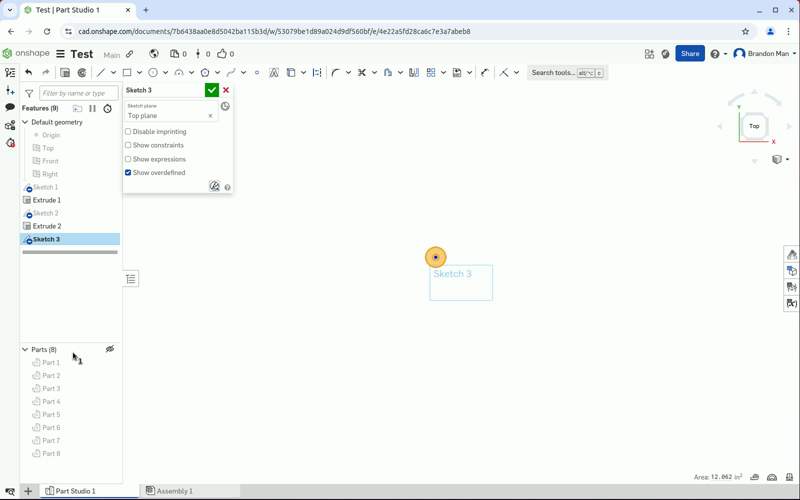
key(shift+y)
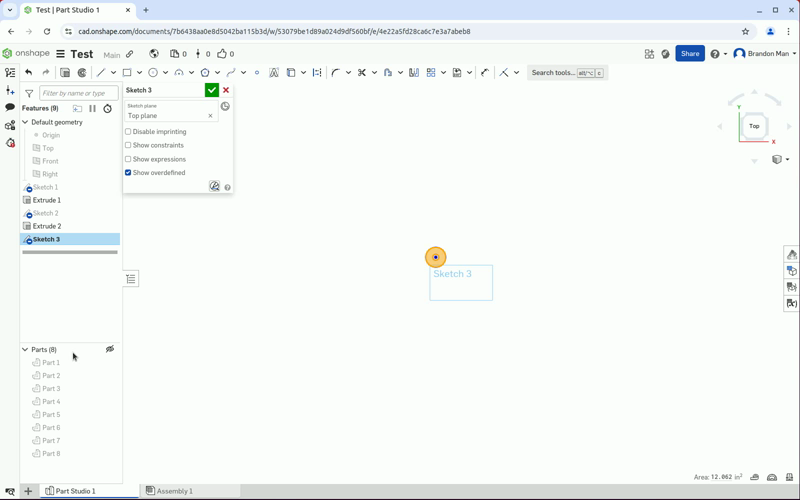
key(shift+e)
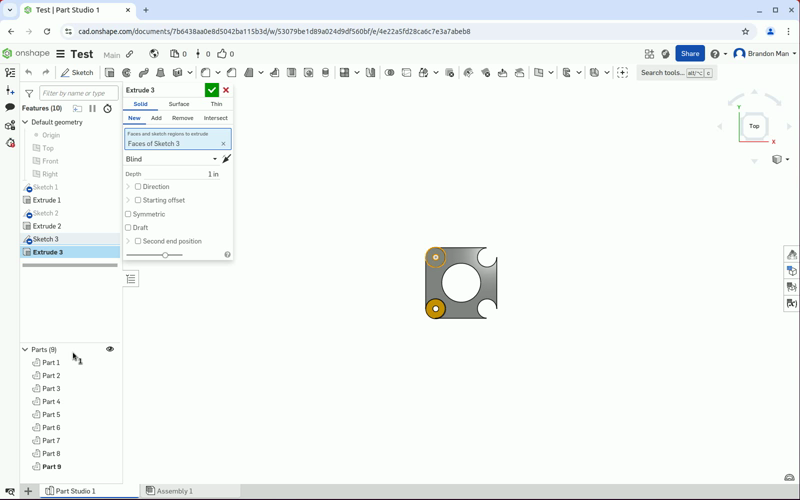
mouse_move(143, 106)
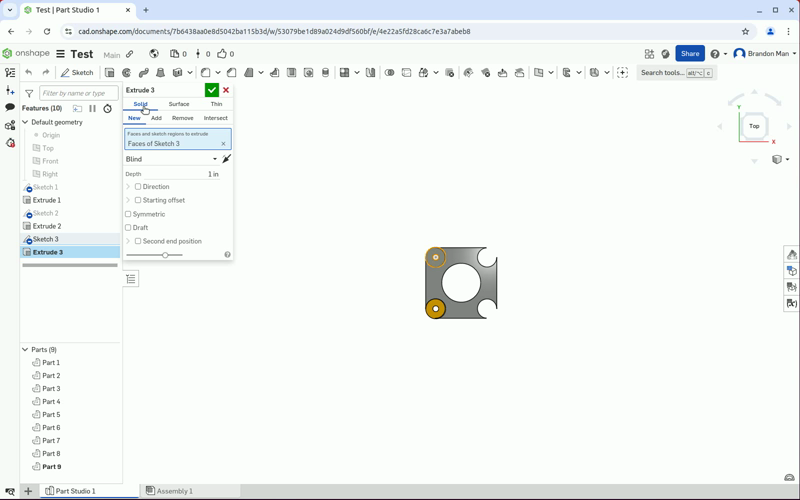
click(143, 106)
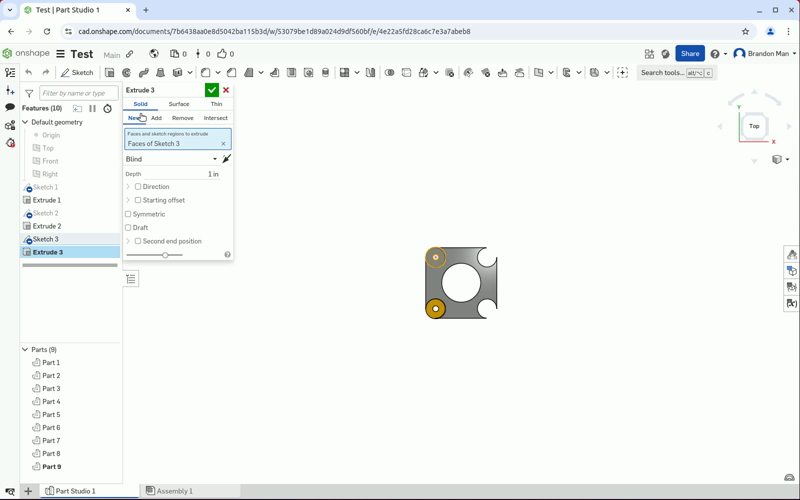
mouse_move(137, 120)
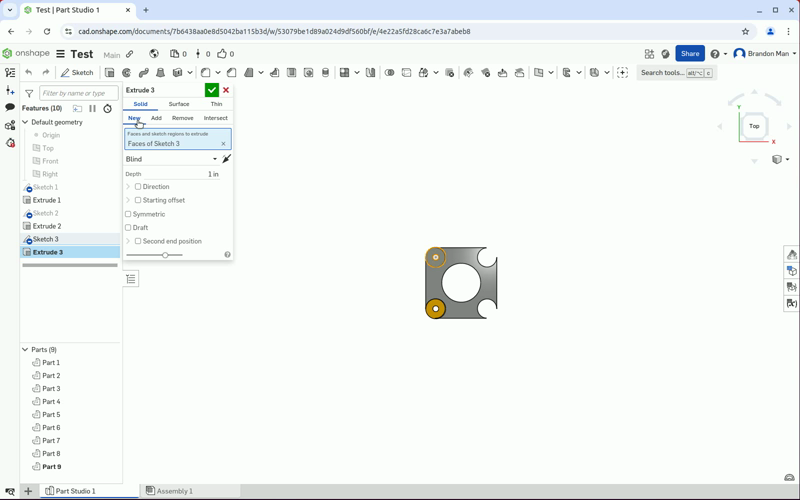
click(137, 120)
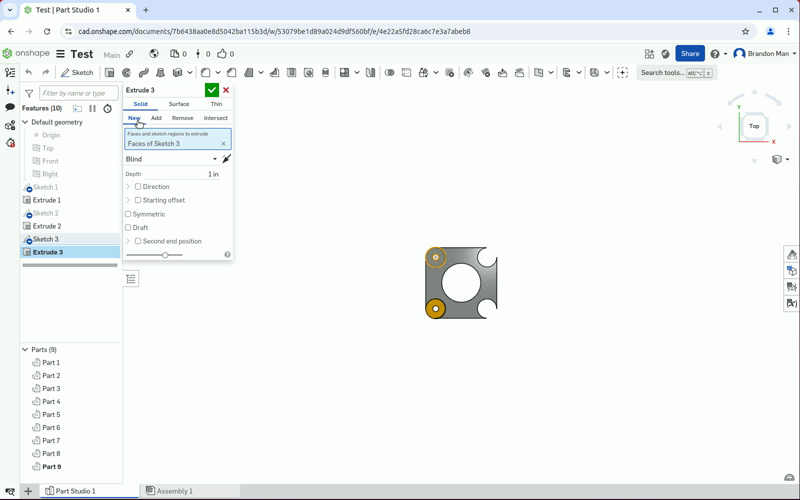
key(tab, 4)
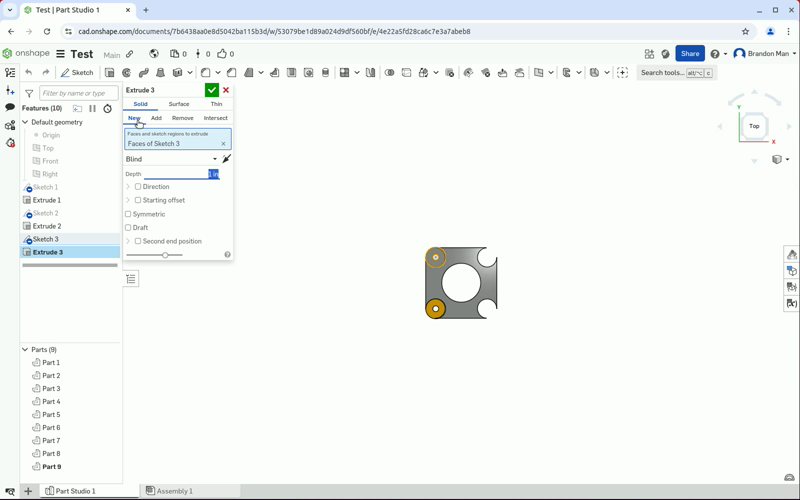
text(3.37)
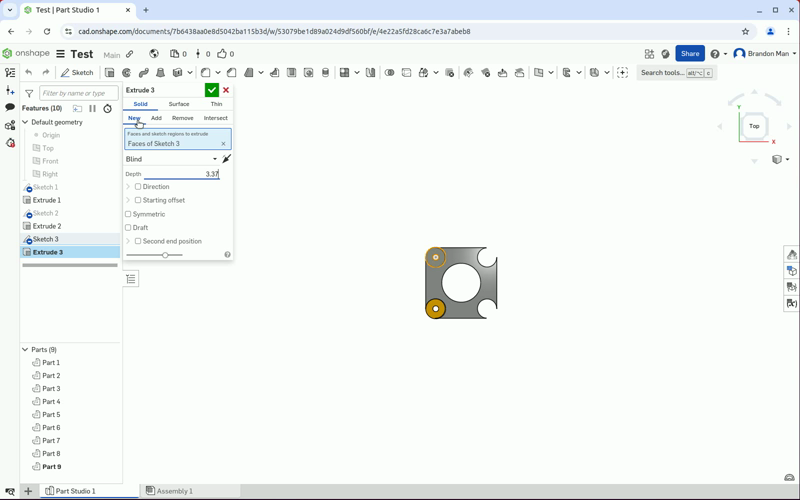
key(enter)
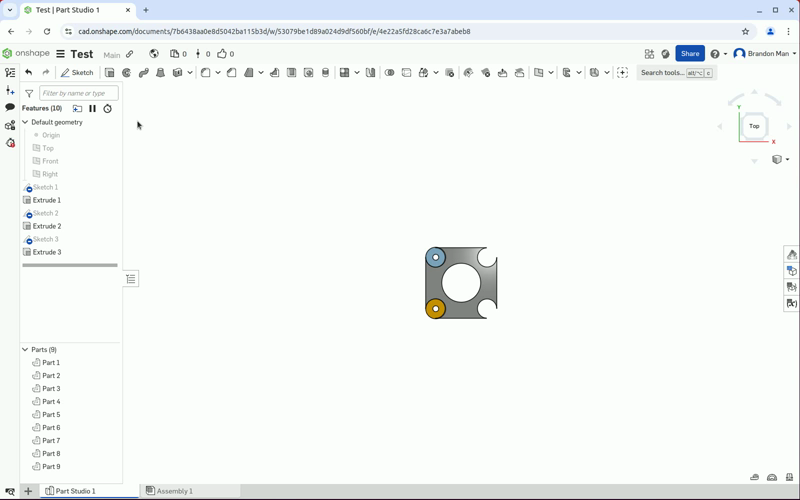
key(shift+h)
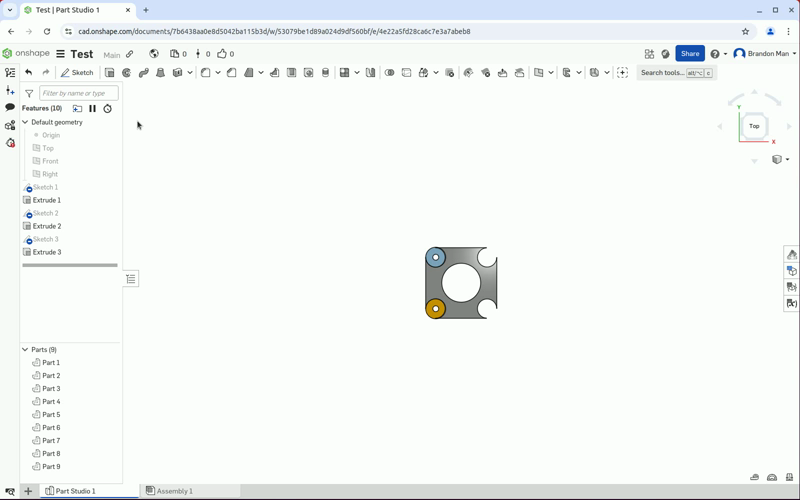
key(shift+h)
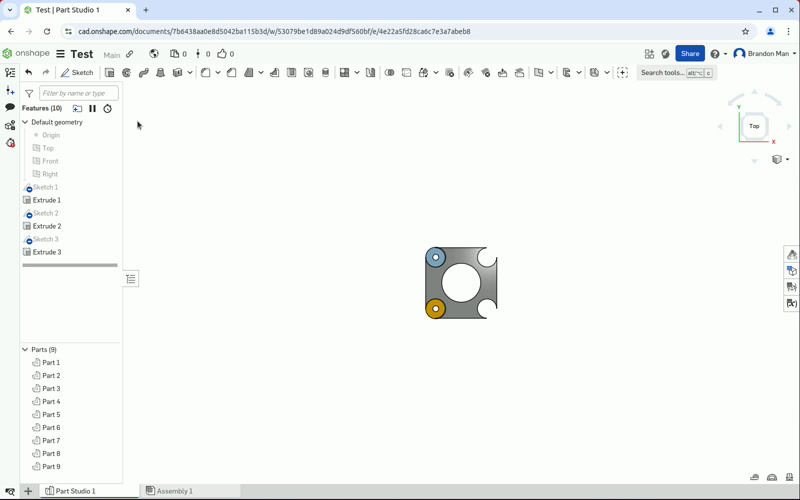
mouse_move(73, 189)
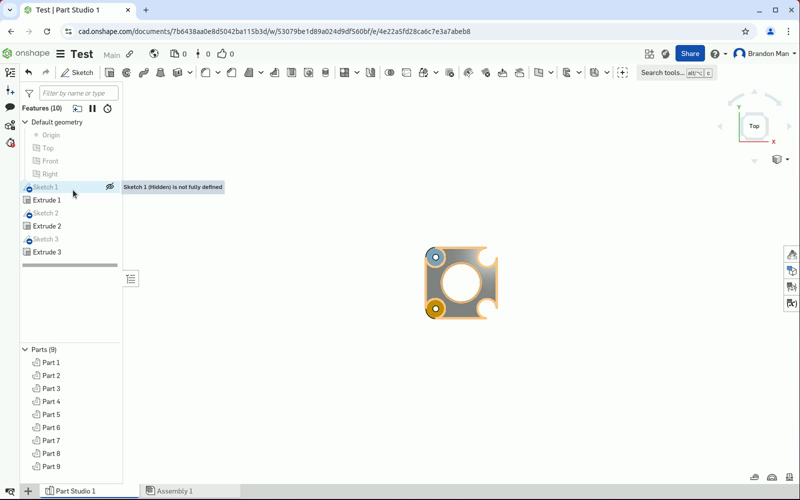
click(73, 189)
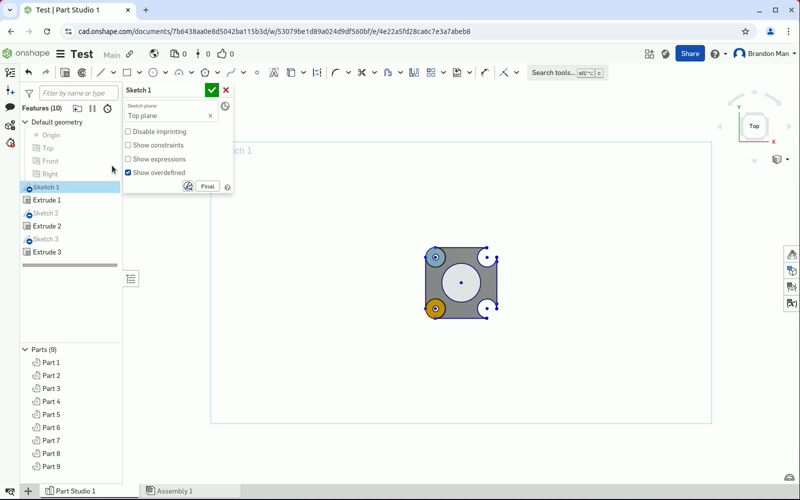
mouse_move(229, 92)
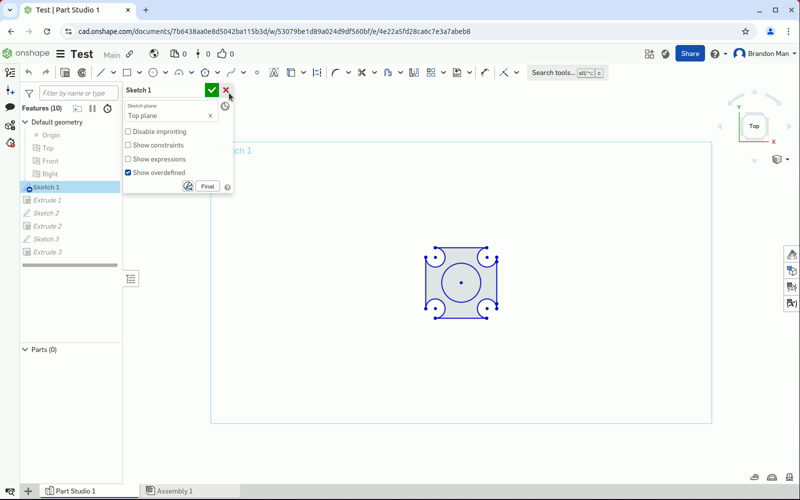
click(229, 92)
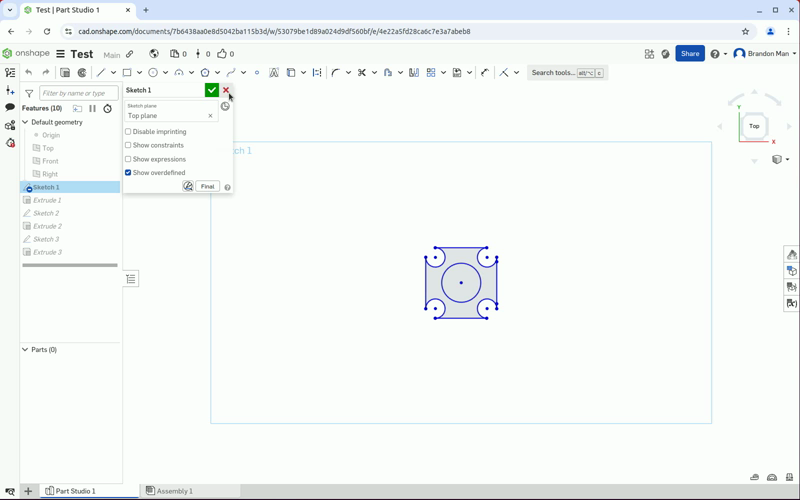
key(shift+s)
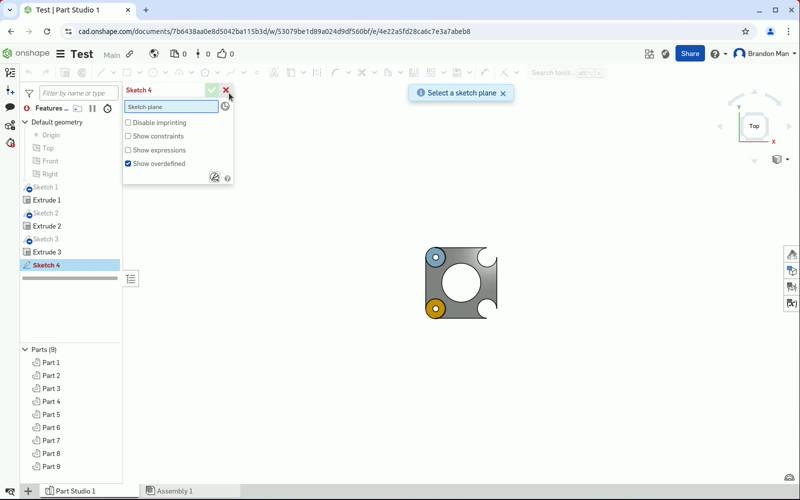
mouse_move(73, 150)
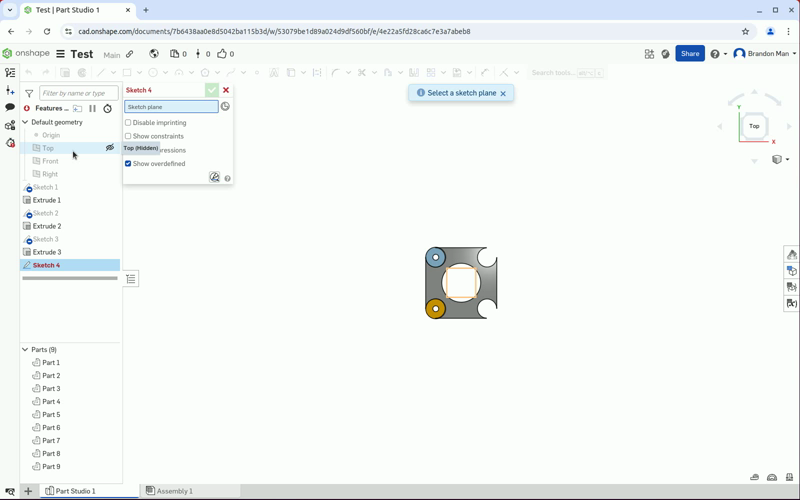
click(73, 150)
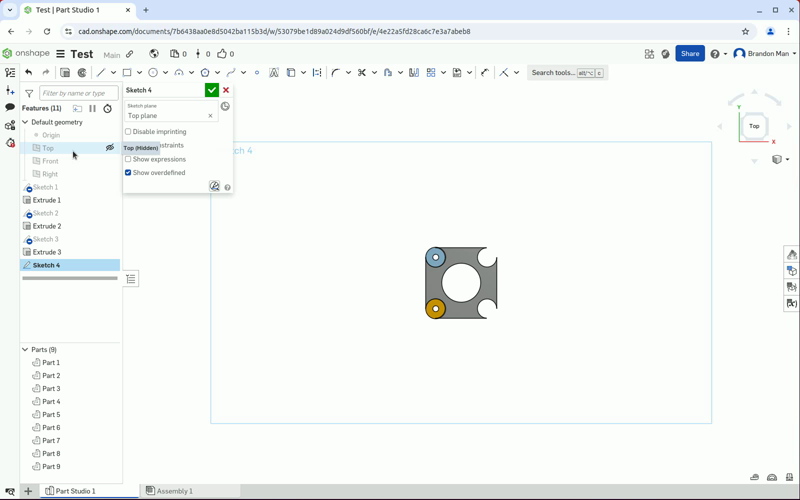
mouse_move(73, 352)
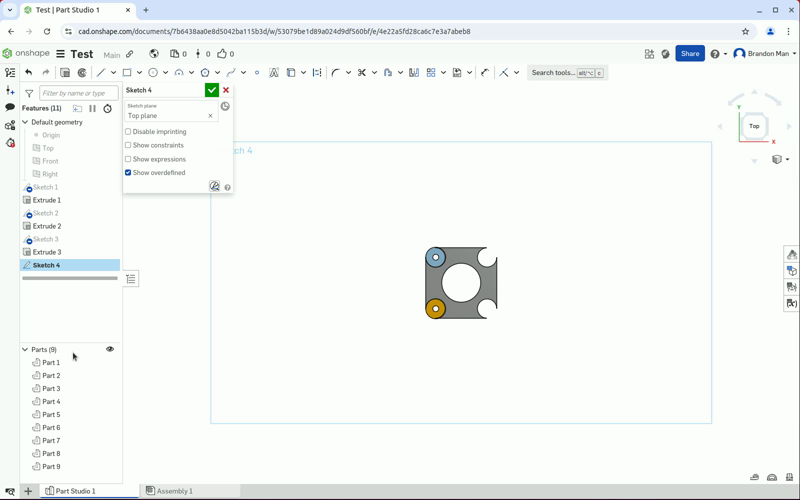
key(y)
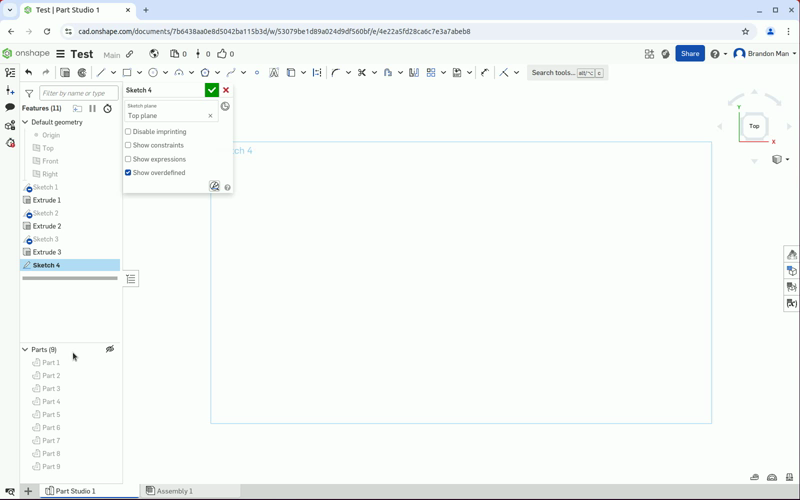
key(c)
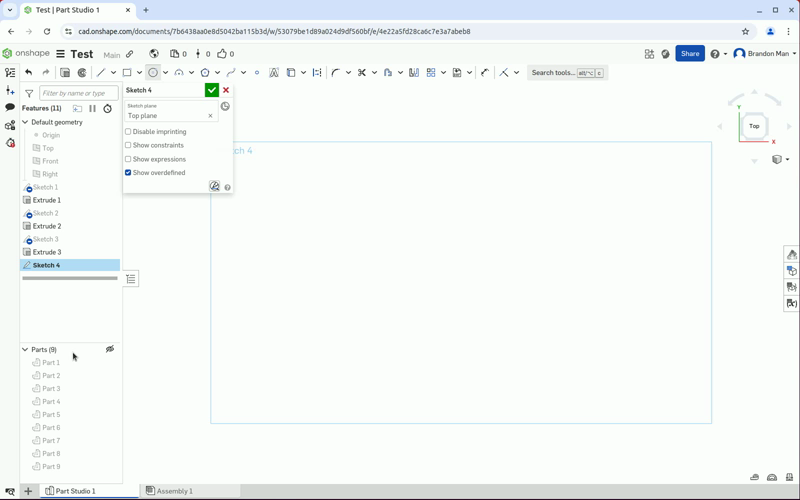
key_down(shift)
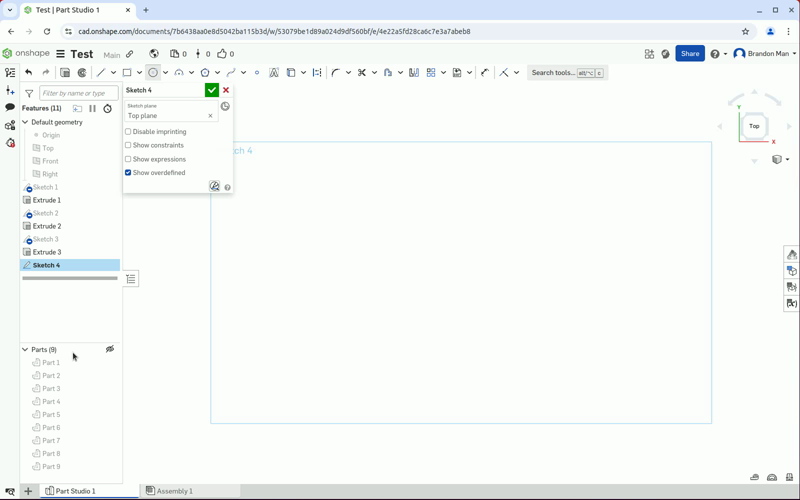
mouse_move(487, 257)
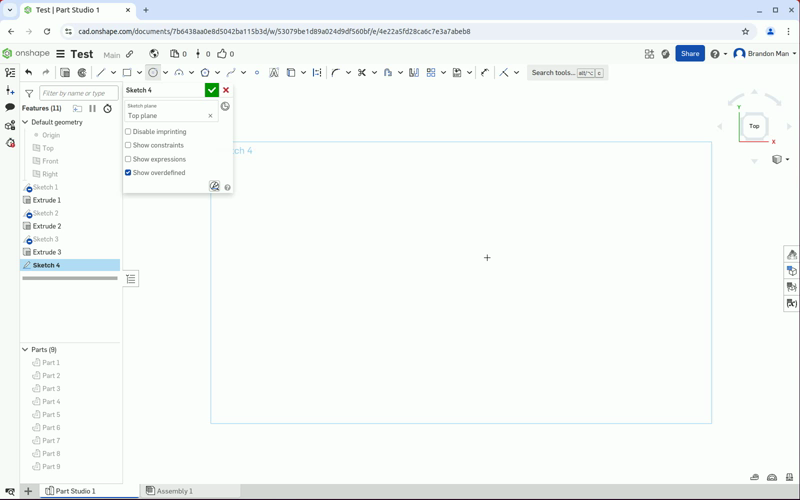
click(487, 257)
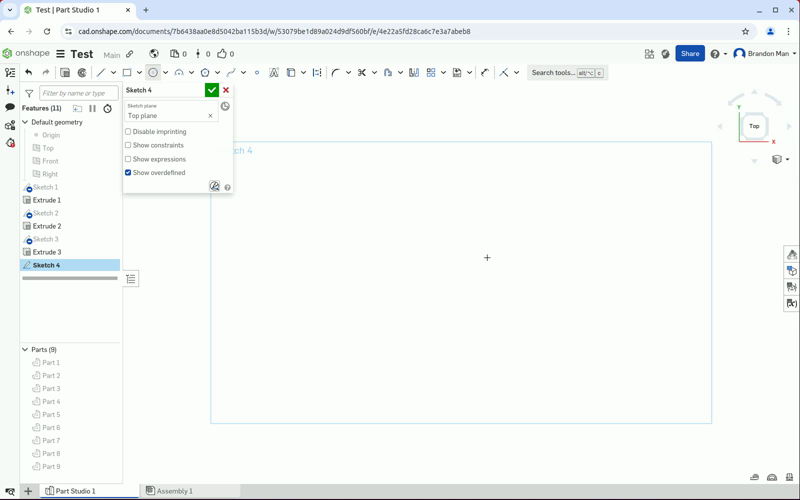
key_up(shift)
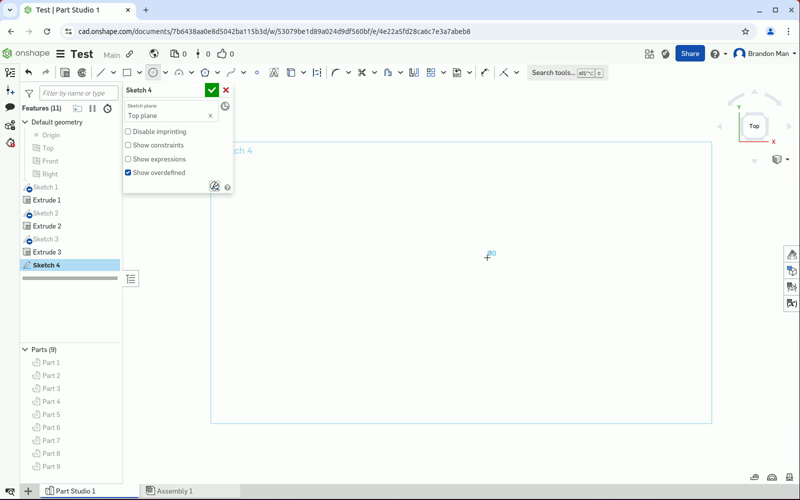
mouse_move(497, 257)
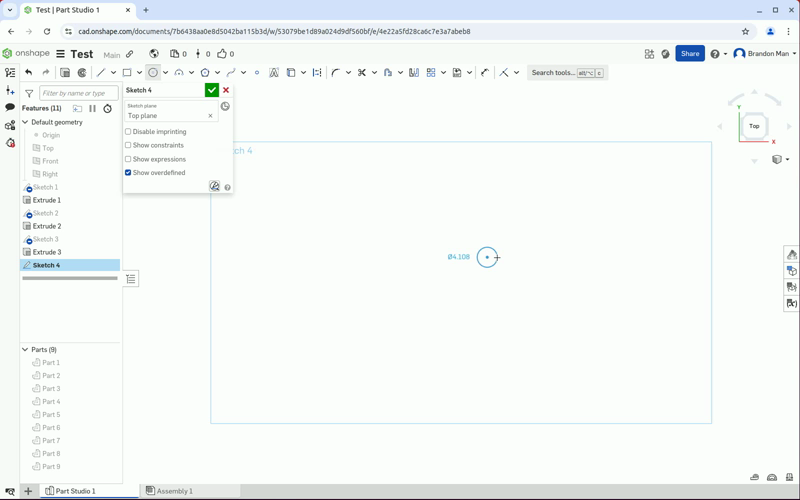
click(497, 257)
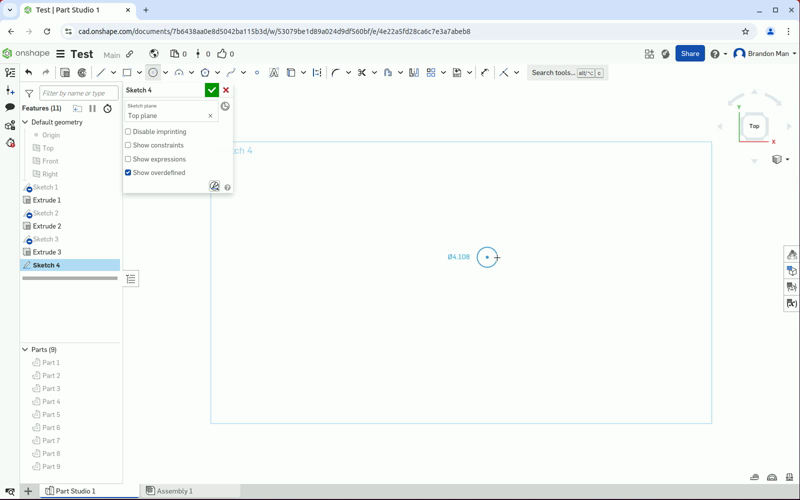
key(esc)
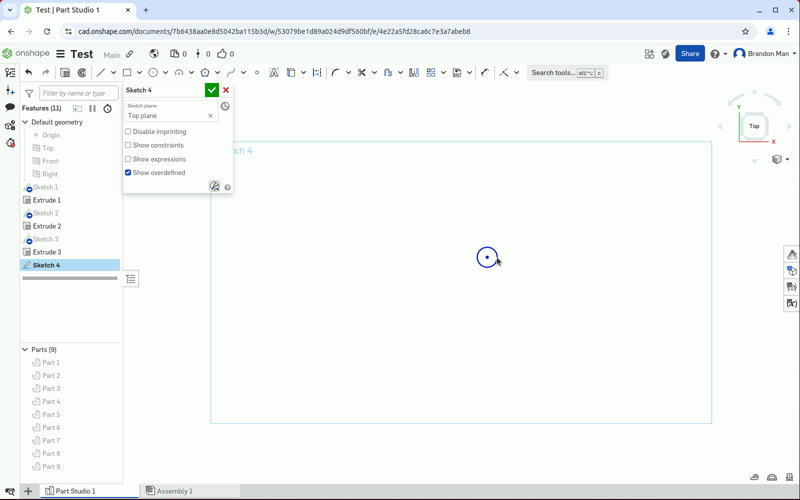
key(c)
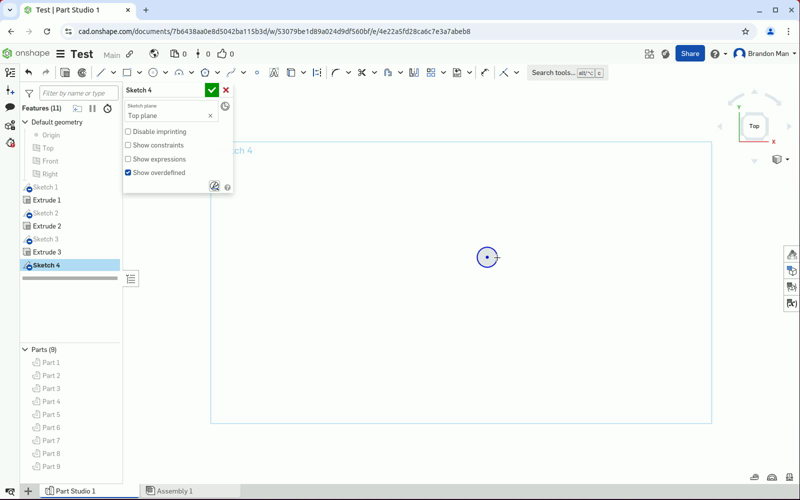
key_down(shift)
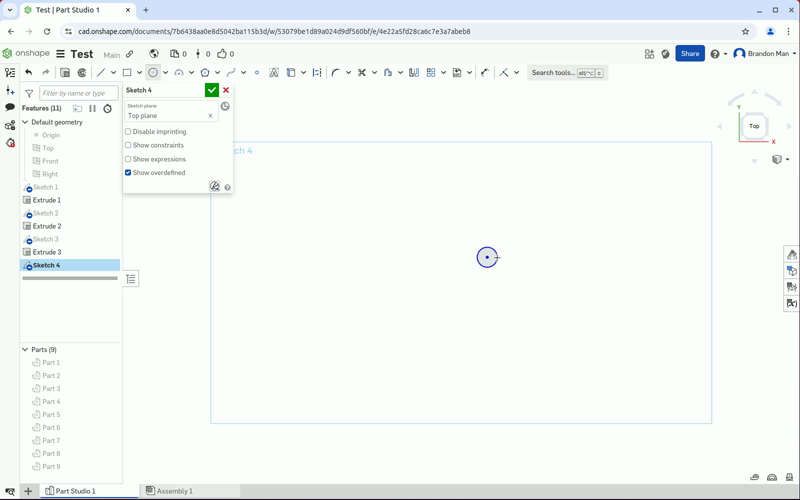
mouse_move(487, 257)
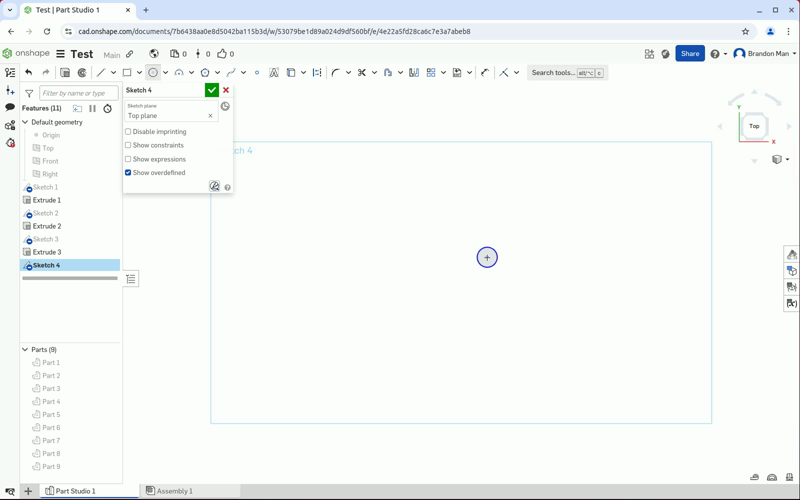
click(487, 257)
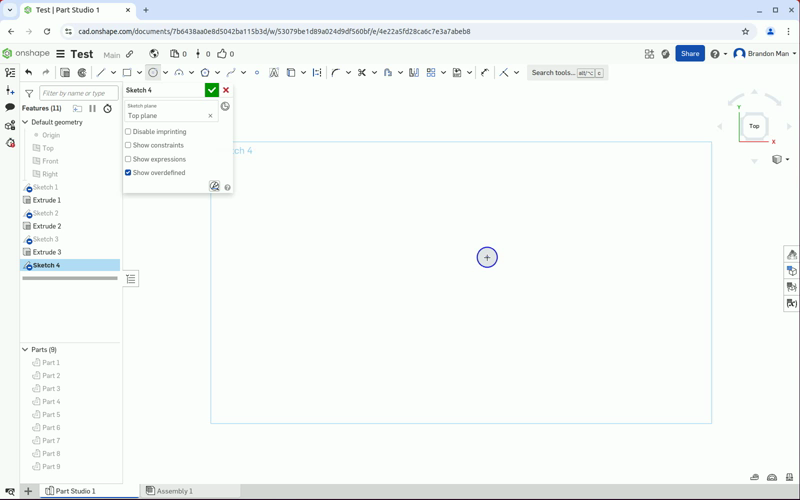
key_up(shift)
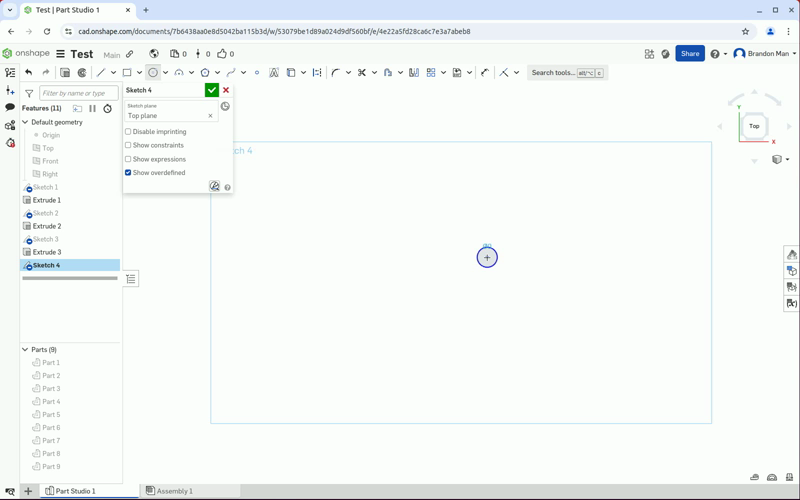
mouse_move(490, 257)
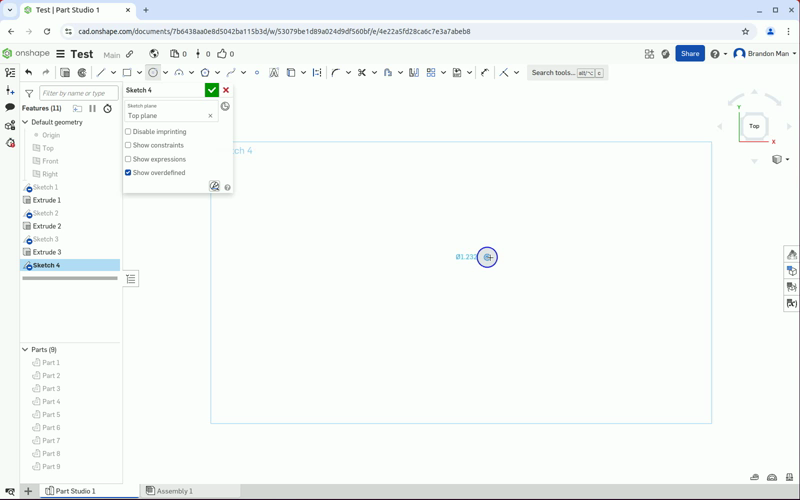
scroll(6)
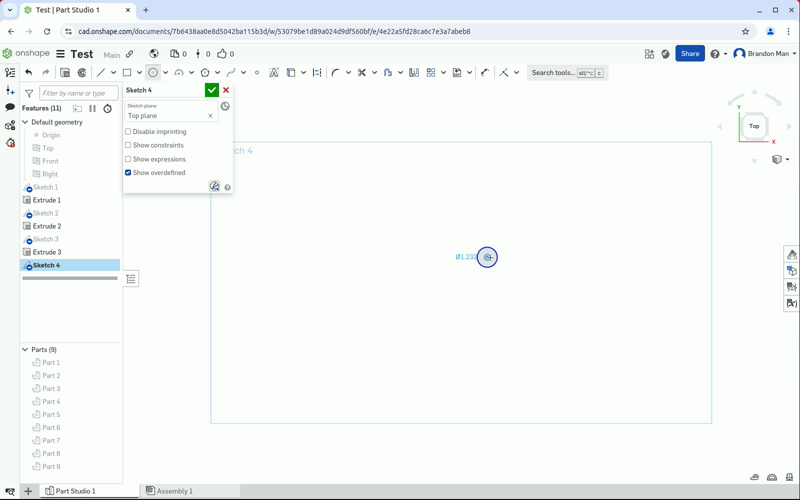
scroll(6)
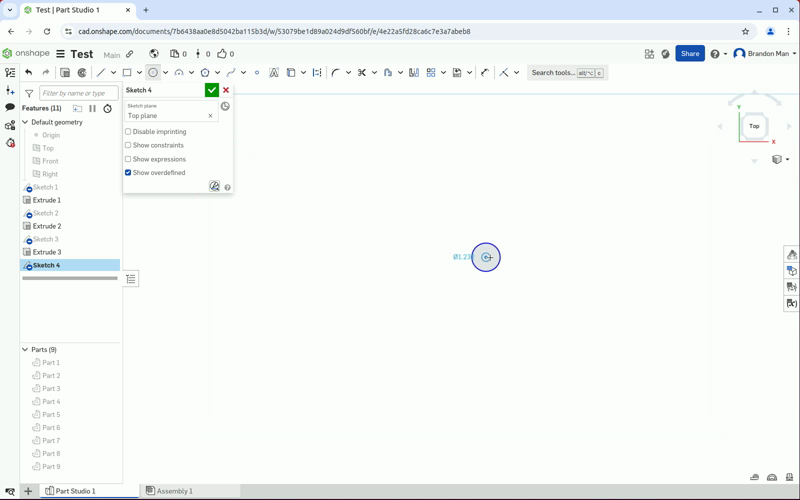
scroll(6)
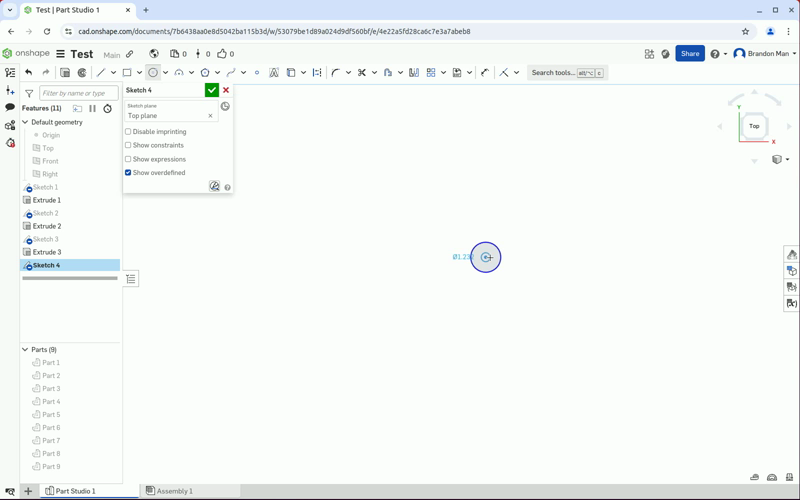
scroll(6)
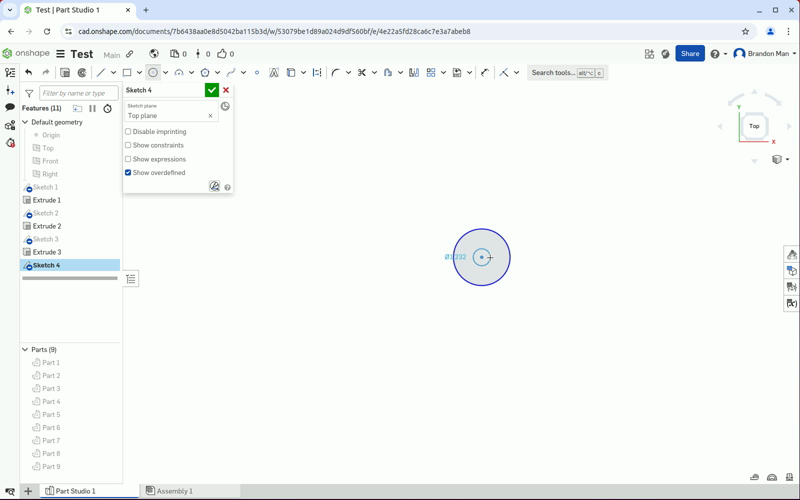
scroll(6)
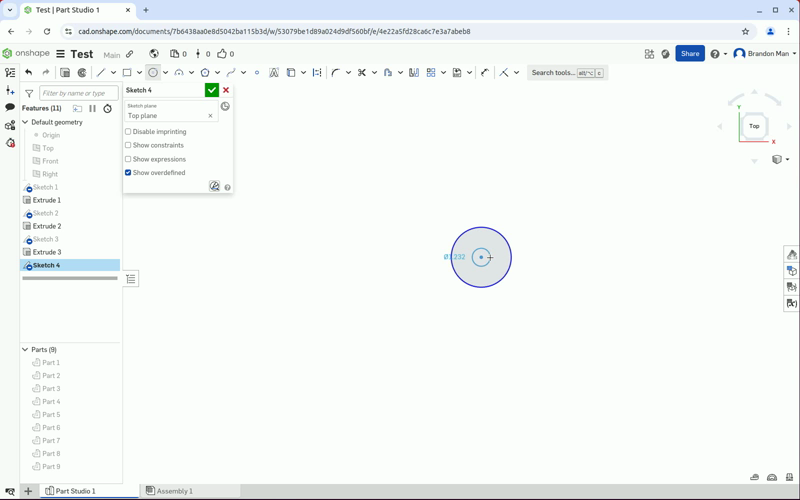
scroll(6)
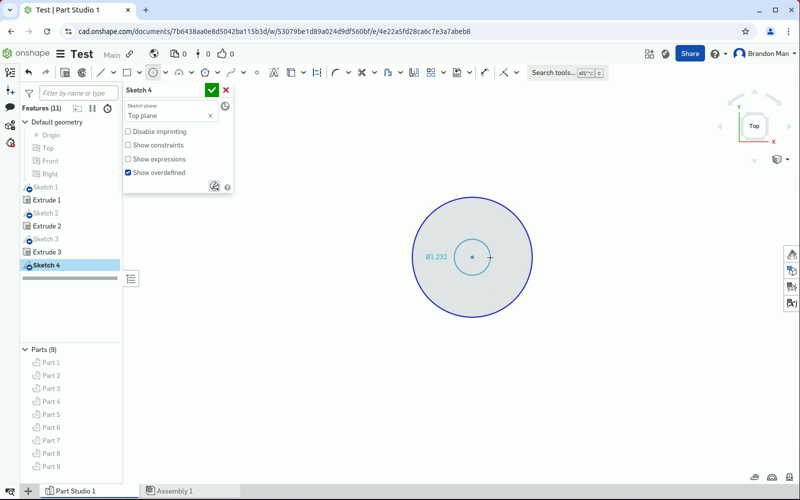
scroll(6)
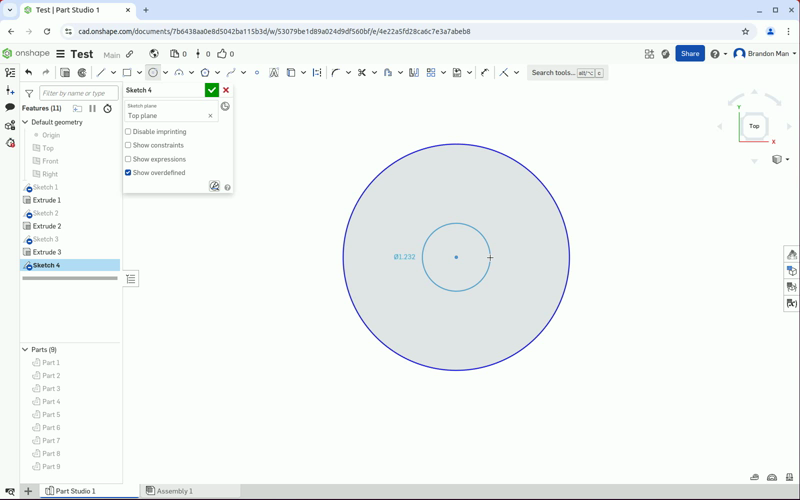
click(490, 257)
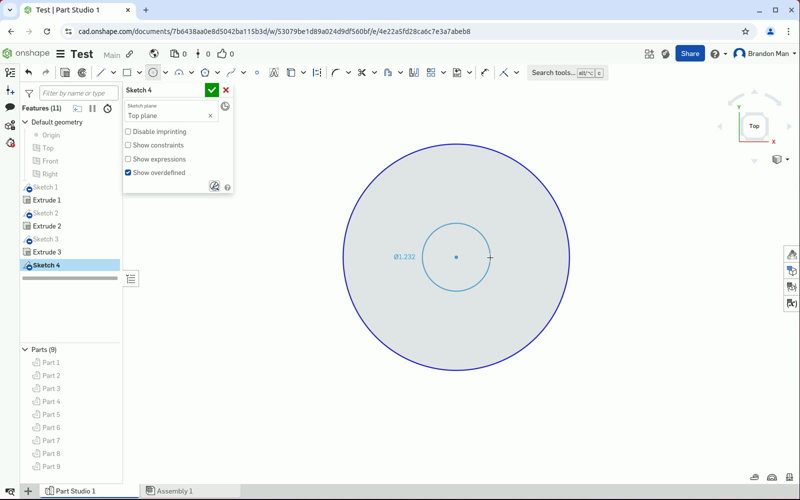
scroll(-6)
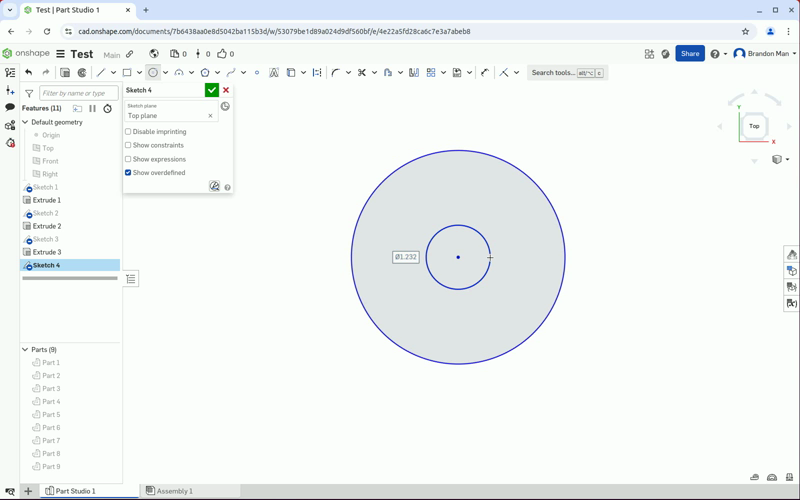
scroll(-6)
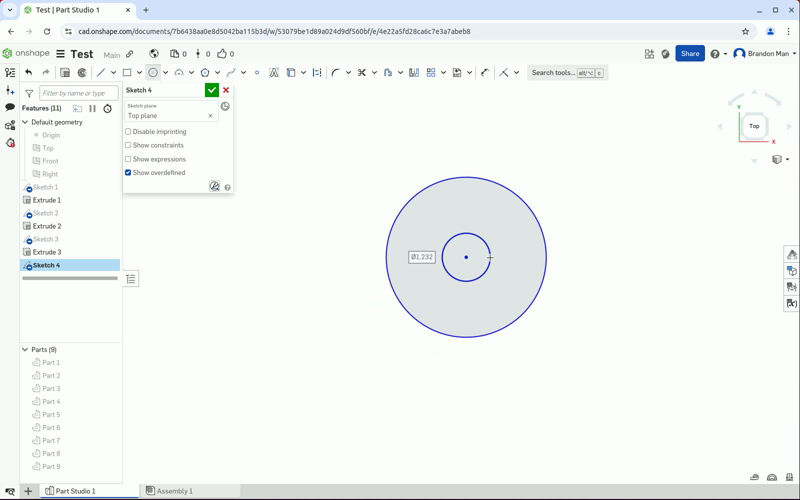
scroll(-6)
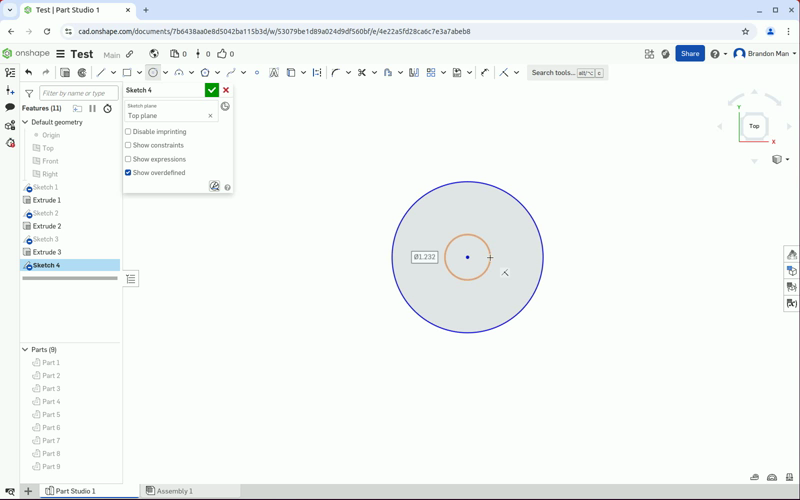
scroll(-6)
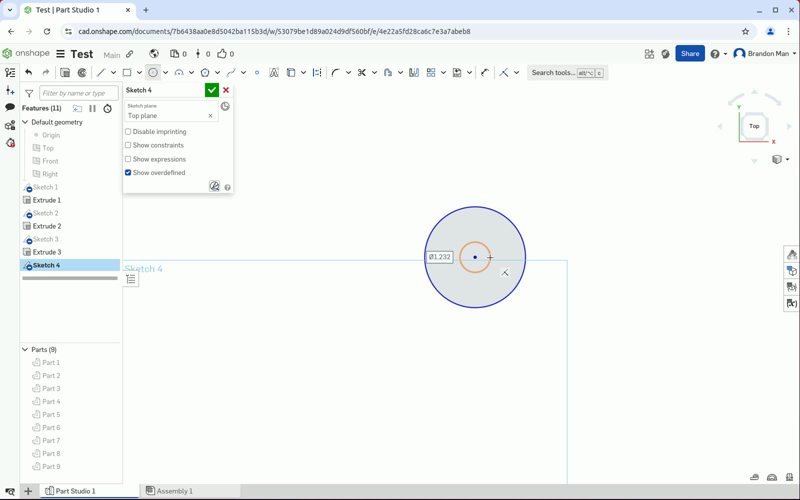
scroll(-6)
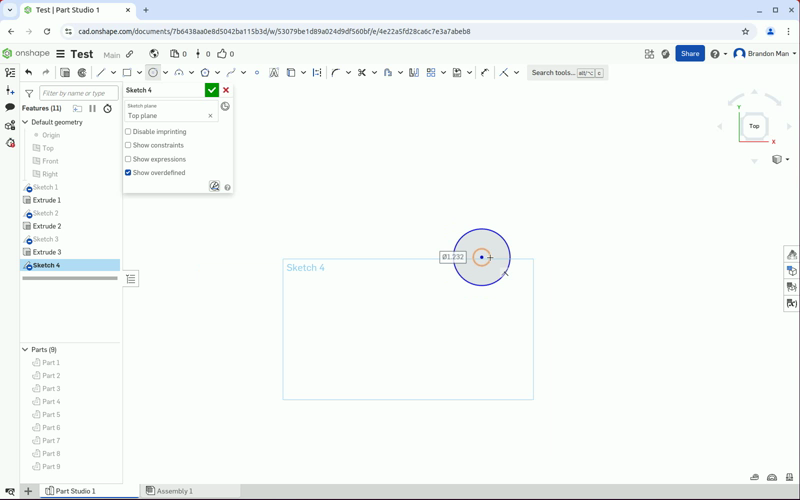
scroll(-6)
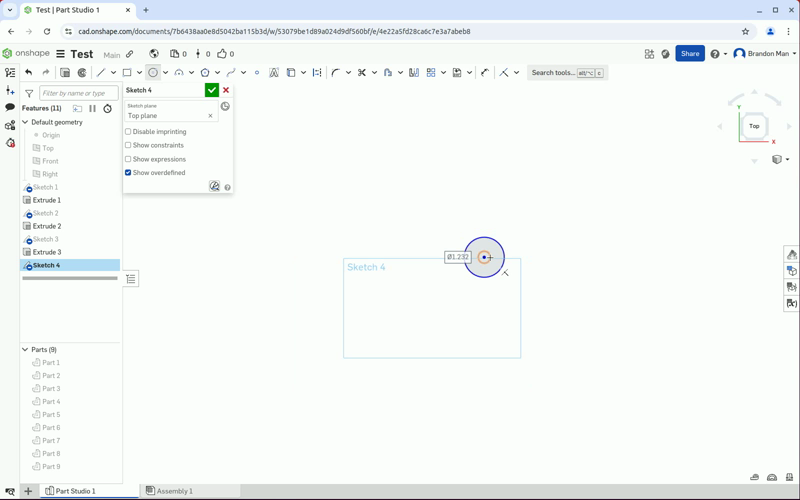
scroll(-6)
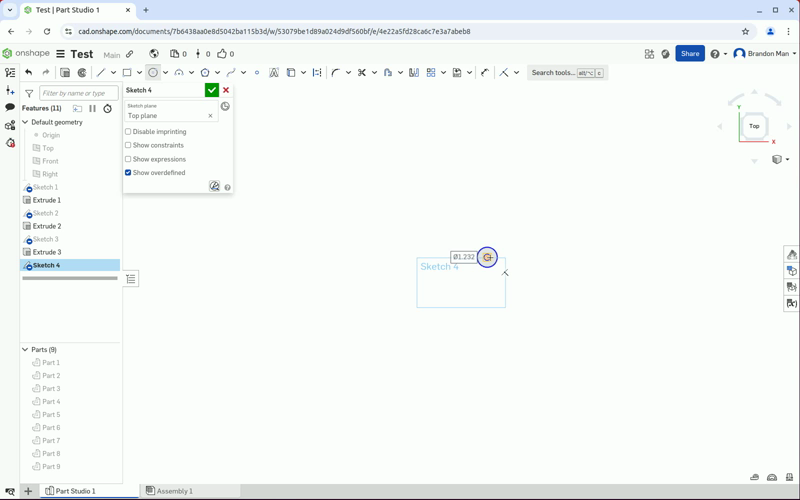
key(esc)
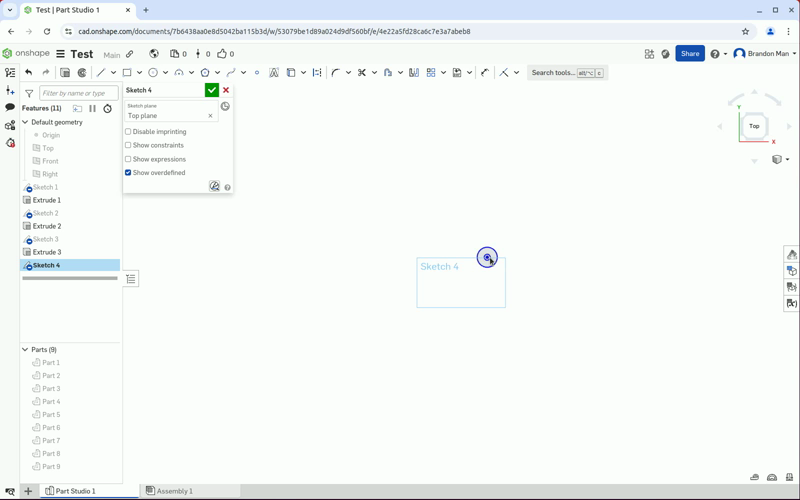
mouse_move(485, 253)
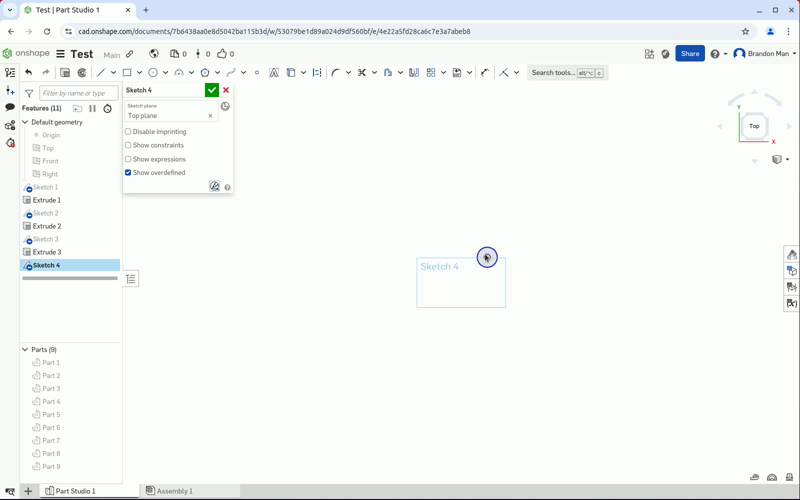
scroll(6)
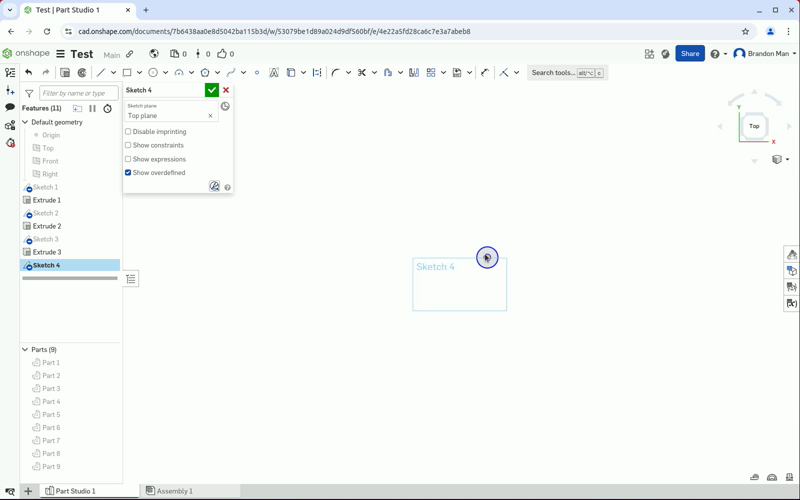
scroll(6)
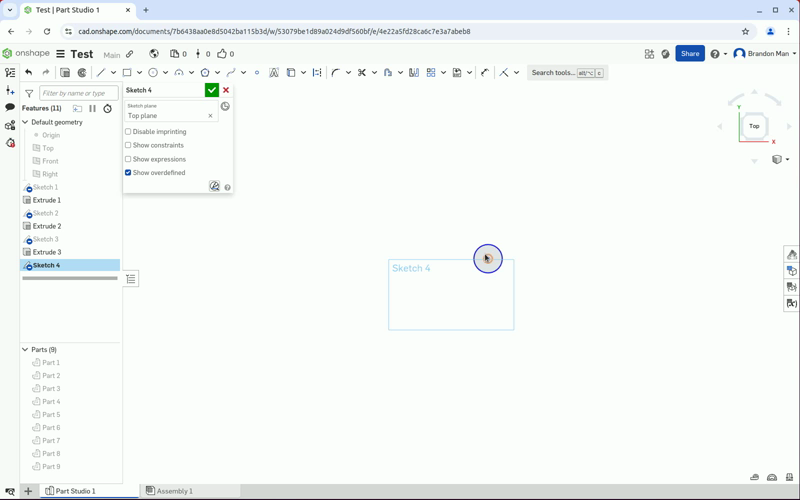
scroll(6)
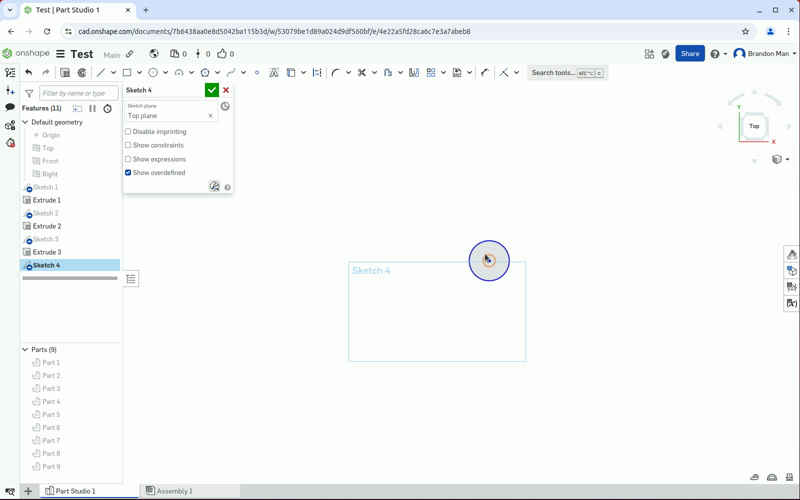
scroll(6)
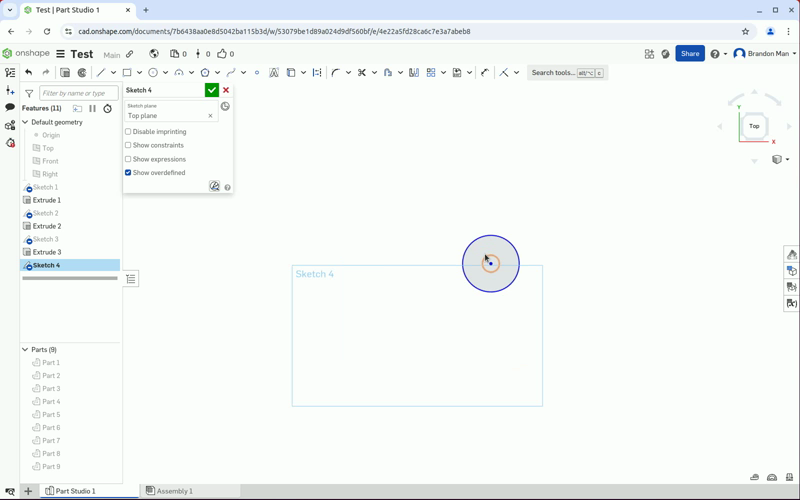
scroll(6)
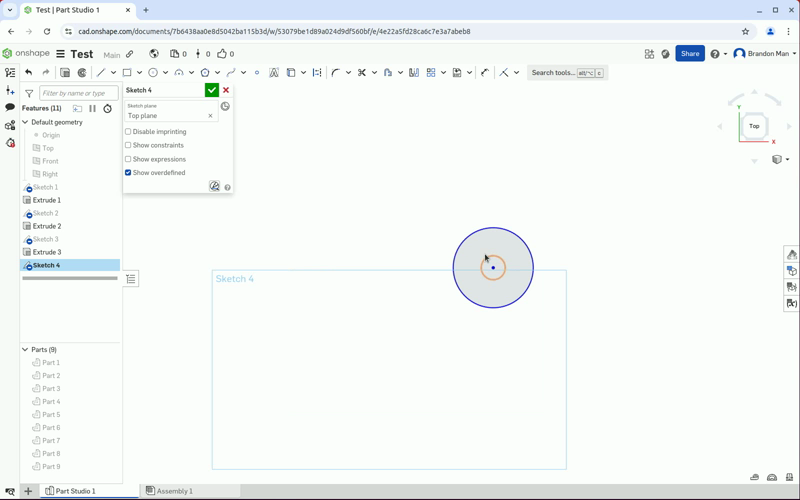
scroll(6)
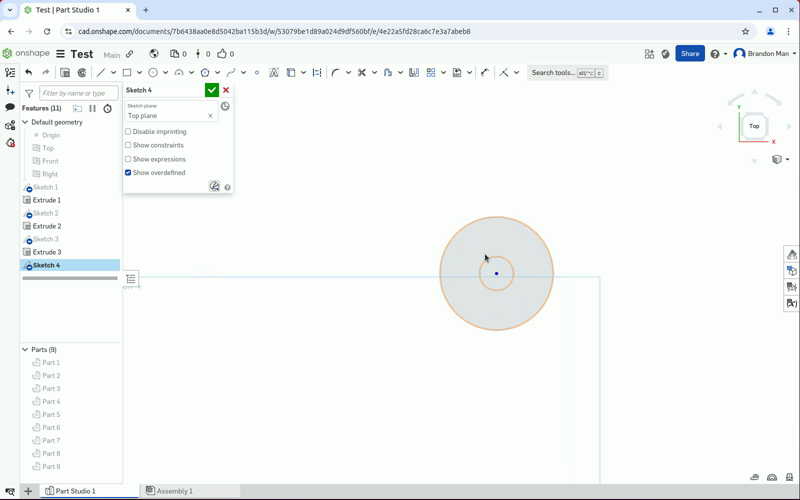
scroll(6)
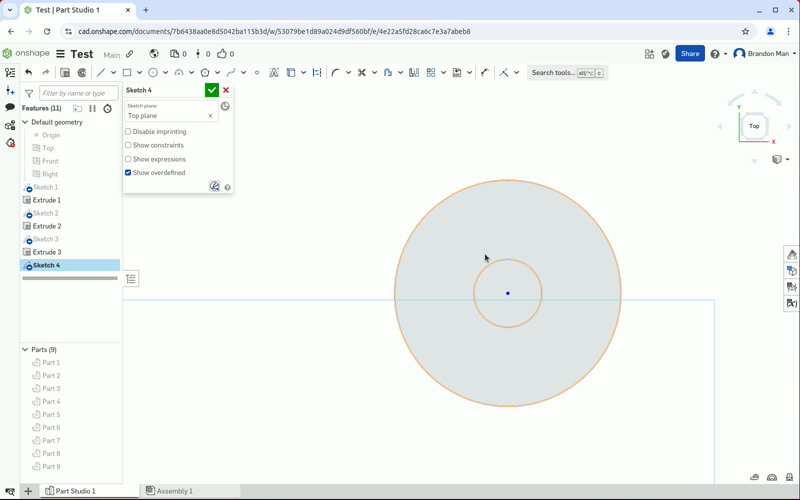
click(485, 253)
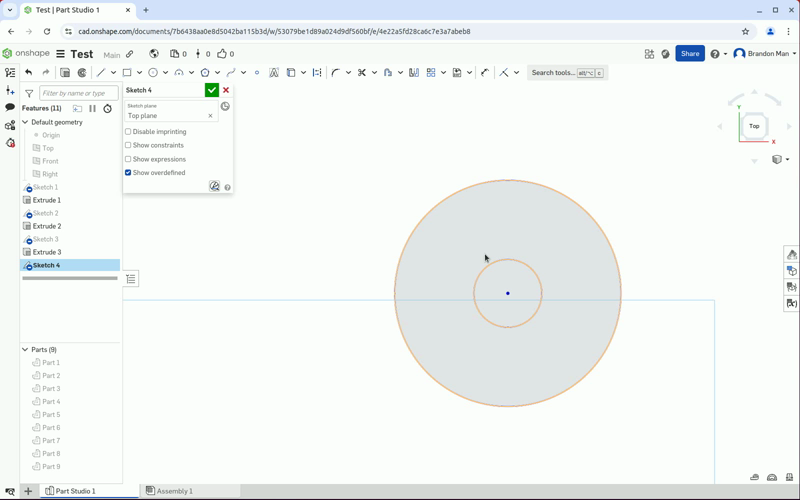
scroll(-6)
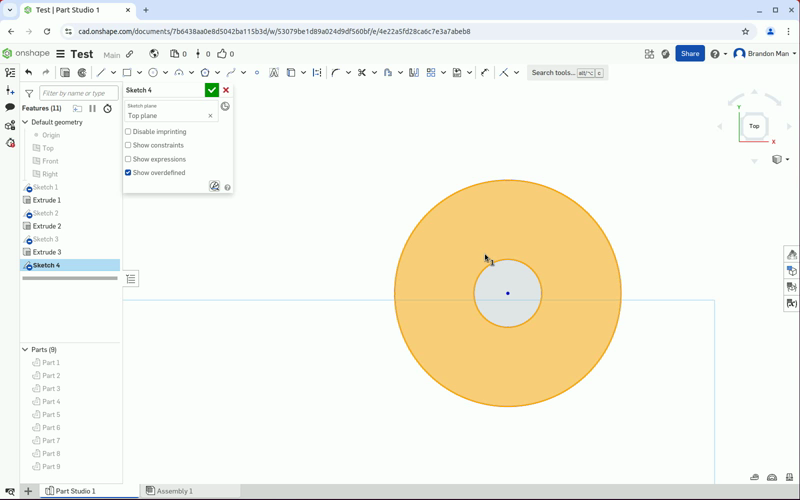
scroll(-6)
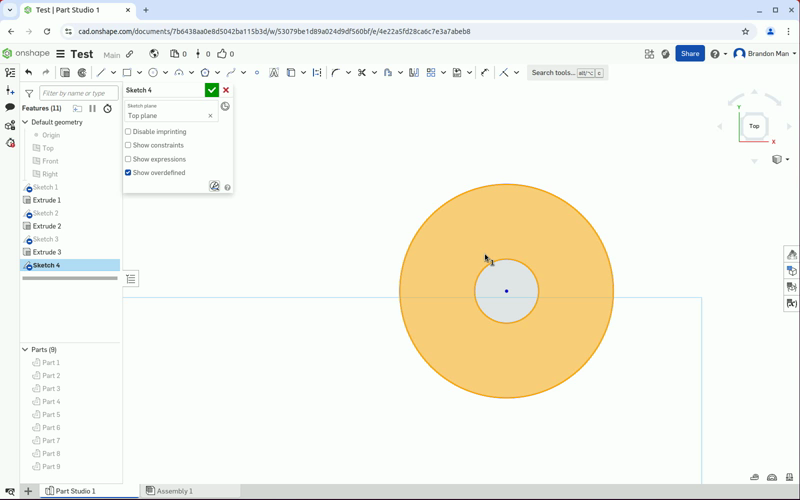
scroll(-6)
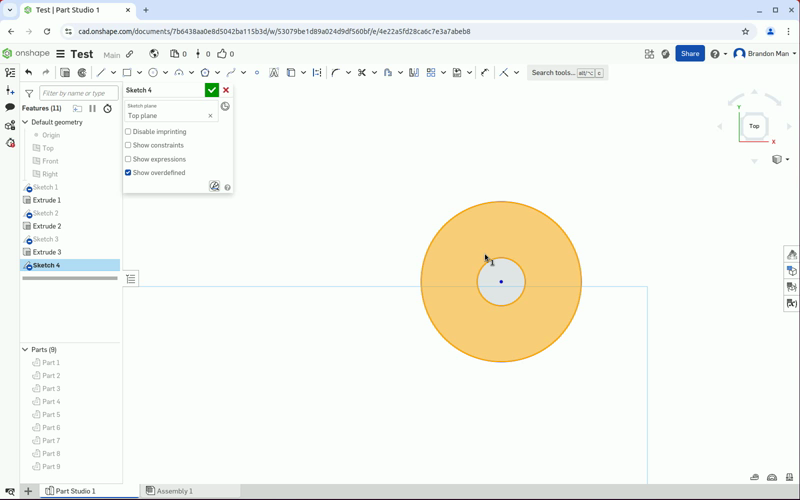
scroll(-6)
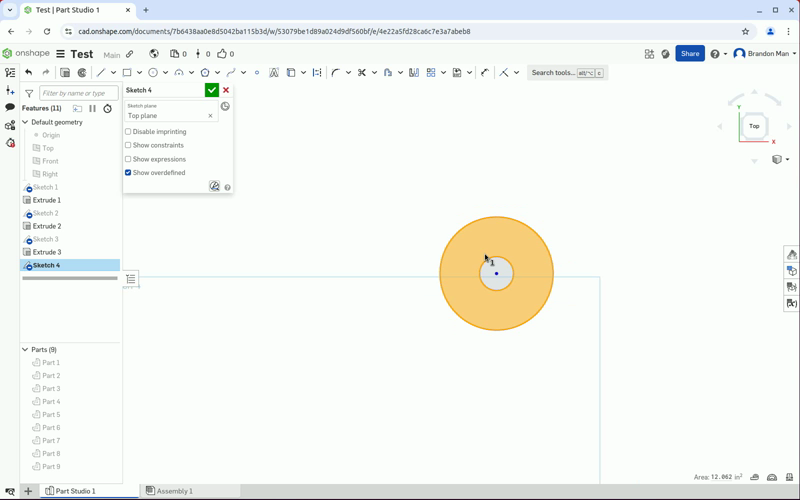
scroll(-6)
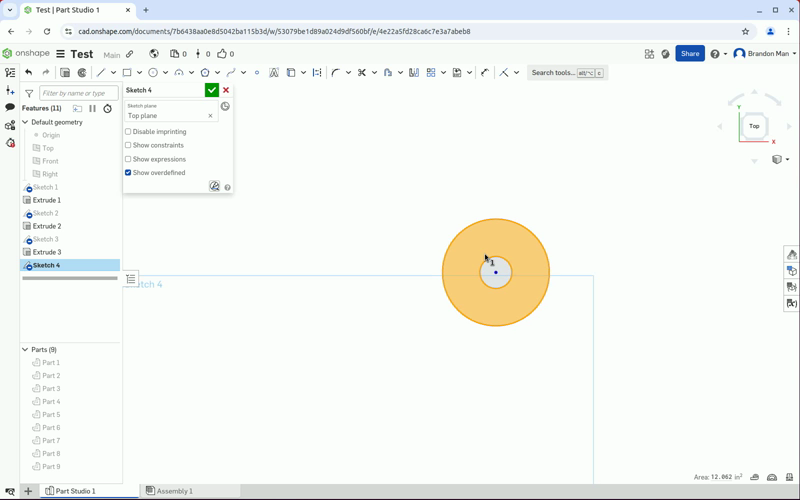
scroll(-6)
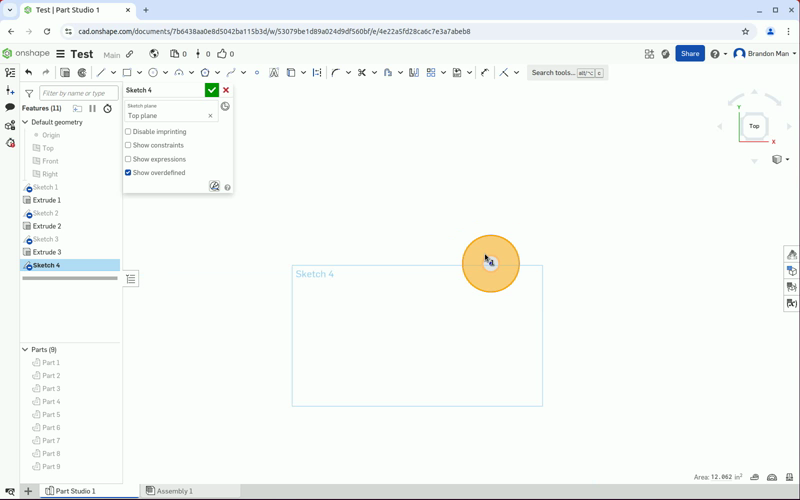
scroll(-6)
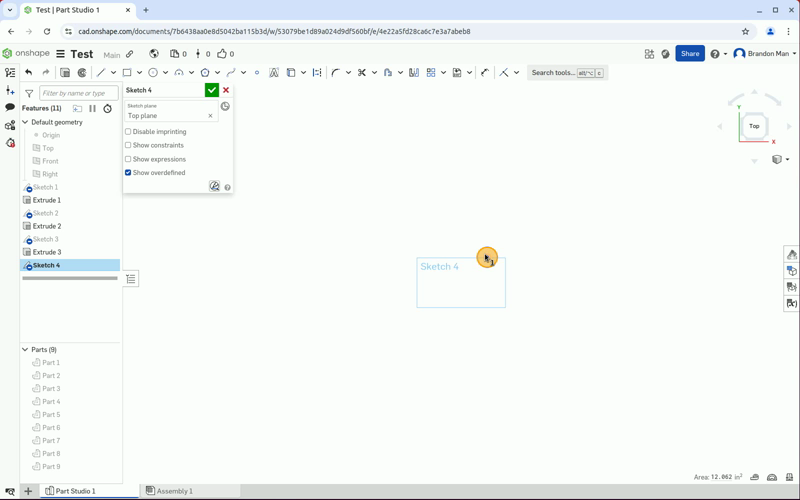
mouse_move(73, 352)
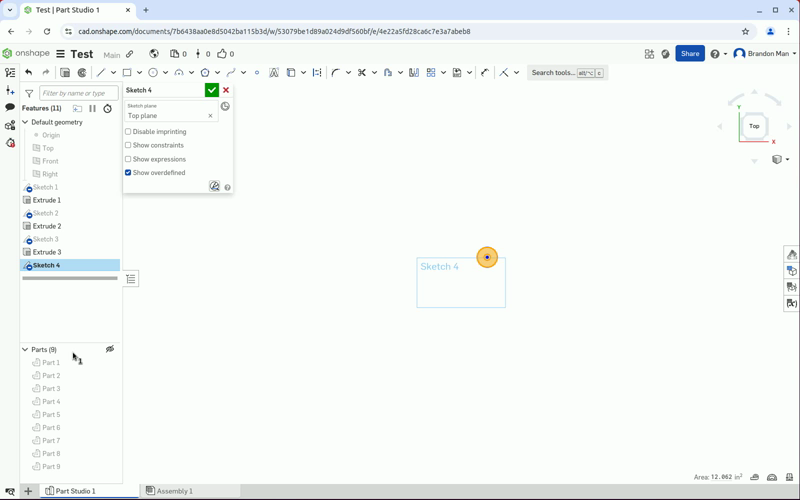
key(shift+y)
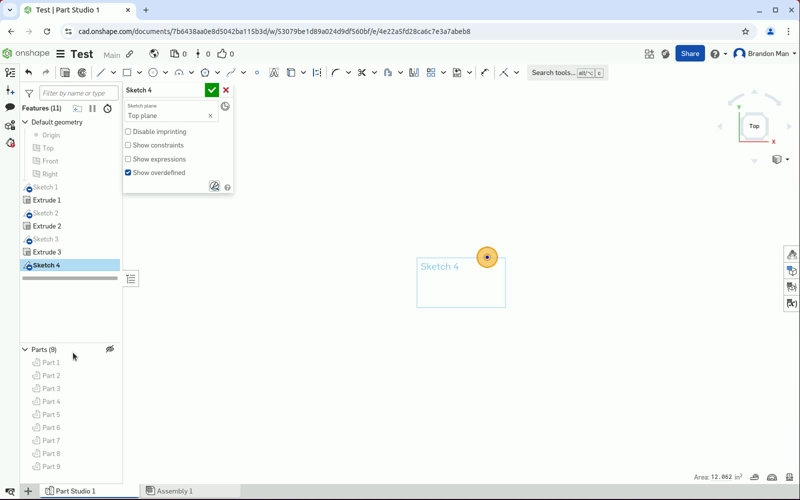
key(shift+e)
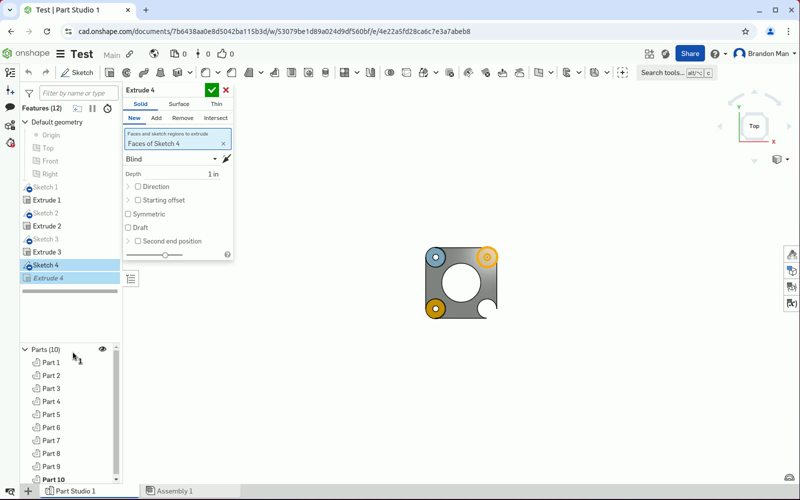
mouse_move(143, 106)
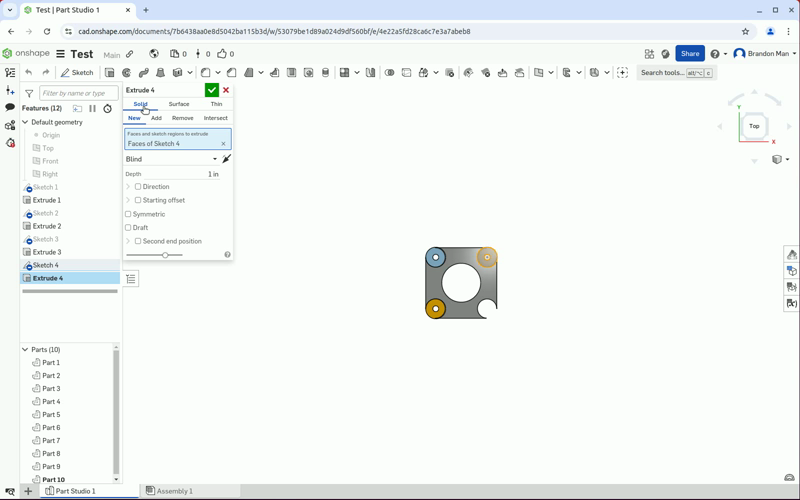
click(143, 106)
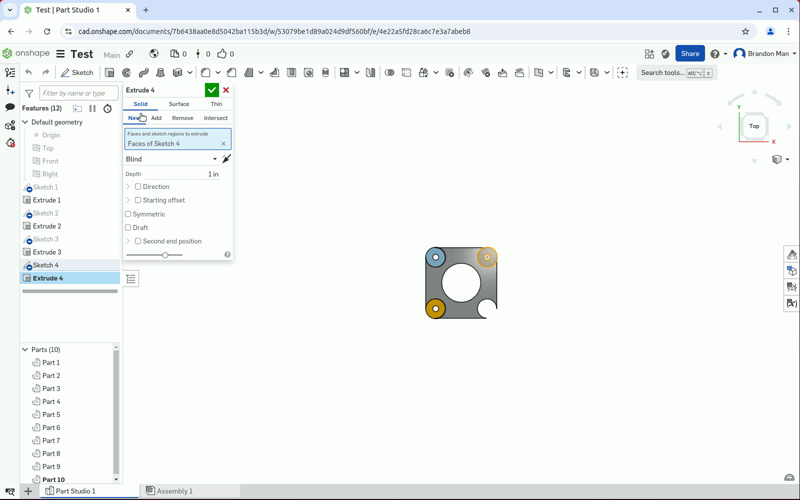
mouse_move(137, 120)
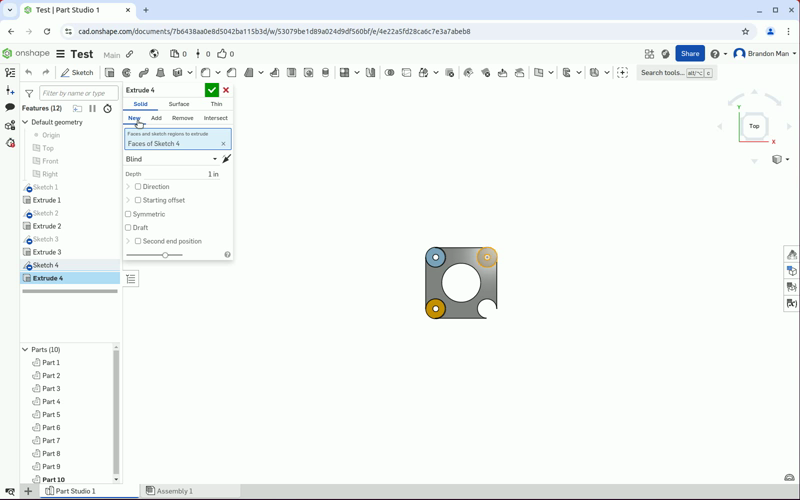
click(137, 120)
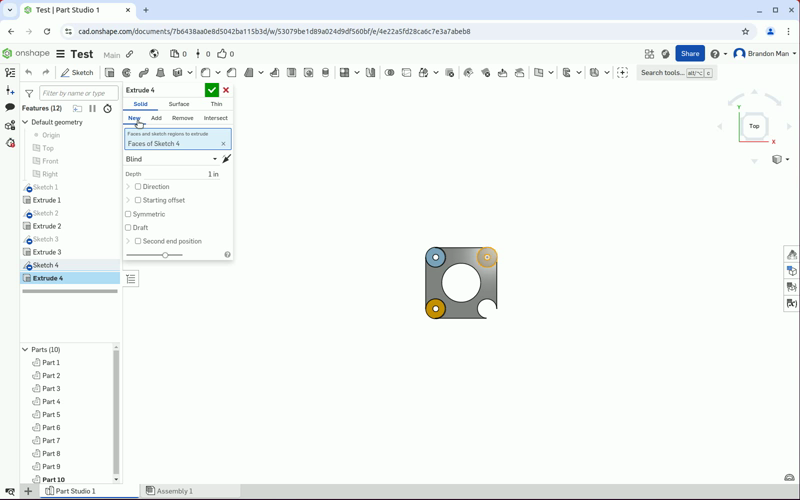
key(tab, 4)
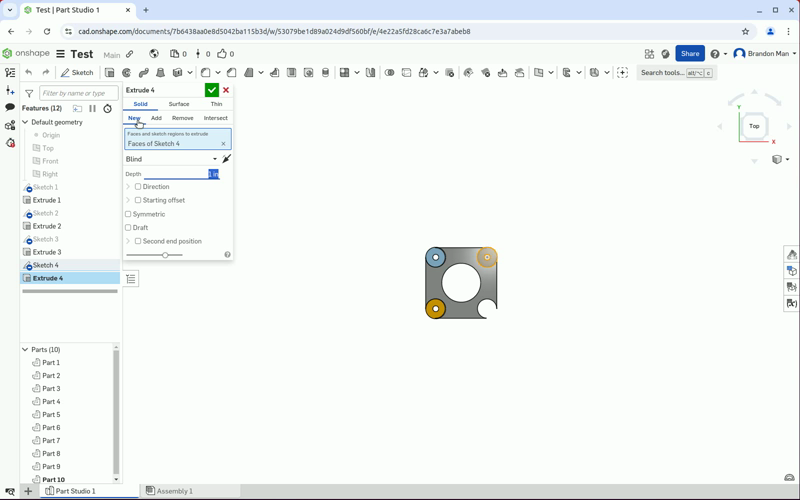
text(3.37)
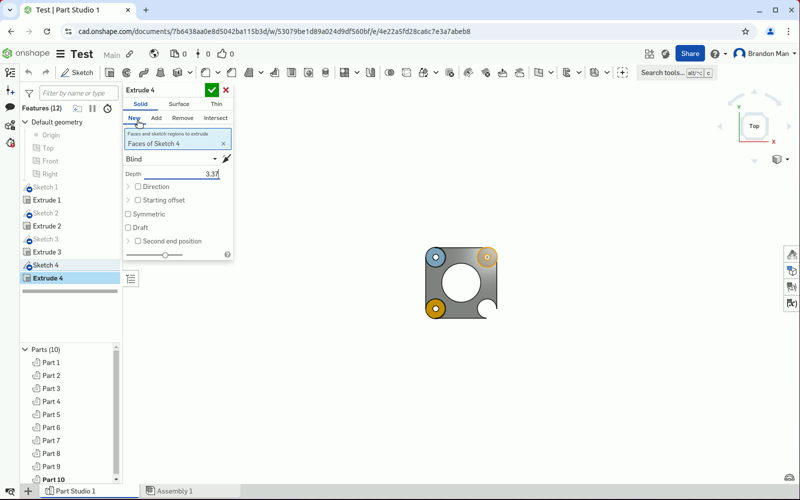
key(enter)
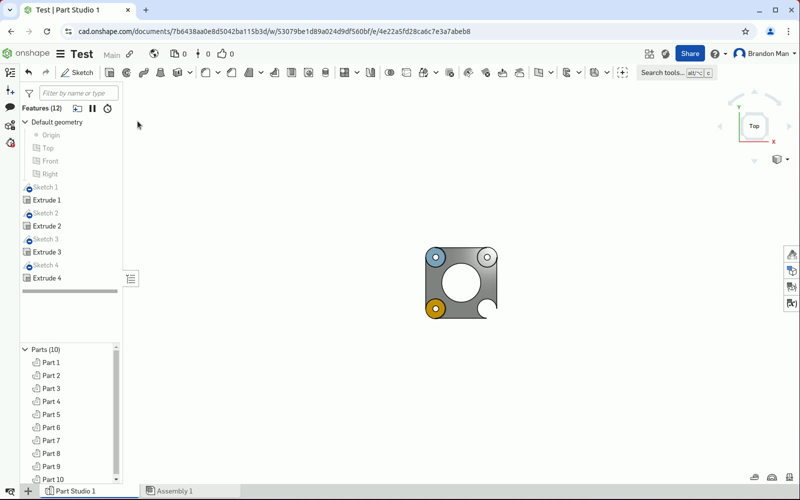
key(shift+h)
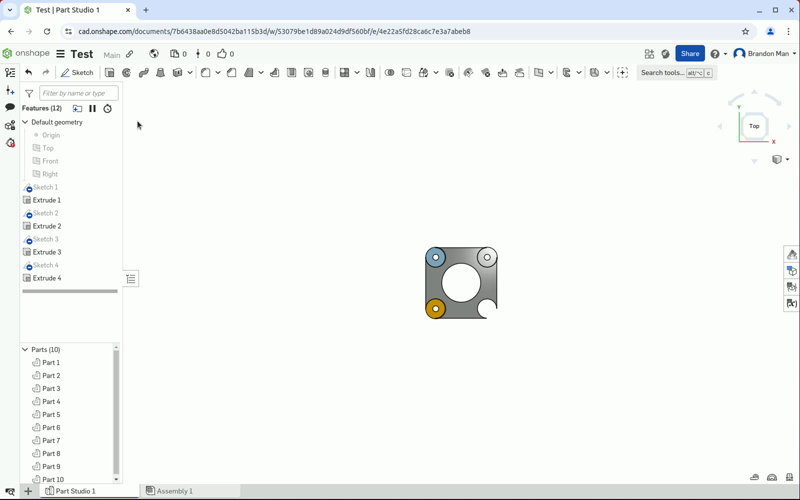
key(shift+h)
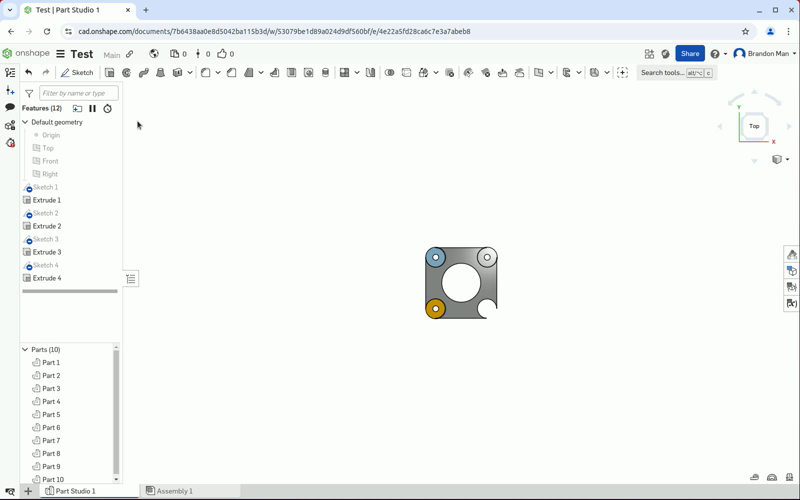
mouse_move(73, 189)
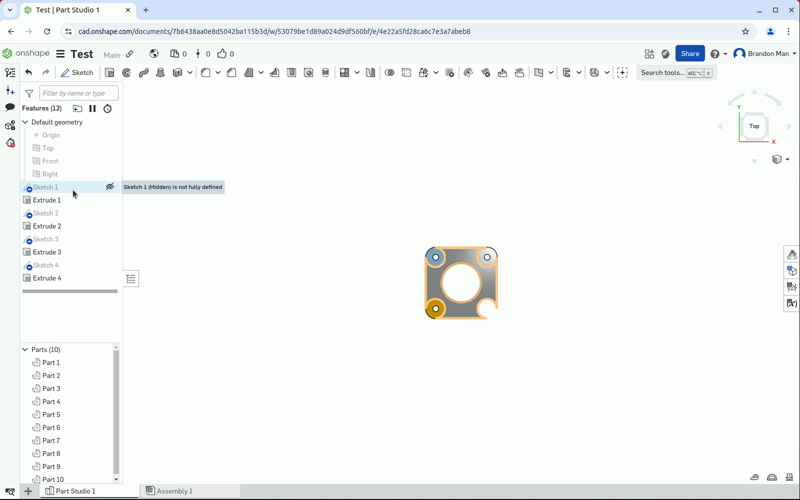
click(73, 189)
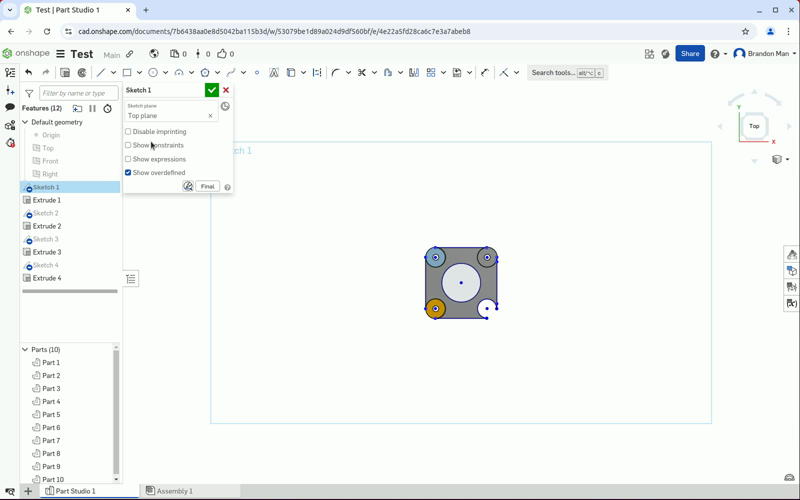
mouse_move(229, 92)
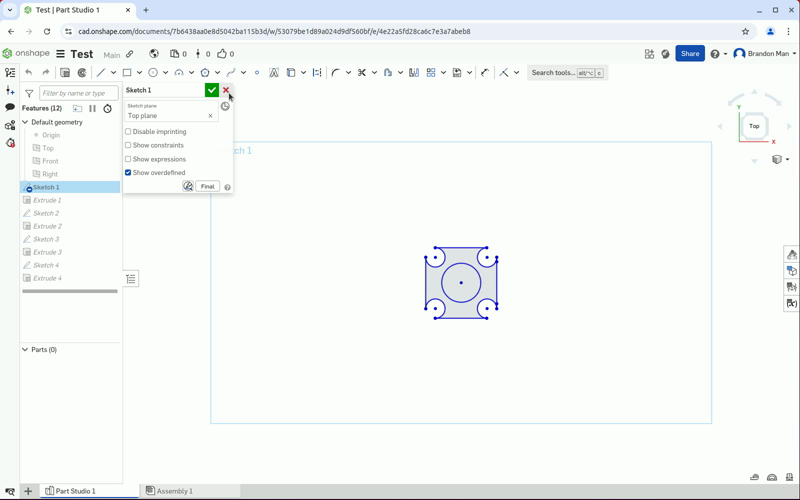
click(229, 92)
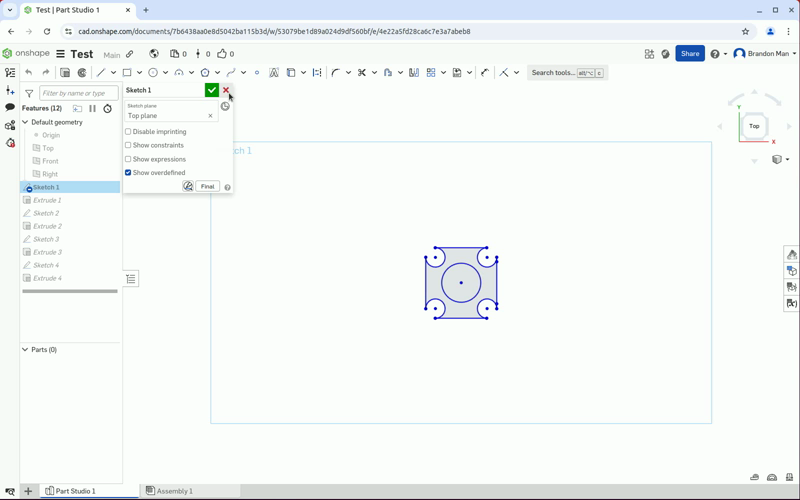
key(shift+s)
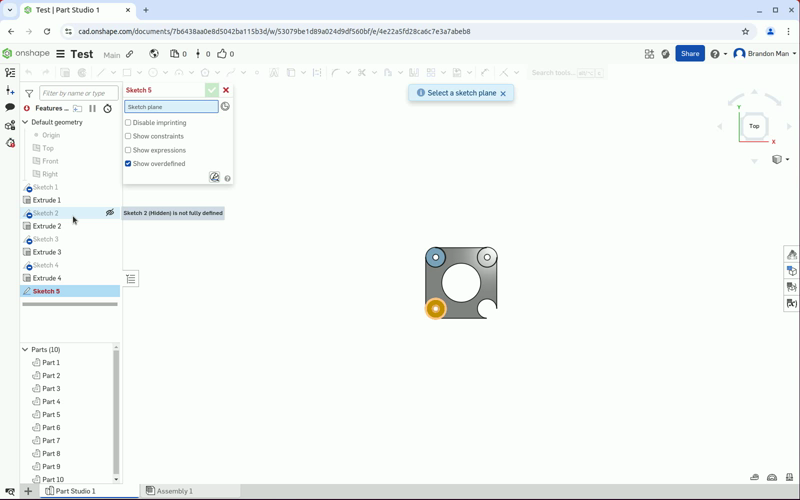
scroll(3)
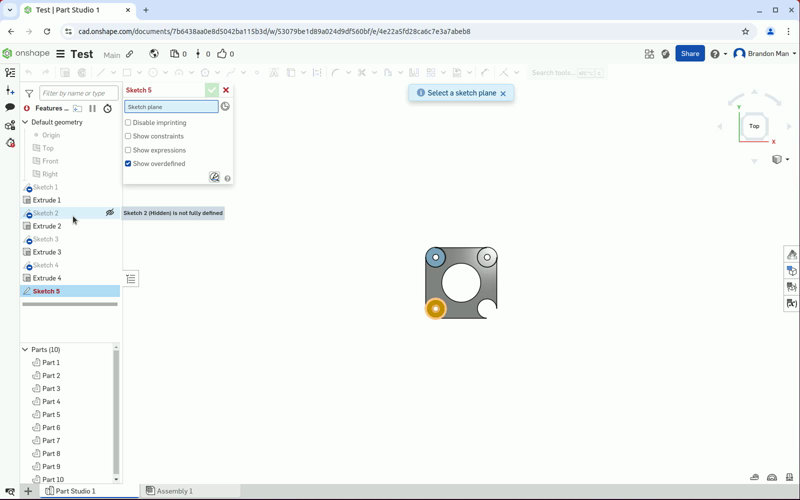
mouse_move(73, 150)
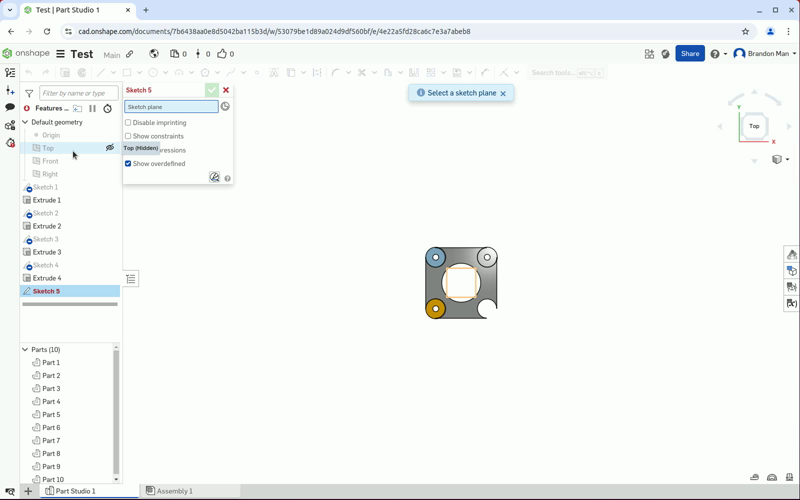
click(73, 150)
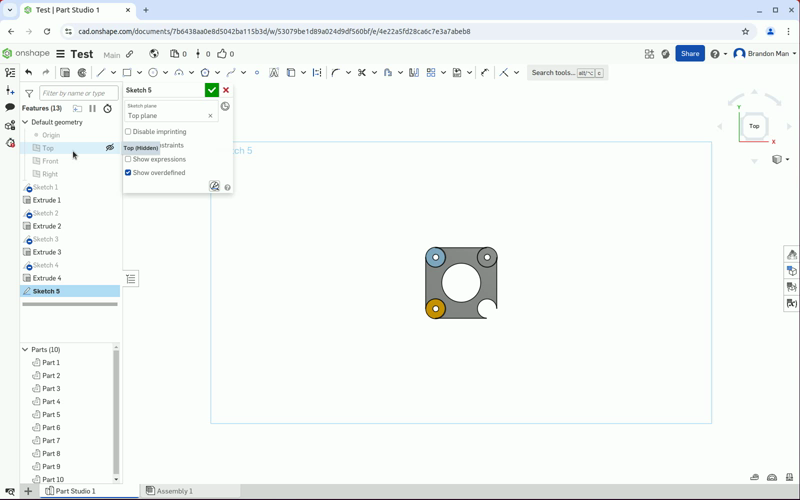
mouse_move(69, 352)
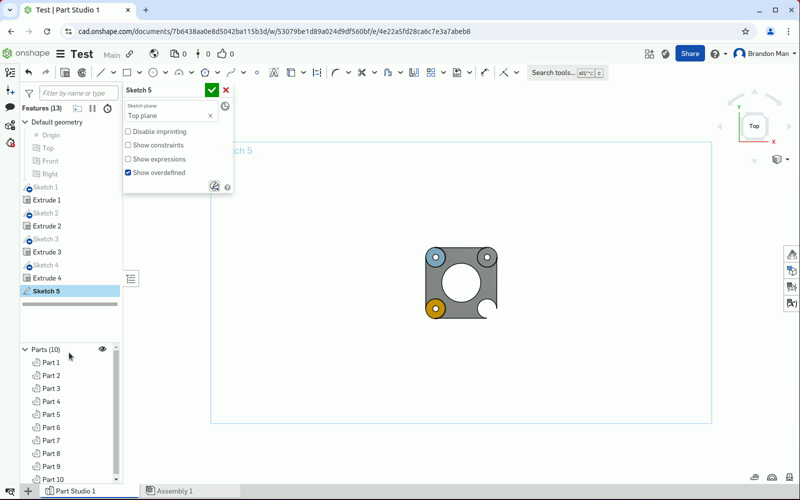
key(y)
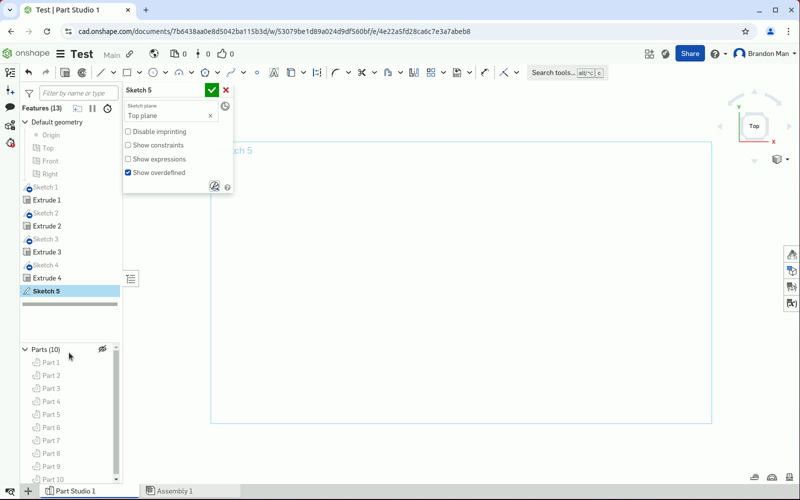
key(c)
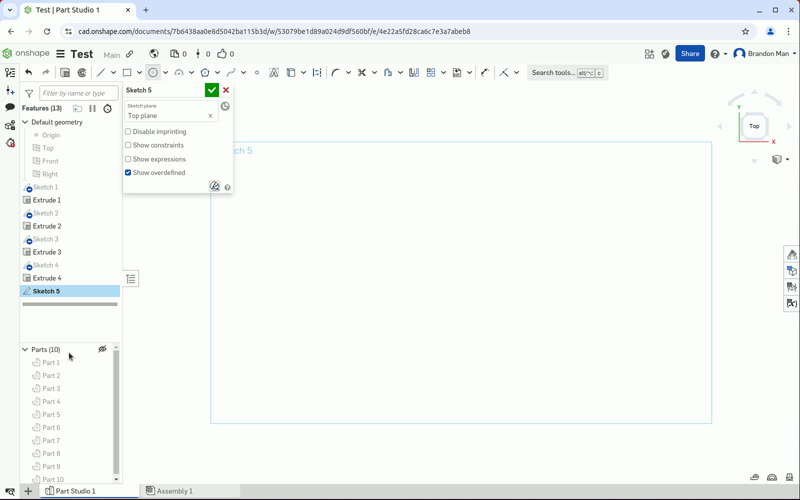
key_down(shift)
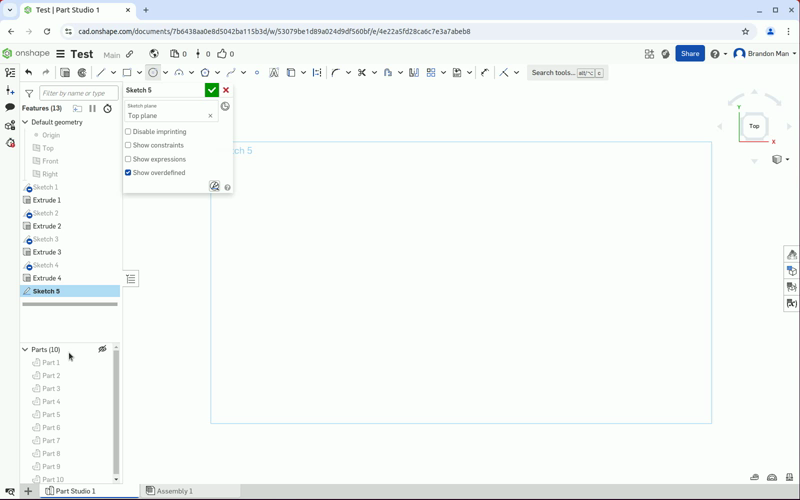
mouse_move(487, 308)
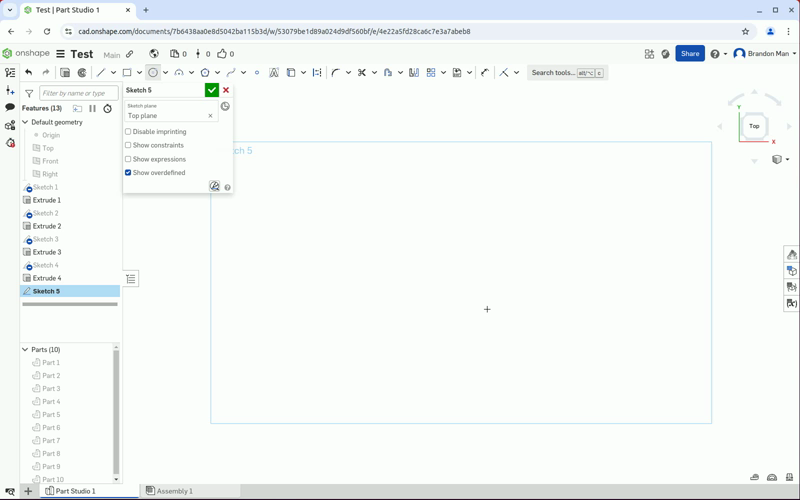
click(487, 308)
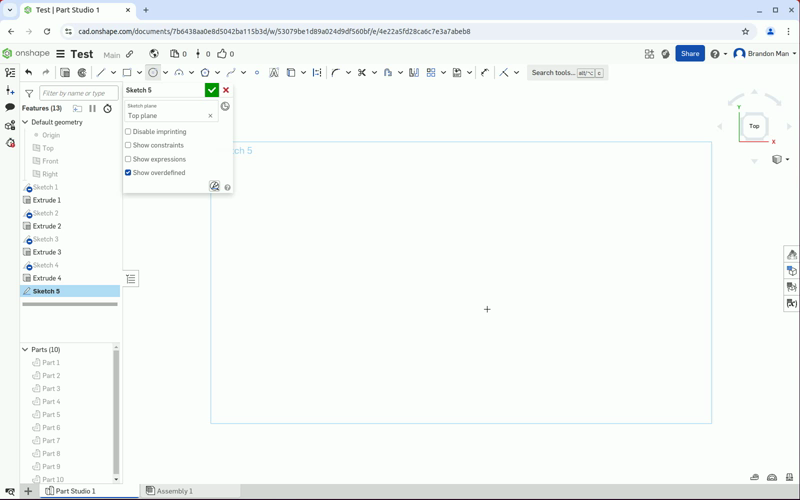
key_up(shift)
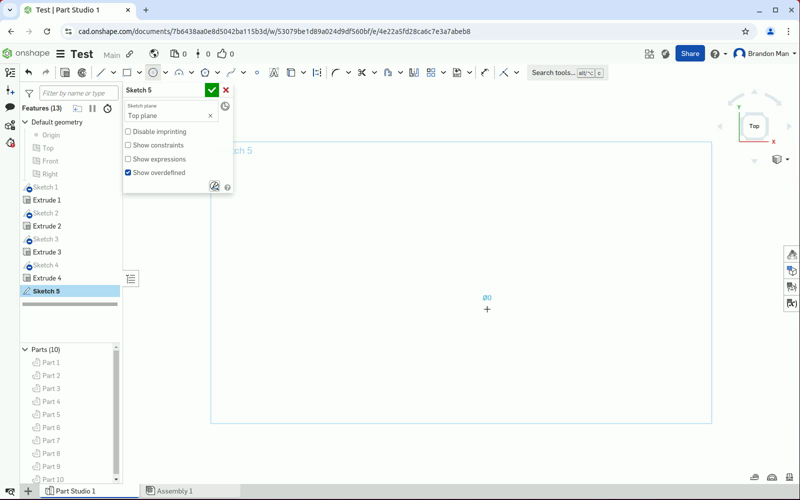
mouse_move(497, 308)
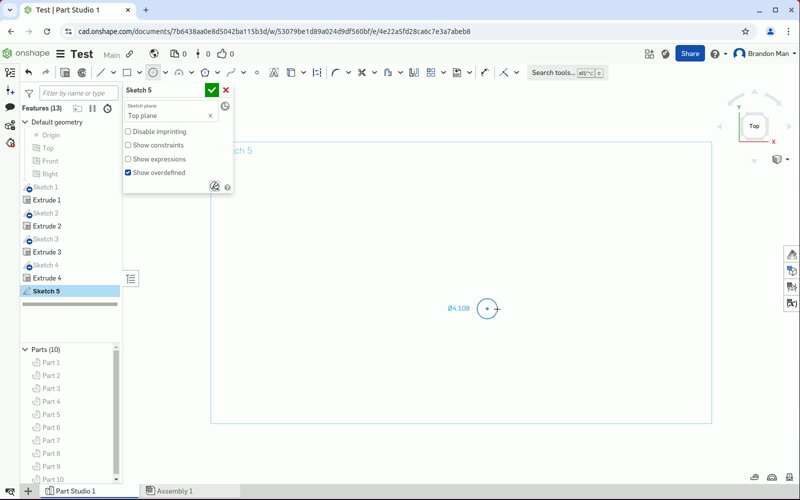
click(497, 308)
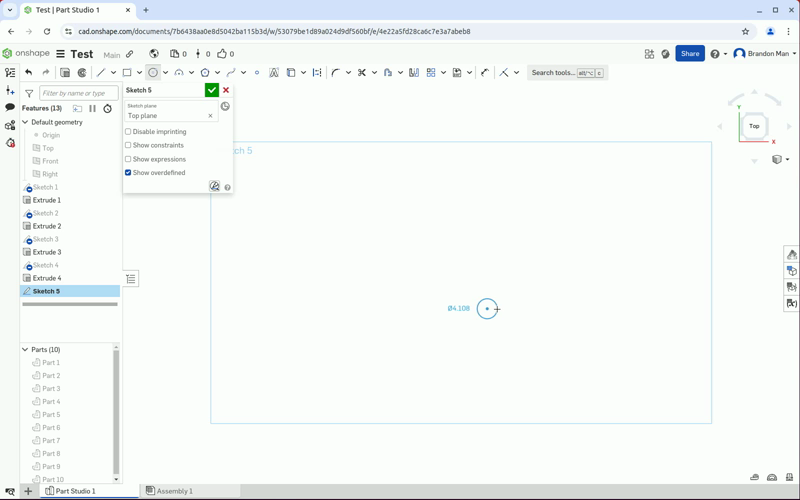
key(esc)
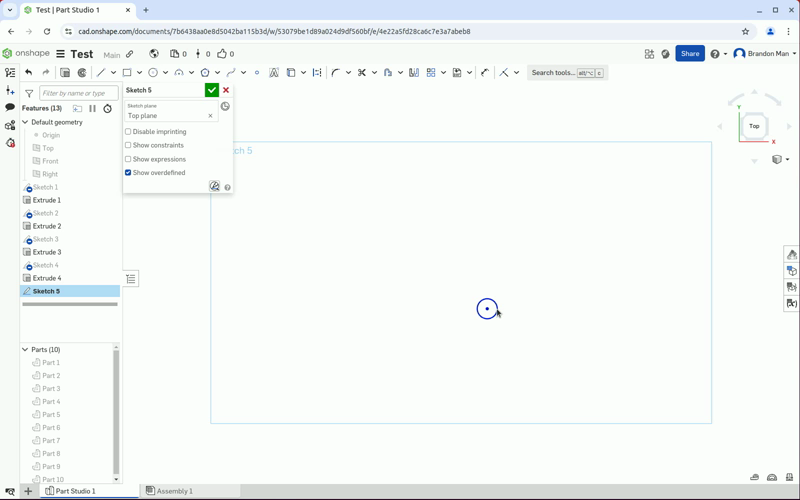
key(c)
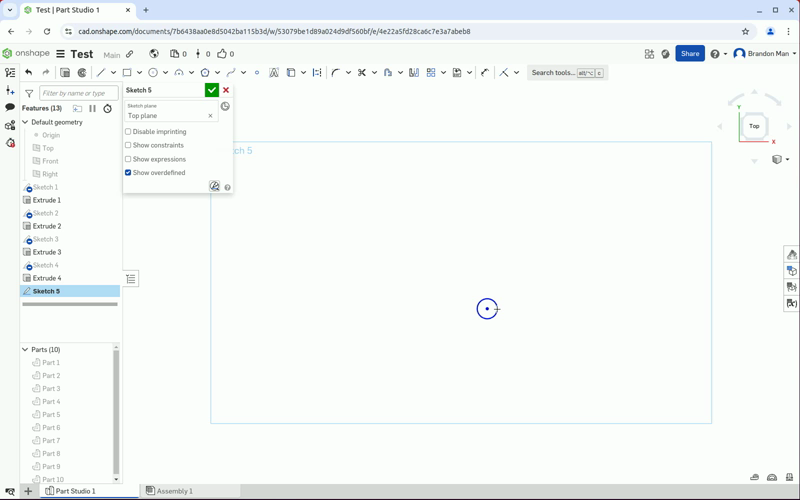
key_down(shift)
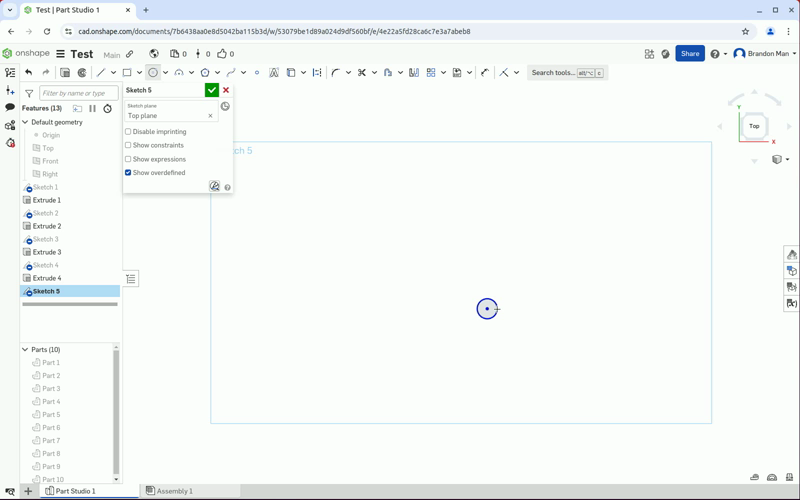
mouse_move(487, 308)
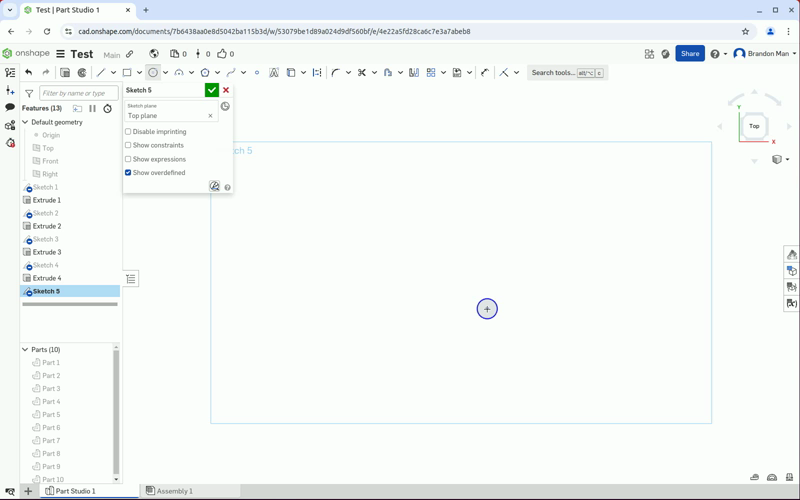
click(487, 308)
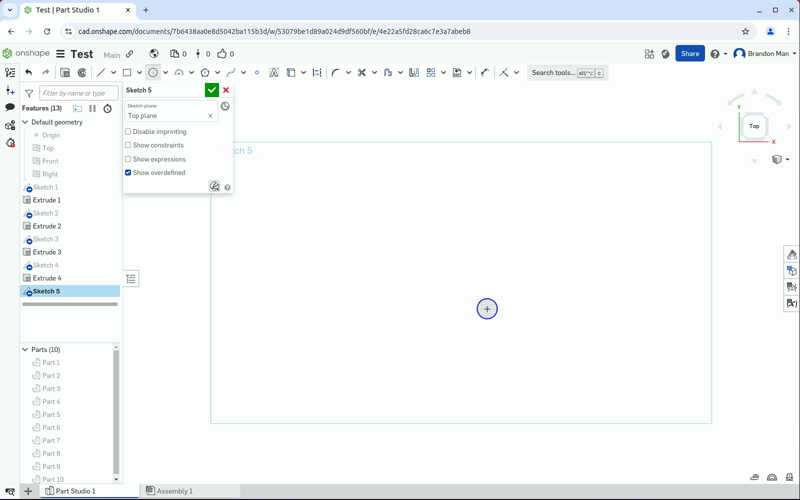
key_up(shift)
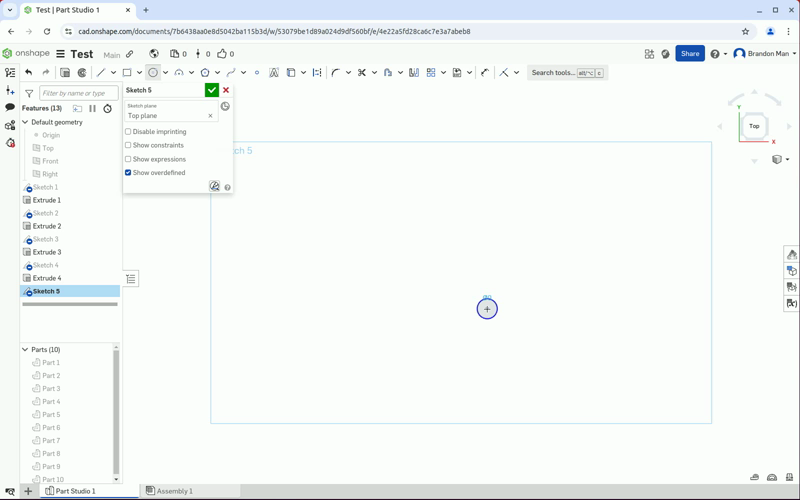
mouse_move(490, 308)
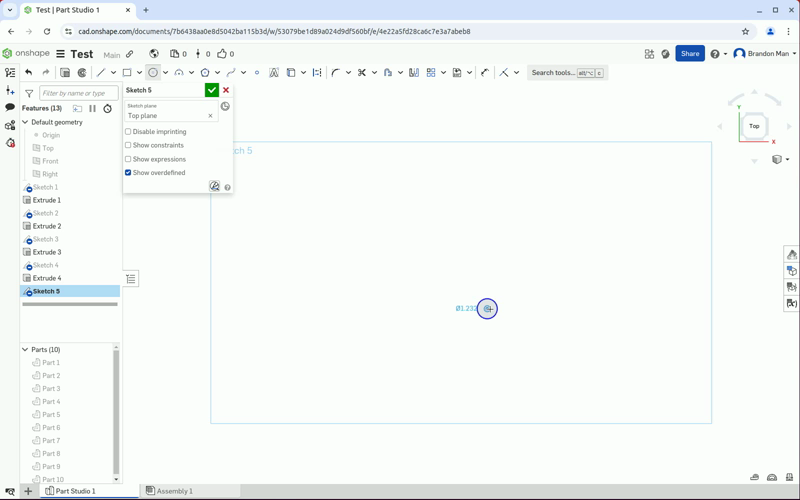
scroll(6)
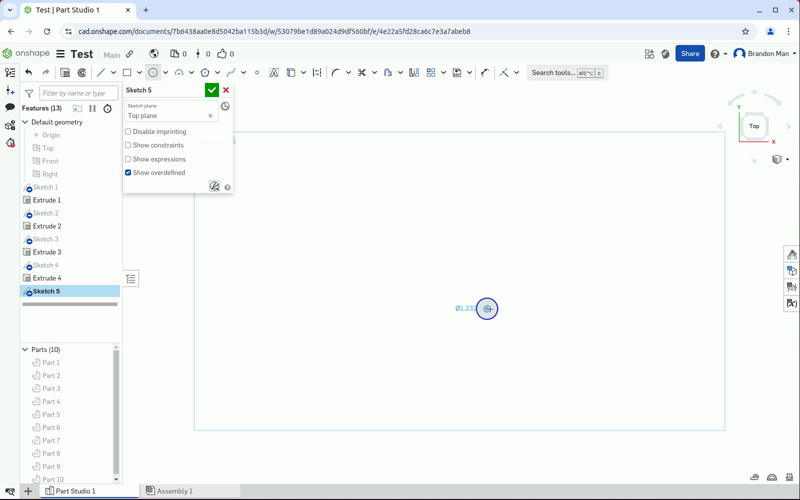
scroll(6)
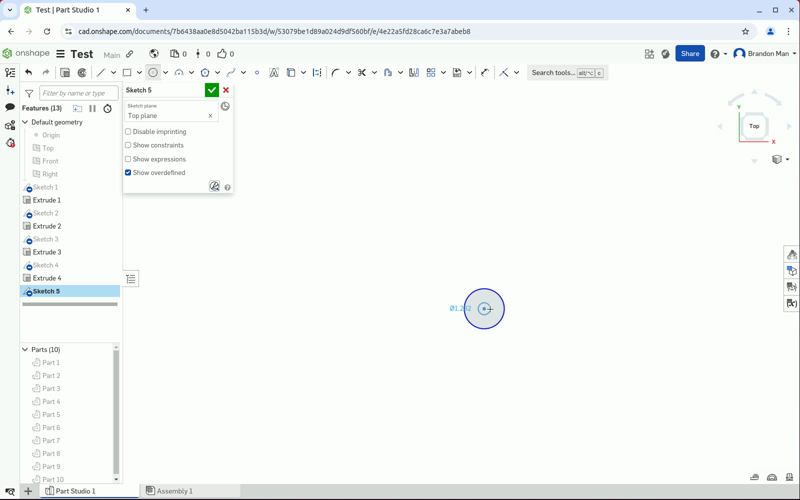
scroll(6)
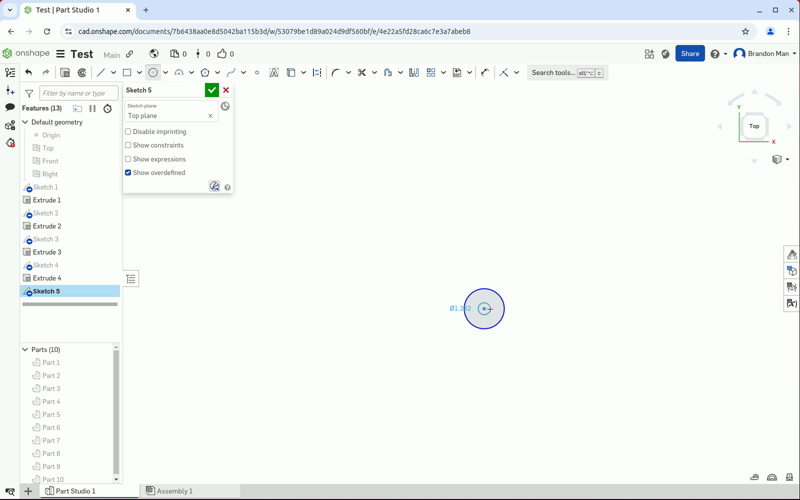
scroll(6)
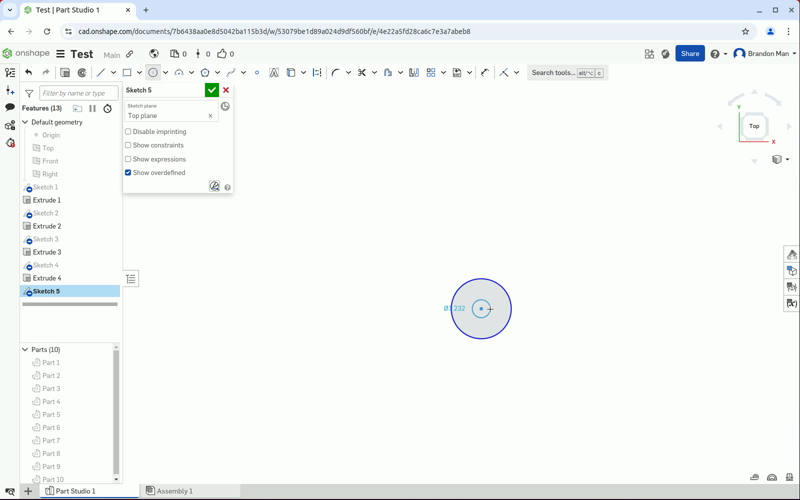
scroll(6)
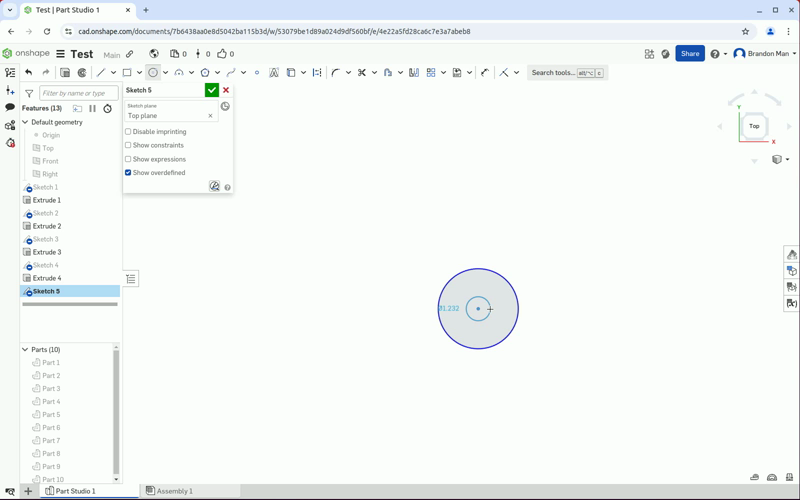
scroll(6)
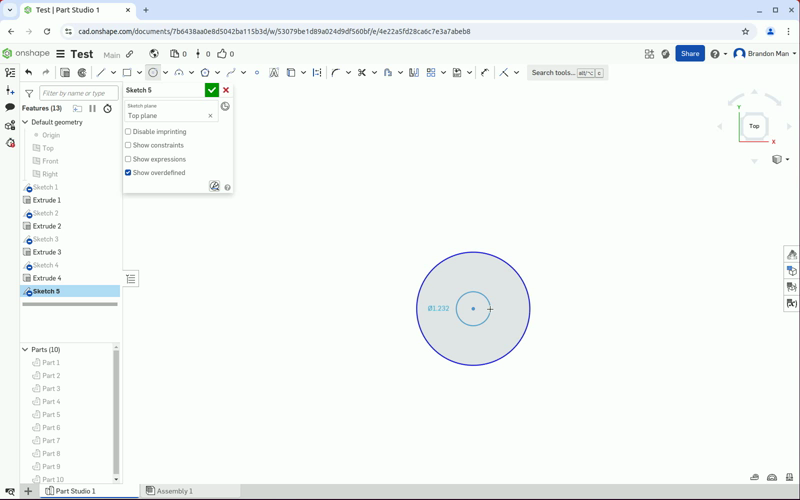
scroll(6)
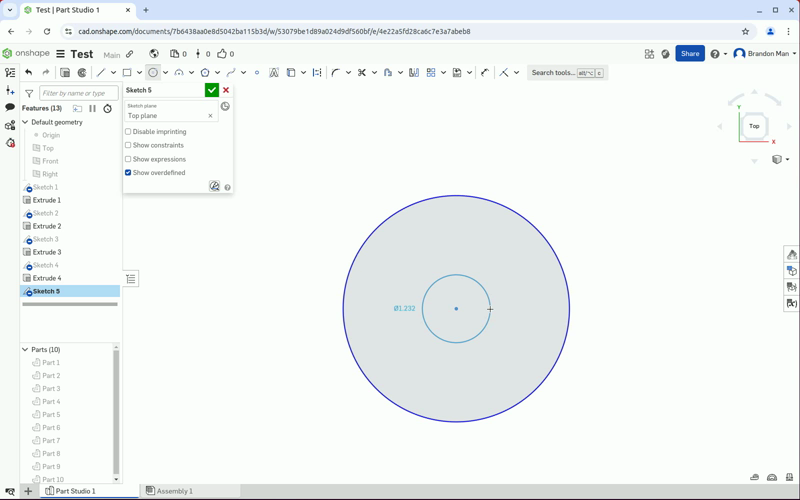
click(490, 308)
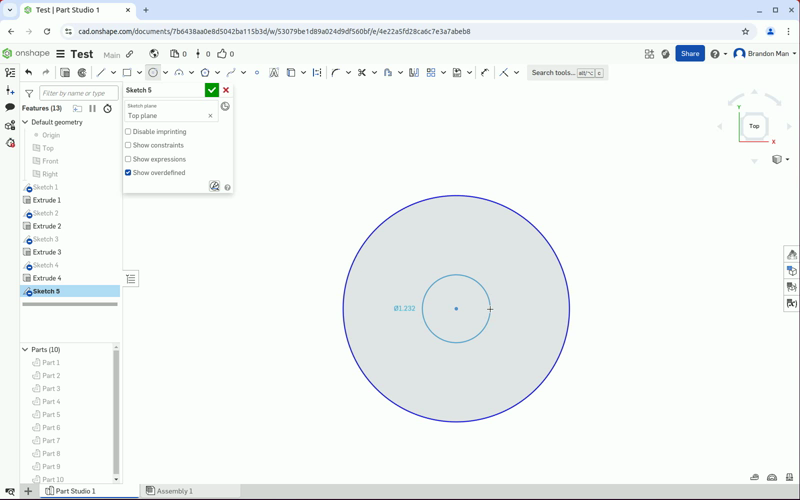
scroll(-6)
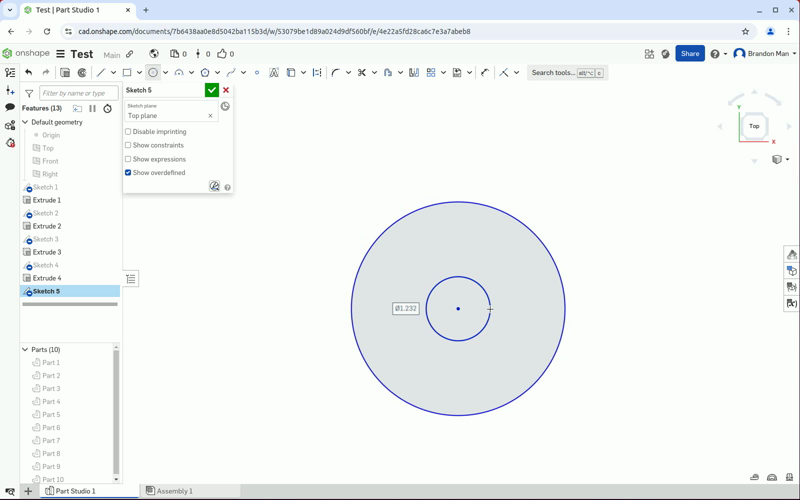
scroll(-6)
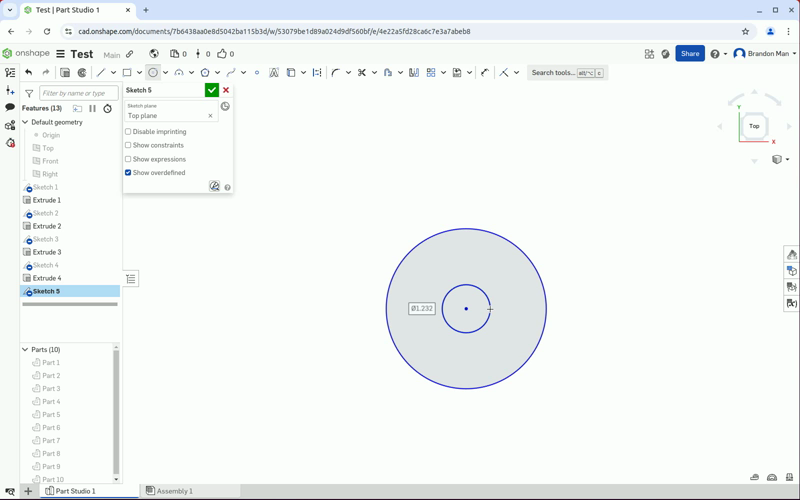
scroll(-6)
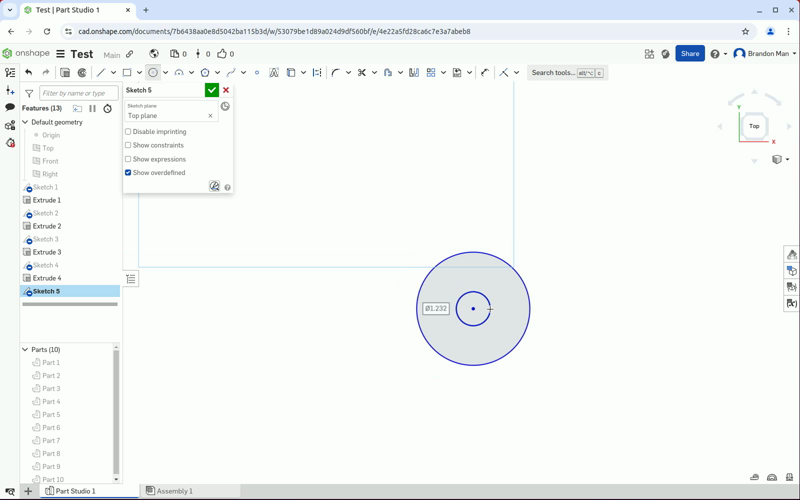
scroll(-6)
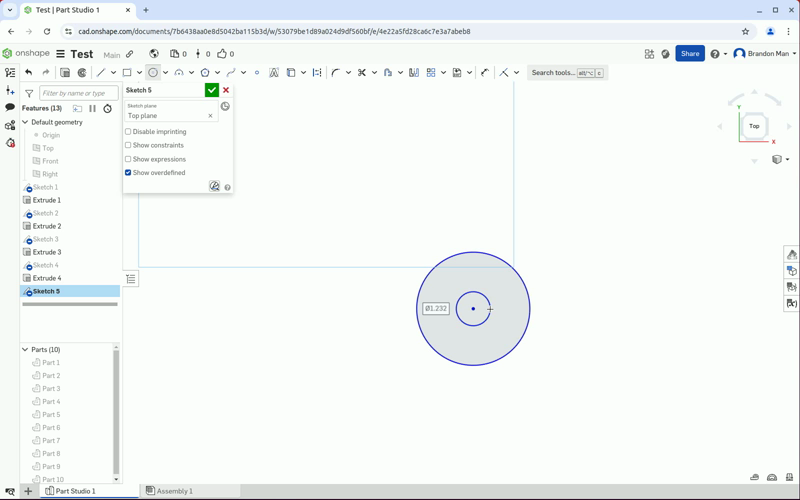
scroll(-6)
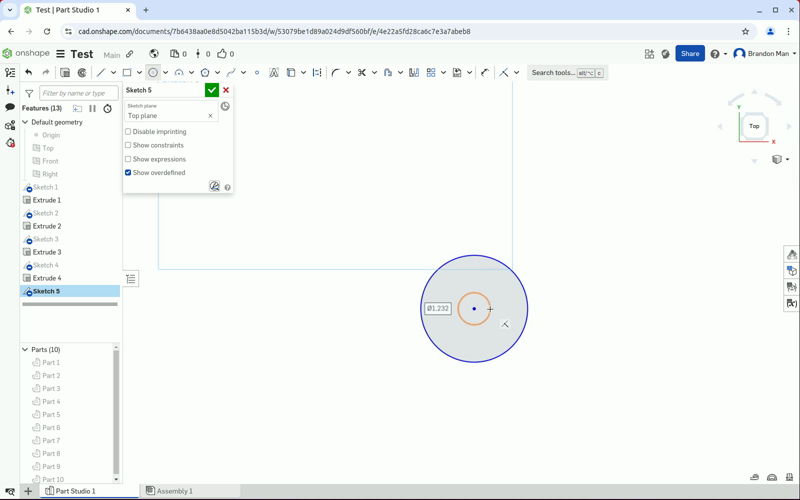
scroll(-6)
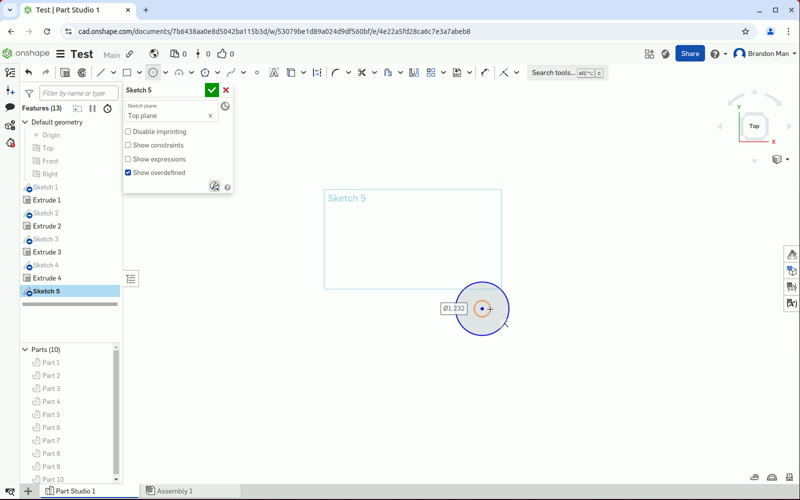
scroll(-6)
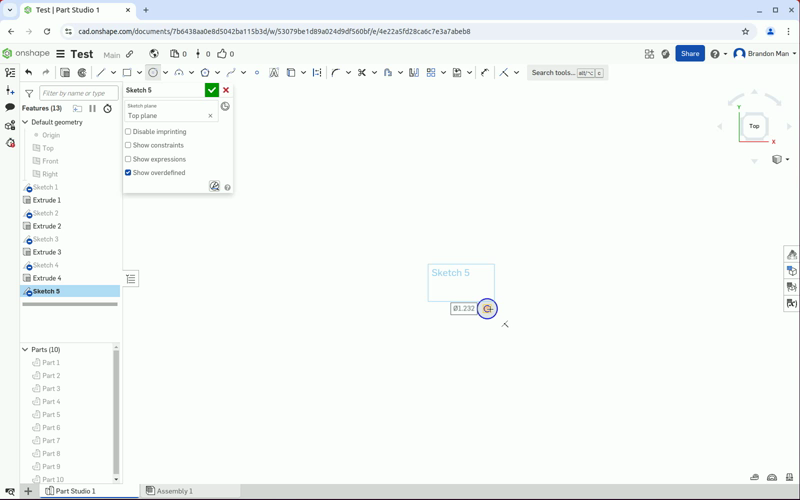
key(esc)
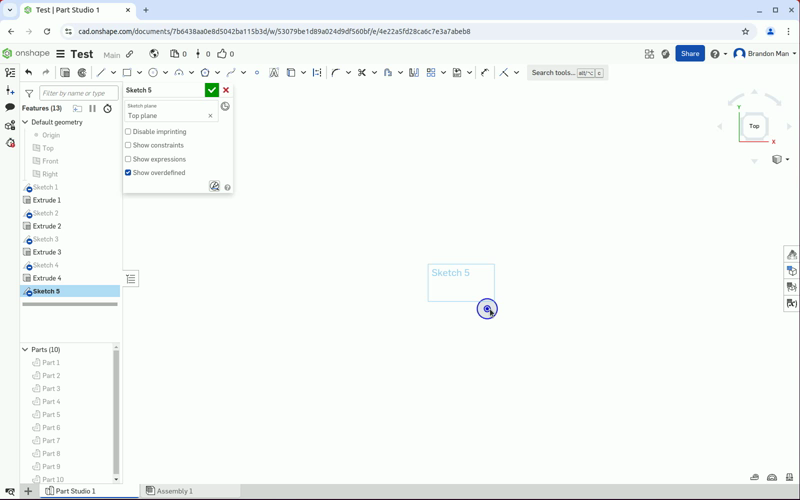
mouse_move(493, 306)
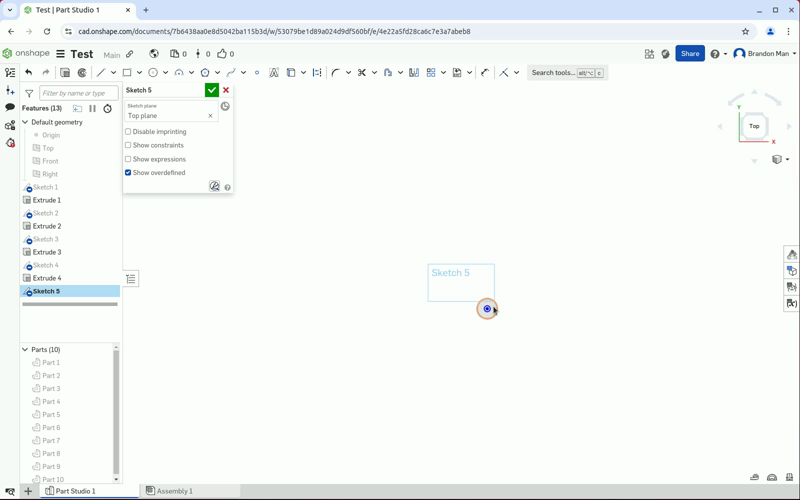
scroll(6)
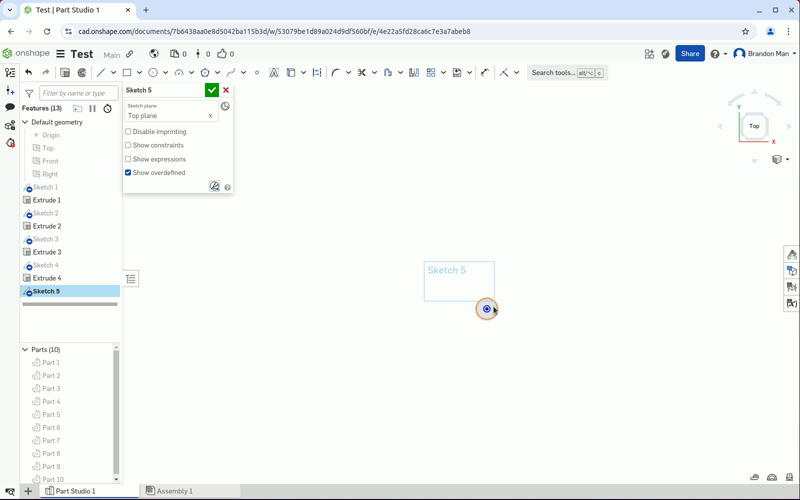
scroll(6)
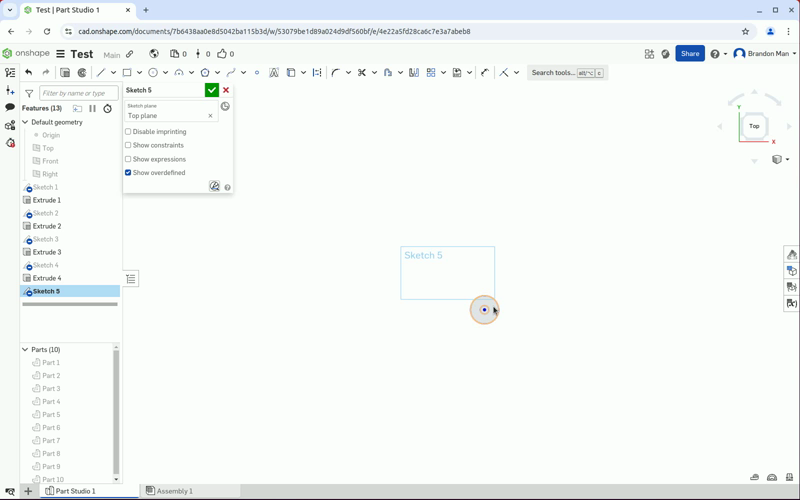
scroll(6)
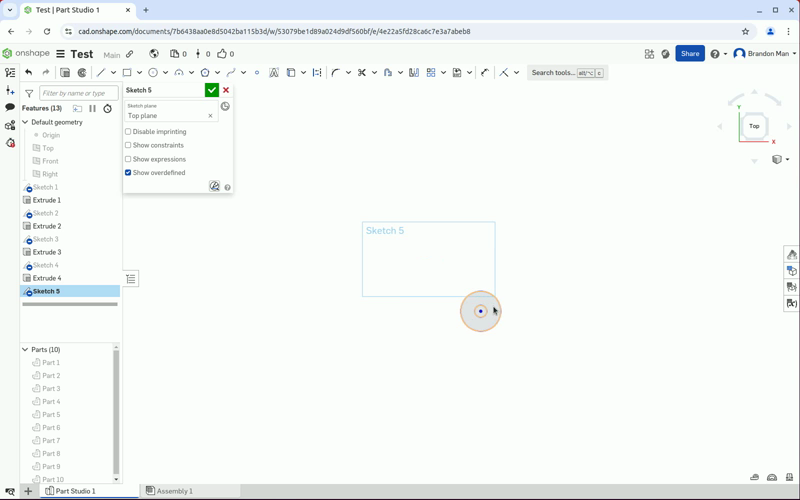
scroll(6)
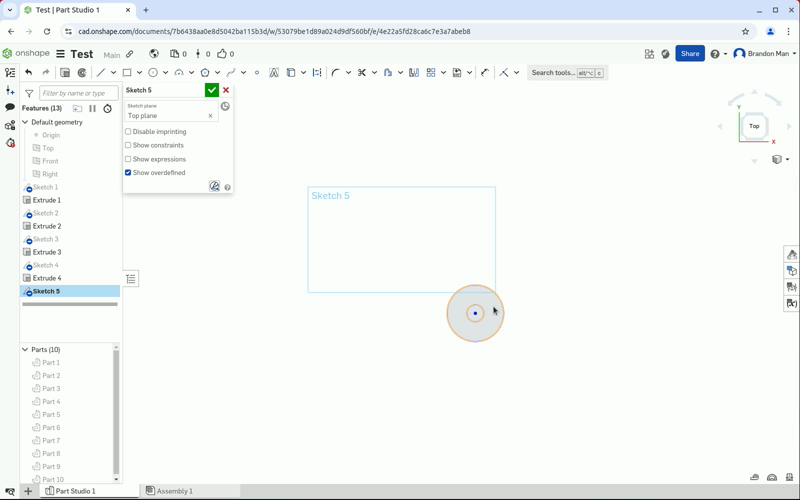
scroll(6)
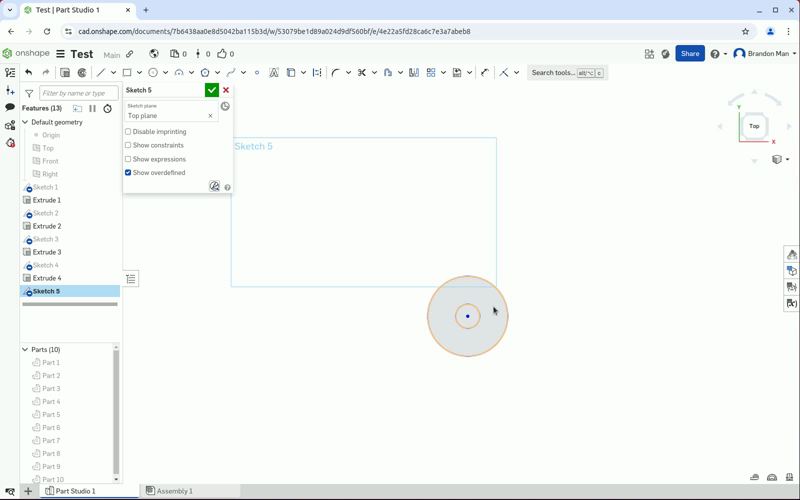
scroll(6)
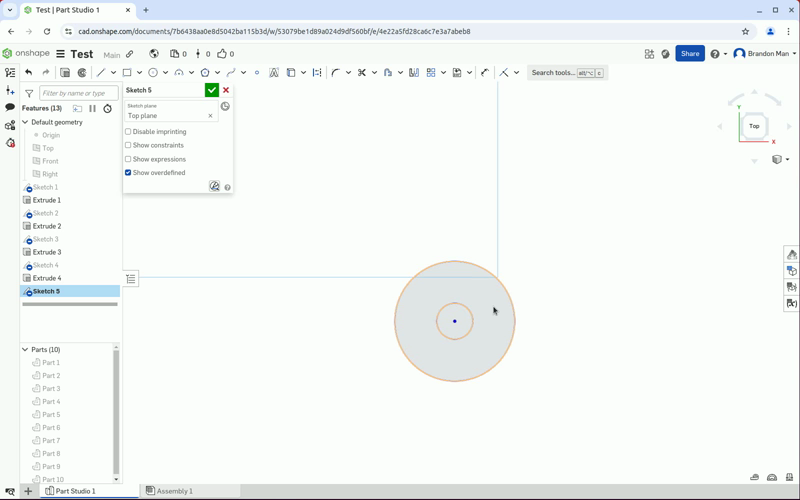
scroll(6)
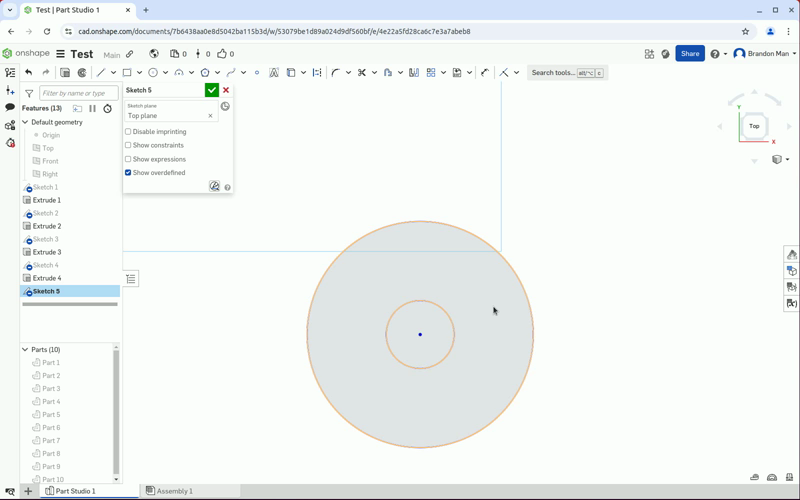
click(493, 306)
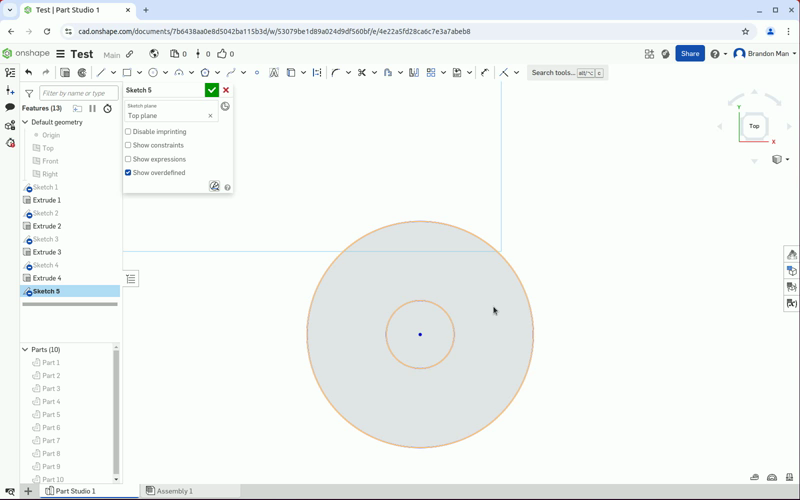
scroll(-6)
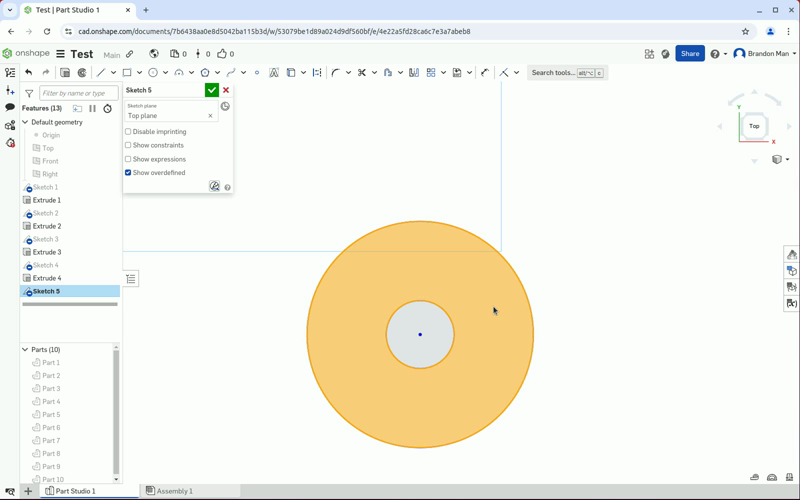
scroll(-6)
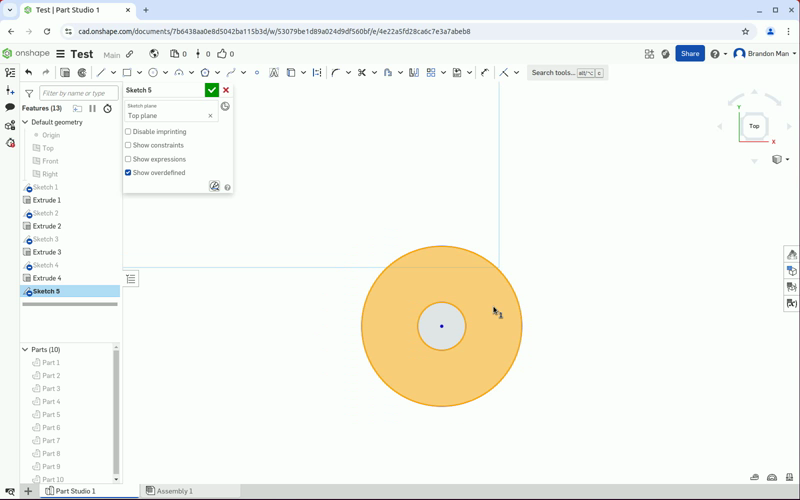
scroll(-6)
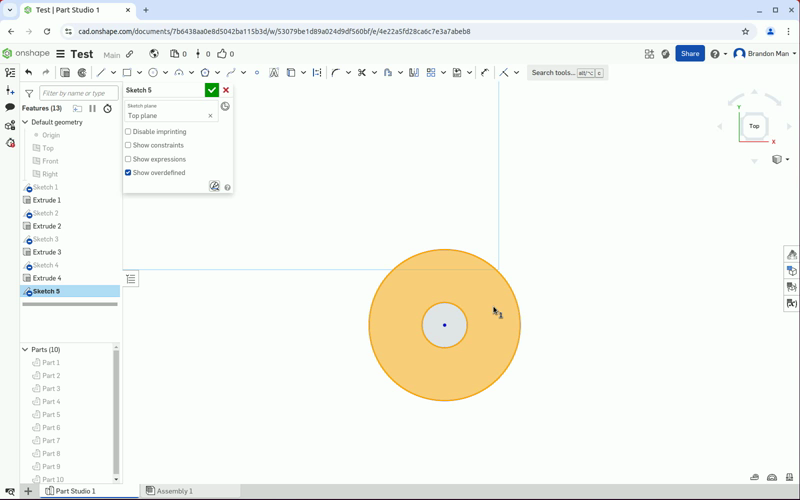
scroll(-6)
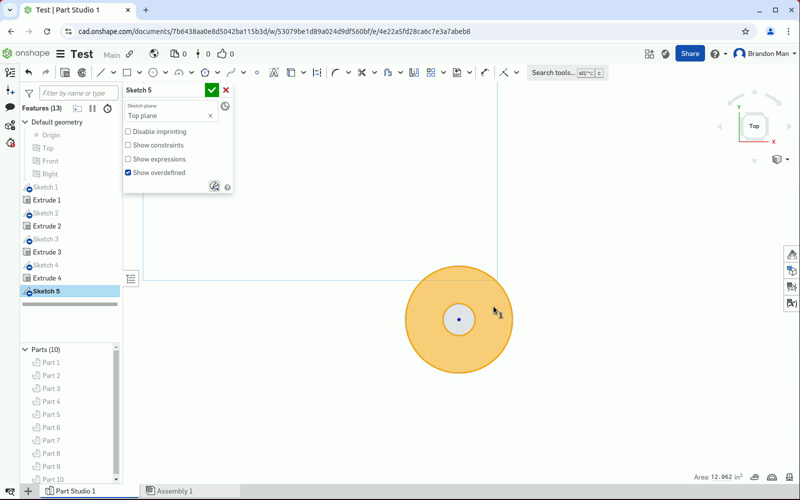
scroll(-6)
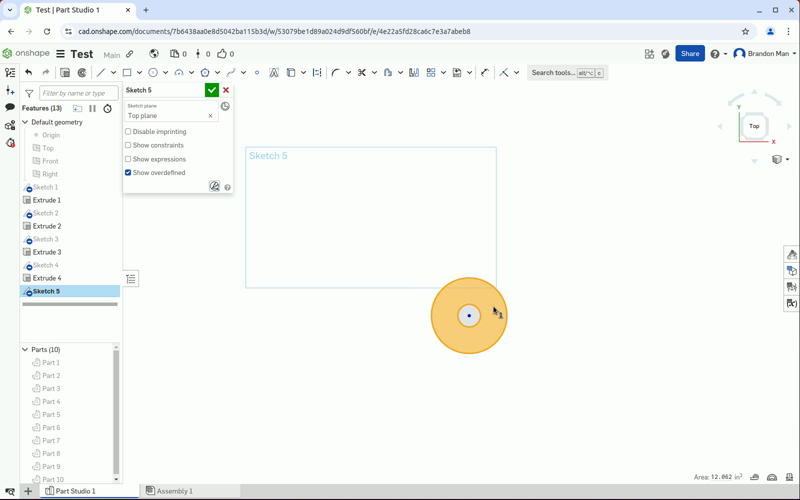
scroll(-6)
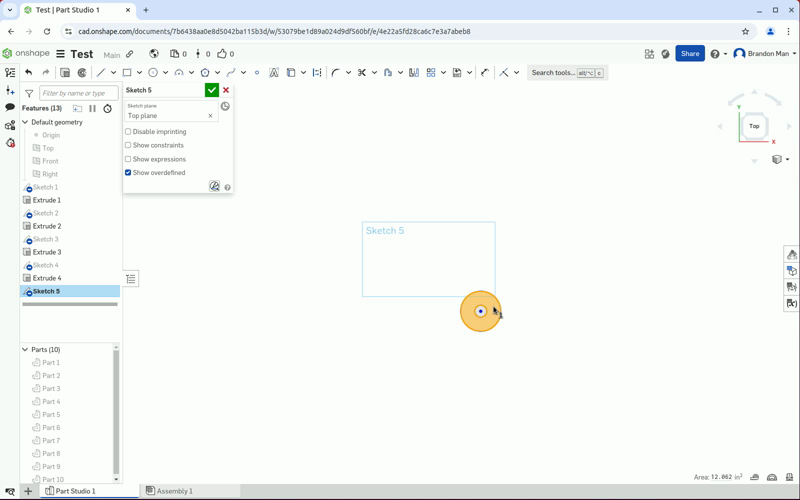
scroll(-6)
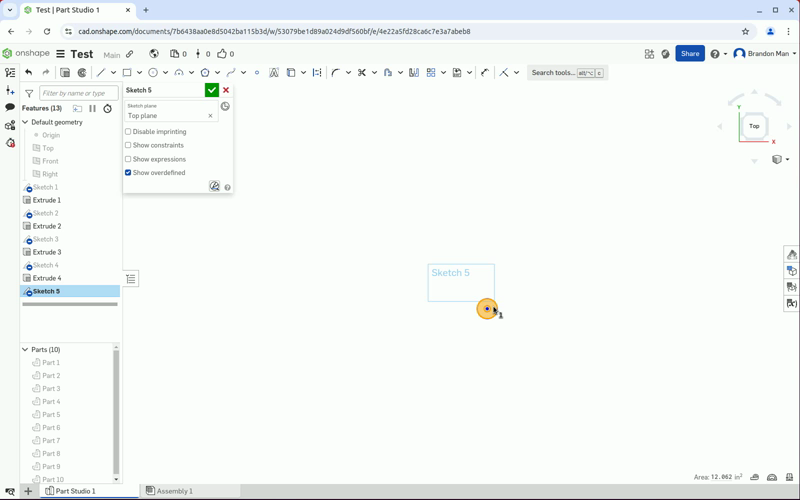
mouse_move(69, 352)
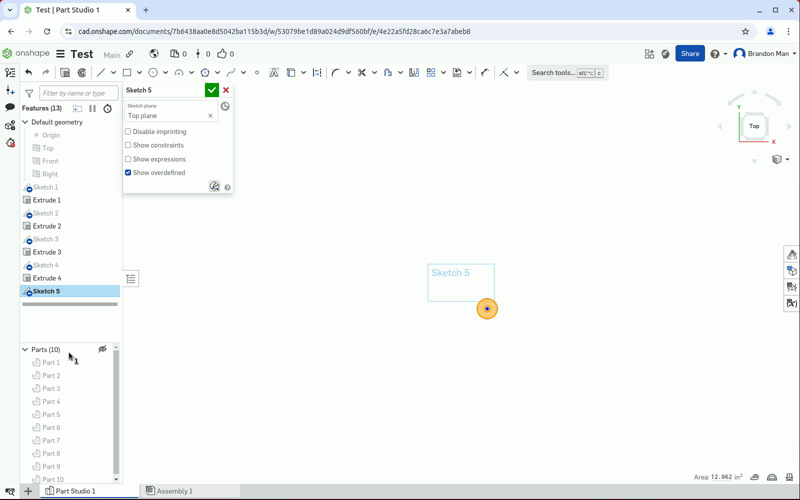
key(shift+y)
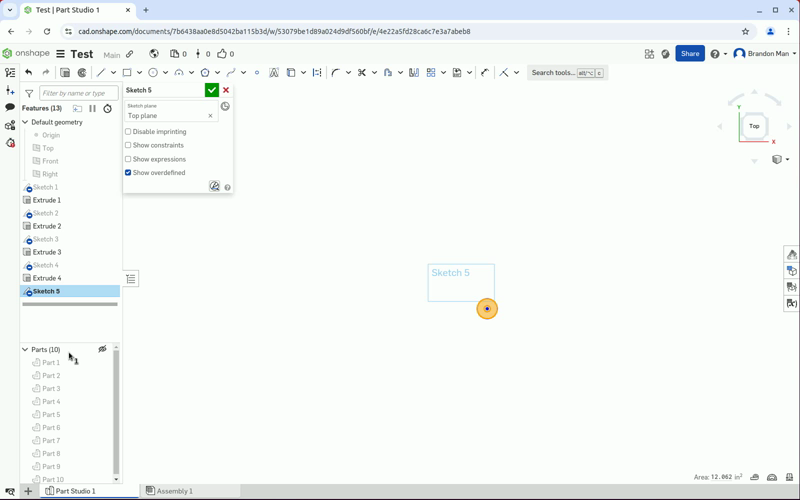
key(shift+e)
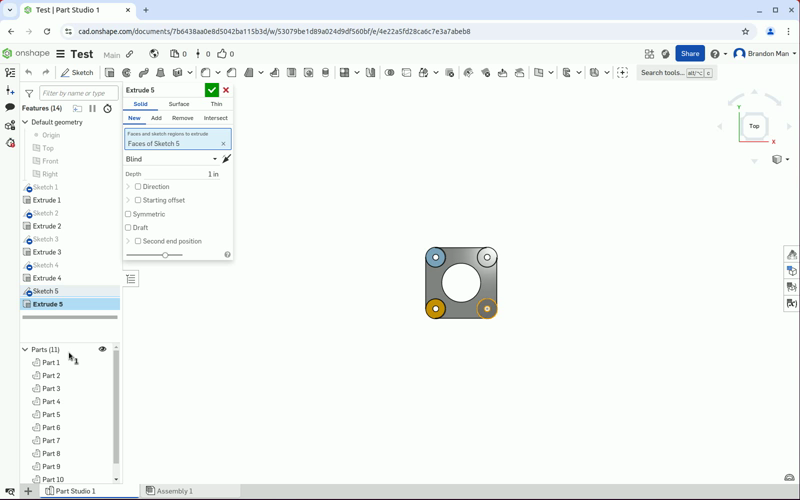
mouse_move(143, 106)
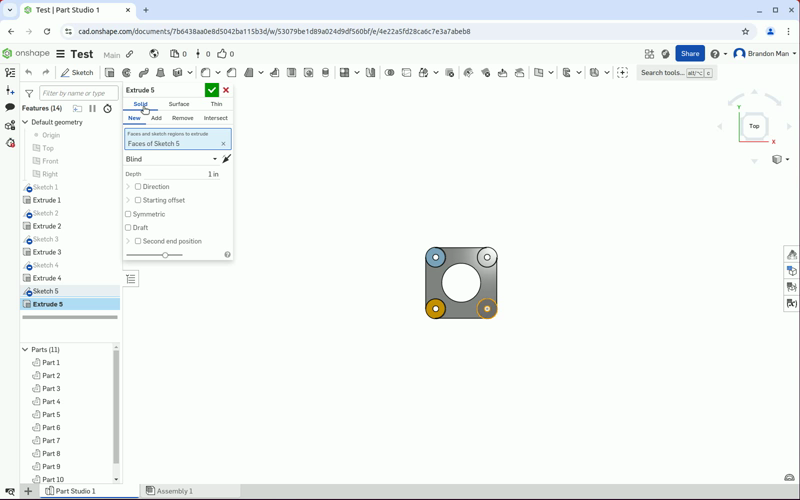
click(143, 106)
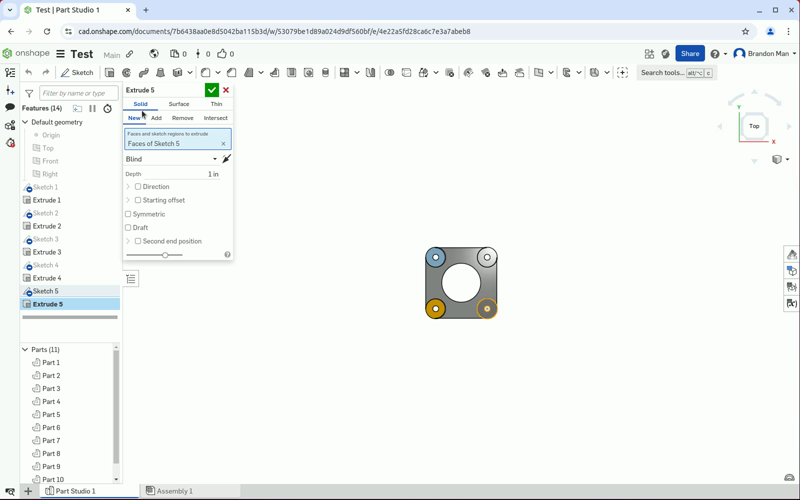
mouse_move(137, 120)
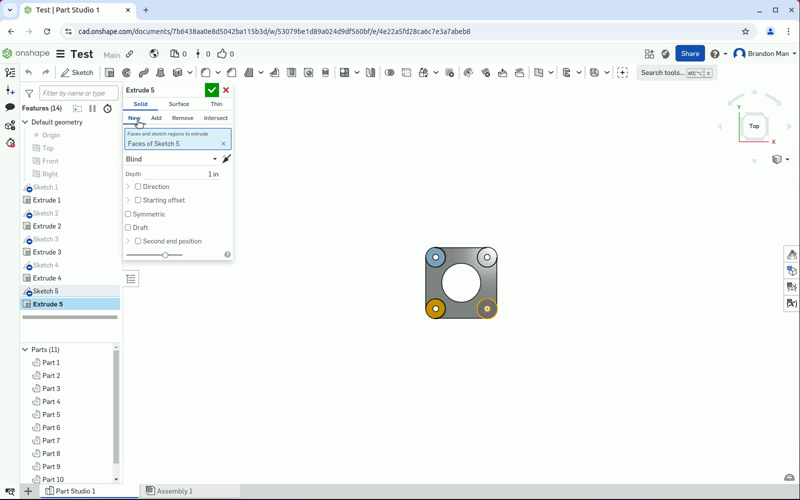
click(137, 120)
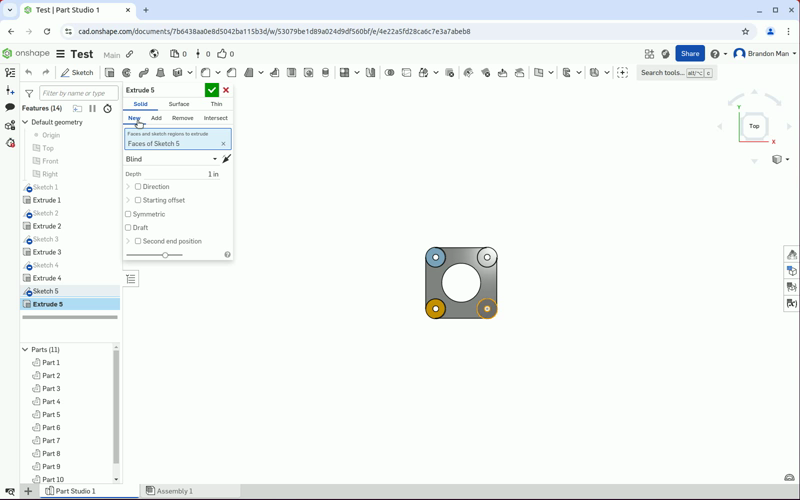
key(tab, 4)
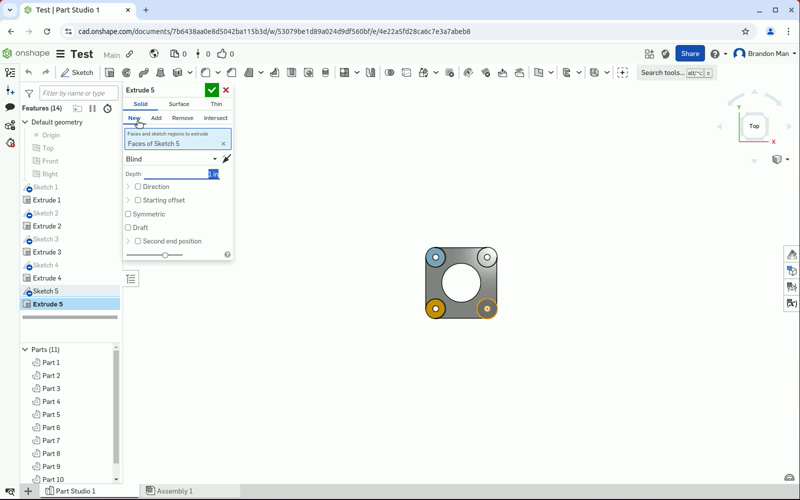
text(3.37)
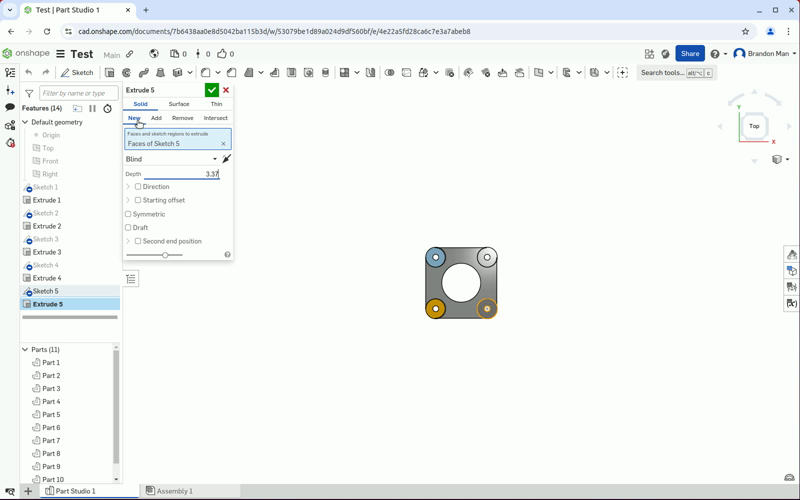
key(enter)
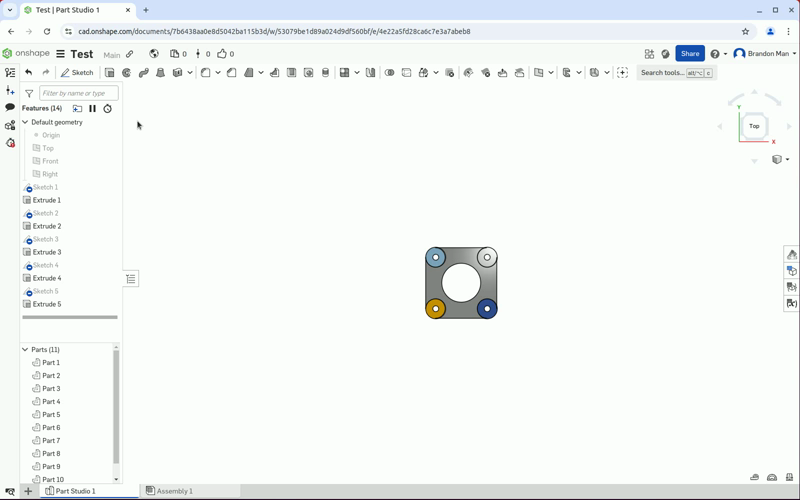
key(shift+h)
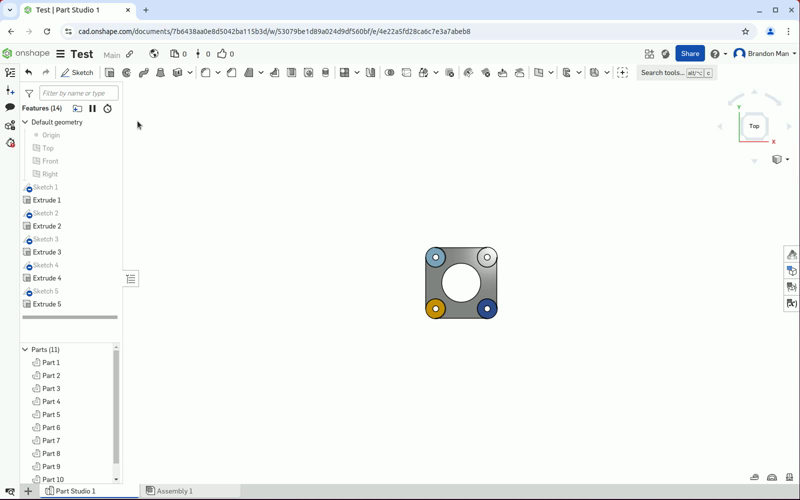
key(shift+h)
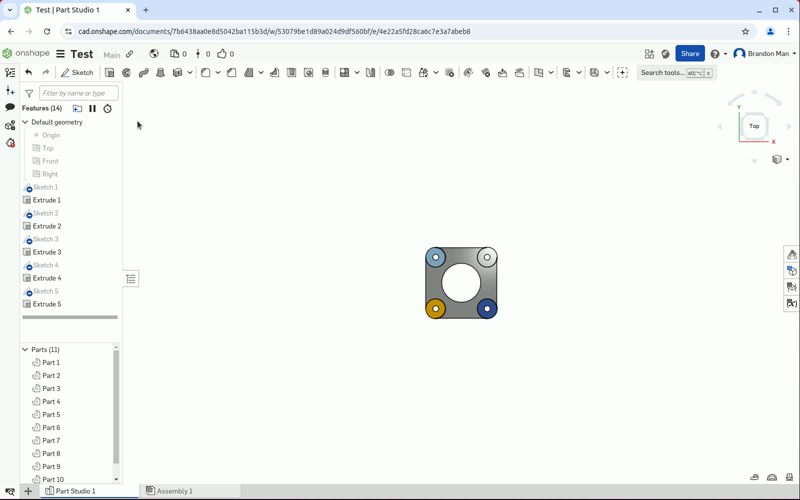
mouse_move(73, 189)
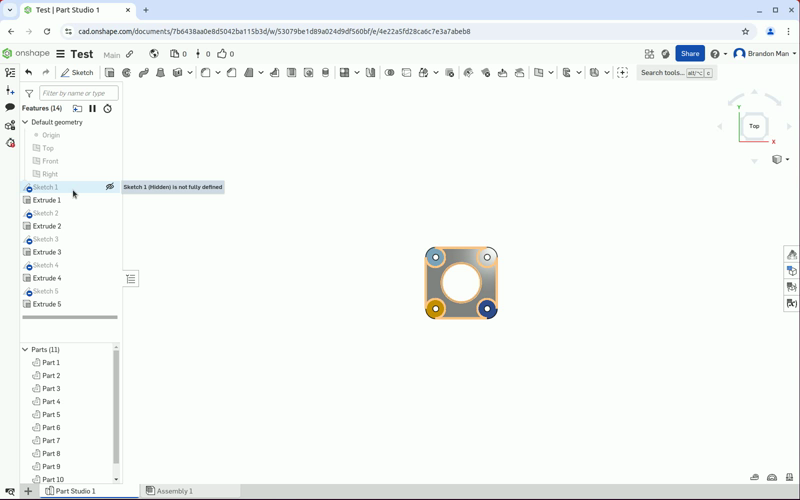
click(73, 189)
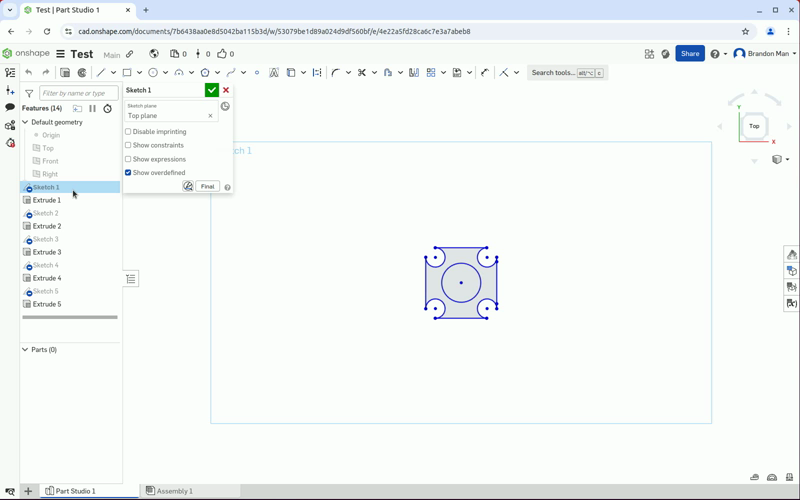
mouse_move(229, 92)
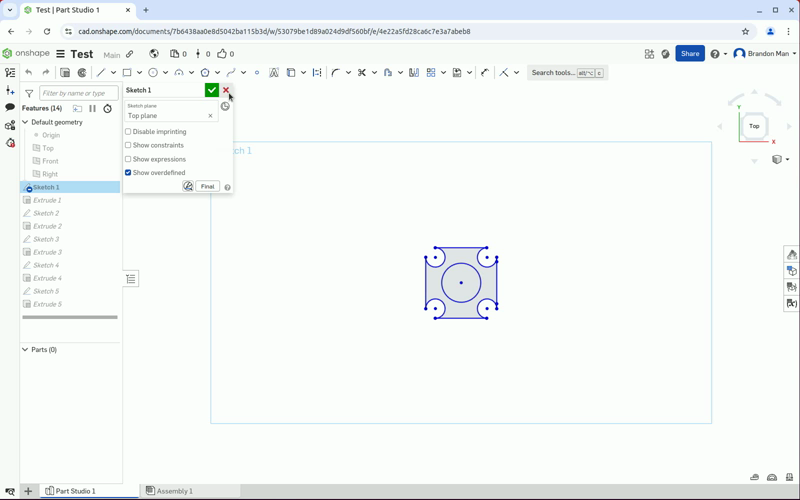
click(229, 92)
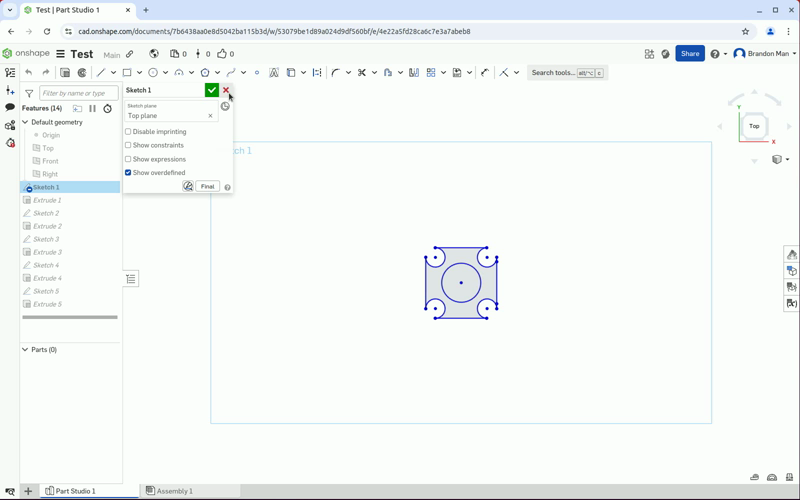
key(shift+s)
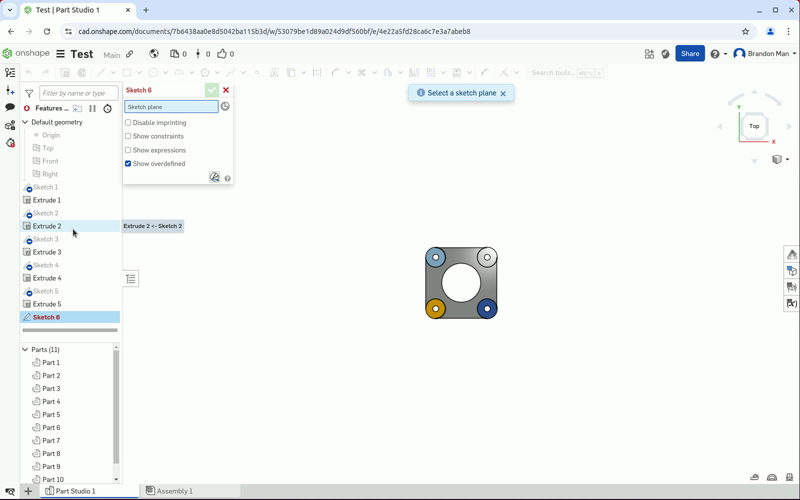
scroll(3)
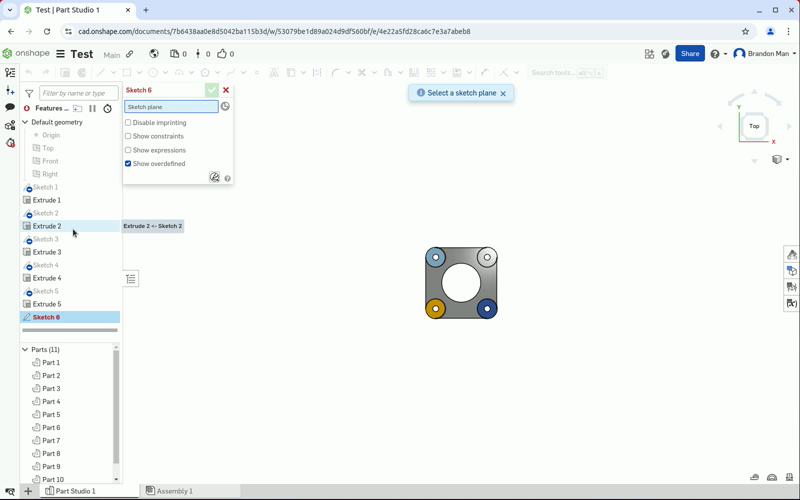
mouse_move(73, 150)
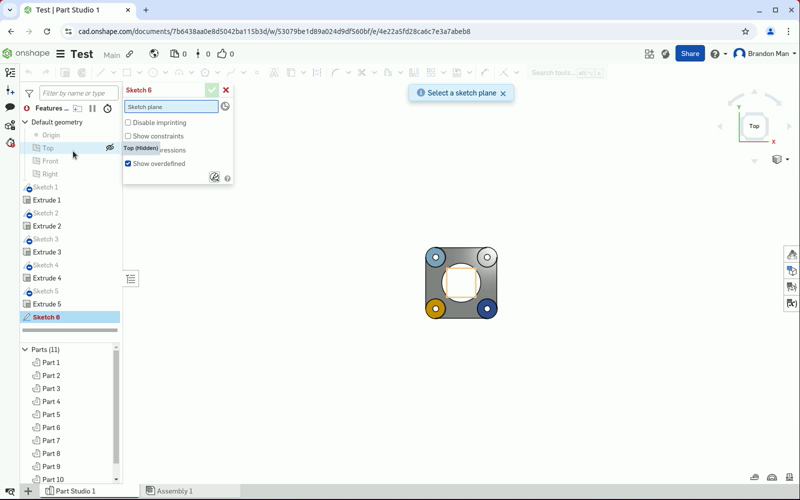
click(73, 150)
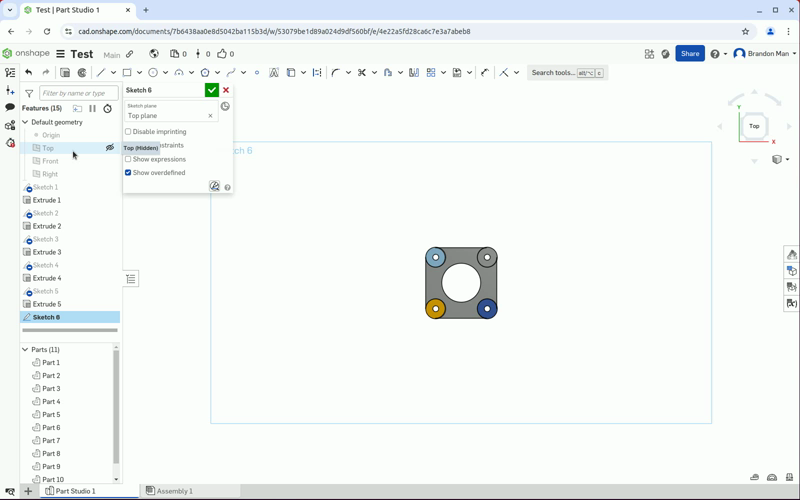
mouse_move(69, 352)
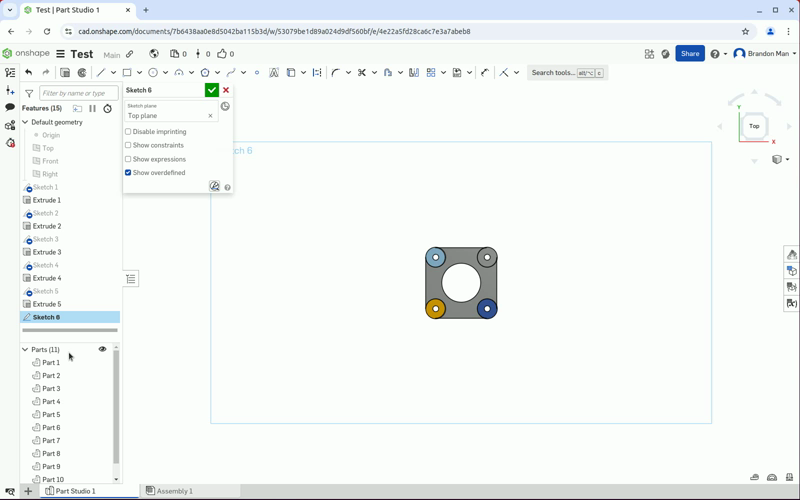
key(y)
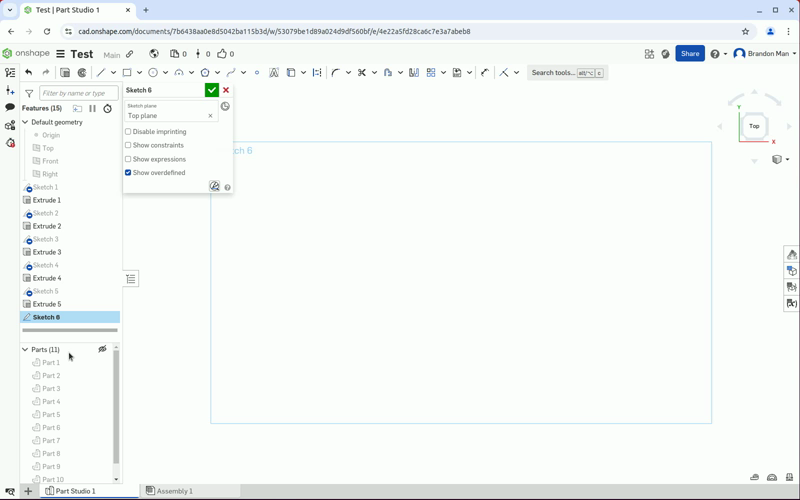
key(l)
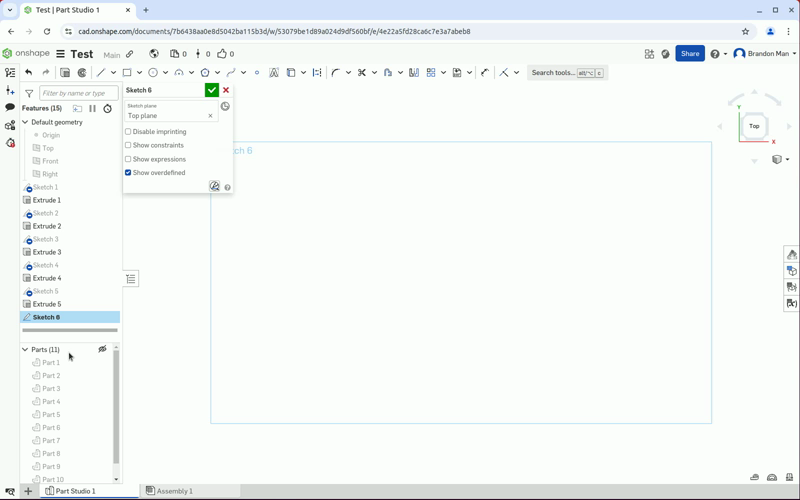
key_down(shift)
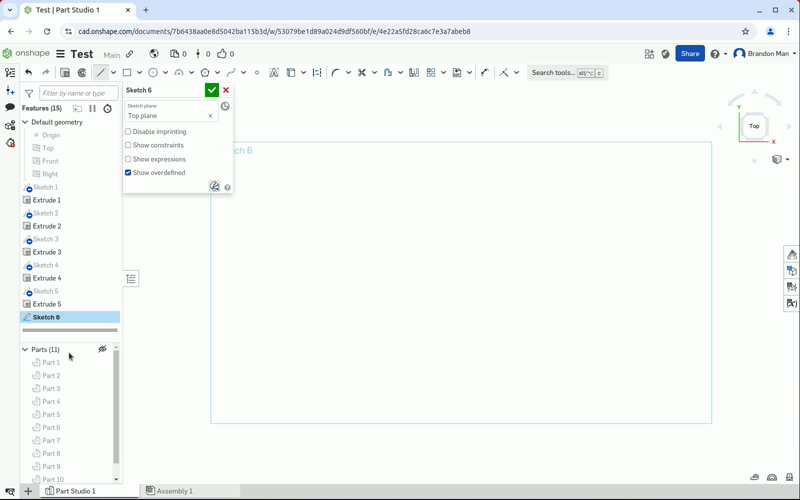
mouse_move(495, 304)
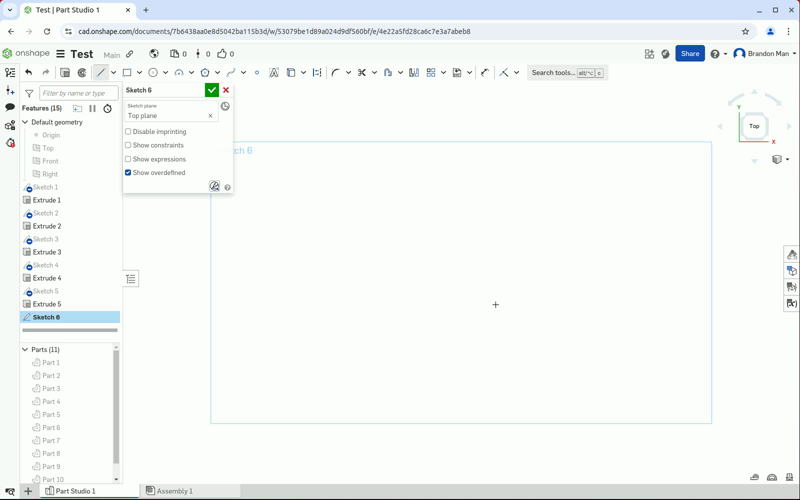
click(495, 304)
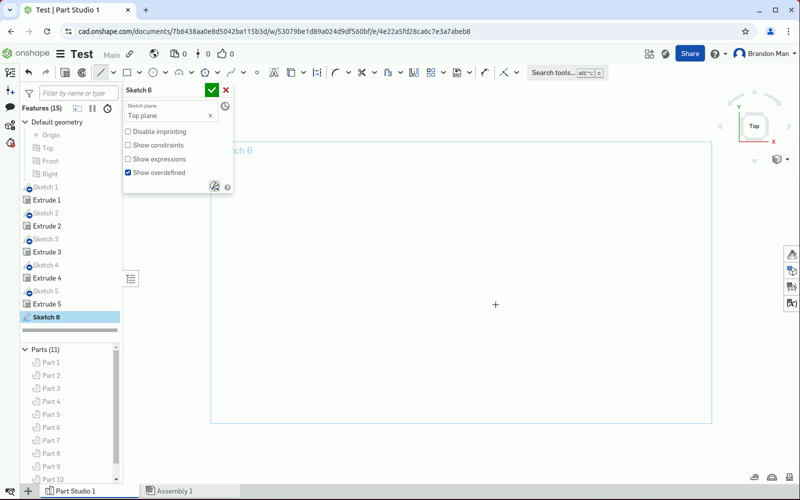
key_up(shift)
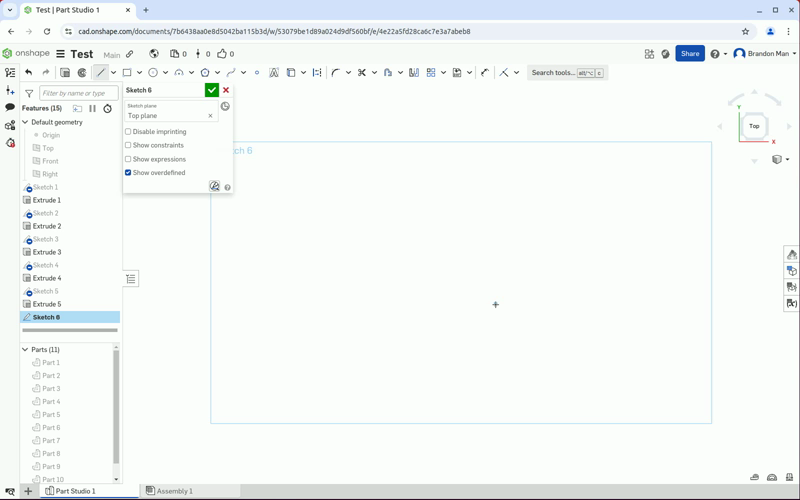
key_down(shift)
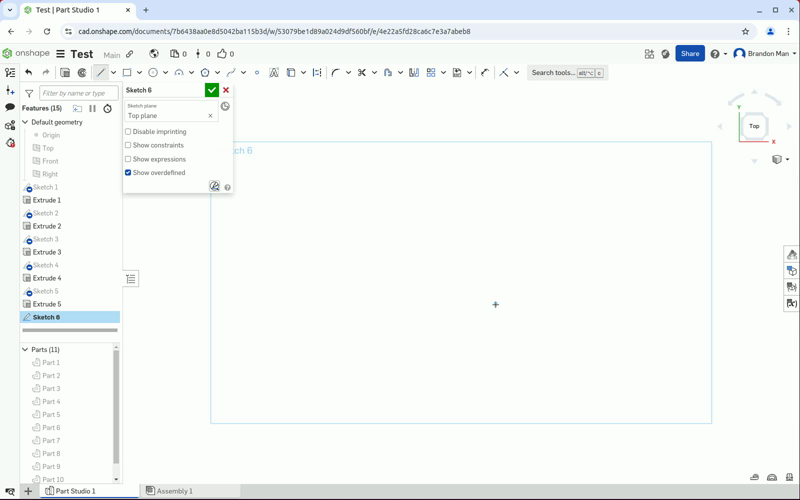
mouse_move(573, 304)
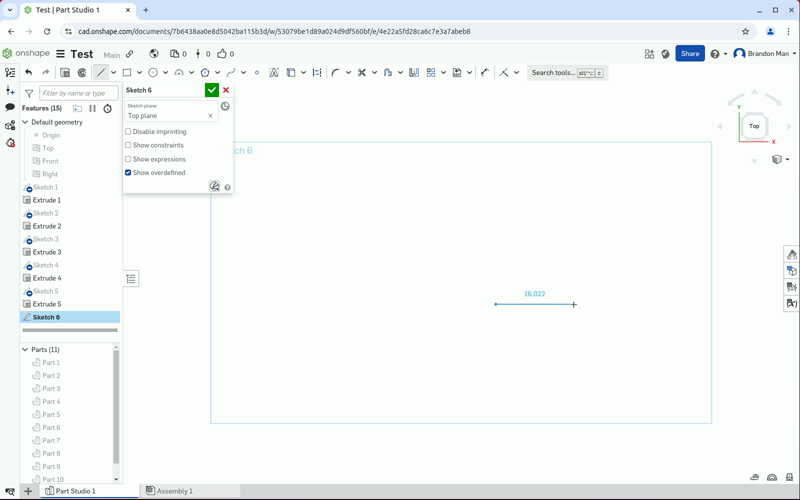
click(573, 304)
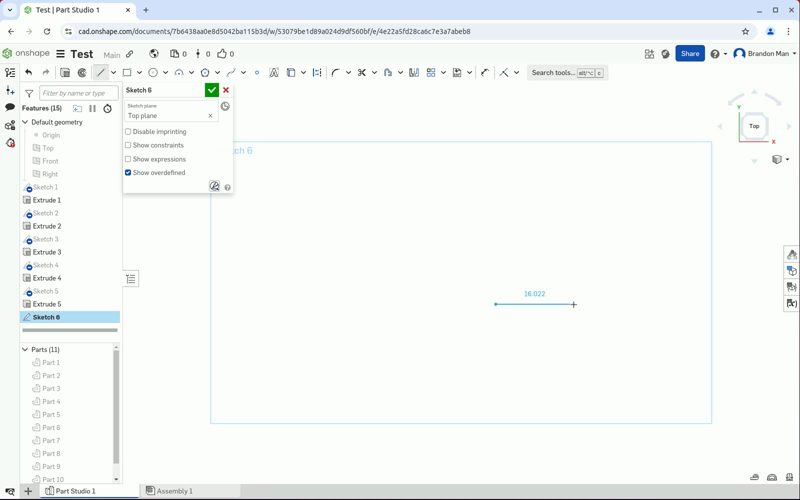
key_up(shift)
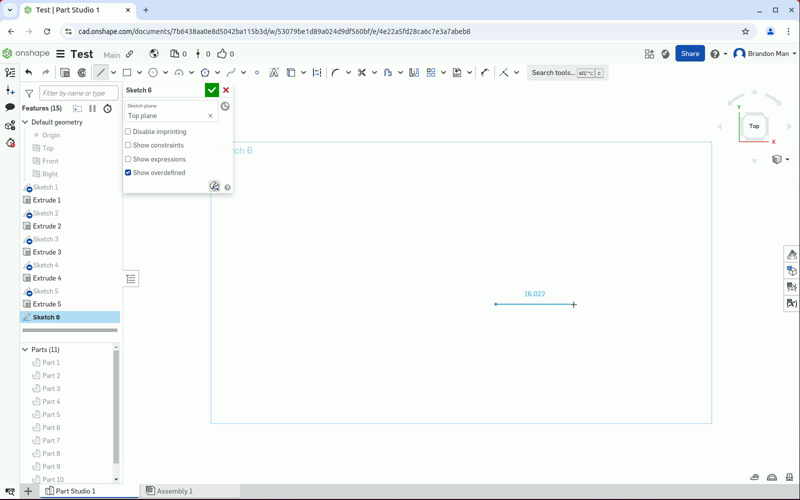
key_down(shift)
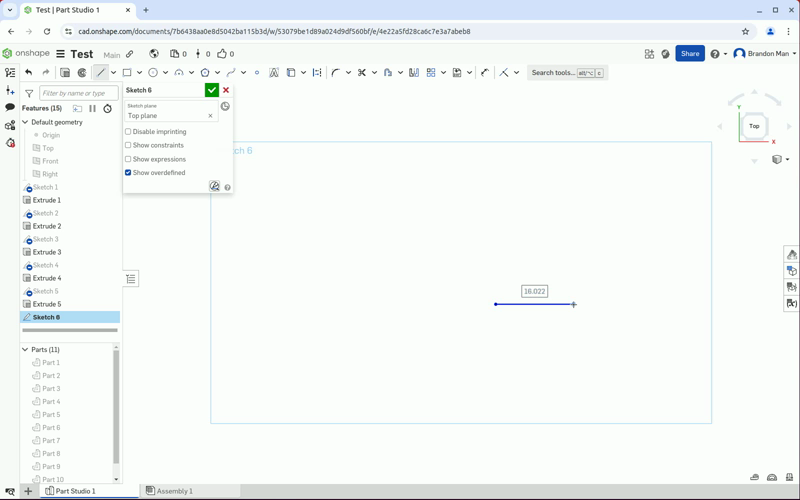
mouse_move(589, 304)
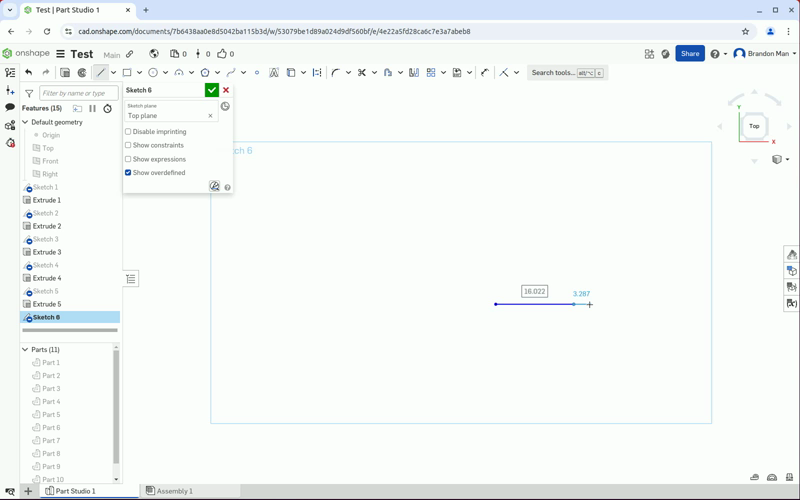
mouse_move(573, 262)
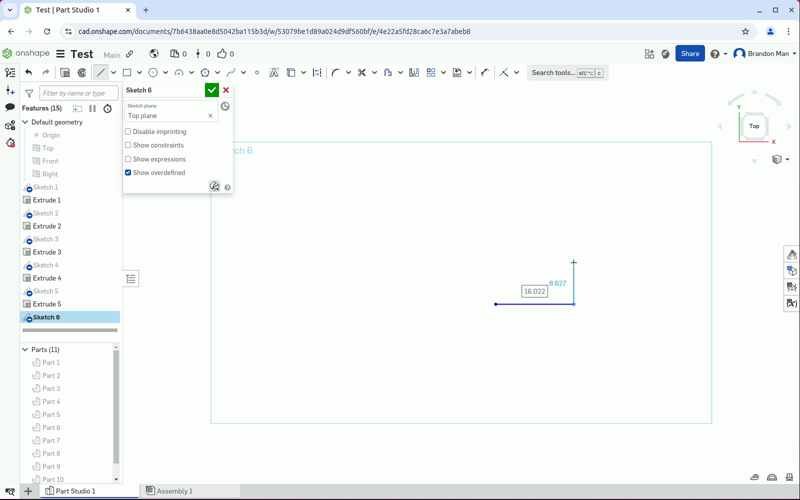
click(573, 262)
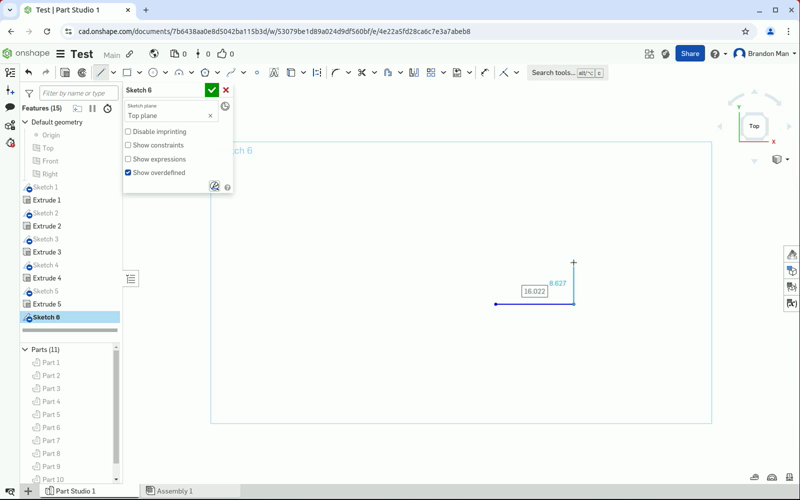
key_up(shift)
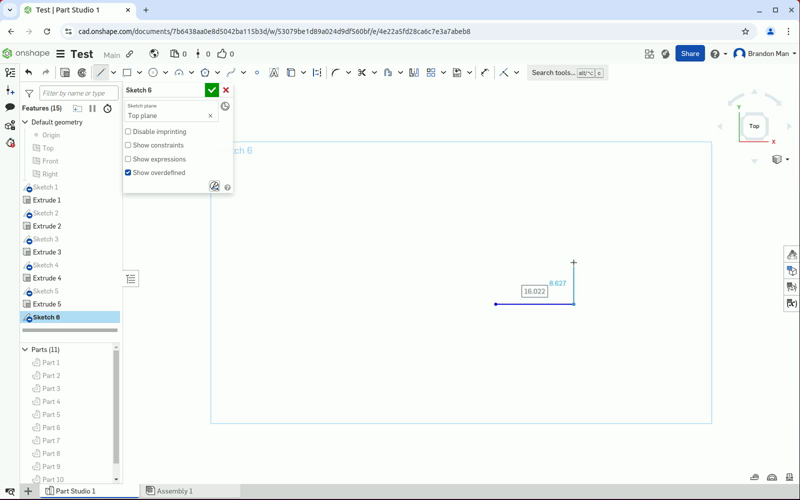
key_down(shift)
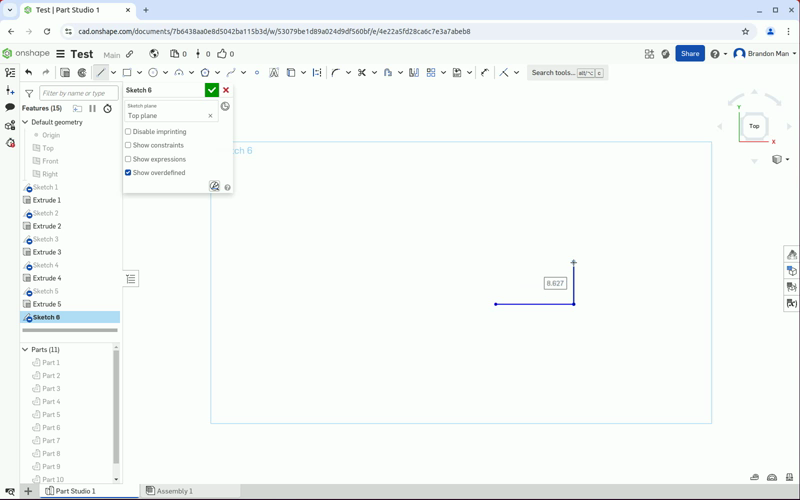
mouse_move(495, 262)
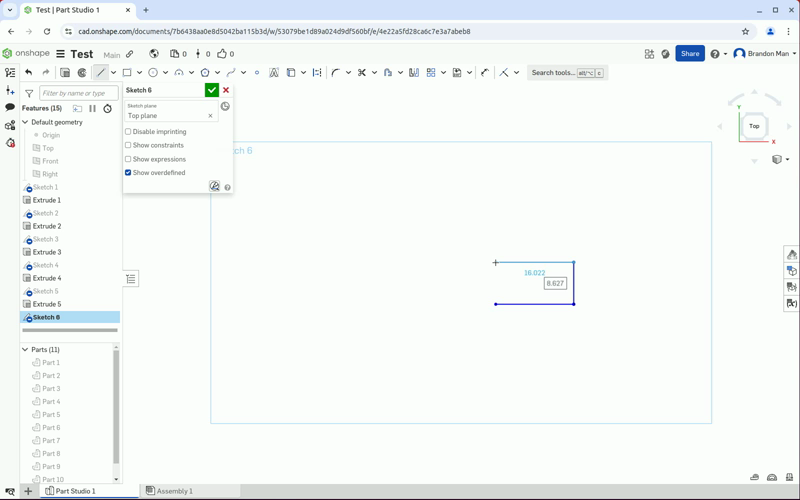
click(495, 262)
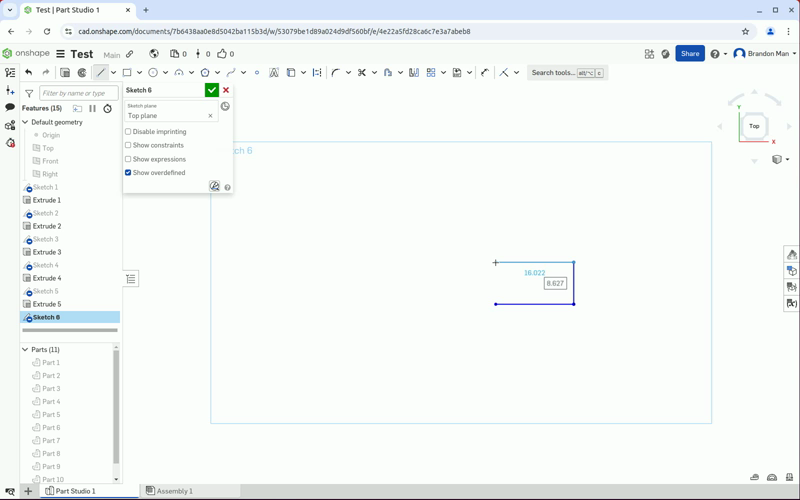
key_up(shift)
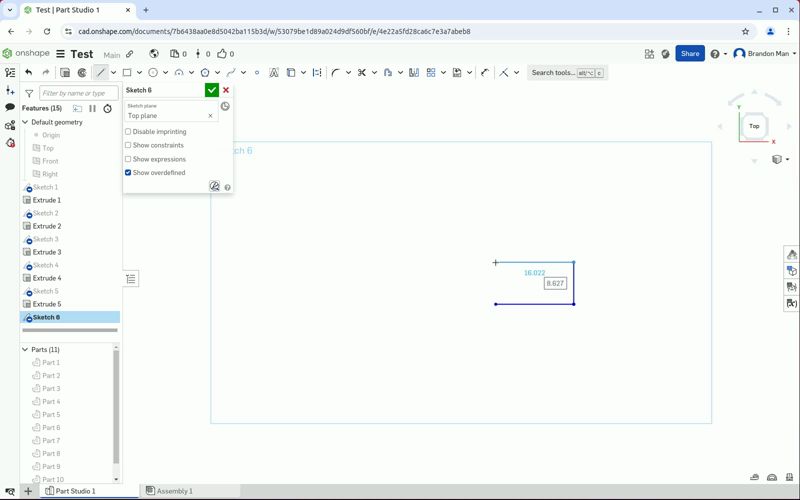
mouse_move(525, 262)
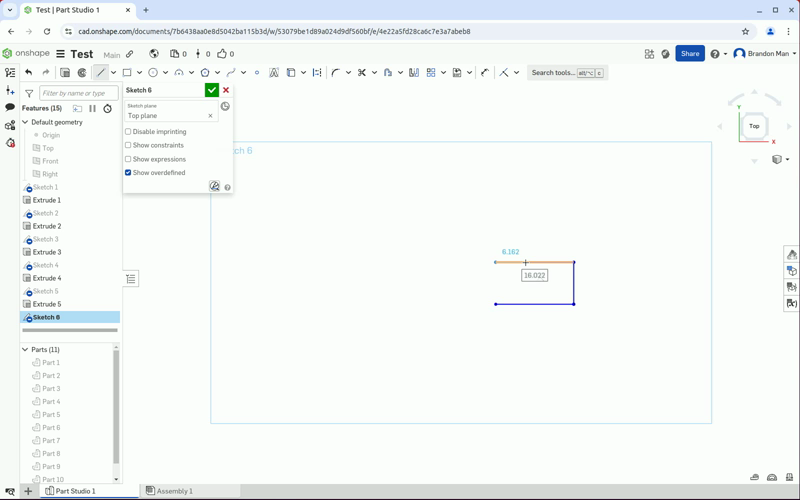
key_down(shift)
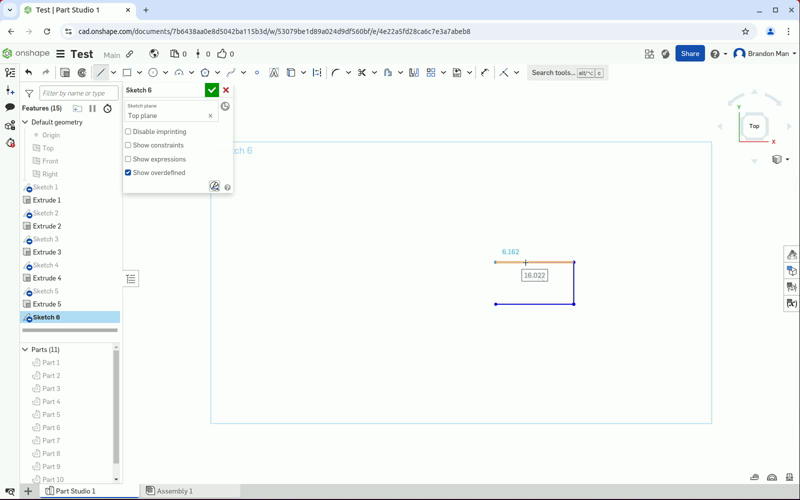
mouse_move(495, 304)
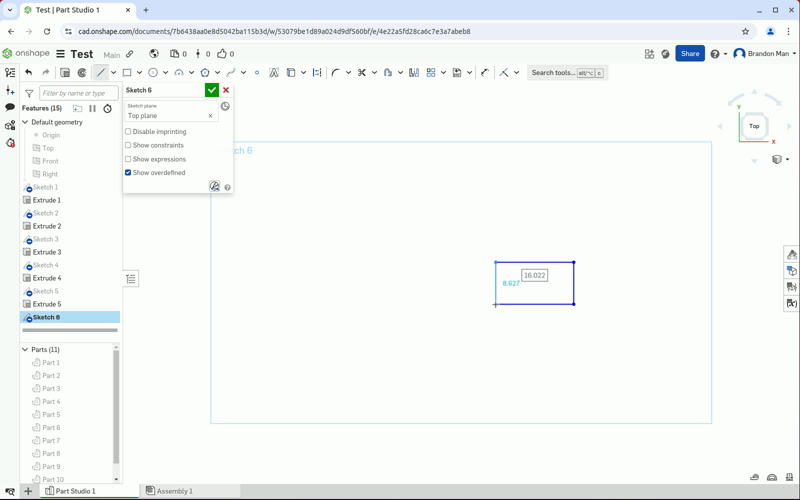
key_up(shift)
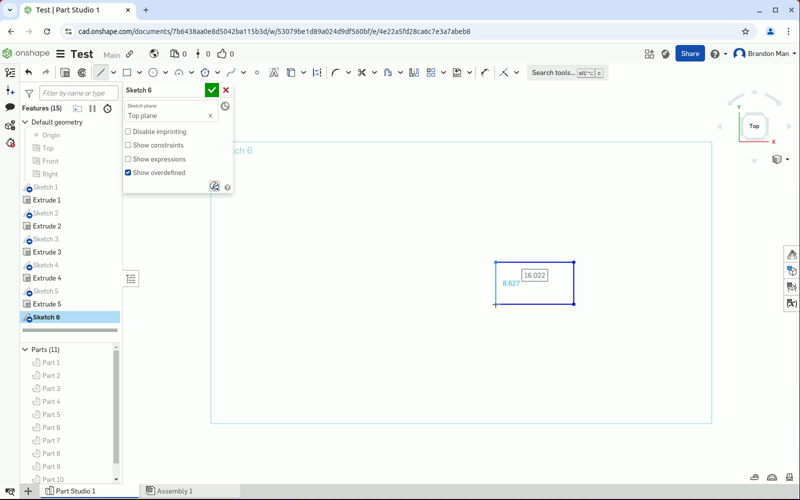
click(495, 304)
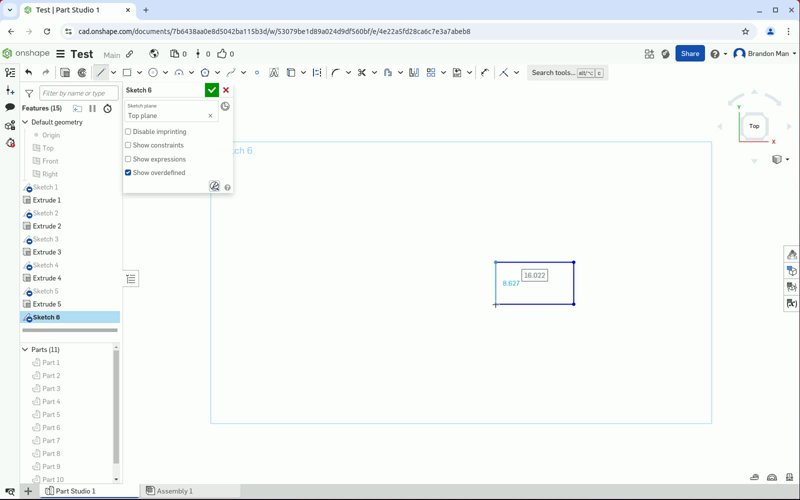
key(esc)
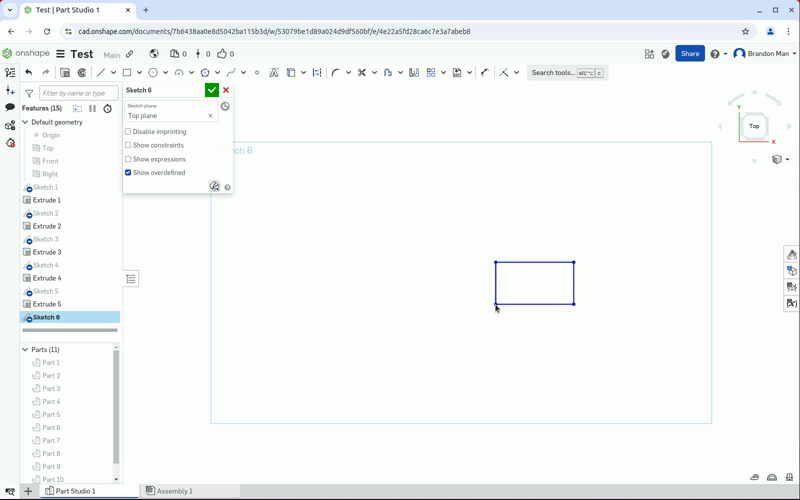
key(c)
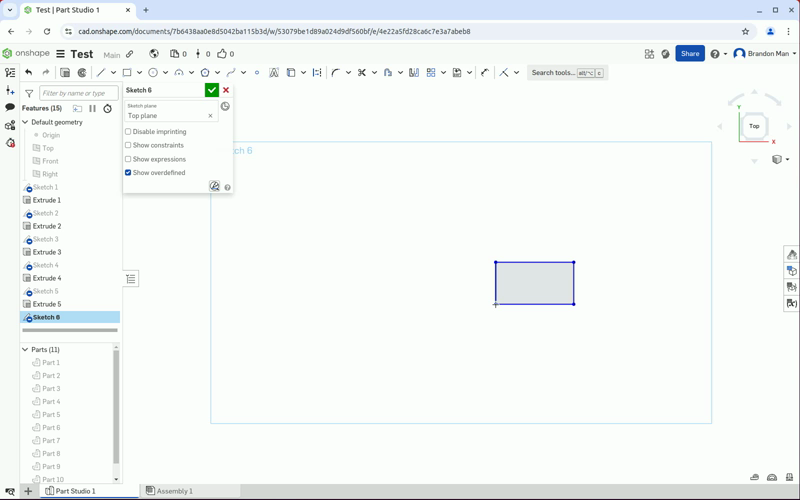
key_down(shift)
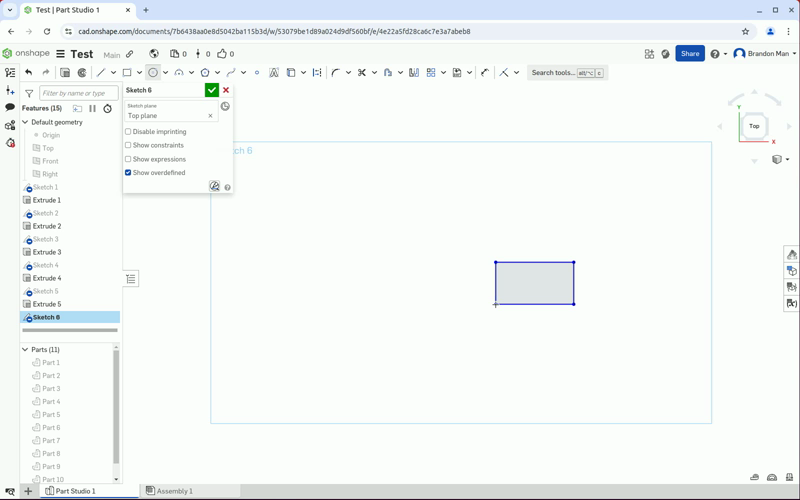
mouse_move(561, 282)
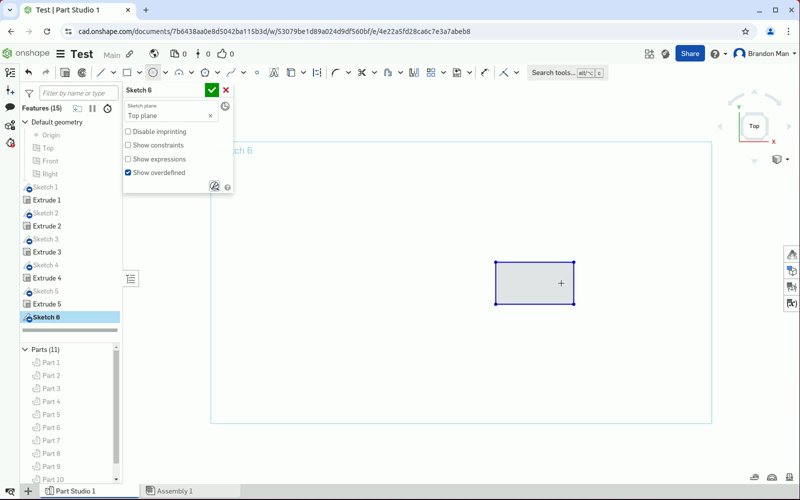
click(561, 282)
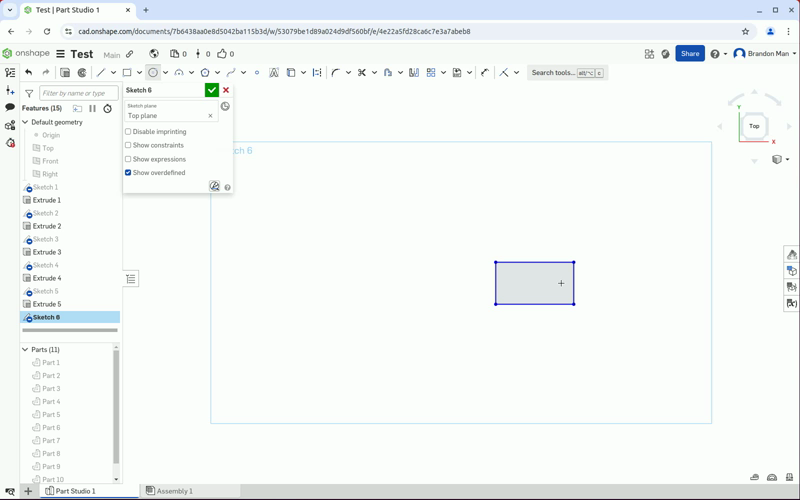
key_up(shift)
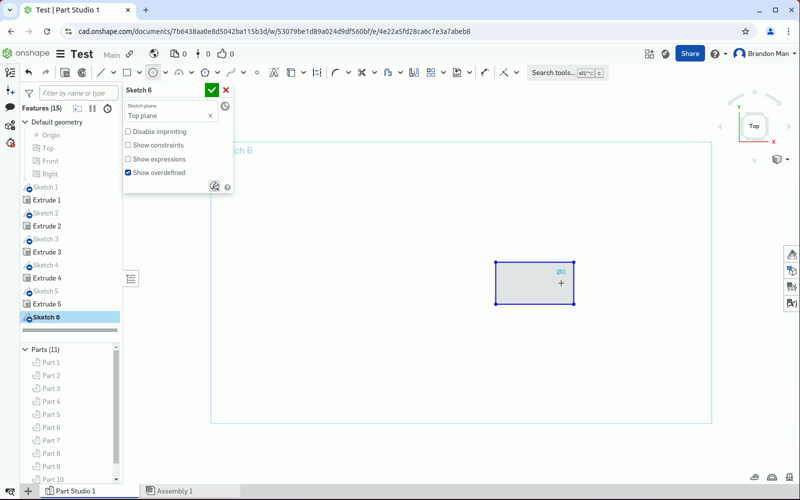
mouse_move(565, 282)
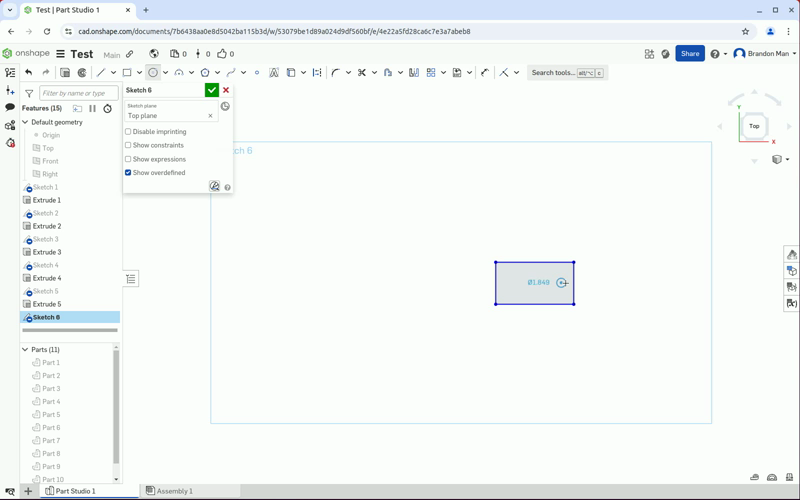
click(565, 282)
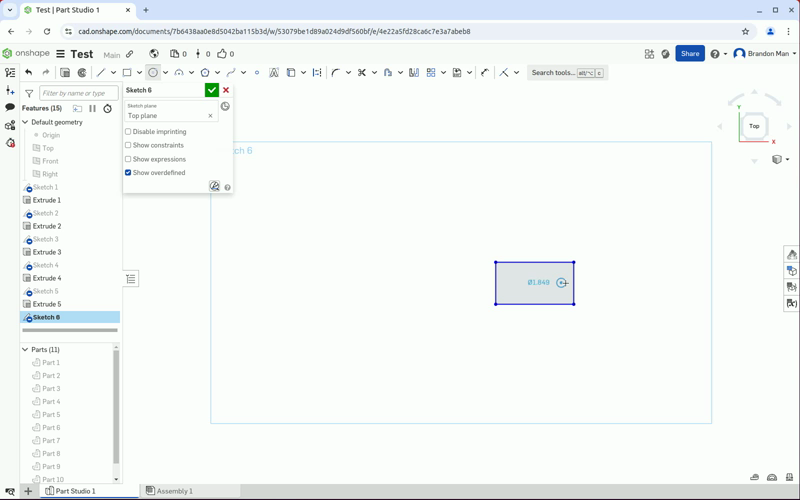
key(esc)
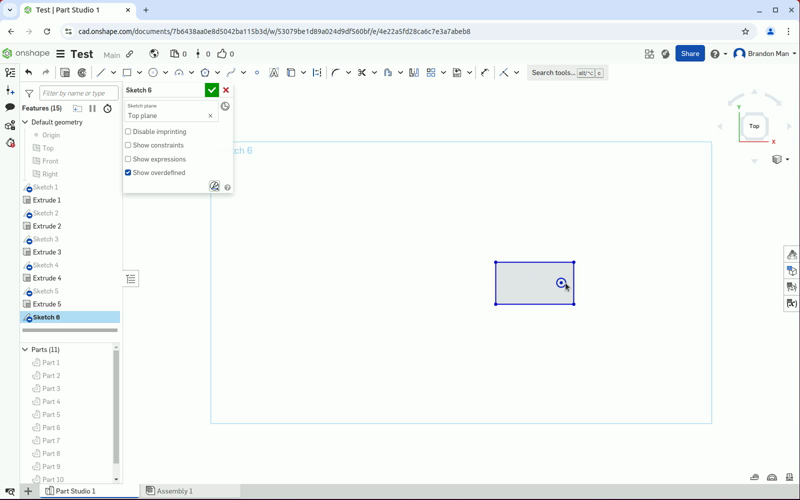
mouse_move(510, 284)
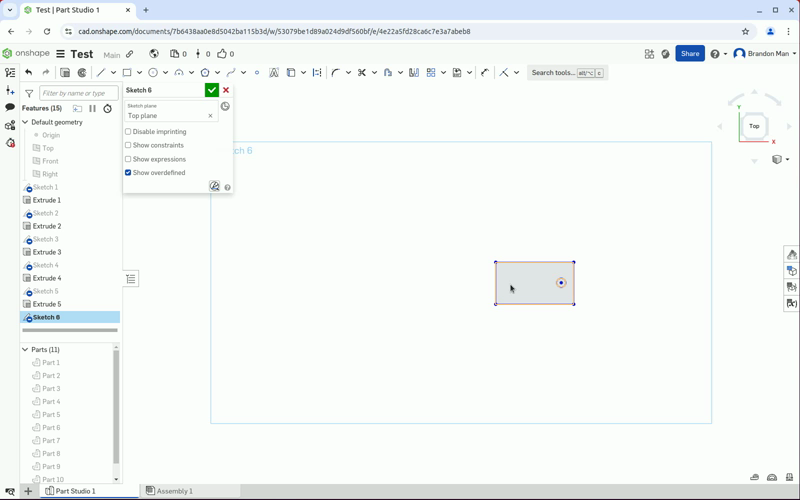
click(510, 284)
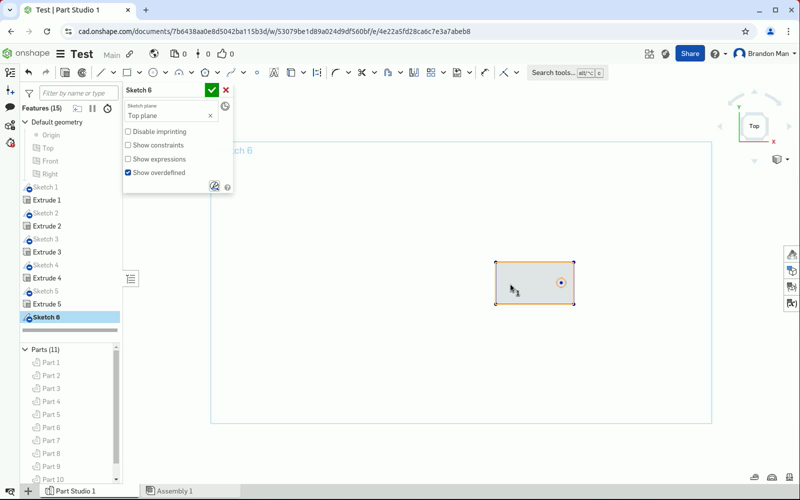
mouse_move(69, 352)
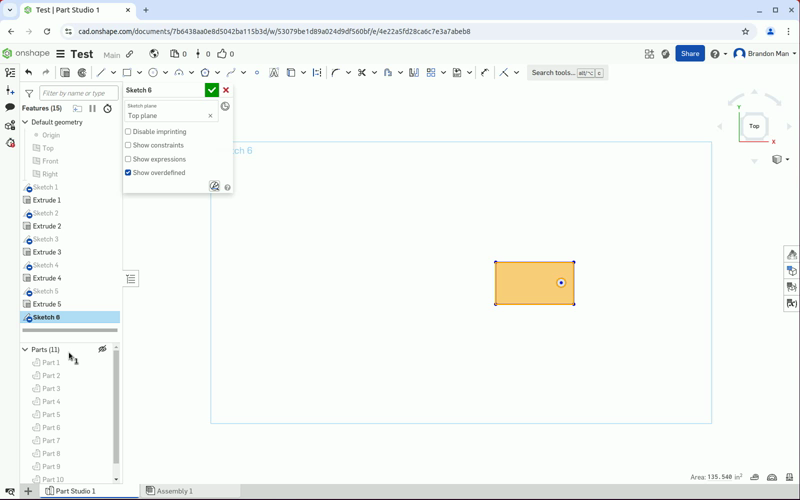
key(shift+y)
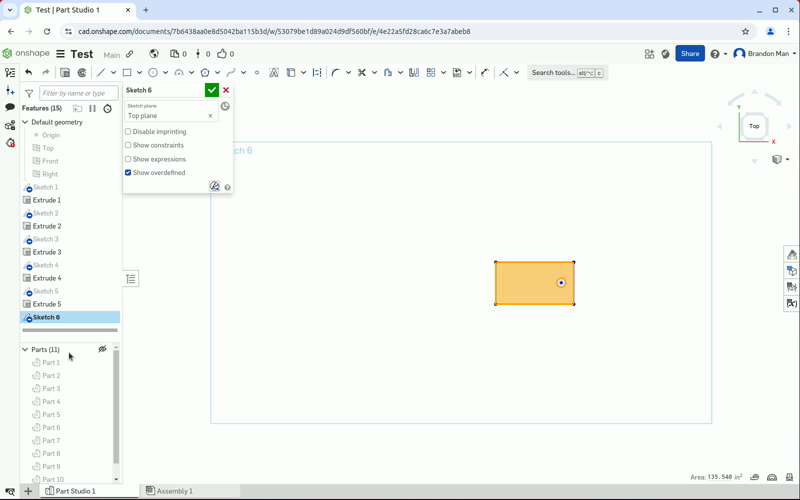
key(shift+e)
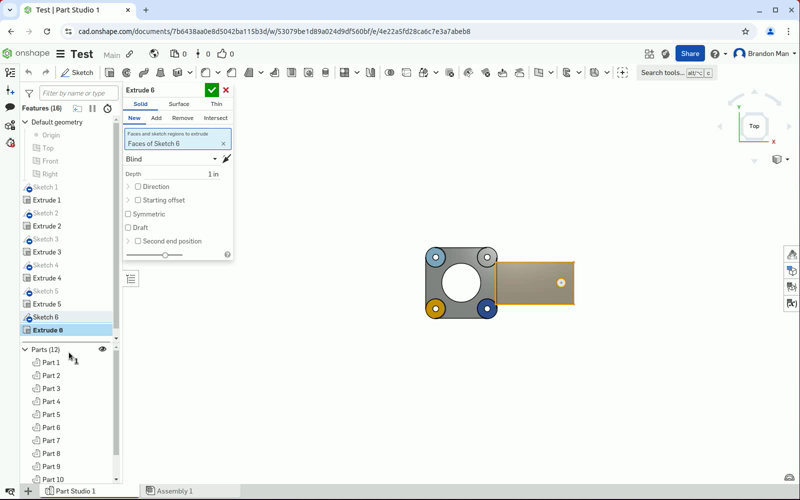
mouse_move(143, 106)
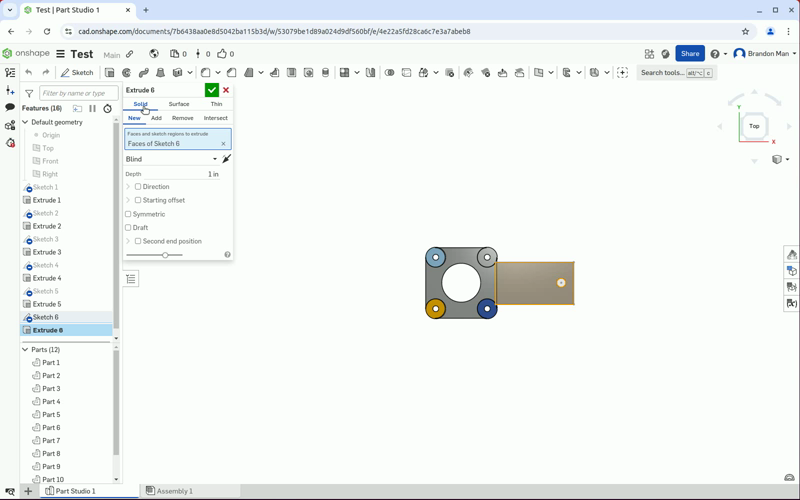
click(143, 106)
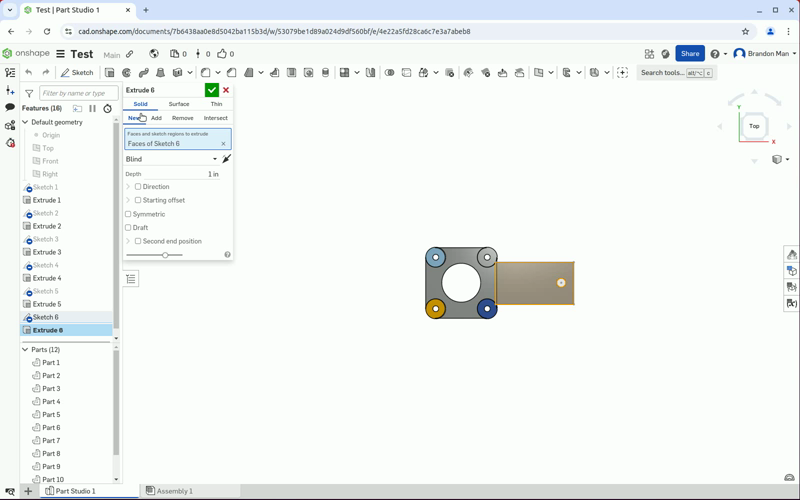
mouse_move(137, 120)
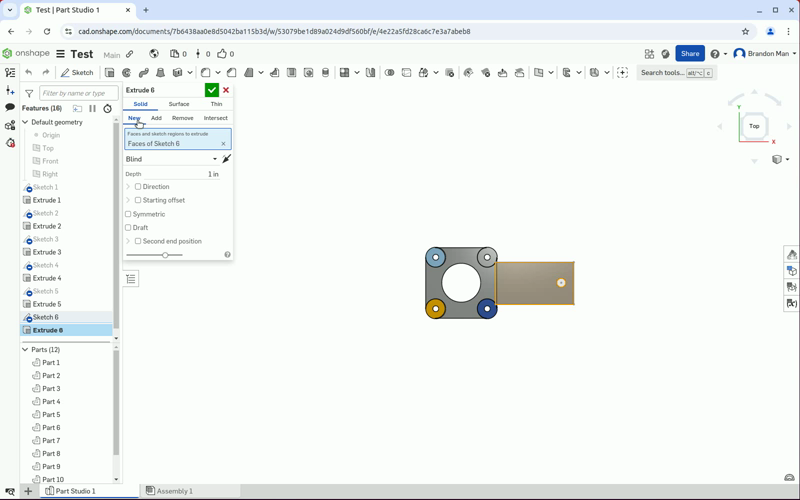
click(137, 120)
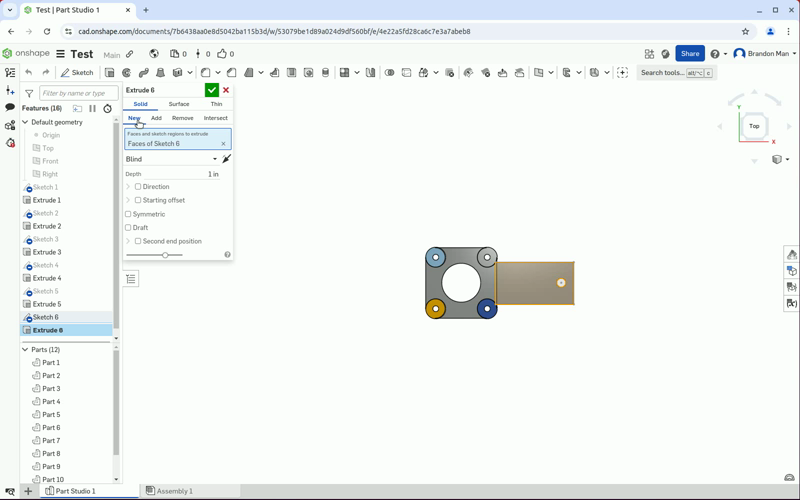
key(tab, 4)
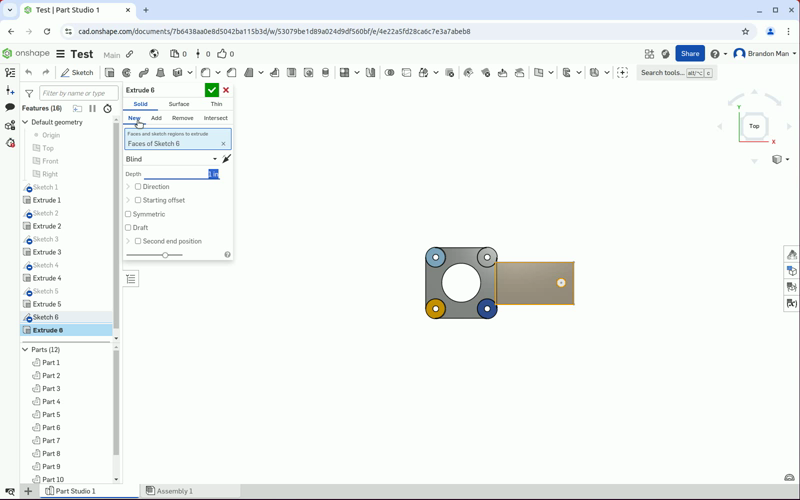
text(3.37)
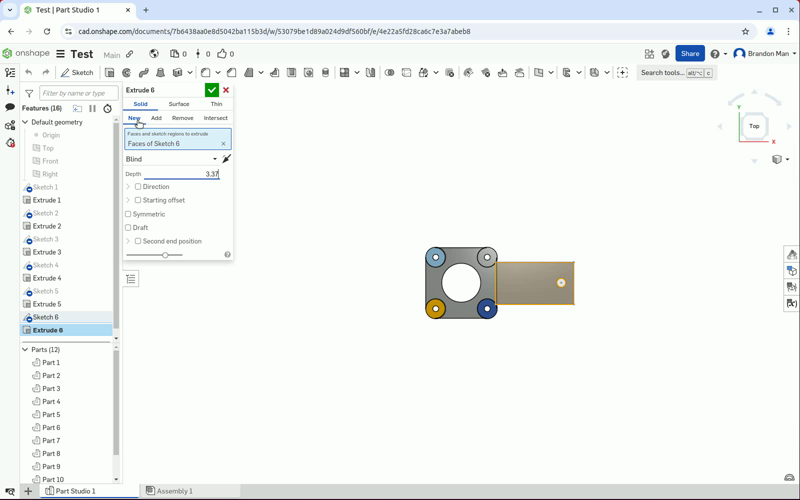
key(enter)
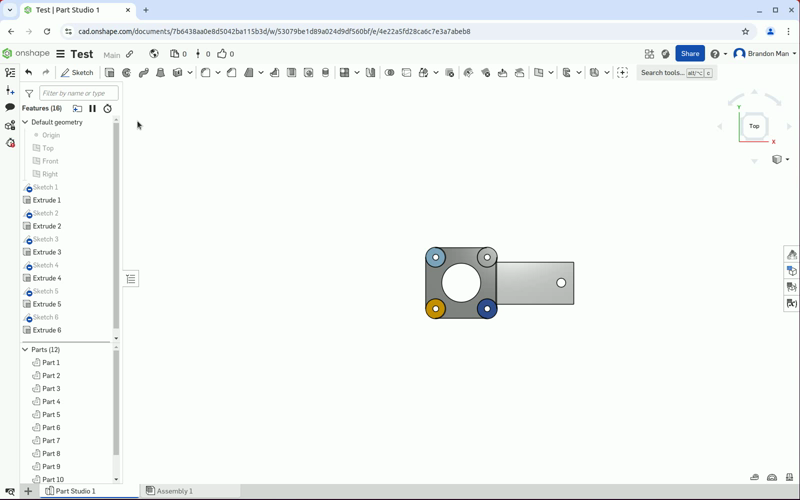
key(shift+h)
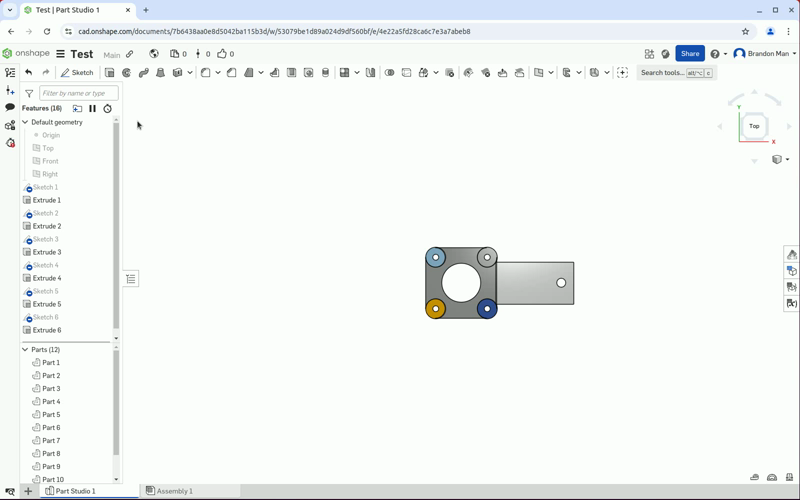
key(shift+h)
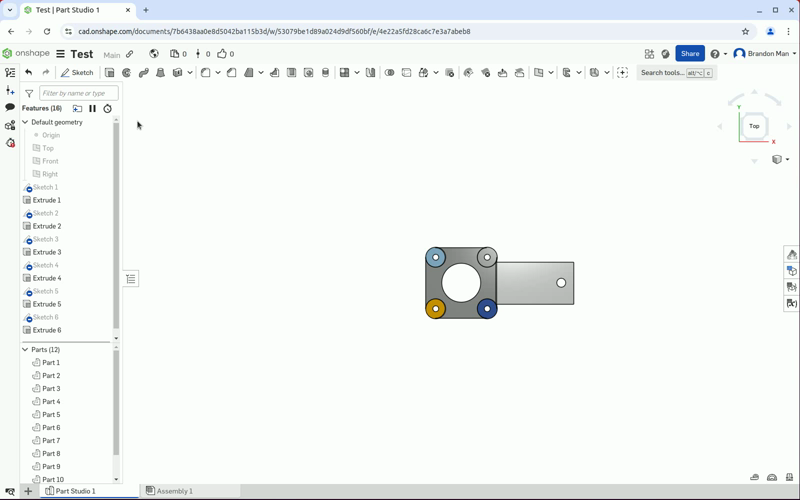
mouse_move(69, 189)
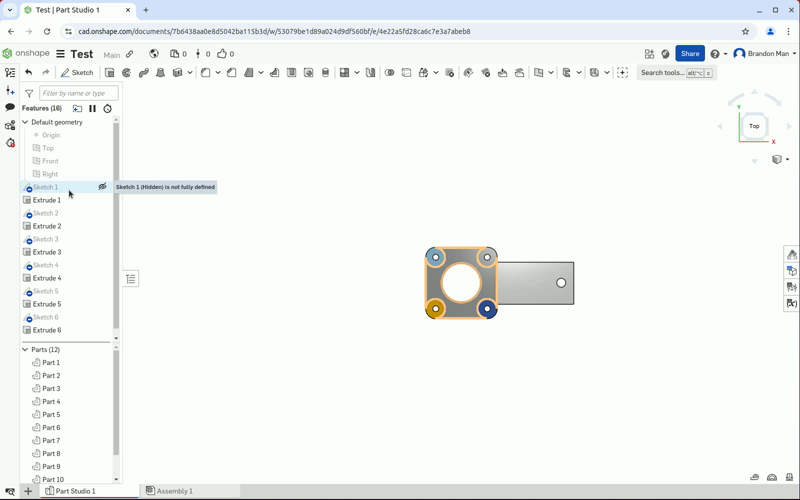
click(69, 189)
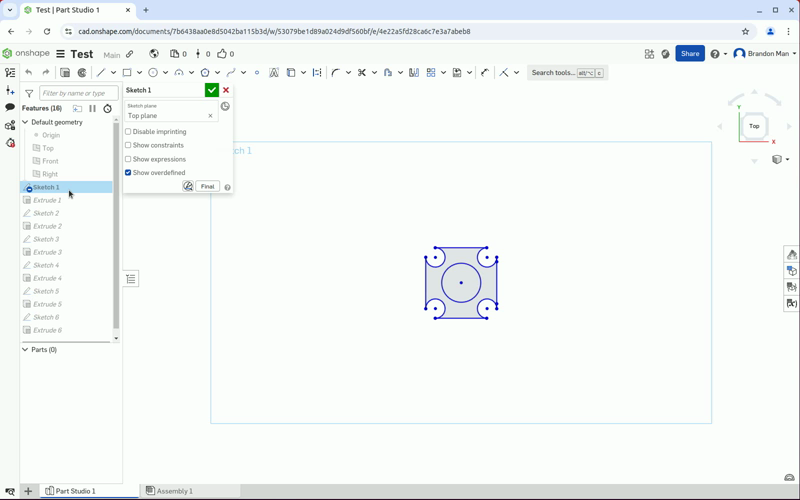
mouse_move(229, 92)
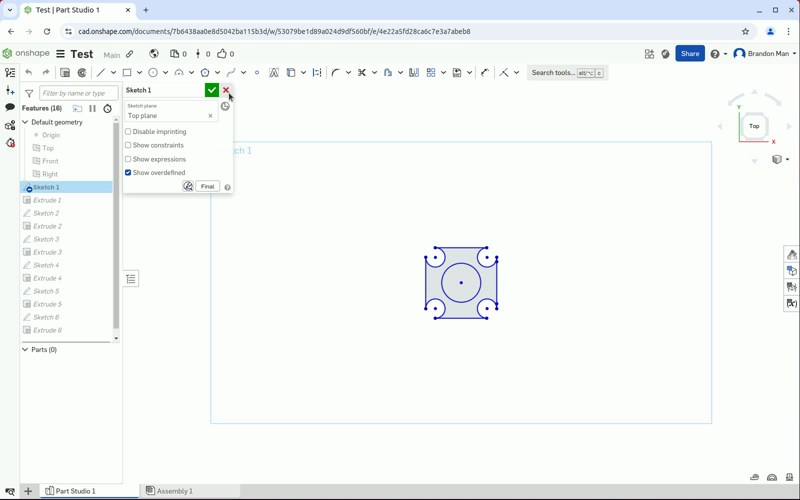
click(229, 92)
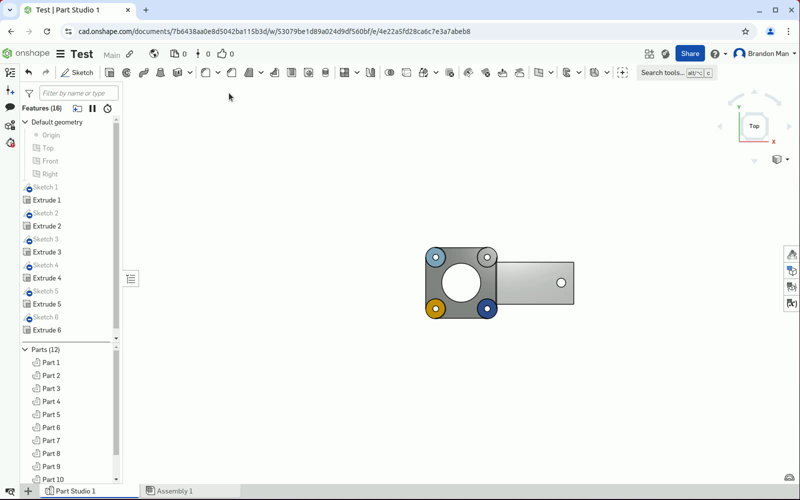
mouse_move(541, 75)
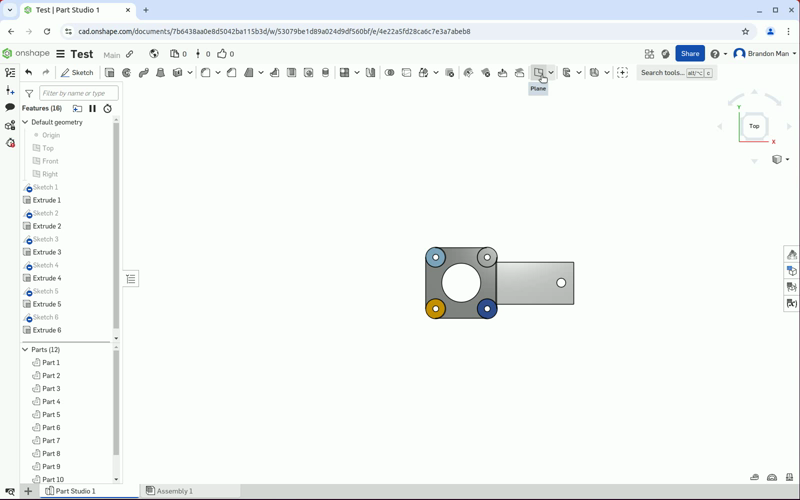
click(541, 75)
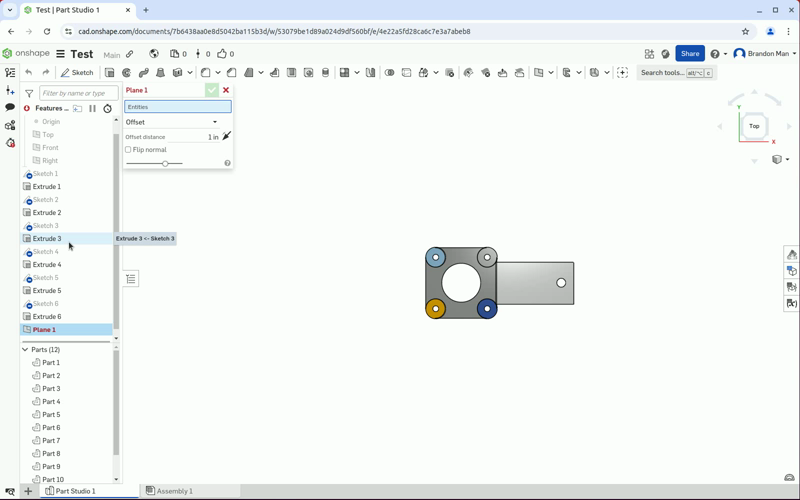
scroll(3)
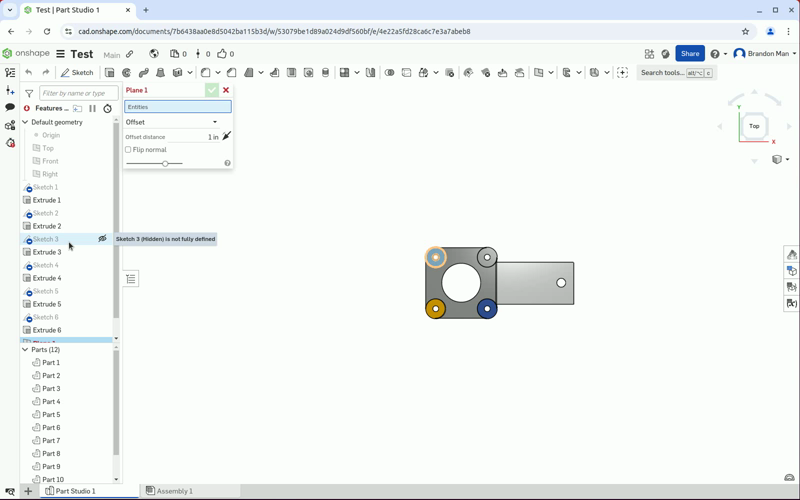
mouse_move(69, 150)
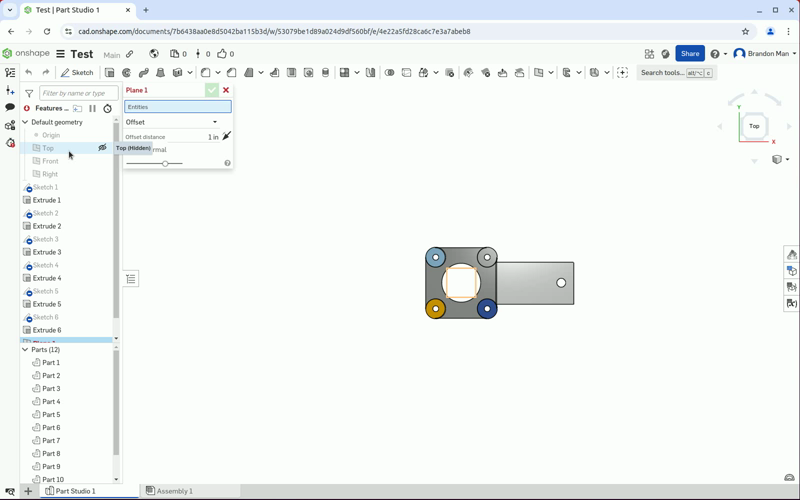
click(69, 150)
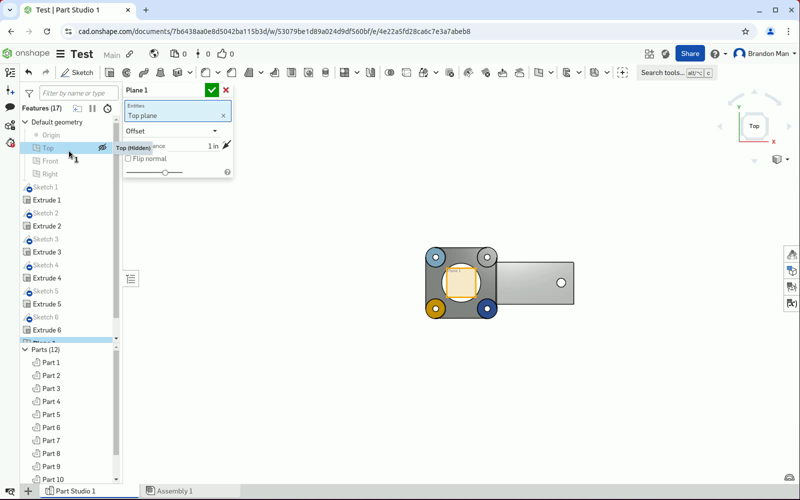
key(tab, 2)
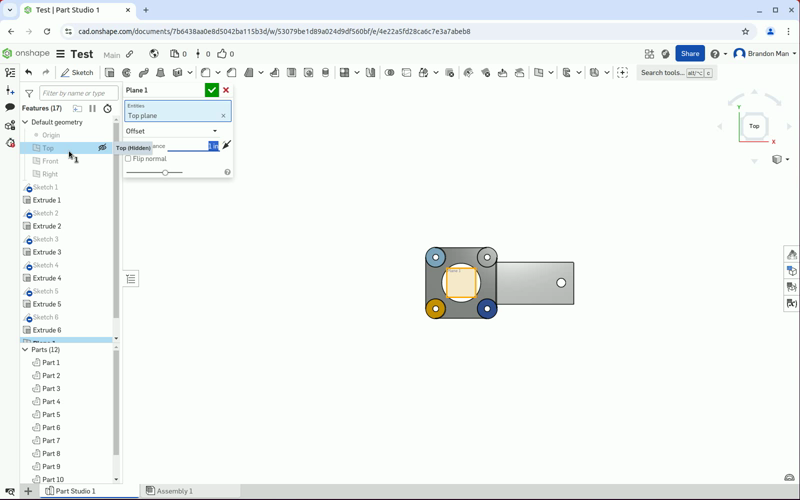
text(3.358)
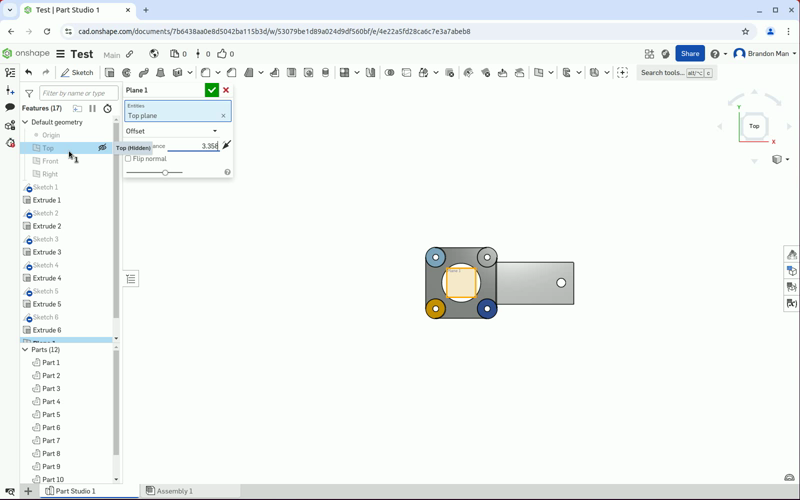
key(enter, 2)
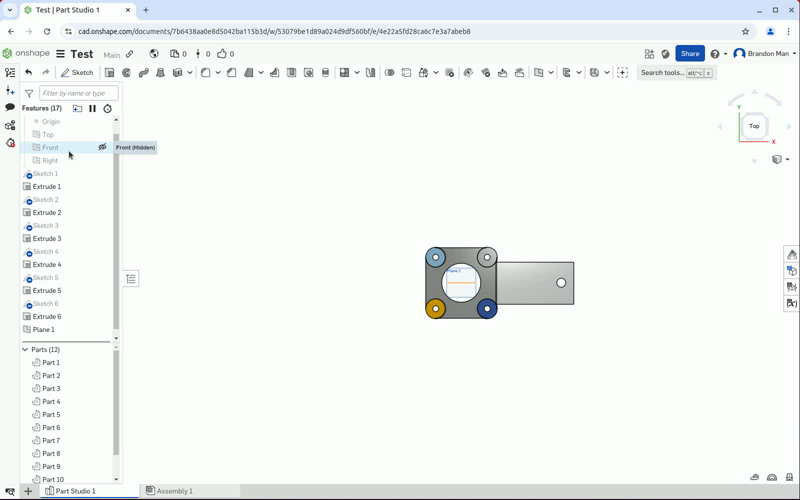
key(shift+s)
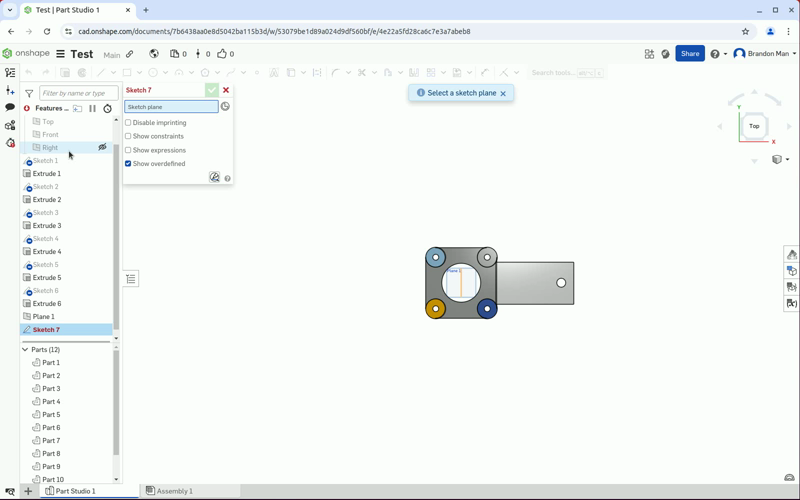
mouse_move(69, 319)
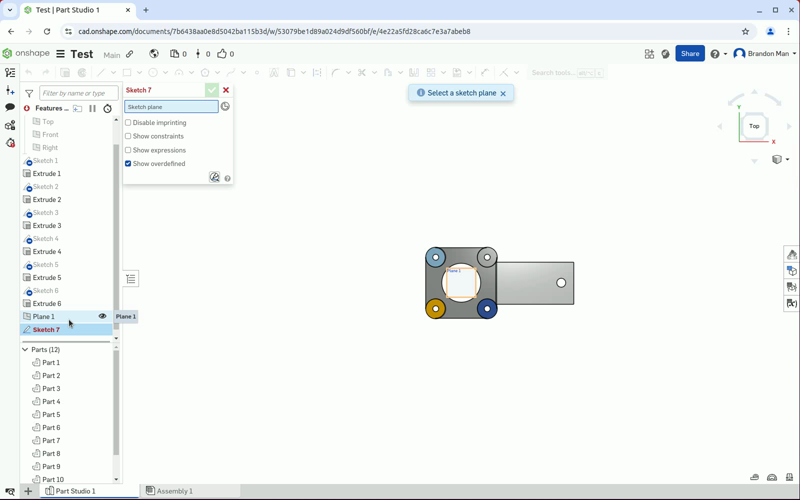
click(69, 319)
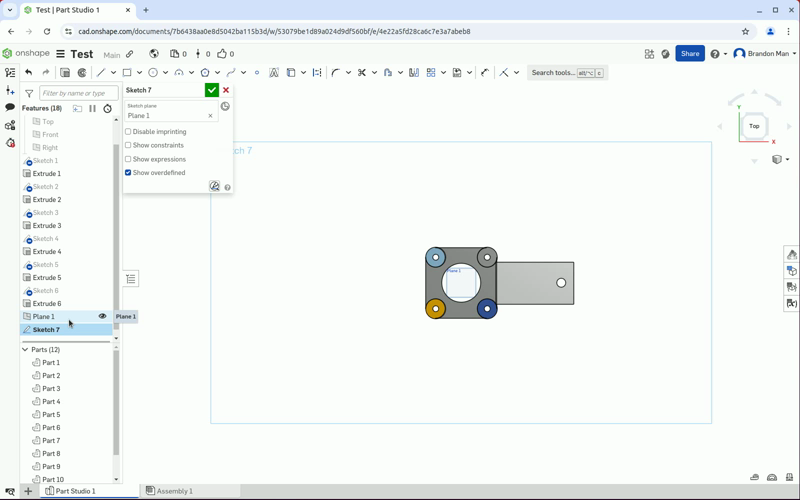
mouse_move(69, 352)
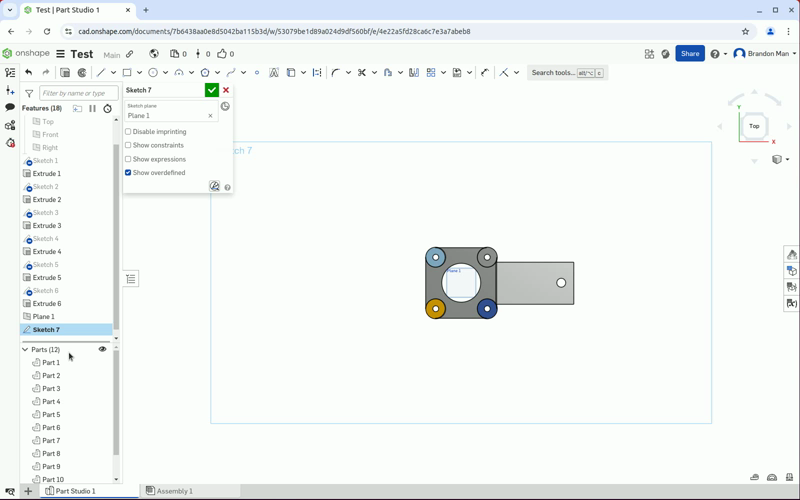
key(y)
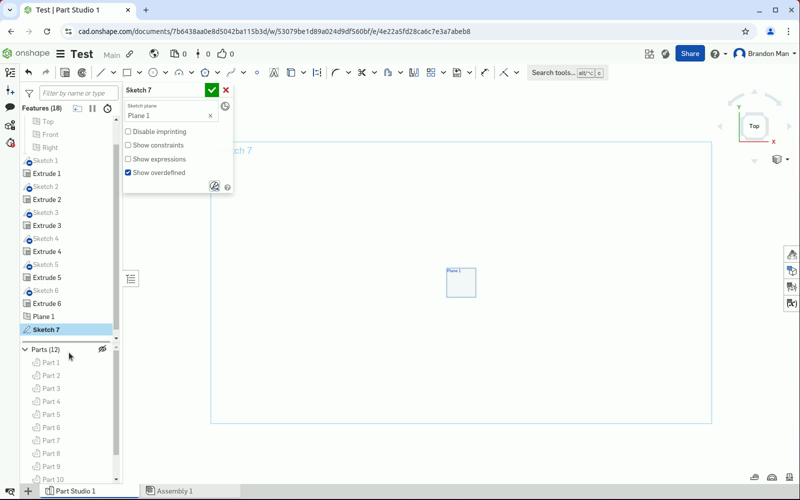
key(c)
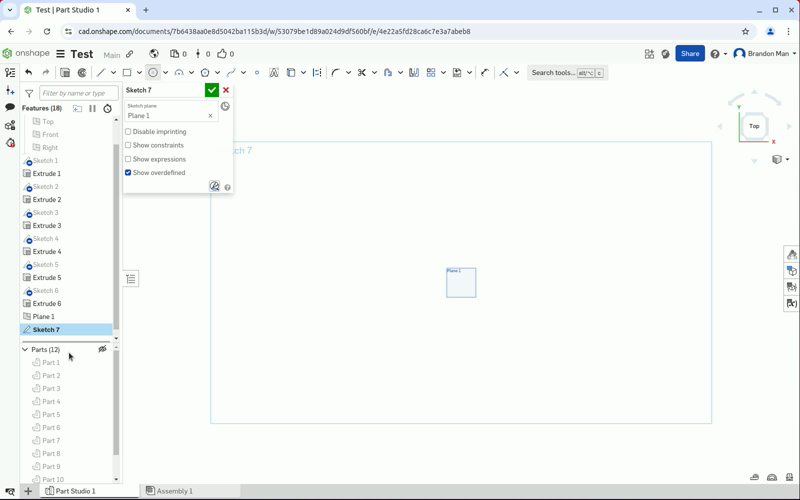
key_down(shift)
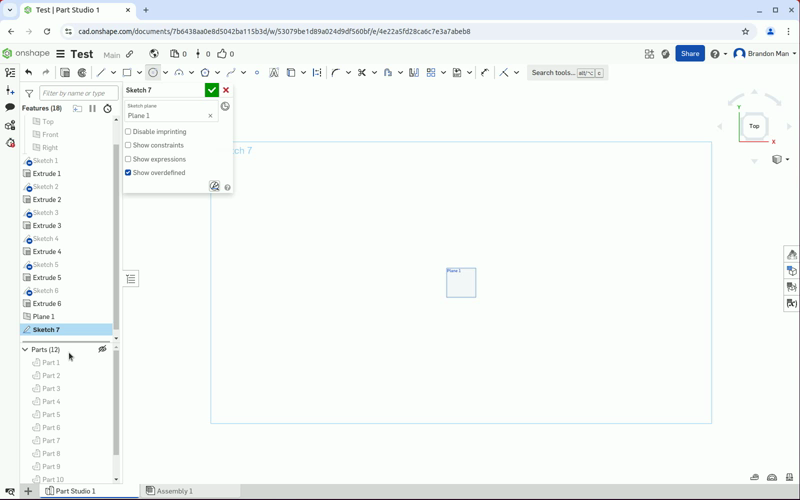
mouse_move(561, 282)
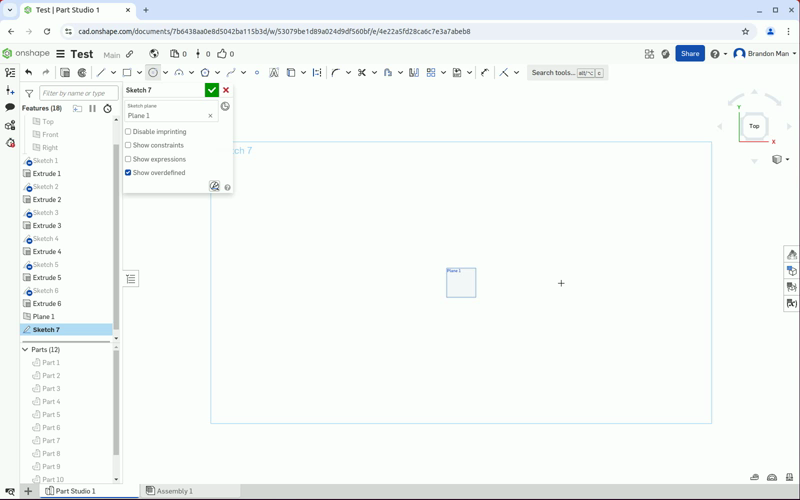
click(561, 282)
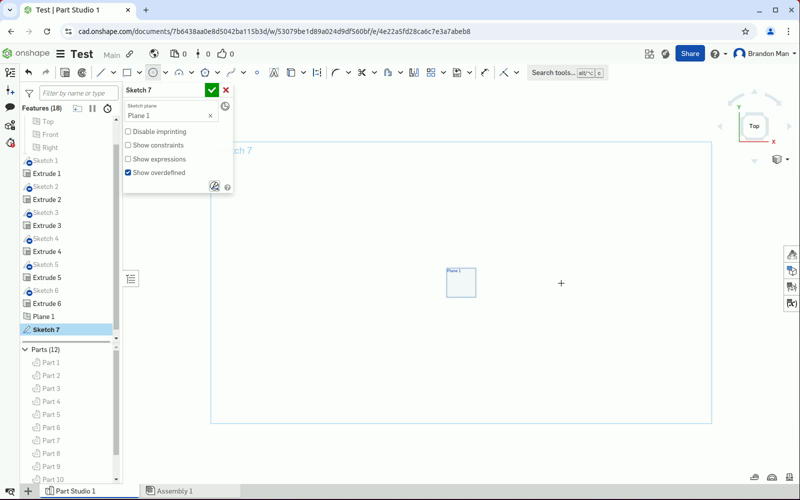
key_up(shift)
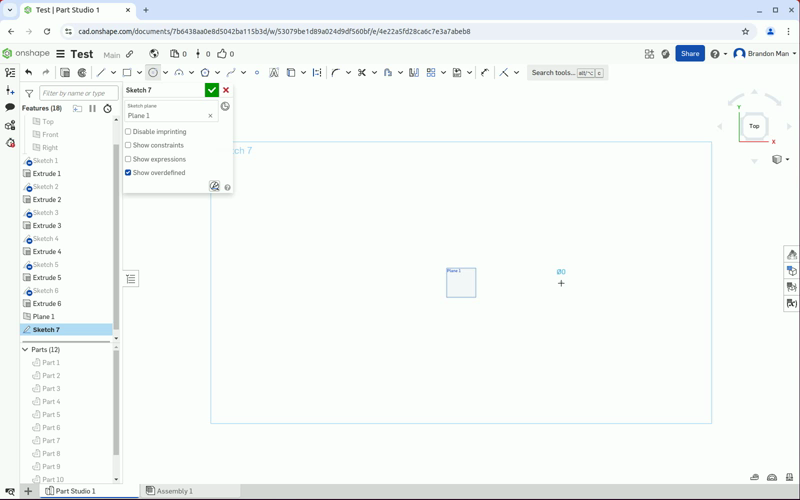
mouse_move(569, 282)
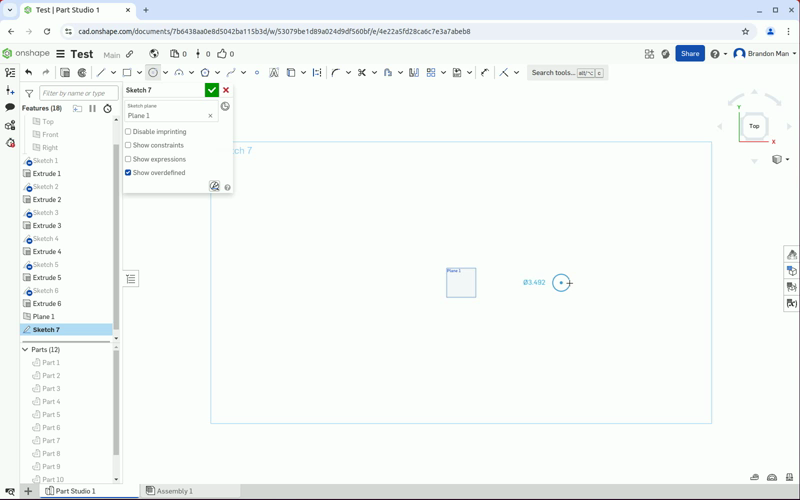
click(569, 282)
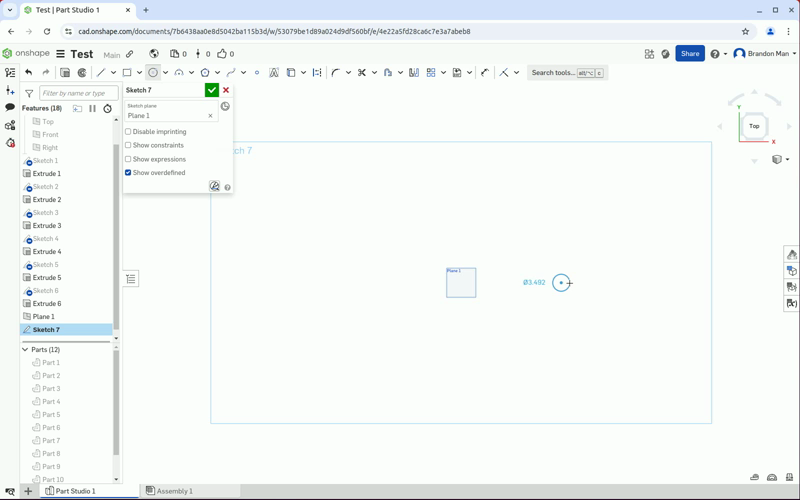
key(esc)
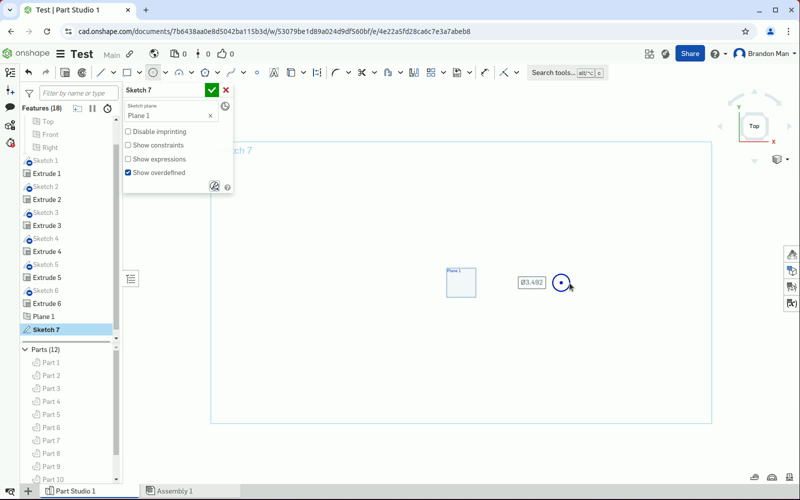
key(c)
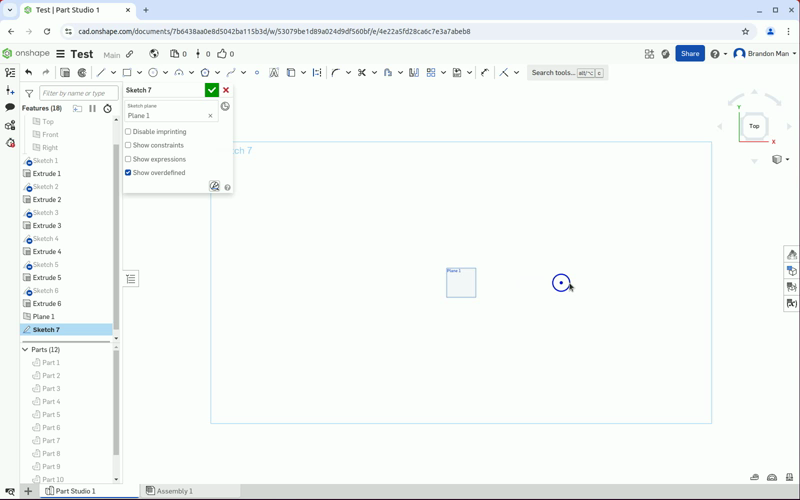
key_down(shift)
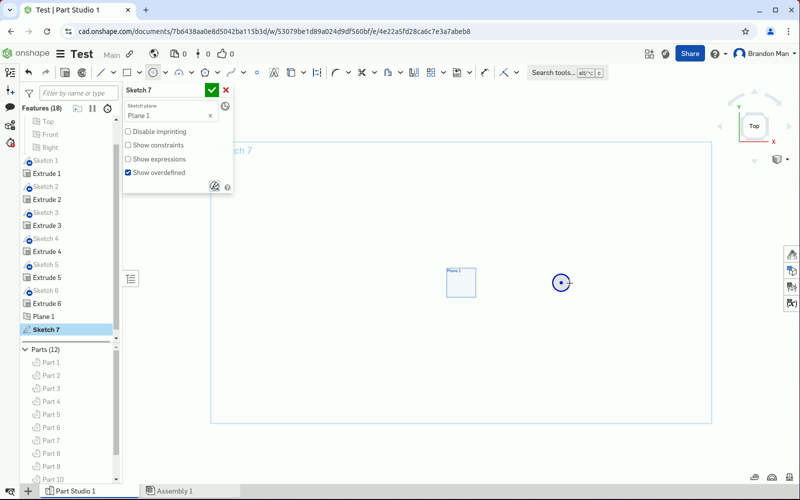
mouse_move(561, 282)
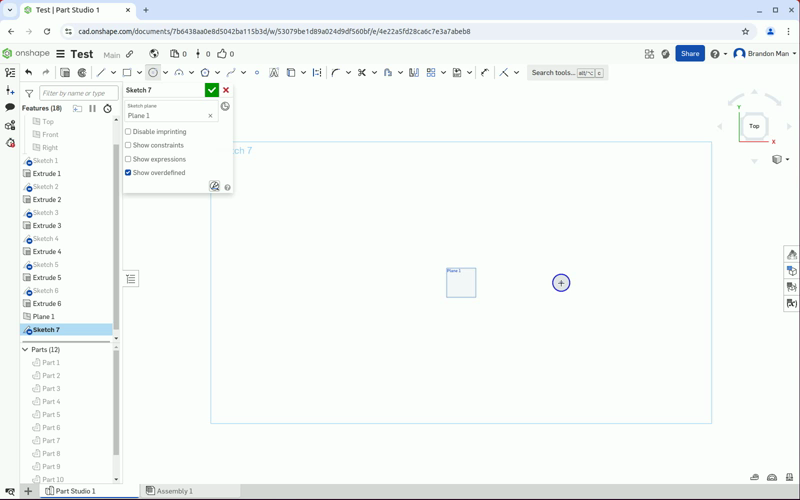
click(561, 282)
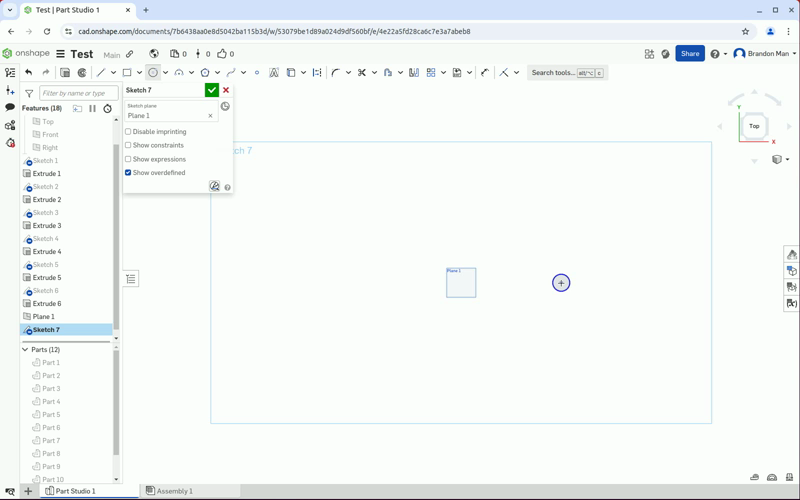
key_up(shift)
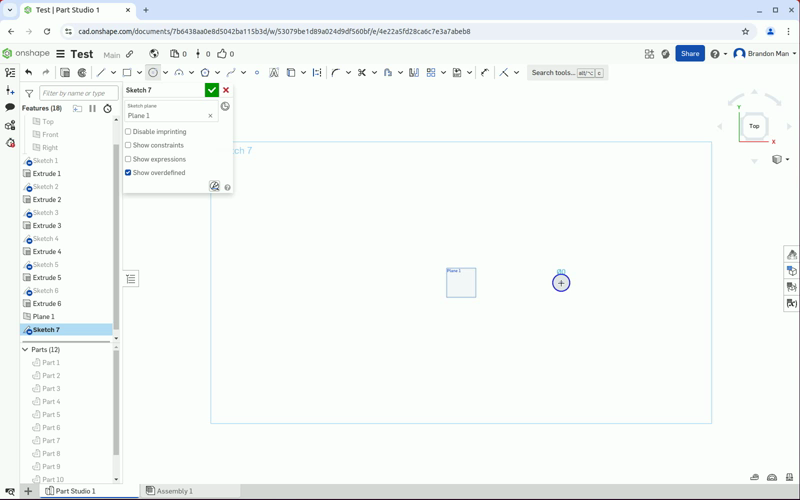
mouse_move(565, 282)
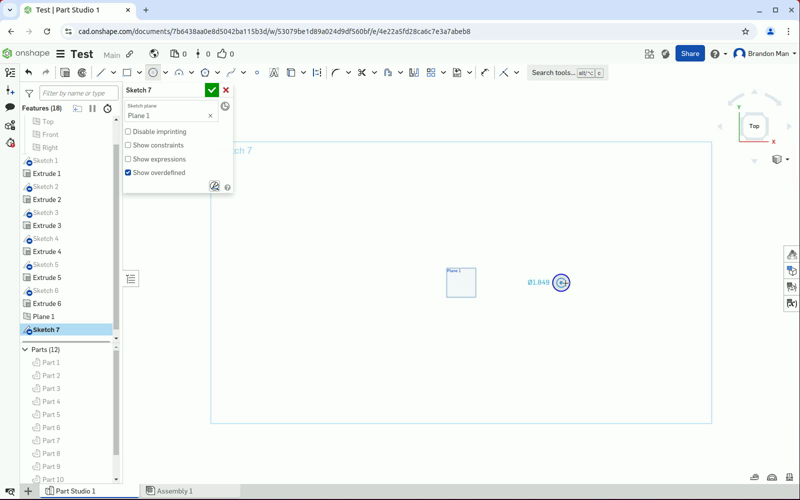
scroll(6)
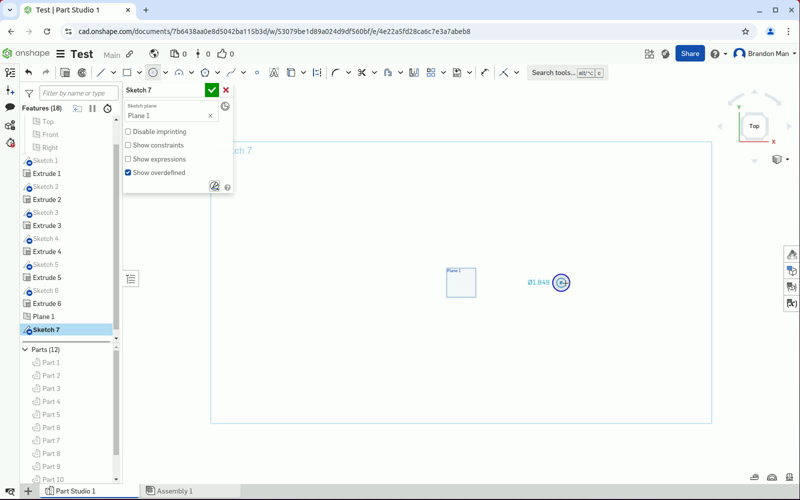
scroll(6)
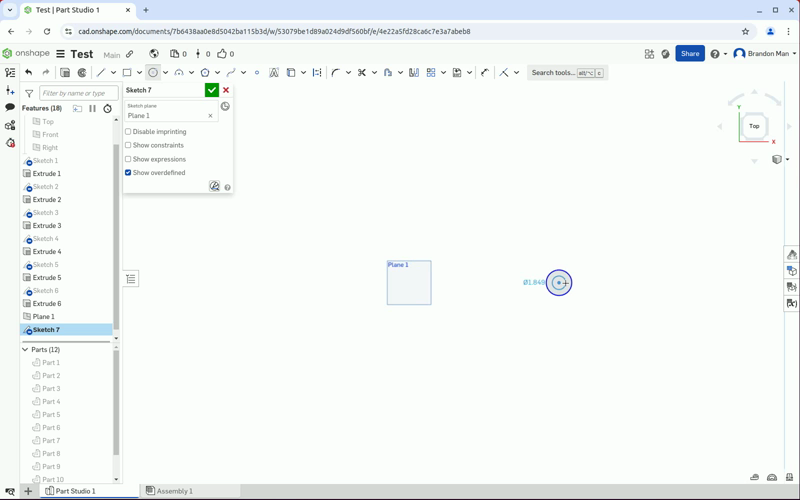
scroll(6)
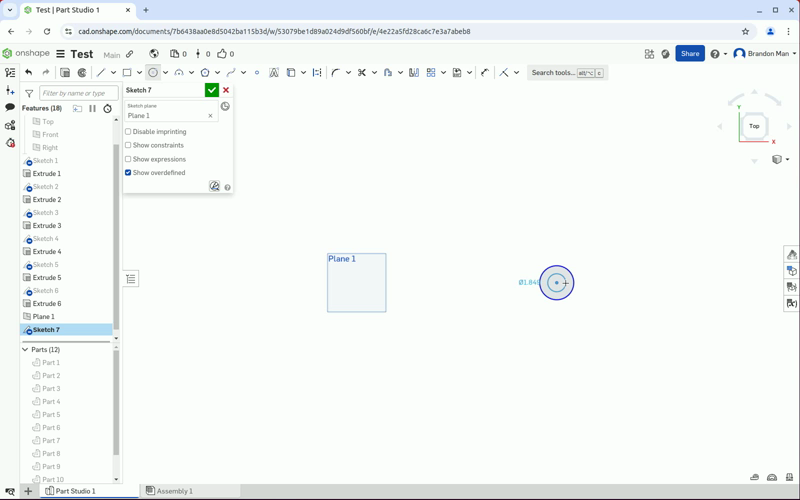
scroll(6)
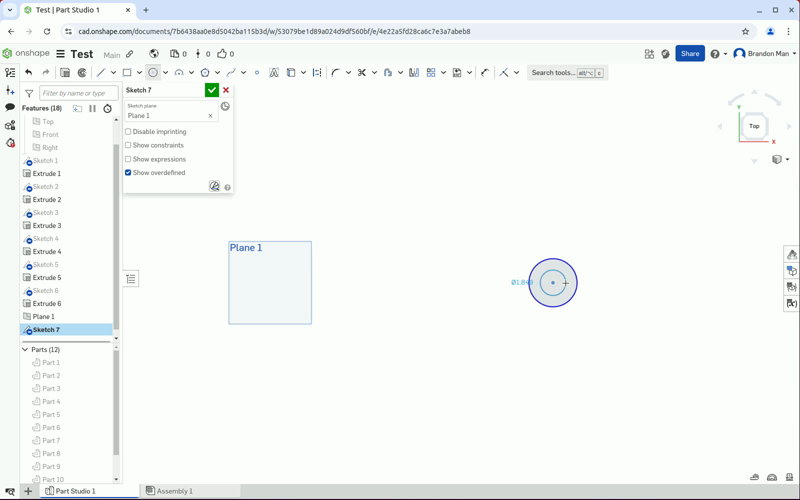
scroll(6)
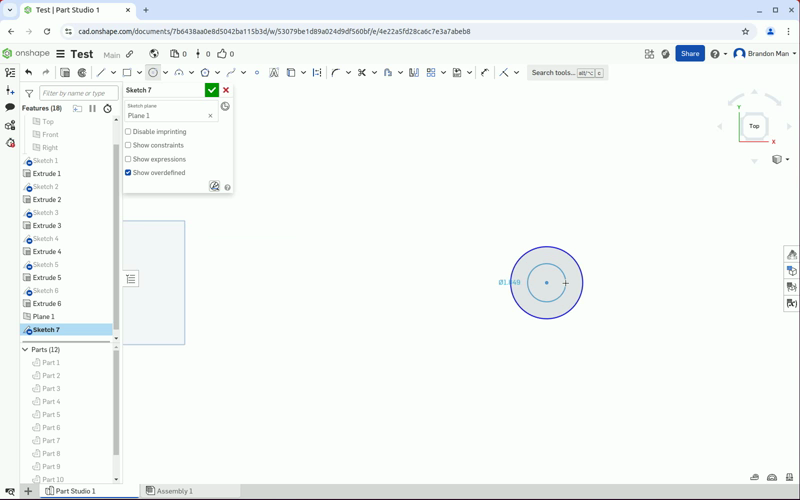
scroll(6)
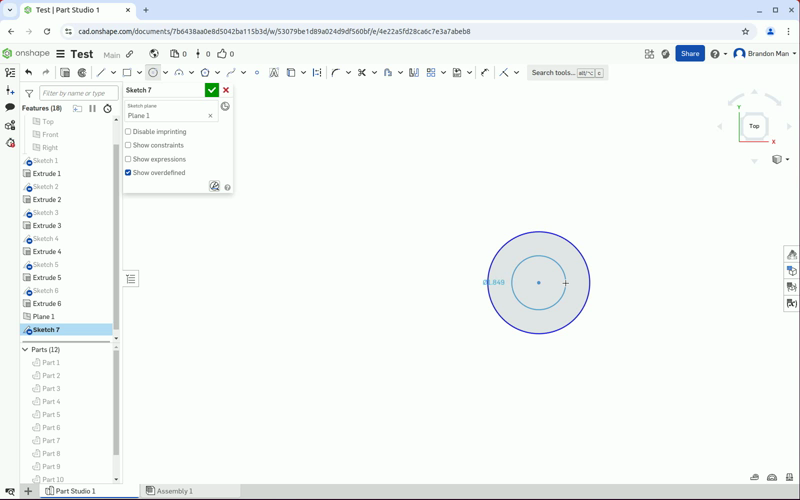
scroll(6)
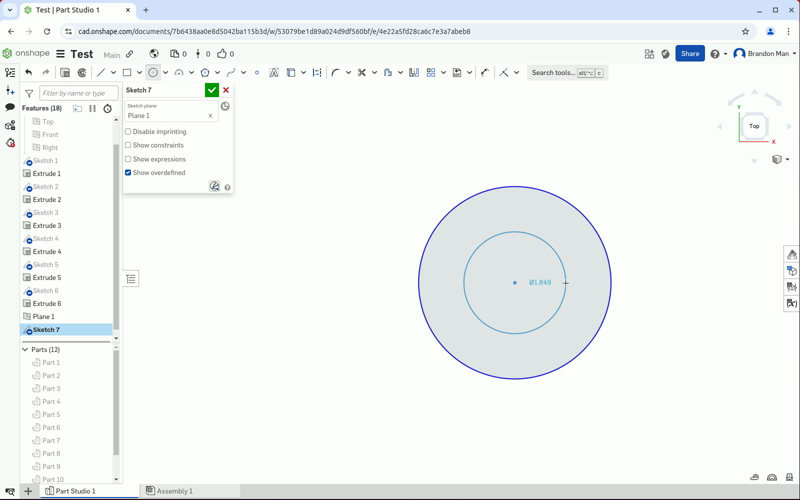
click(565, 282)
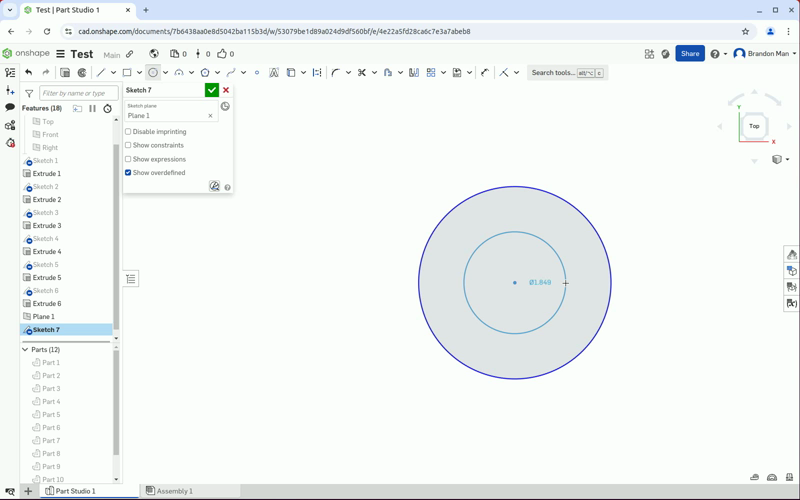
scroll(-6)
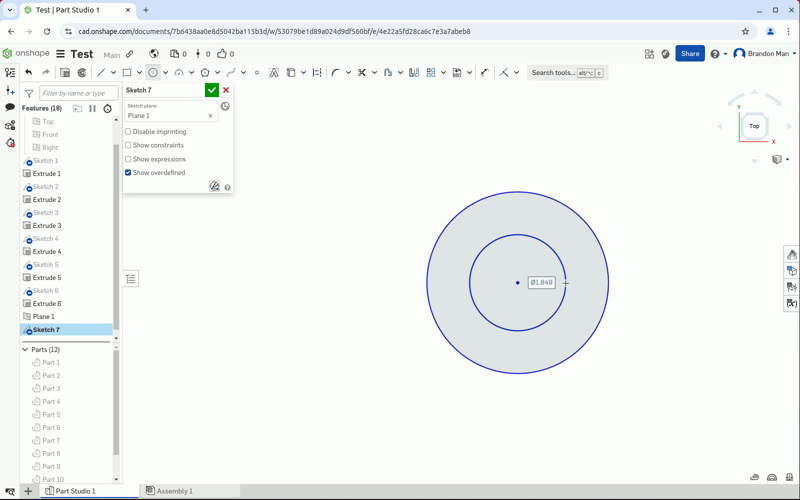
scroll(-6)
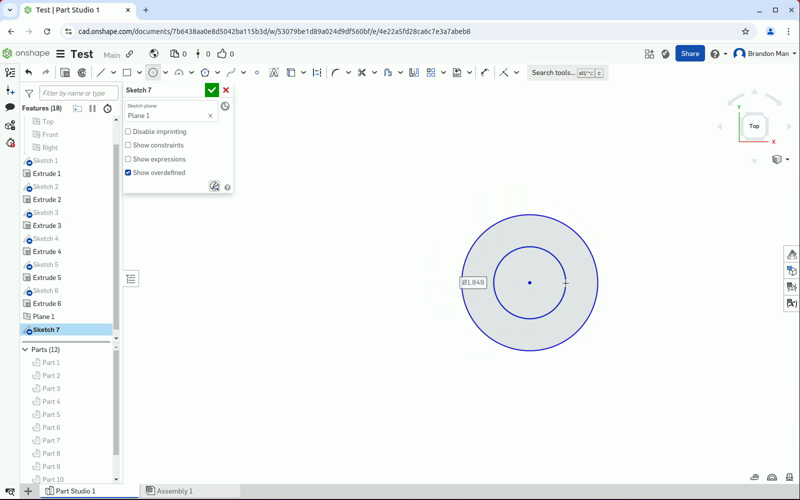
scroll(-6)
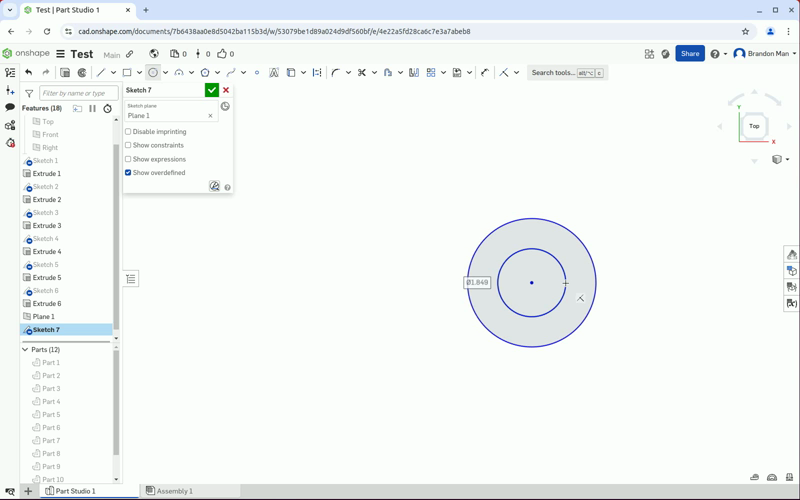
scroll(-6)
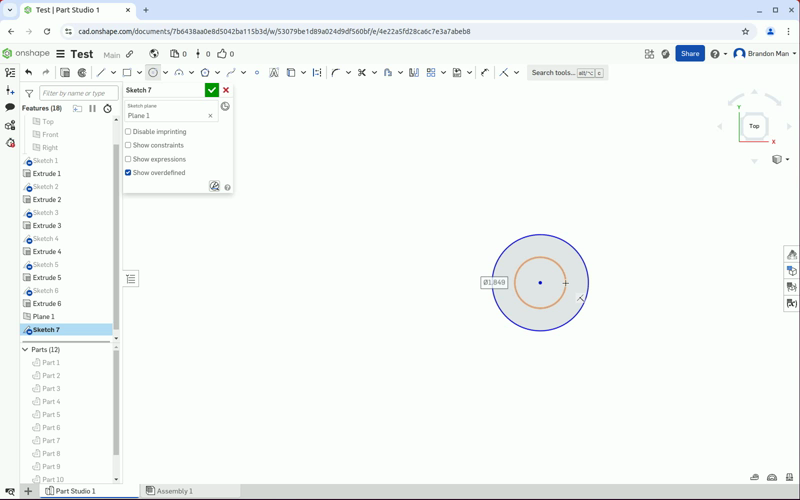
scroll(-6)
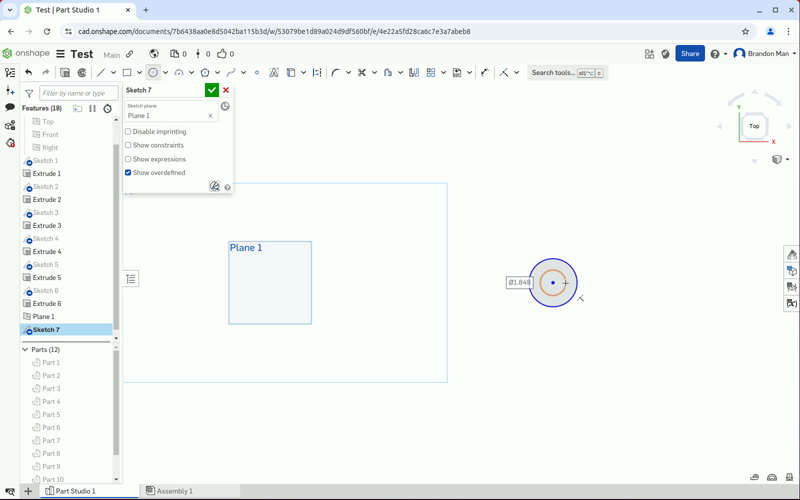
scroll(-6)
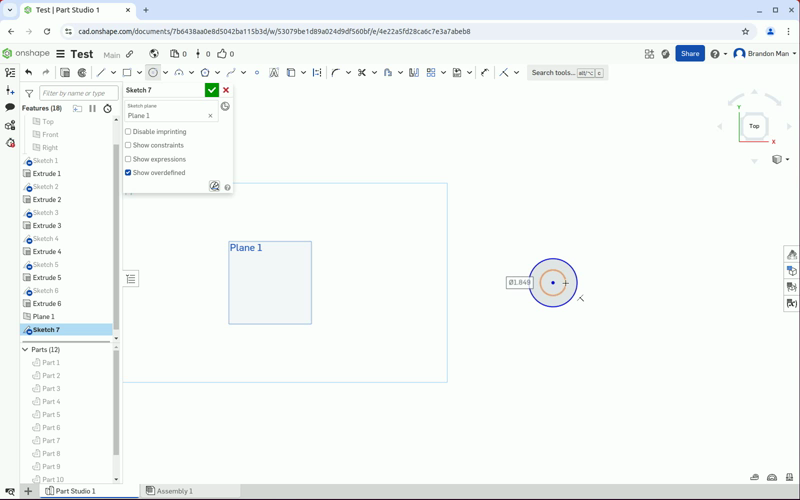
scroll(-6)
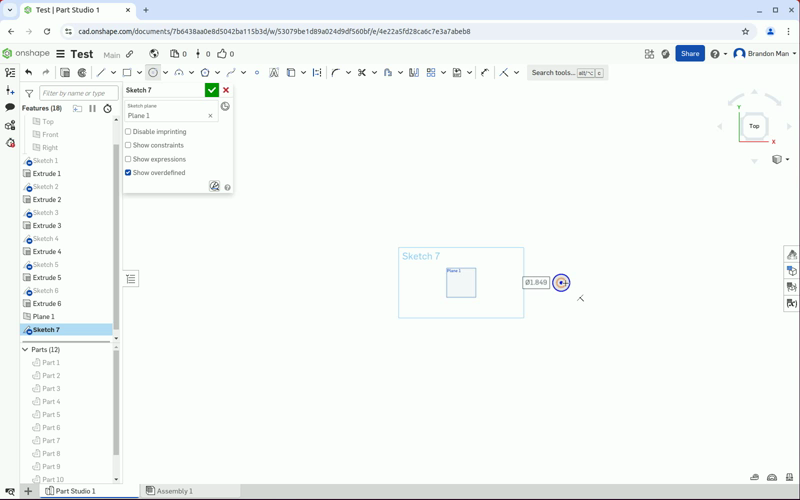
key(esc)
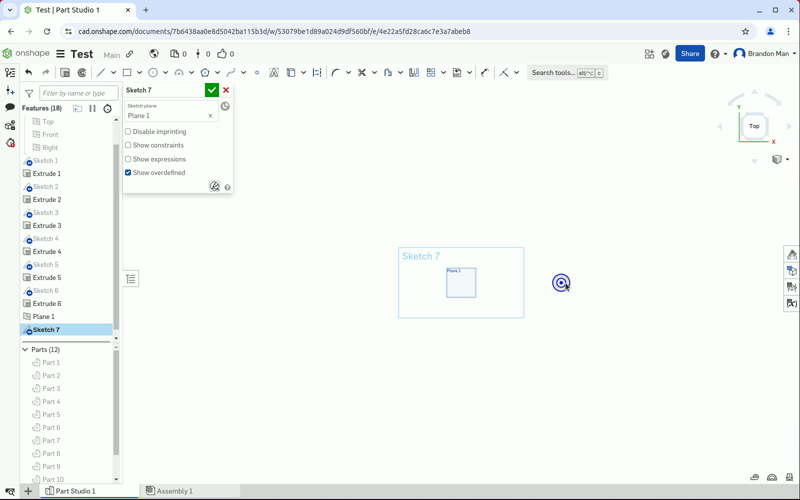
mouse_move(555, 285)
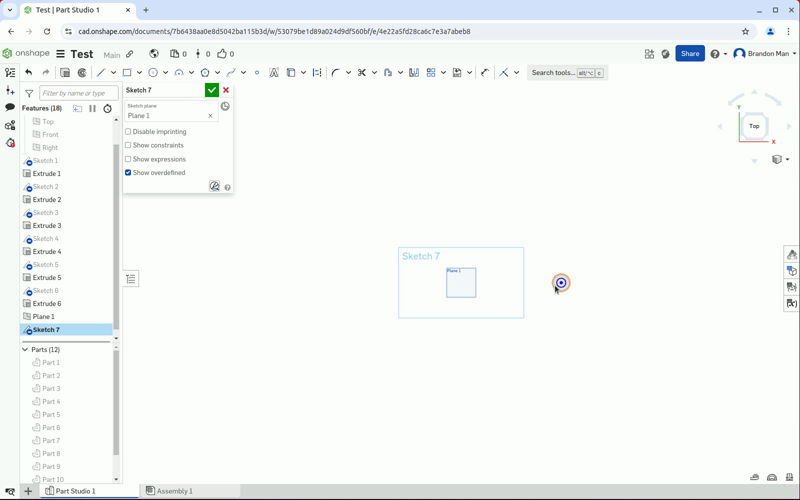
scroll(6)
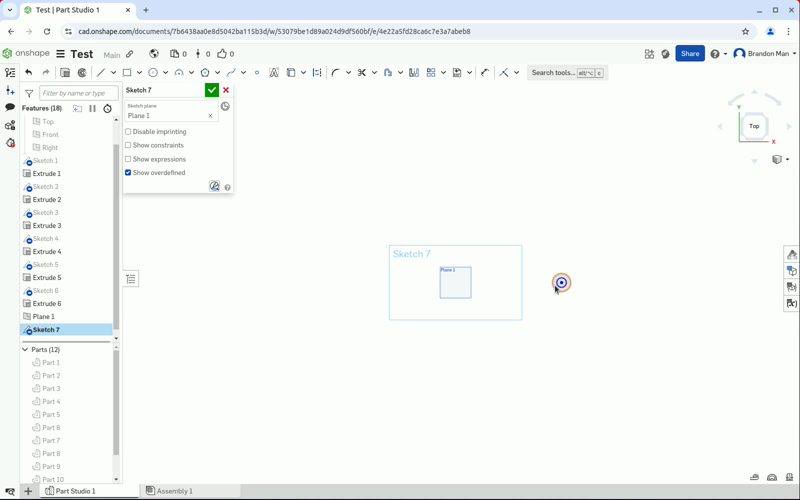
scroll(6)
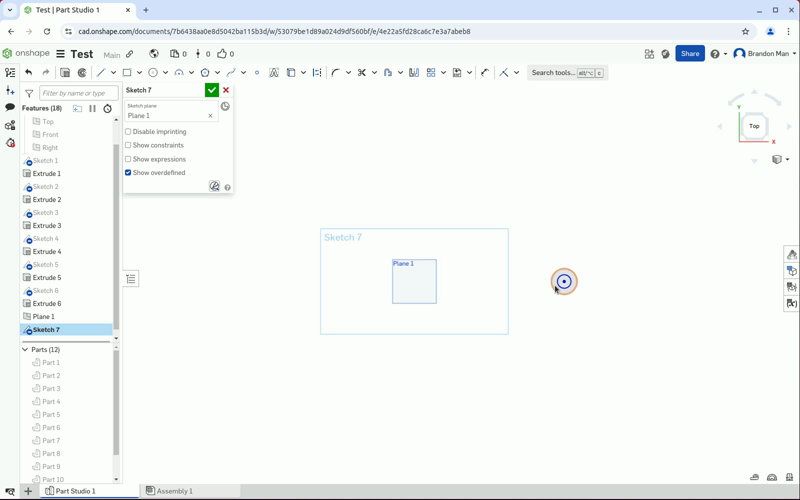
scroll(6)
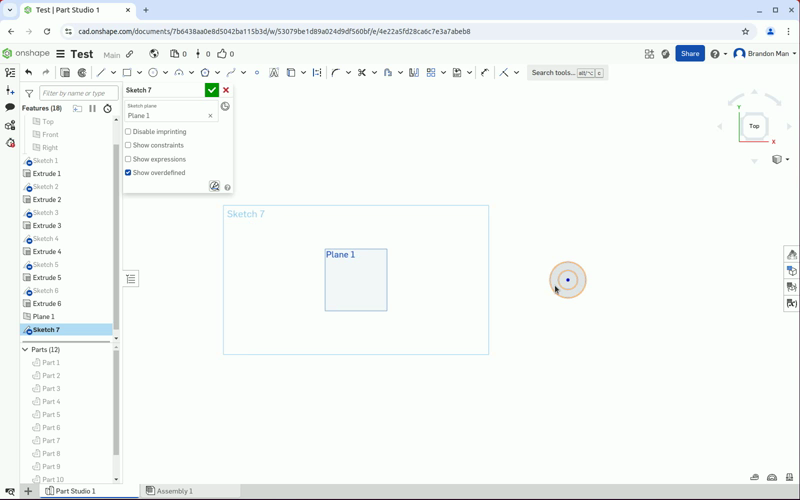
scroll(6)
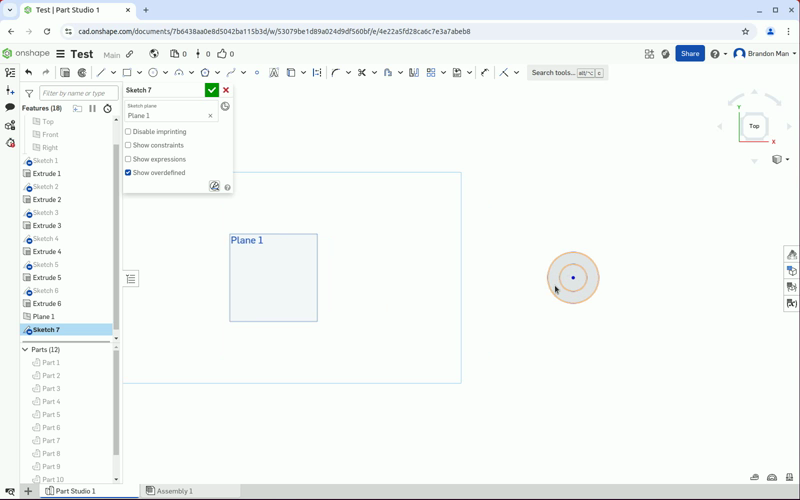
scroll(6)
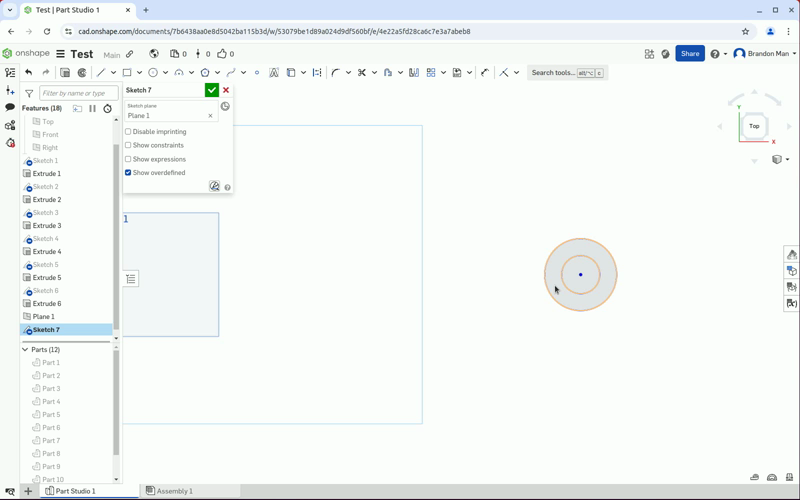
scroll(6)
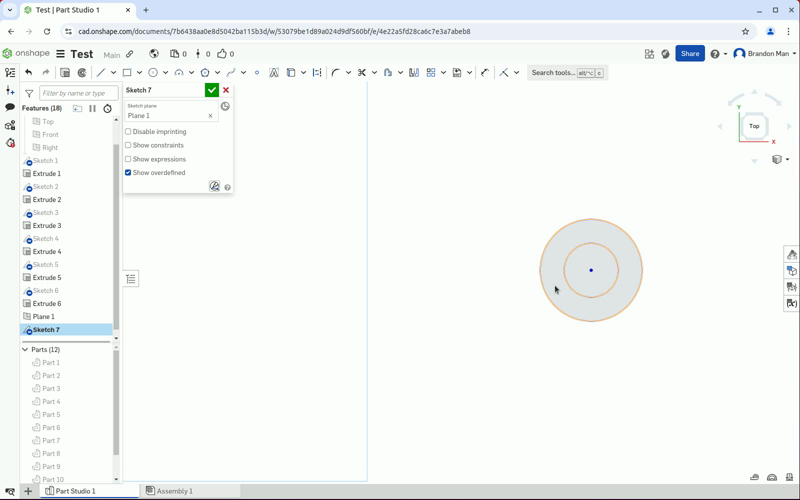
scroll(6)
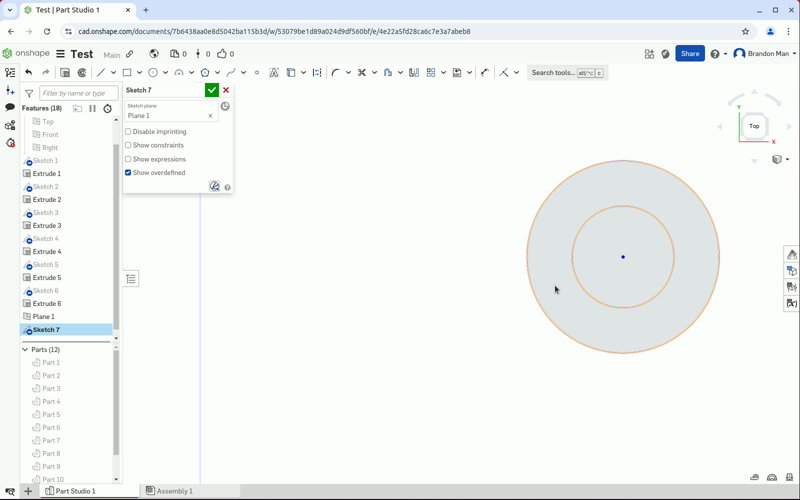
click(555, 285)
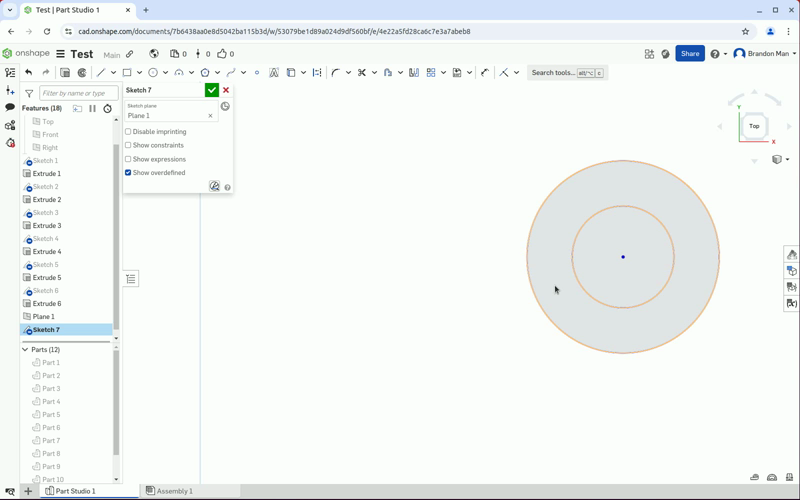
scroll(-6)
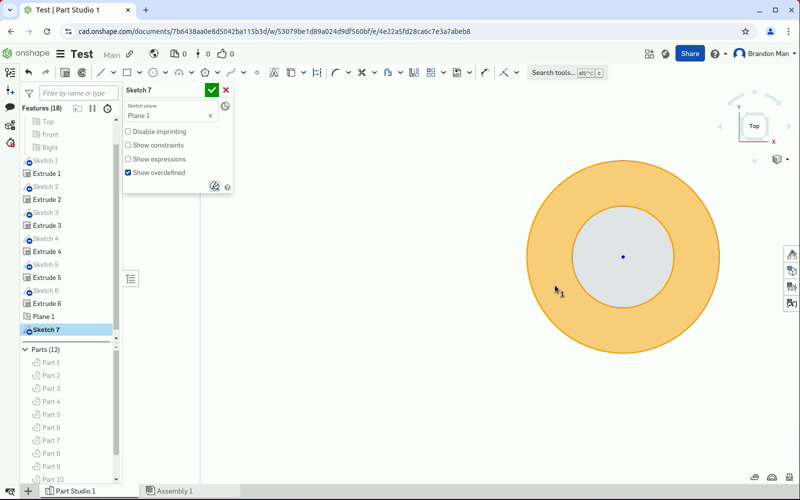
scroll(-6)
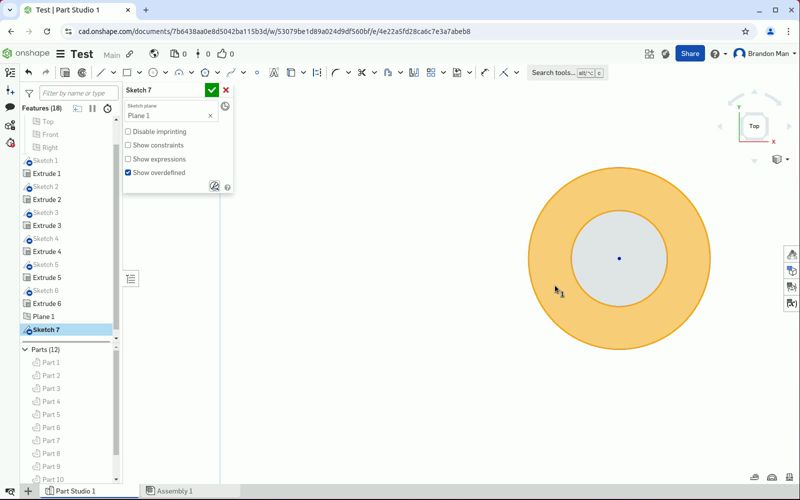
scroll(-6)
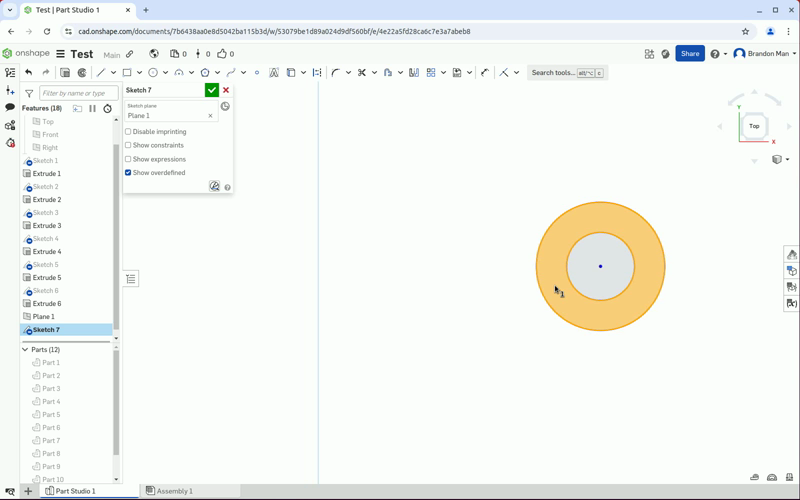
scroll(-6)
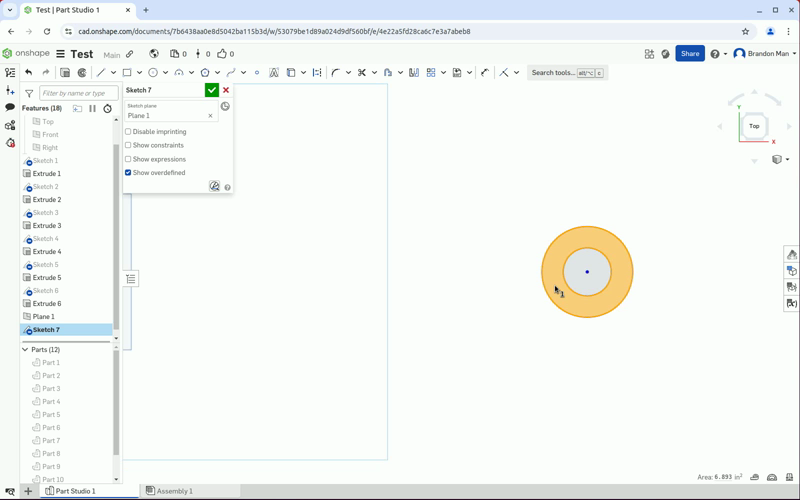
scroll(-6)
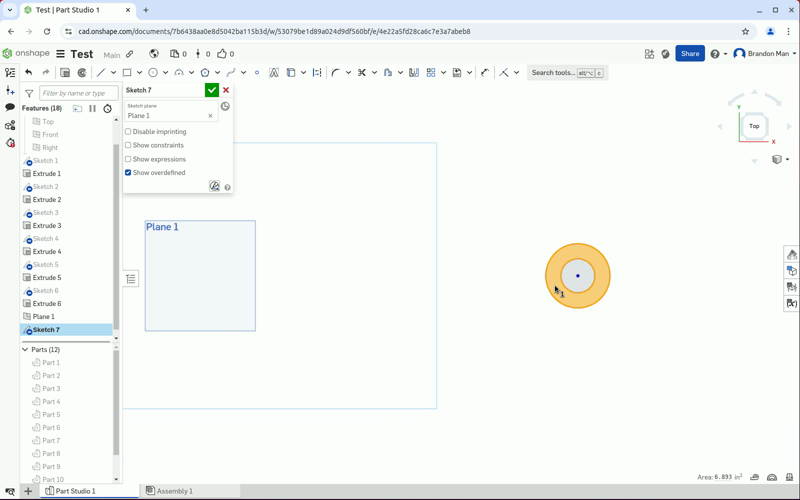
scroll(-6)
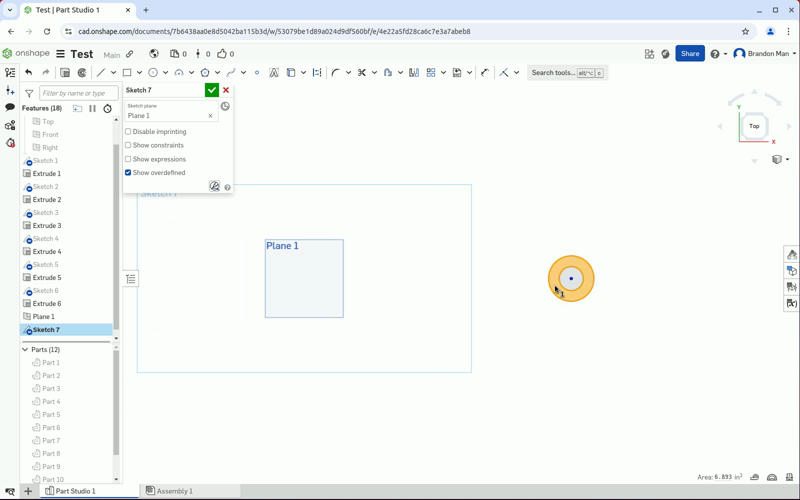
scroll(-6)
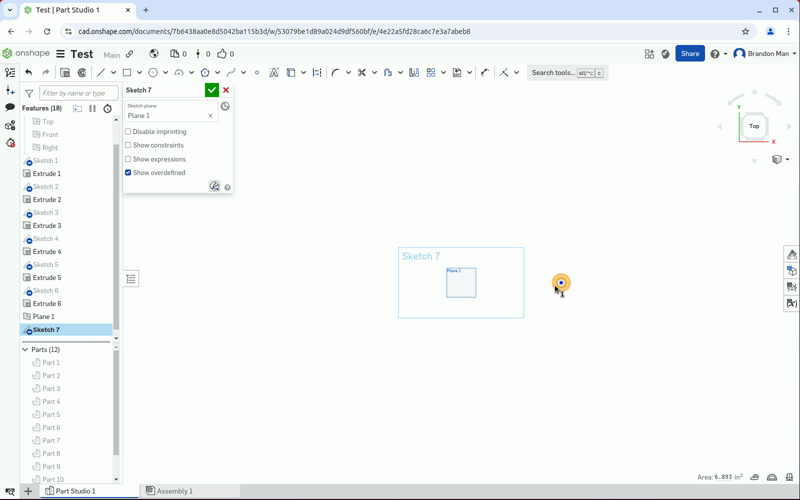
mouse_move(69, 352)
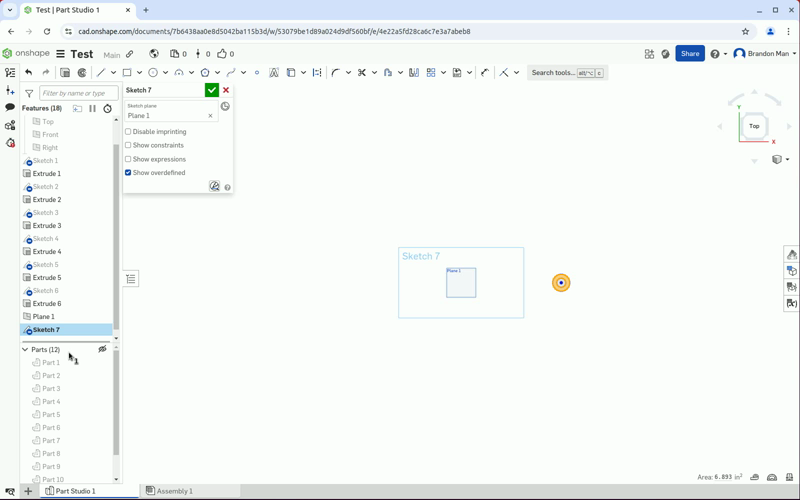
key(shift+y)
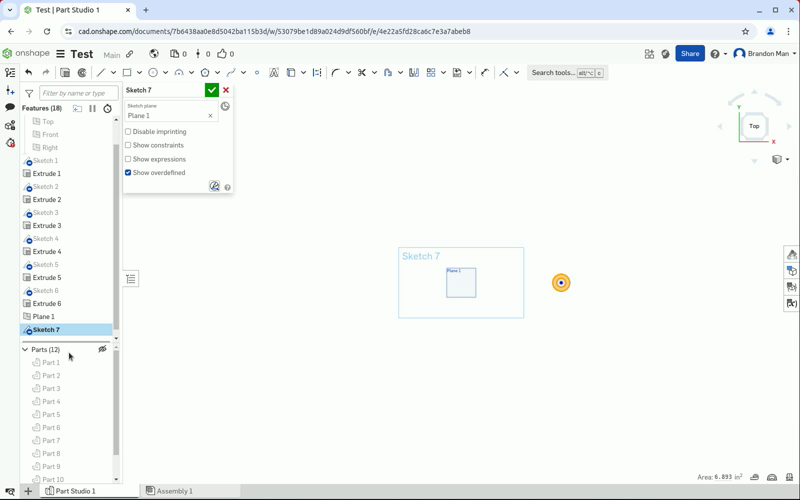
key(shift+e)
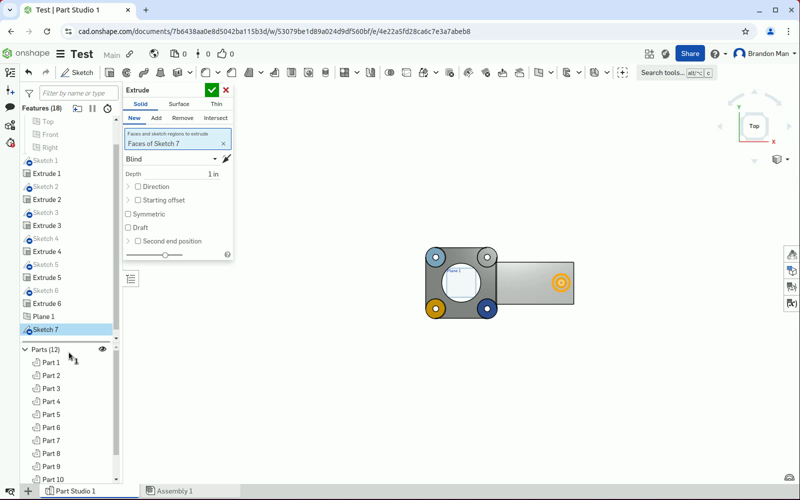
mouse_move(143, 106)
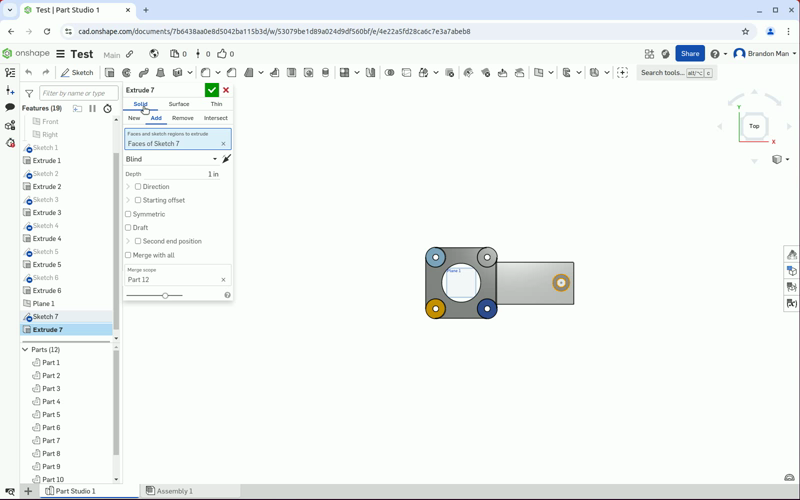
click(143, 106)
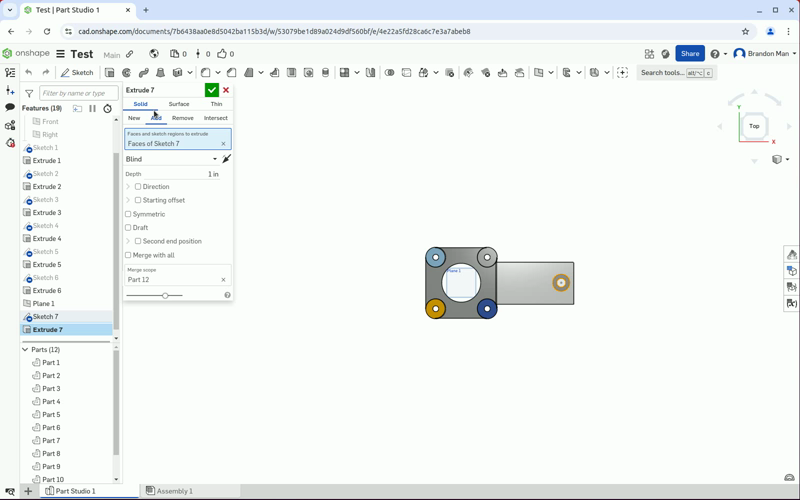
mouse_move(186, 120)
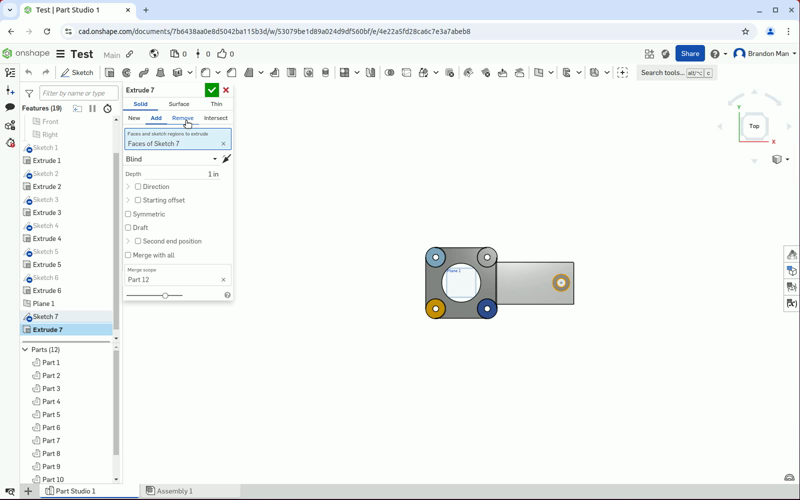
click(186, 120)
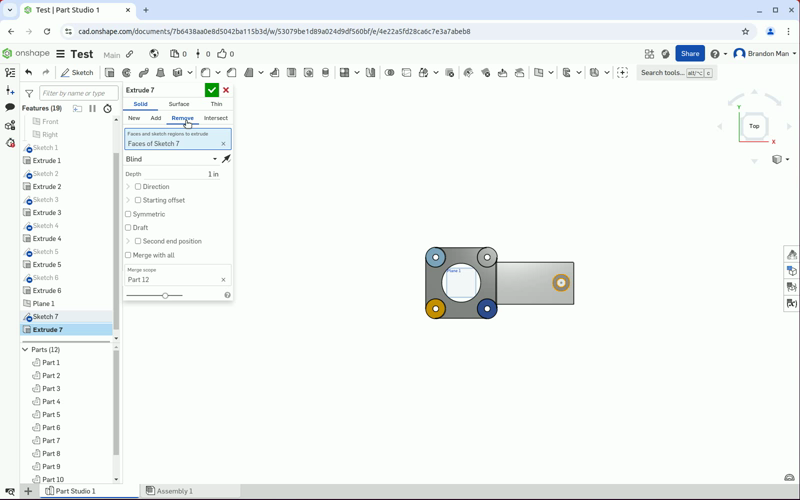
key(tab, 4)
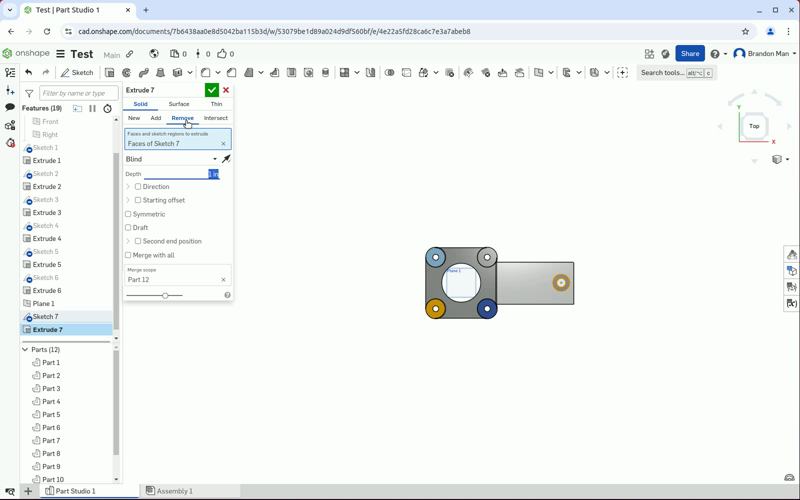
text(1.685)
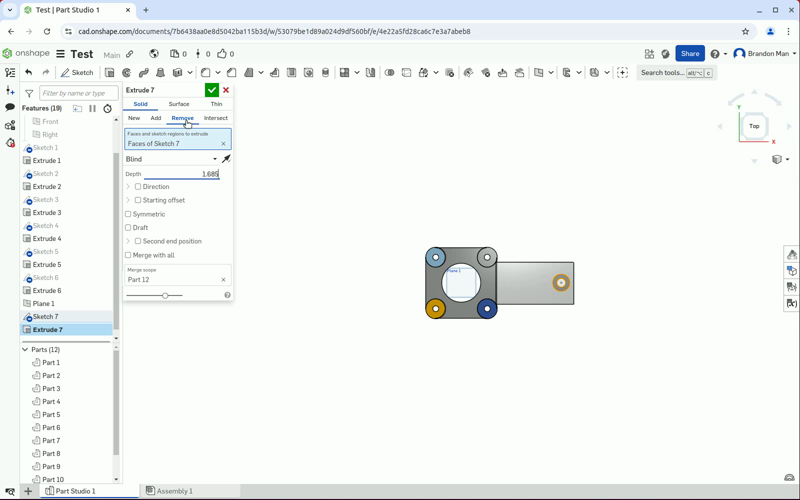
key(tab, 6)
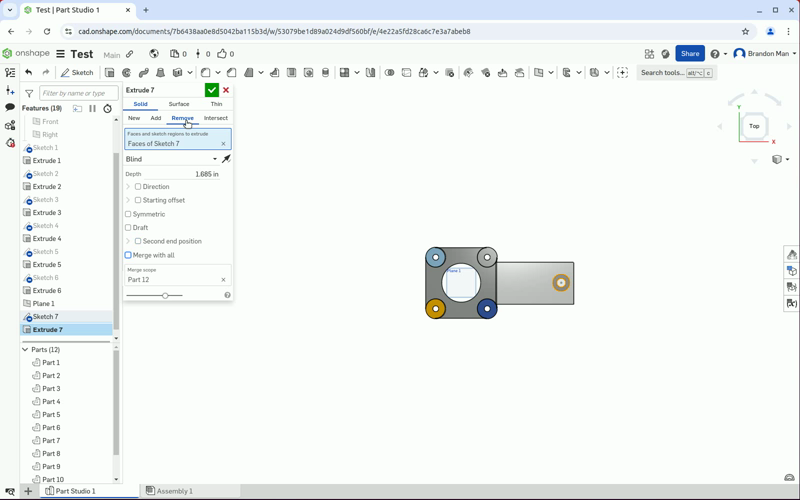
key(space)
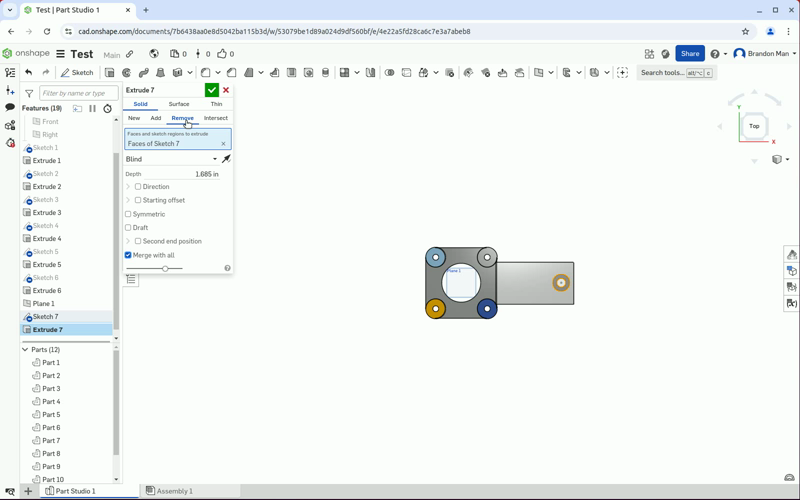
key(enter)
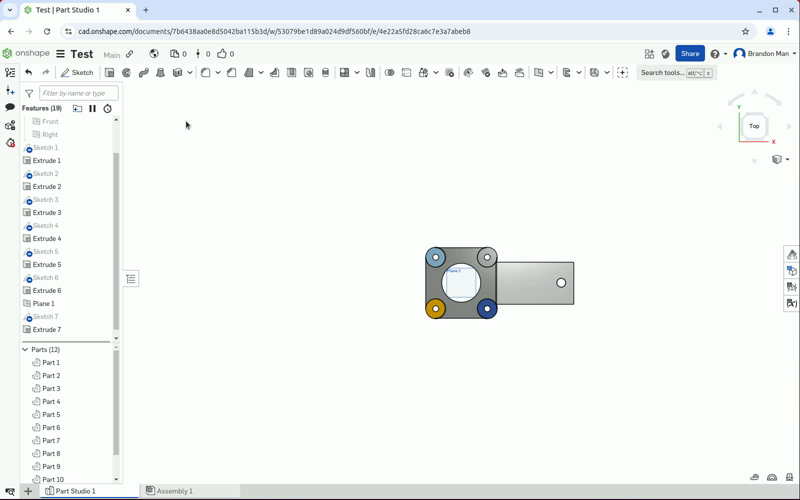
key(shift+h)
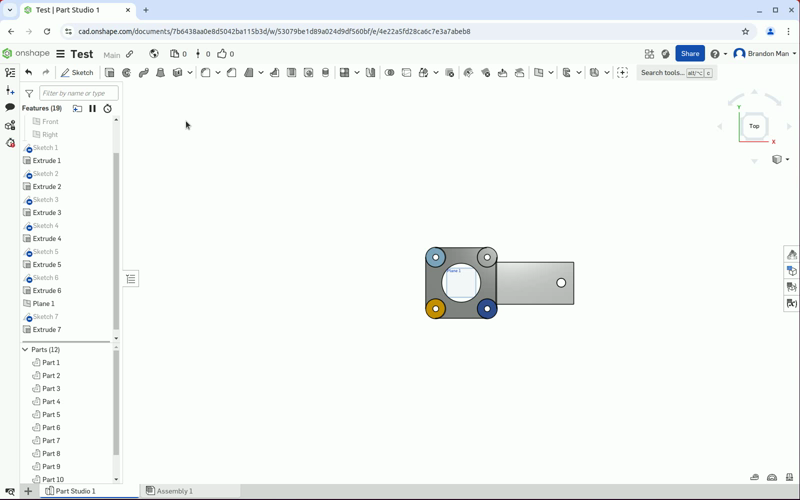
key(shift+h)
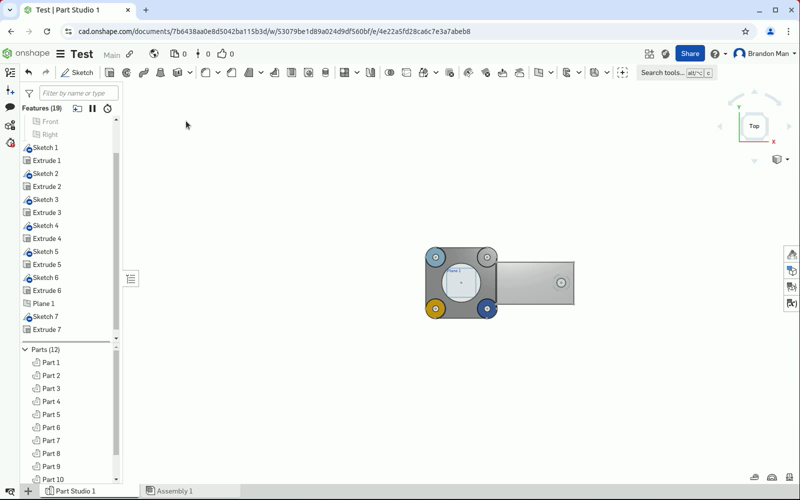
key(shift+7)
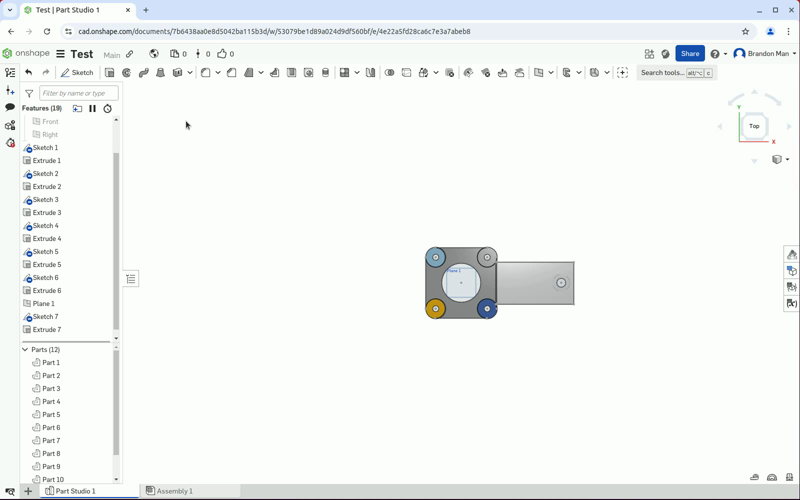
key(up, 3)
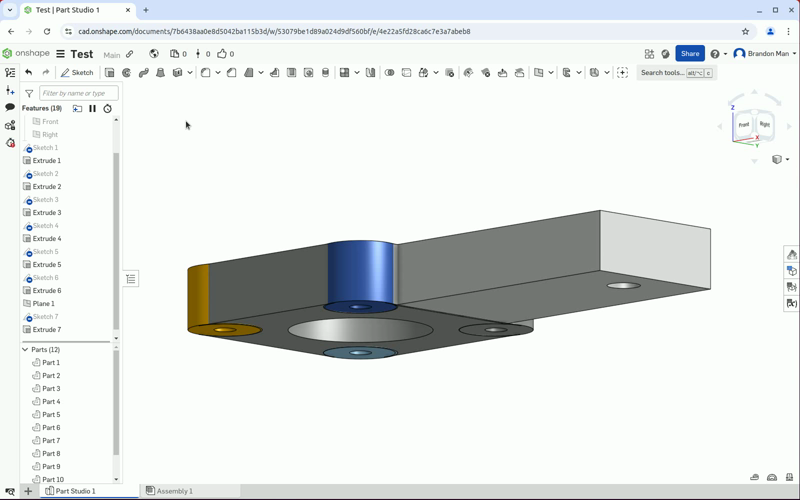
key(left, 3)
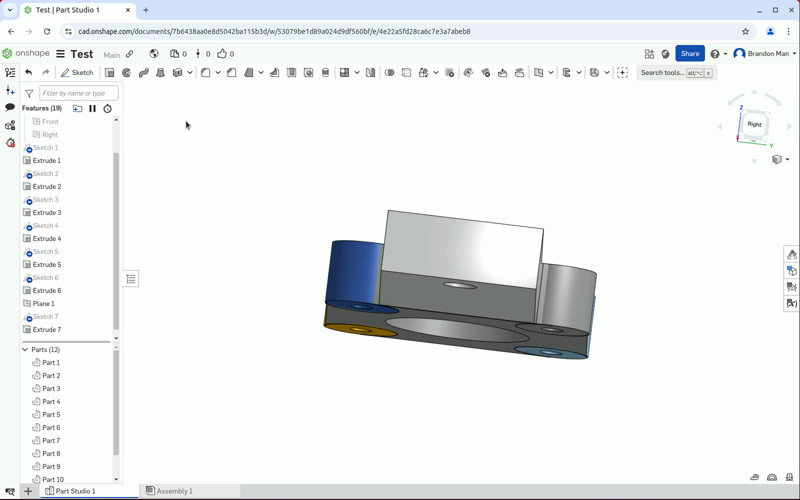
key(right, 3)
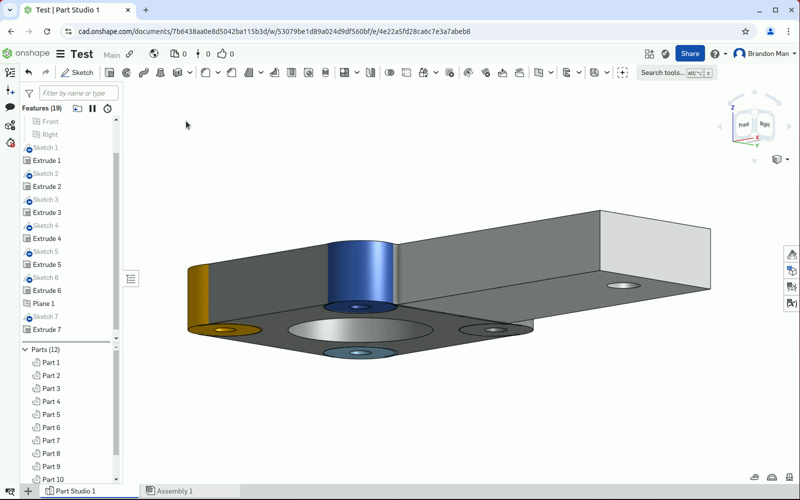
key(down, 3)
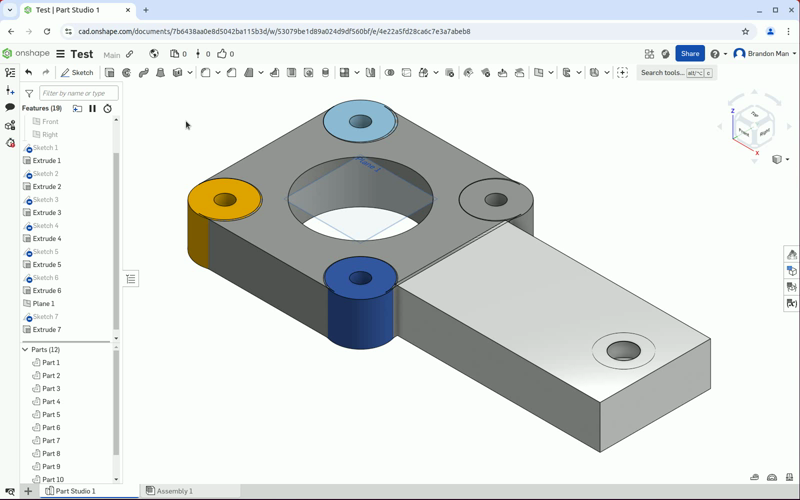
mouse_move(69, 150)
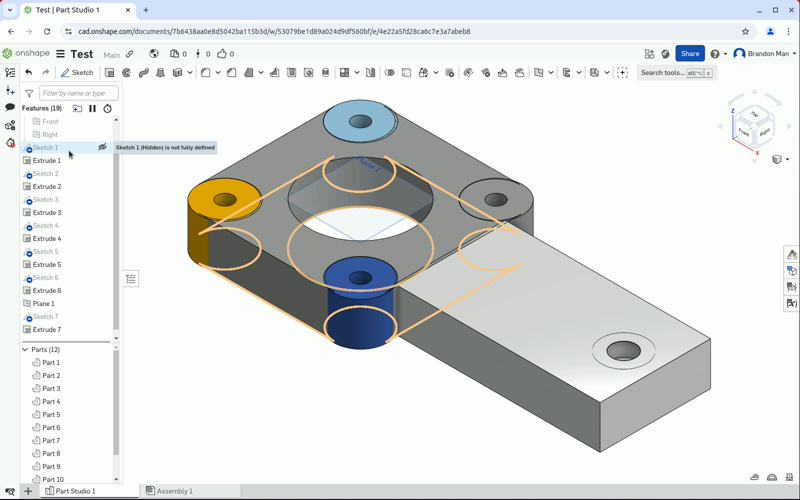
click(69, 150)